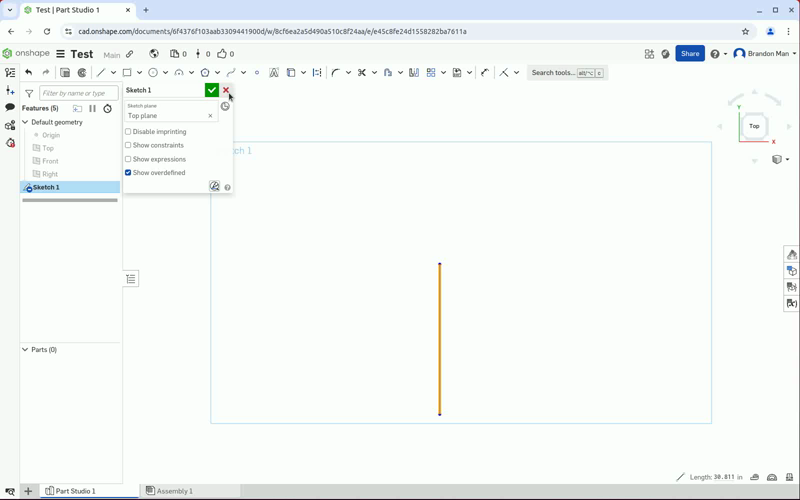
key(shift+h)
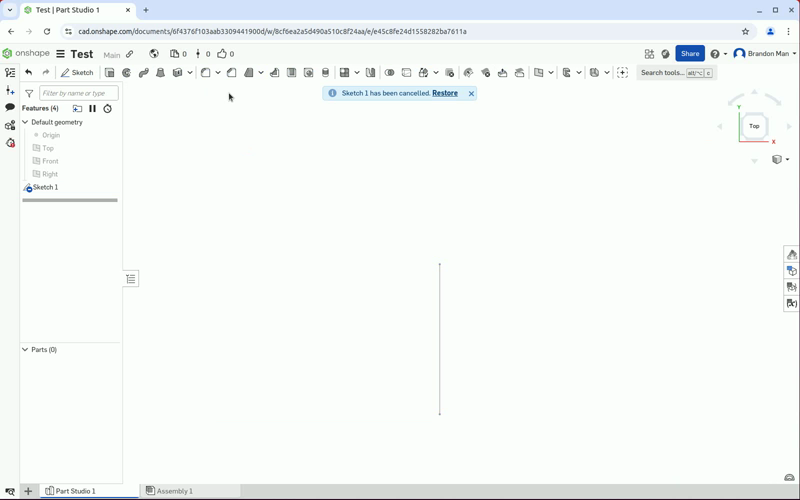
key(shift+s)
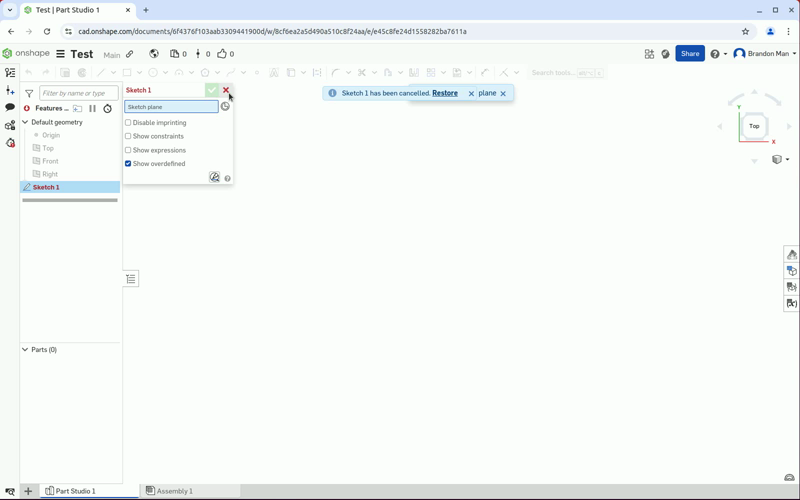
mouse_move(73, 150)
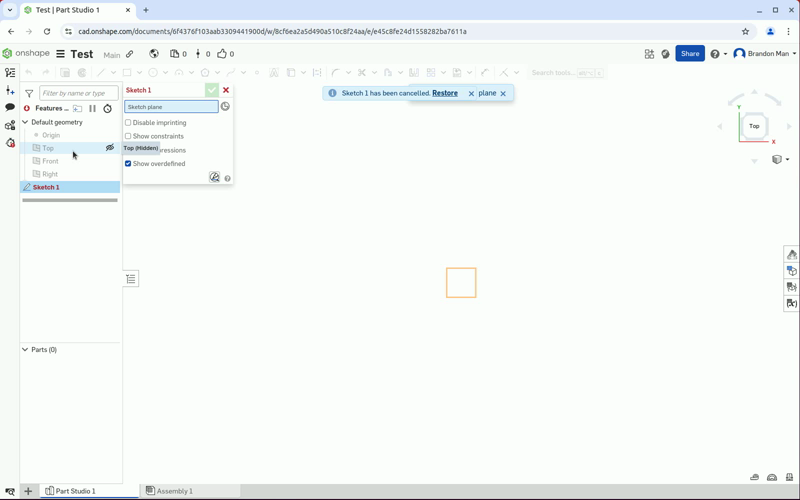
click(73, 150)
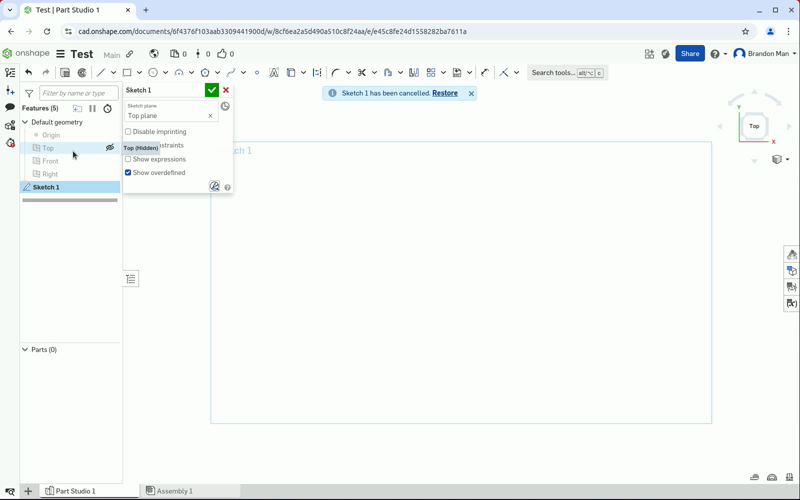
mouse_move(73, 352)
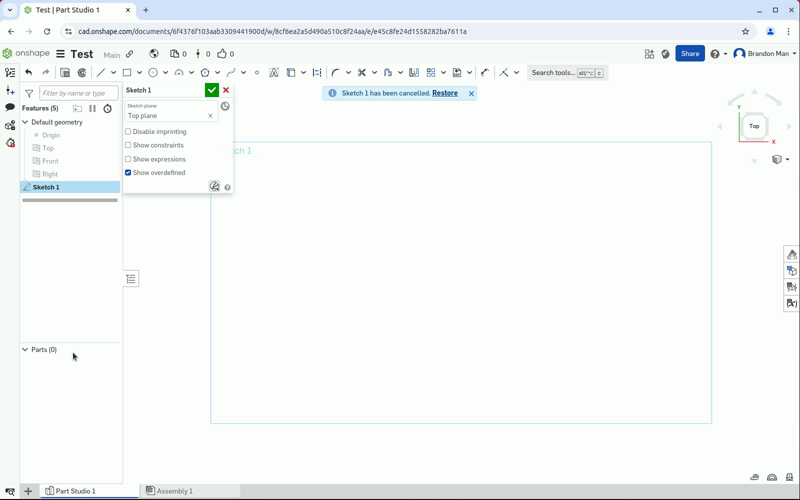
key(y)
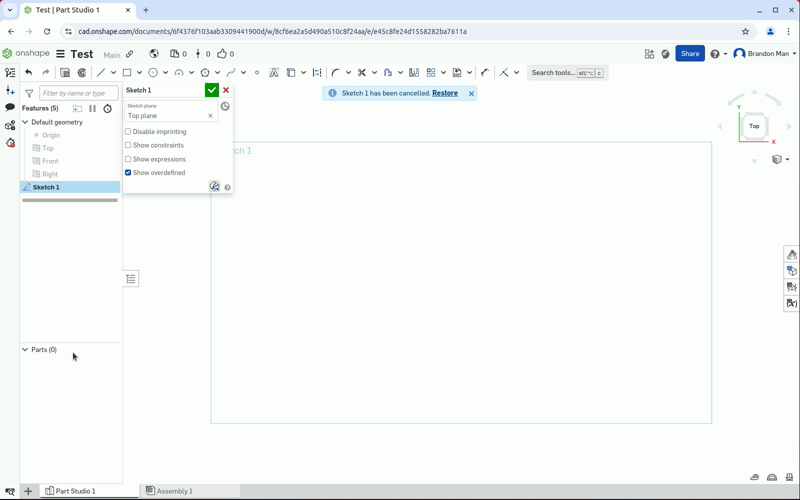
key(l)
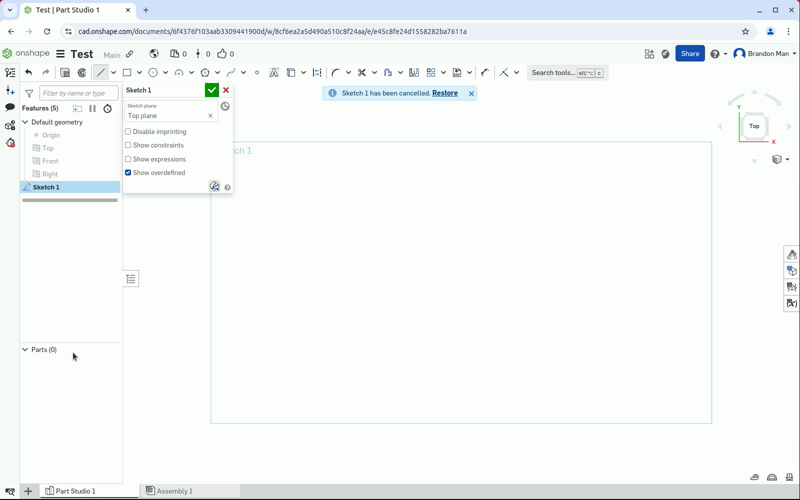
key_down(shift)
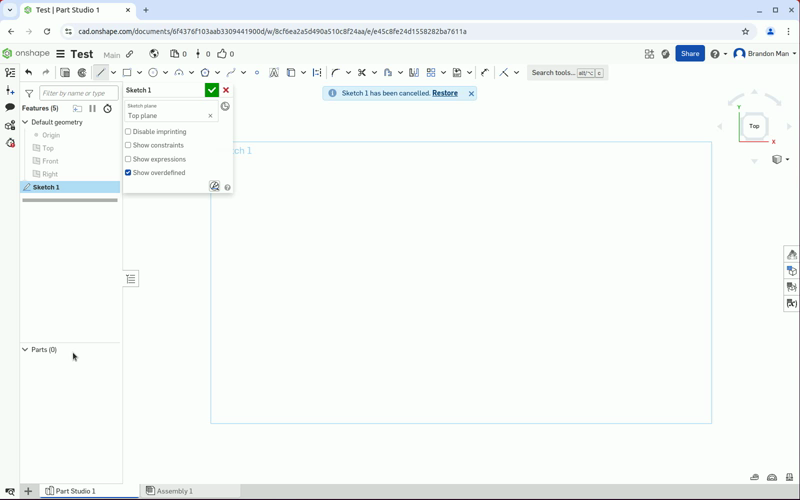
mouse_move(491, 304)
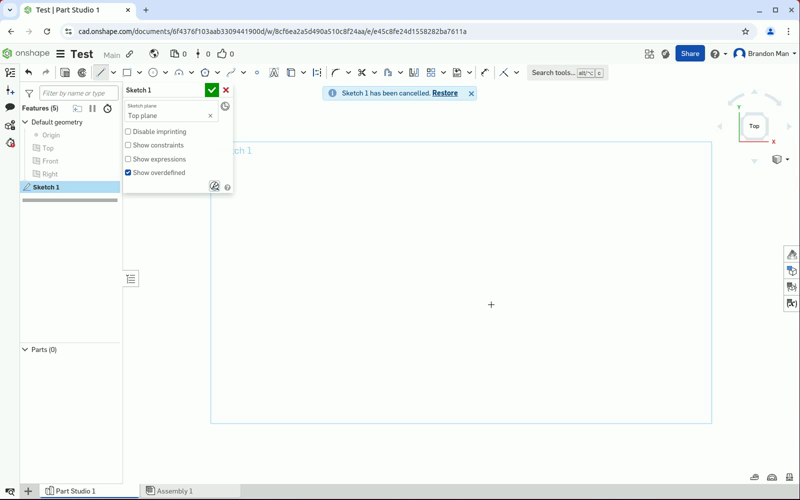
click(491, 304)
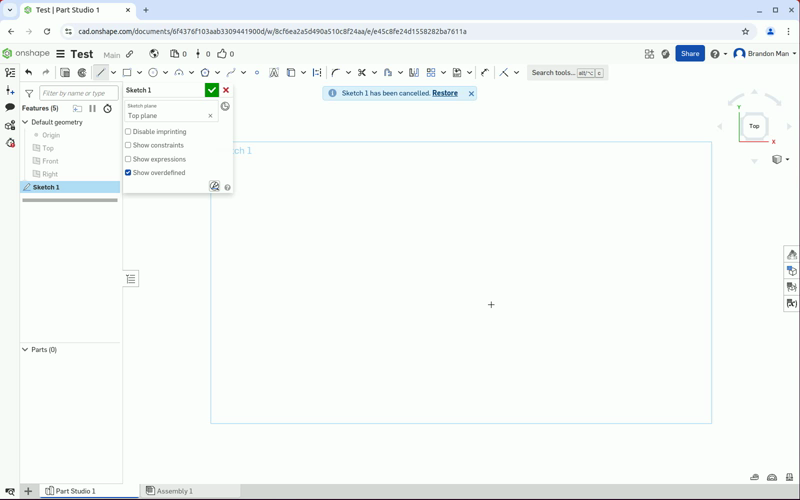
key_up(shift)
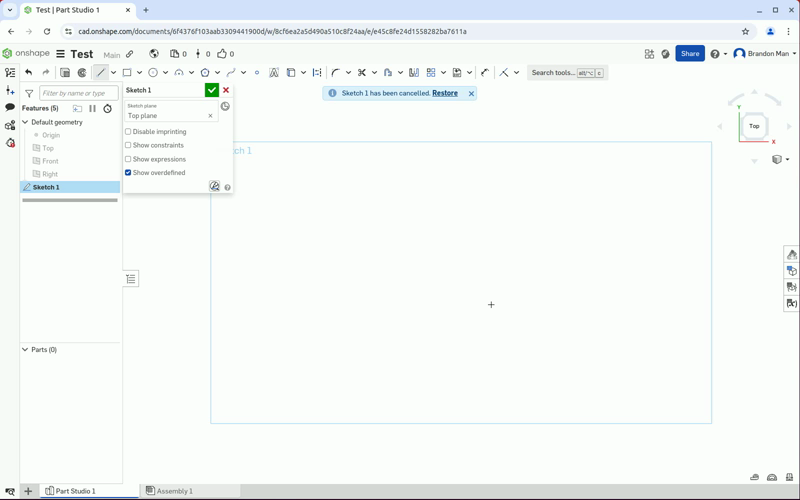
key_down(shift)
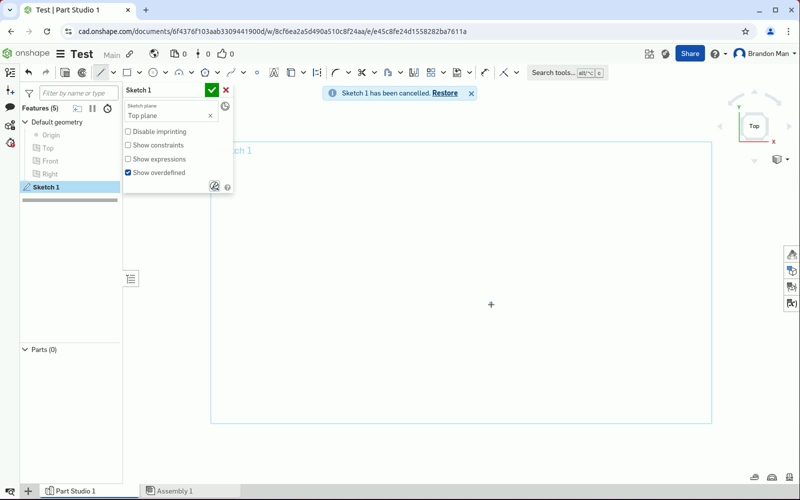
mouse_move(521, 304)
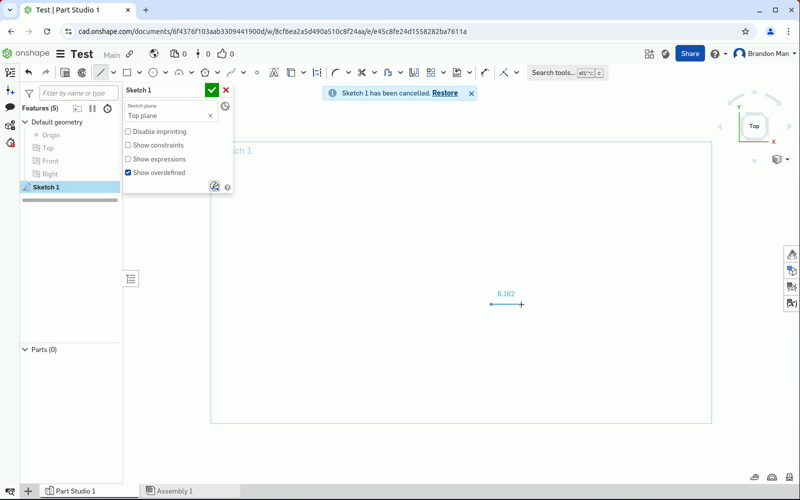
mouse_move(548, 304)
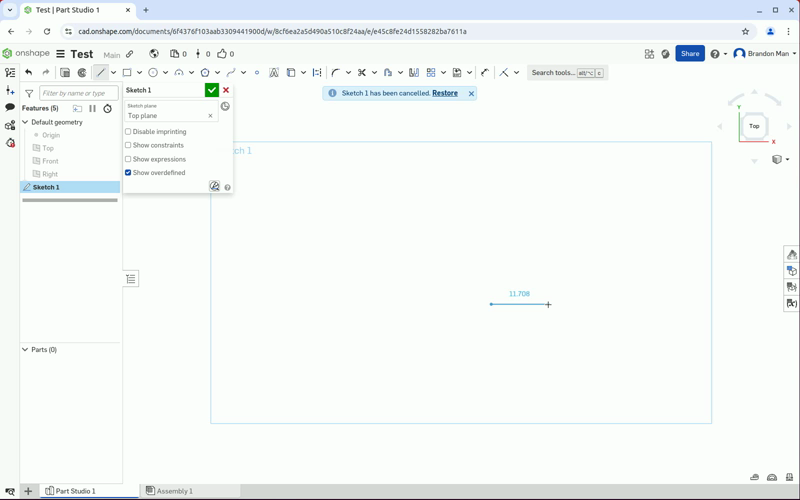
click(548, 304)
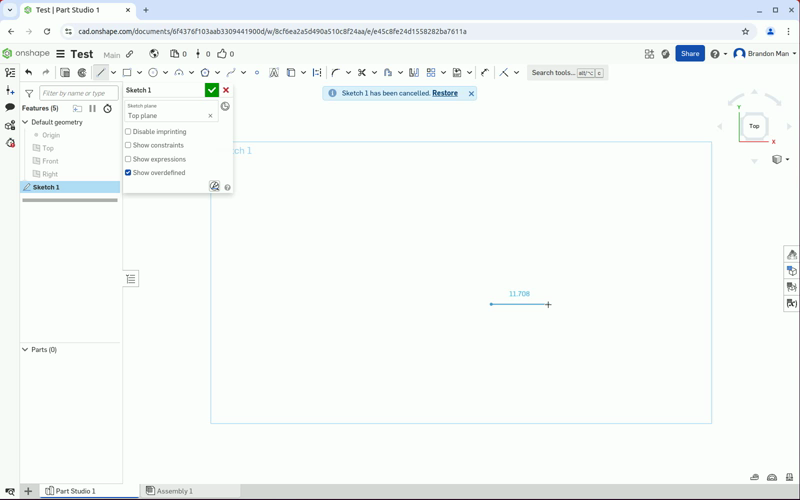
key_up(shift)
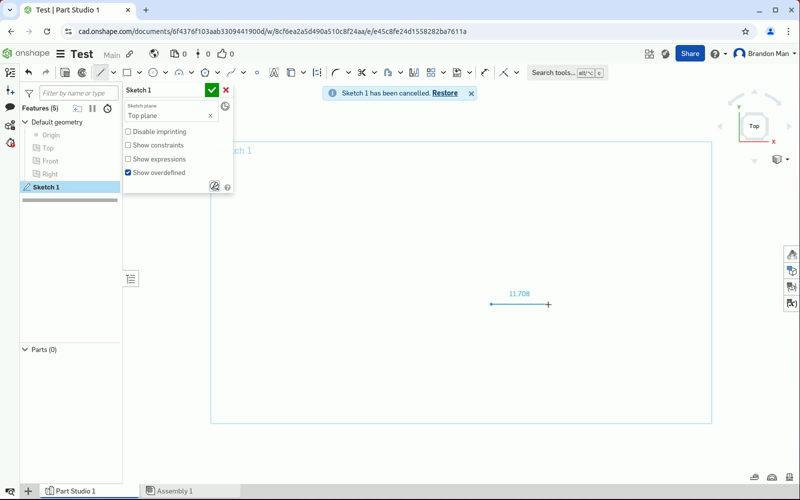
key_down(shift)
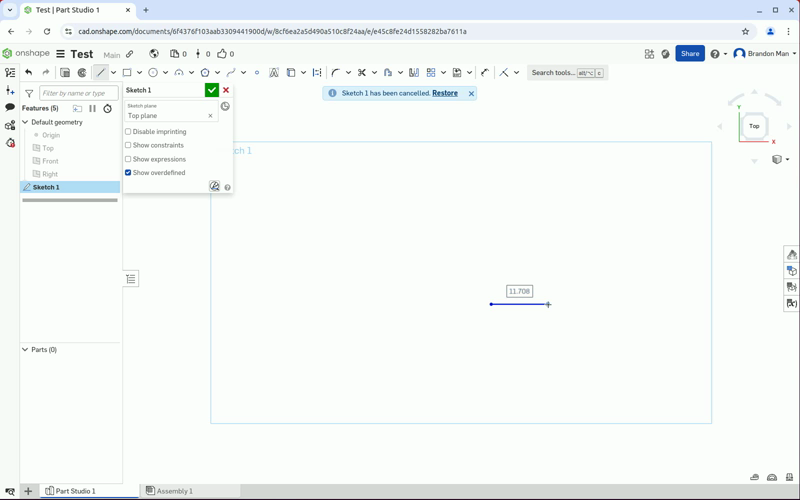
mouse_move(578, 304)
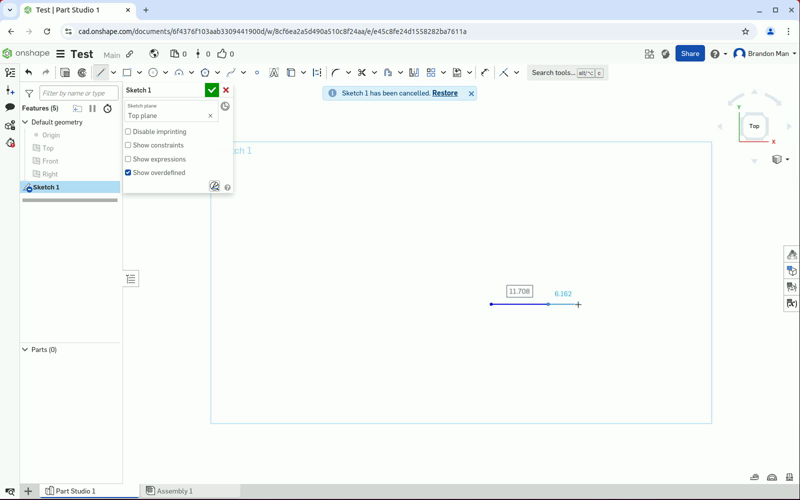
mouse_move(548, 262)
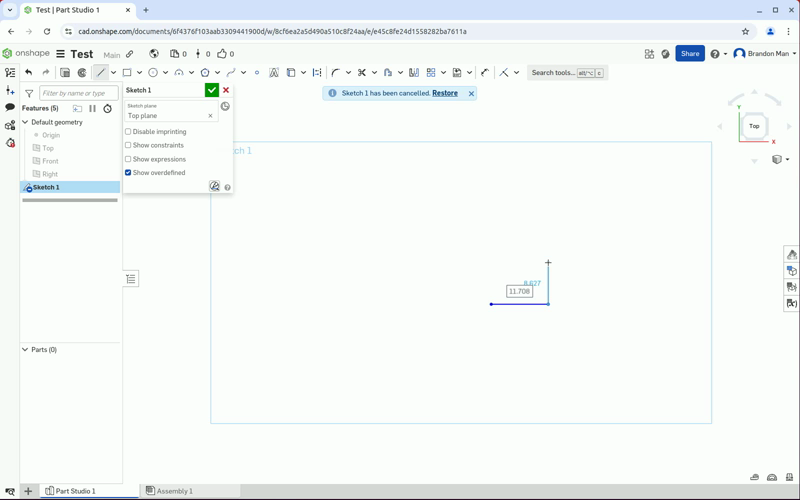
click(548, 262)
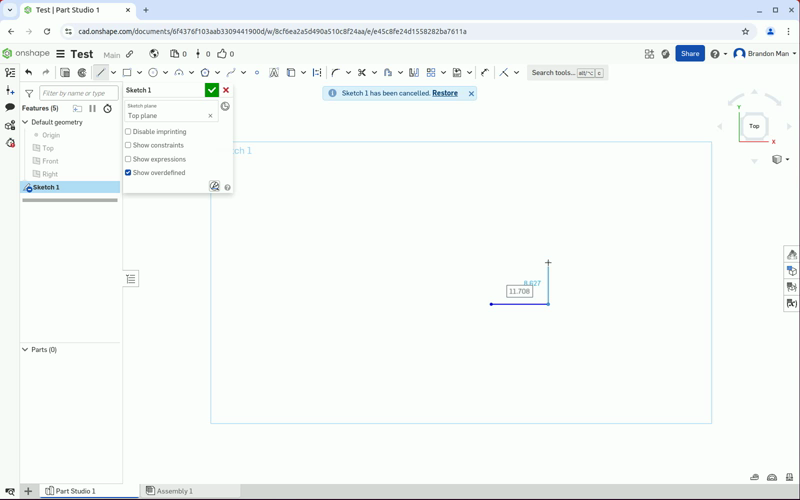
key_up(shift)
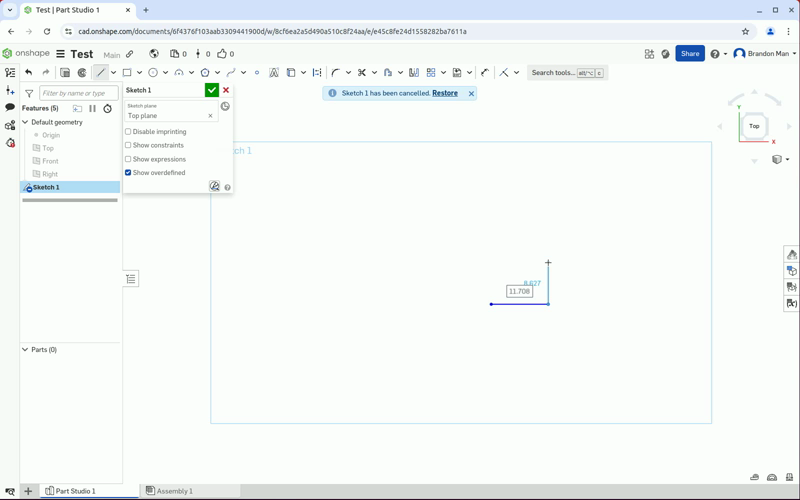
key_down(shift)
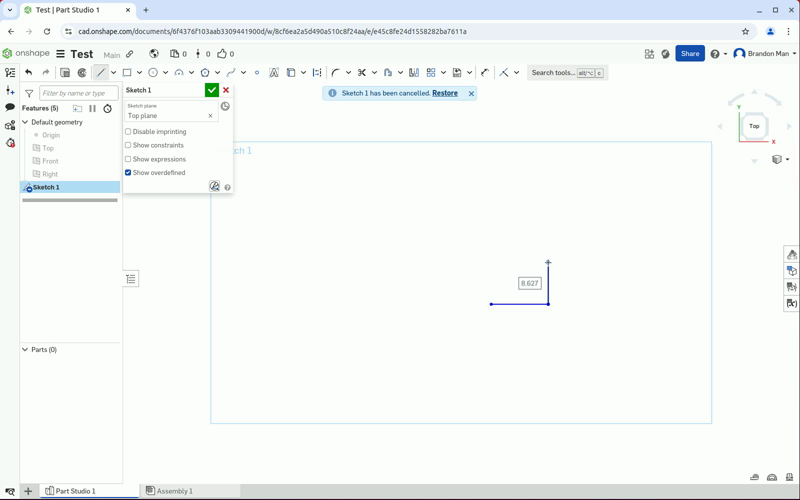
mouse_move(578, 262)
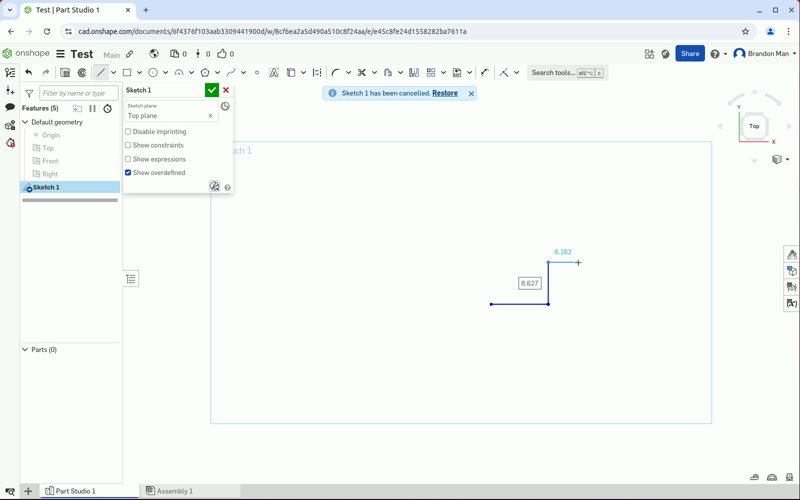
mouse_move(491, 262)
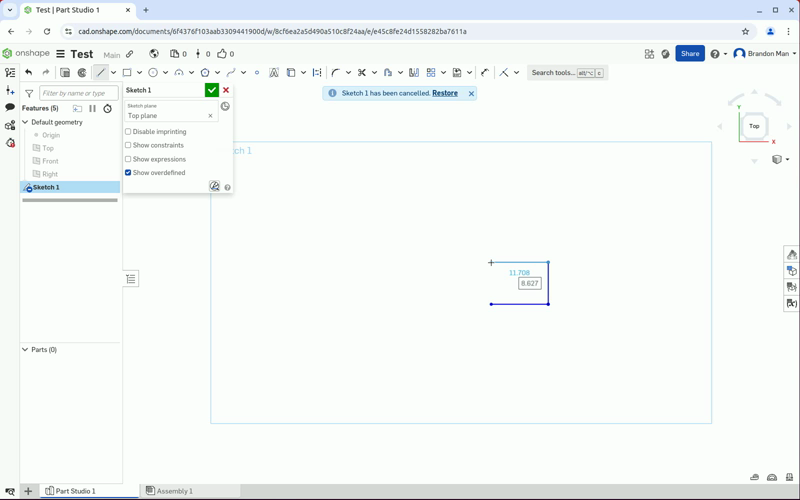
click(491, 262)
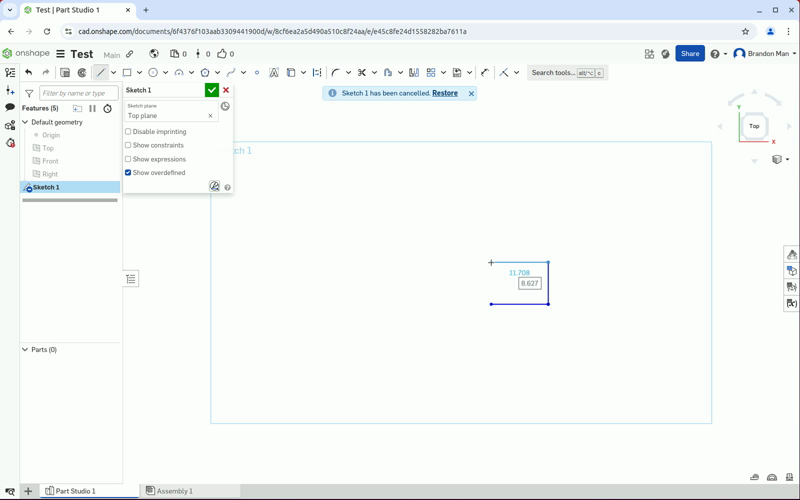
key_up(shift)
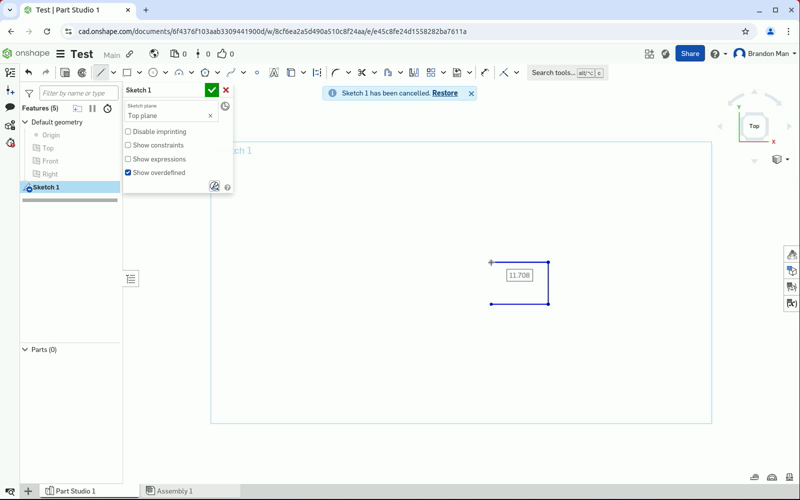
mouse_move(521, 262)
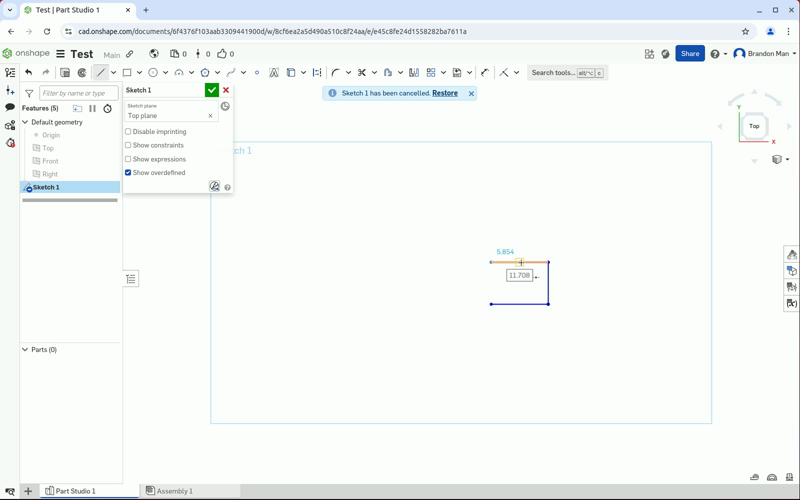
key_down(shift)
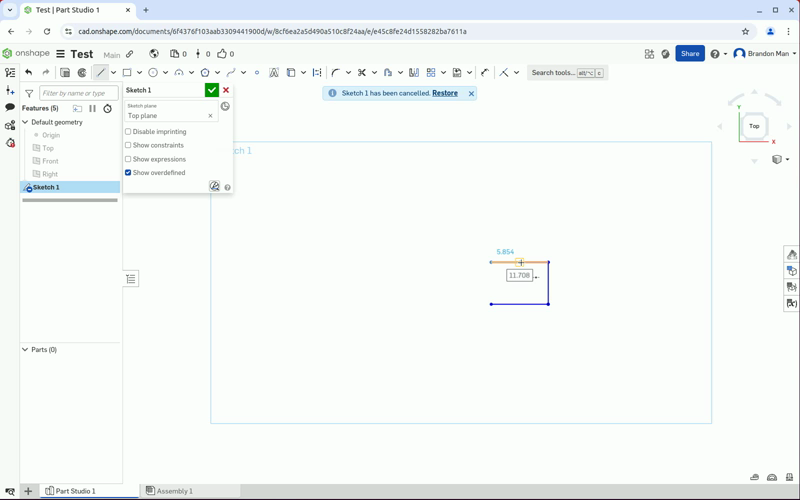
mouse_move(491, 304)
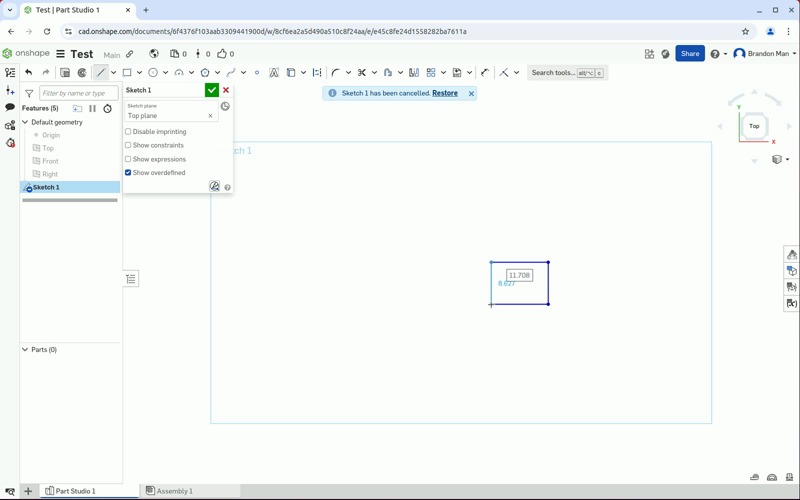
key_up(shift)
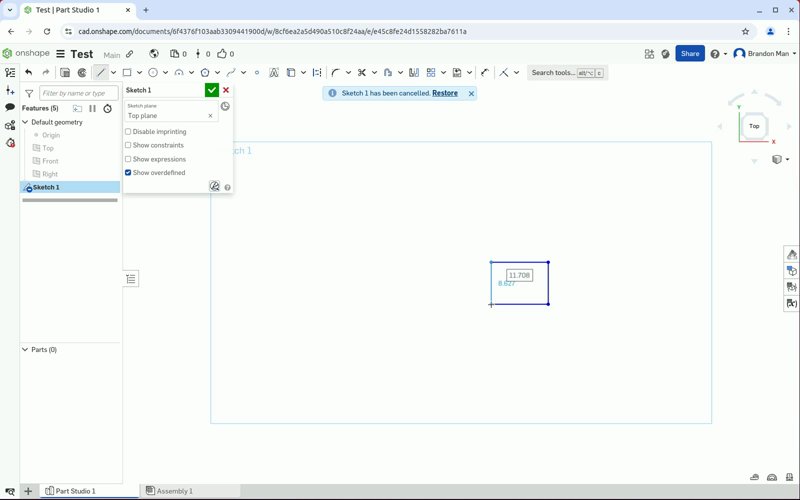
click(491, 304)
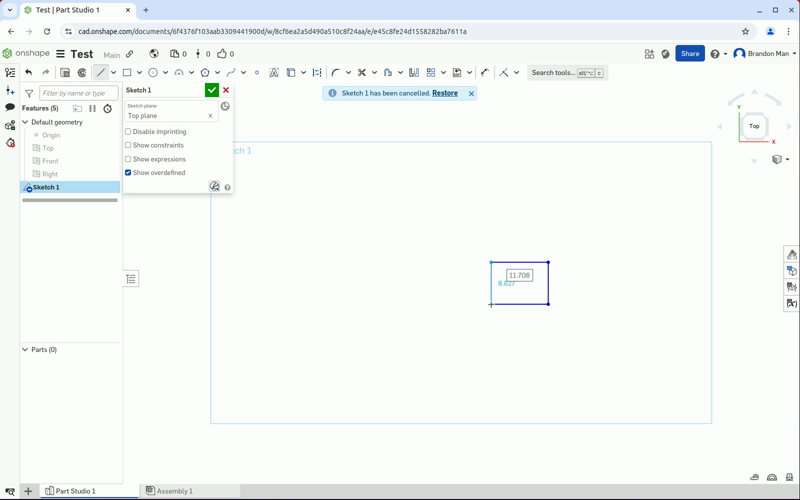
key(esc)
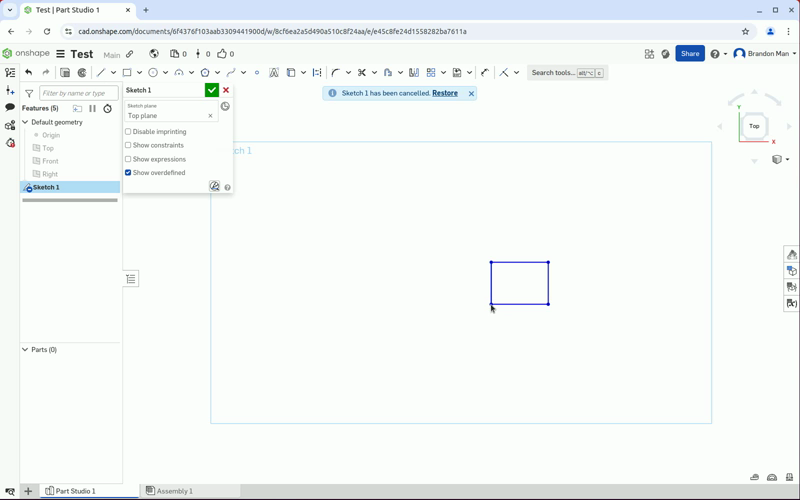
key(c)
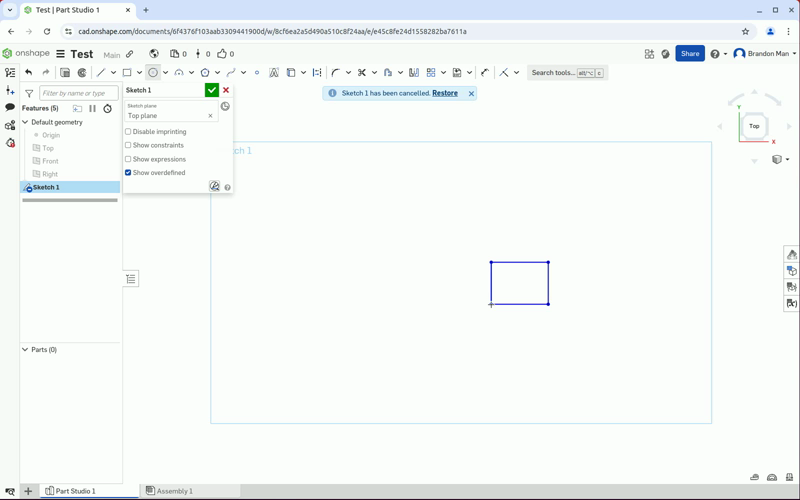
key_down(shift)
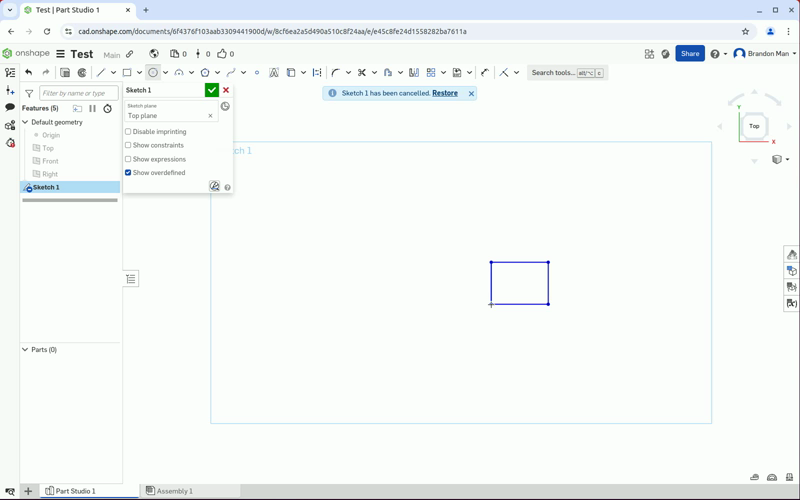
mouse_move(528, 283)
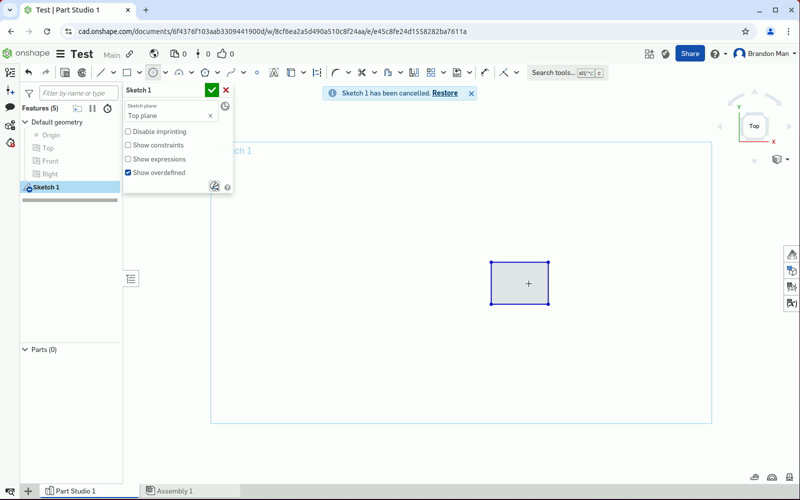
click(528, 283)
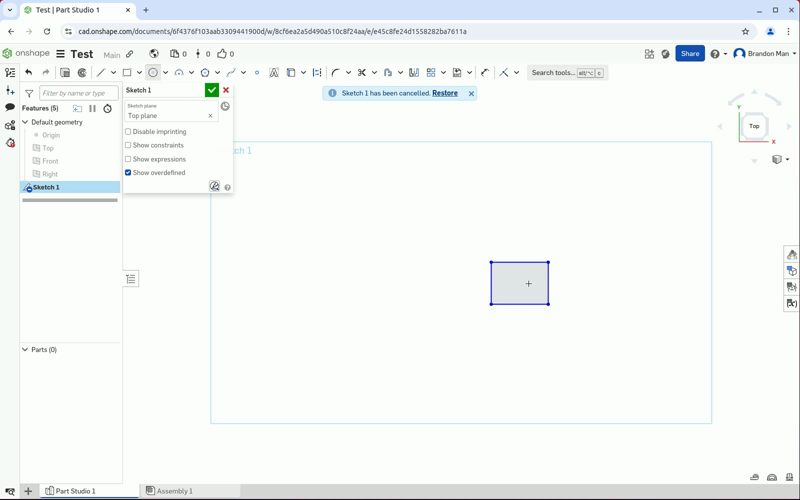
key_up(shift)
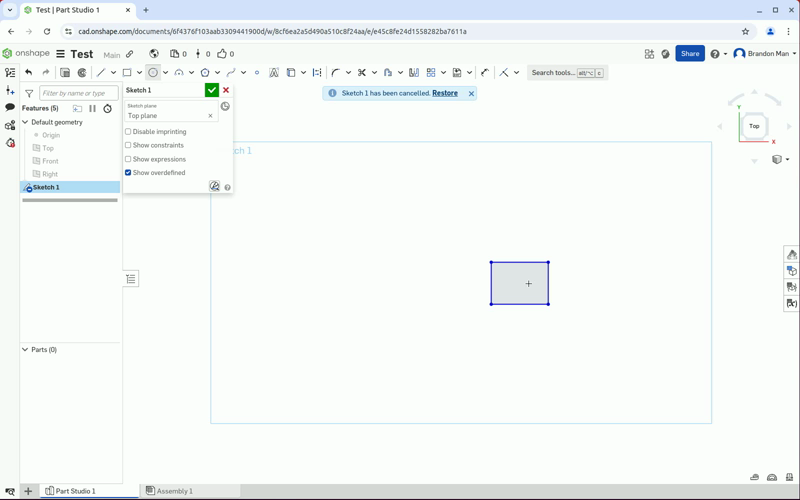
mouse_move(537, 283)
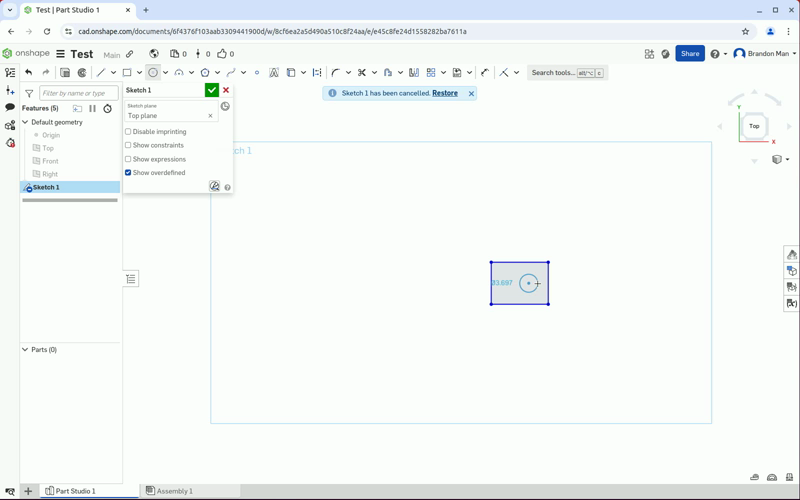
click(537, 283)
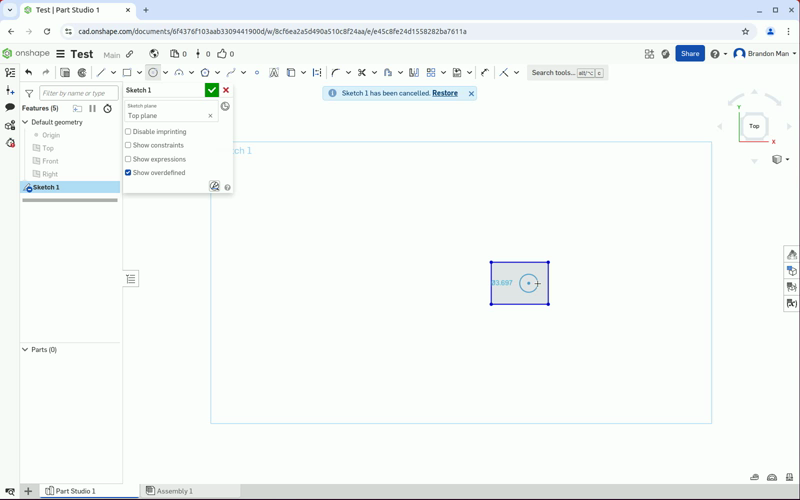
key(esc)
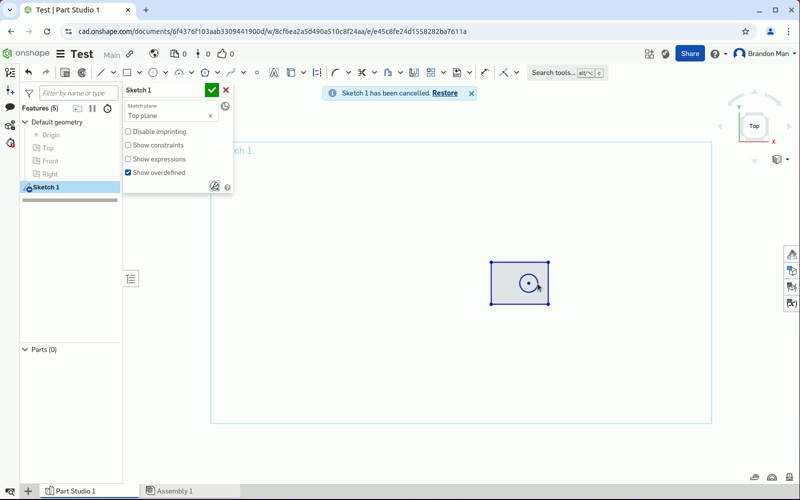
mouse_move(507, 283)
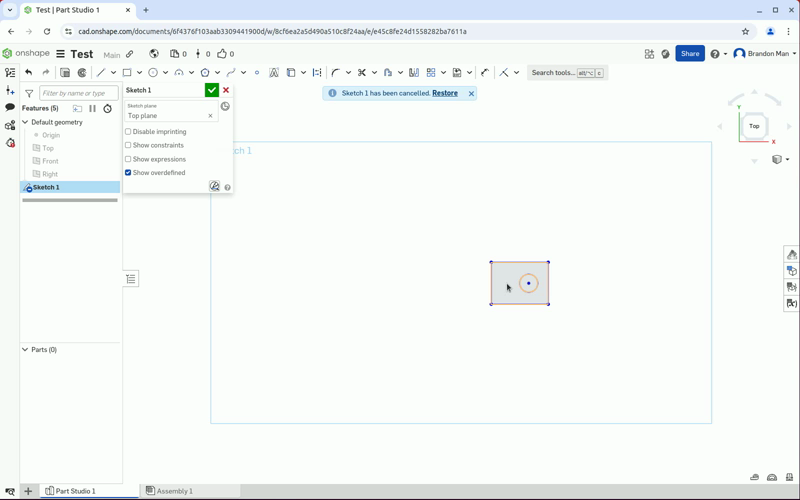
click(507, 283)
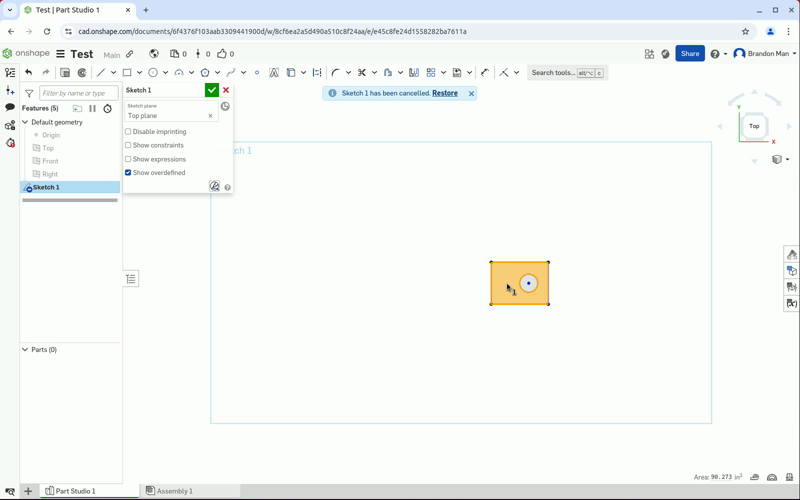
mouse_move(73, 352)
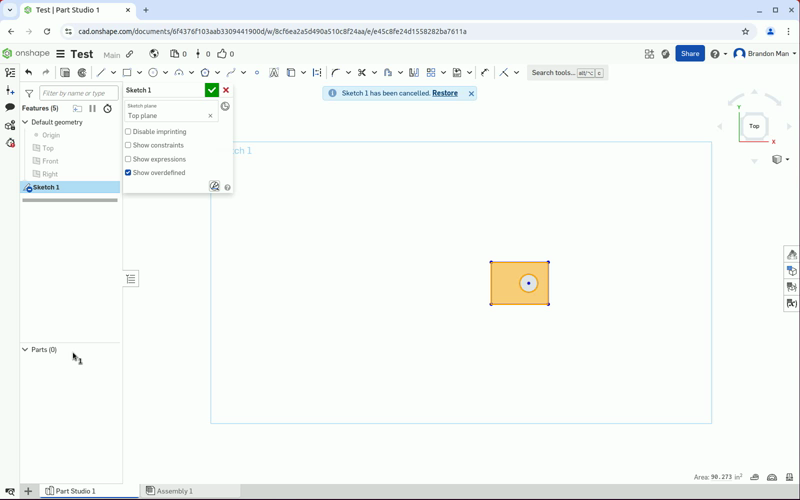
key(shift+y)
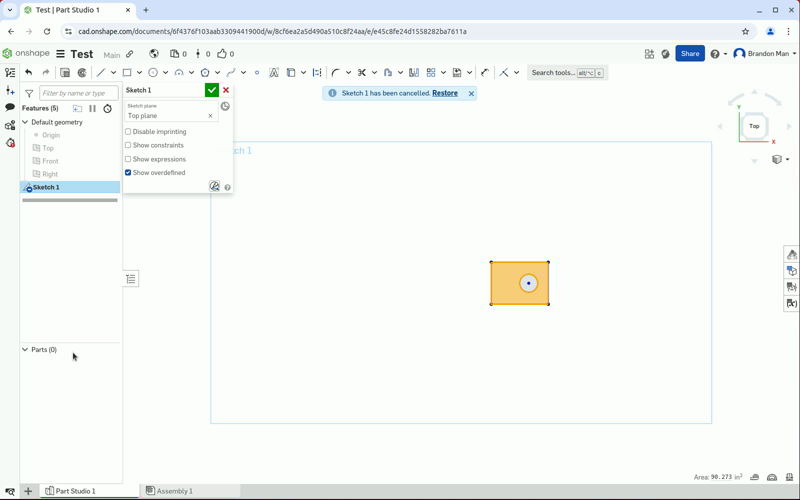
key(shift+e)
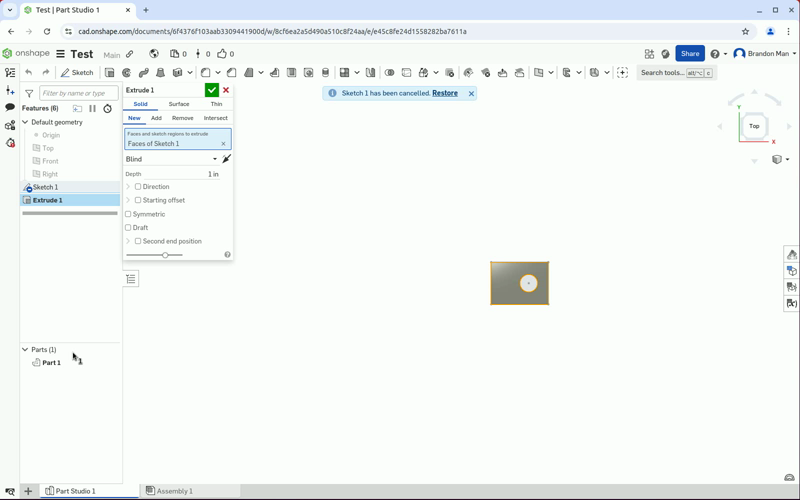
mouse_move(143, 106)
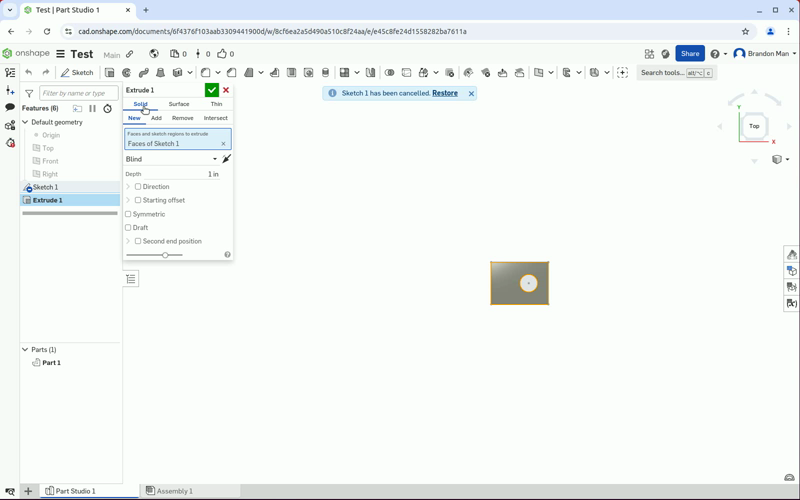
click(143, 106)
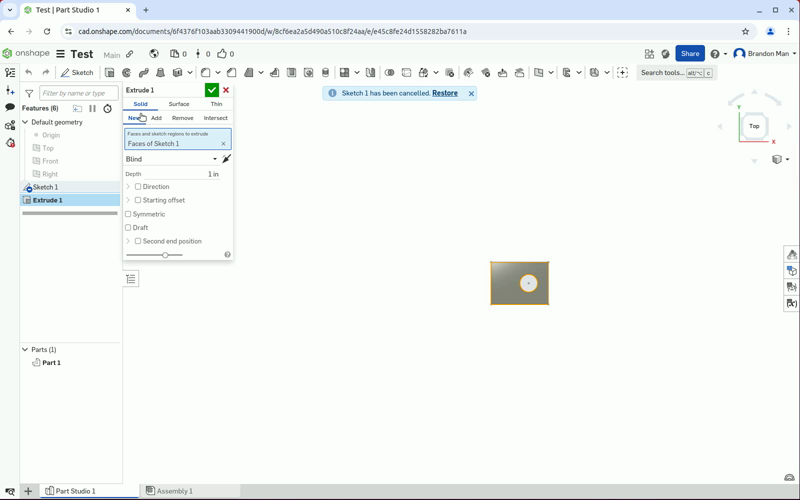
mouse_move(137, 120)
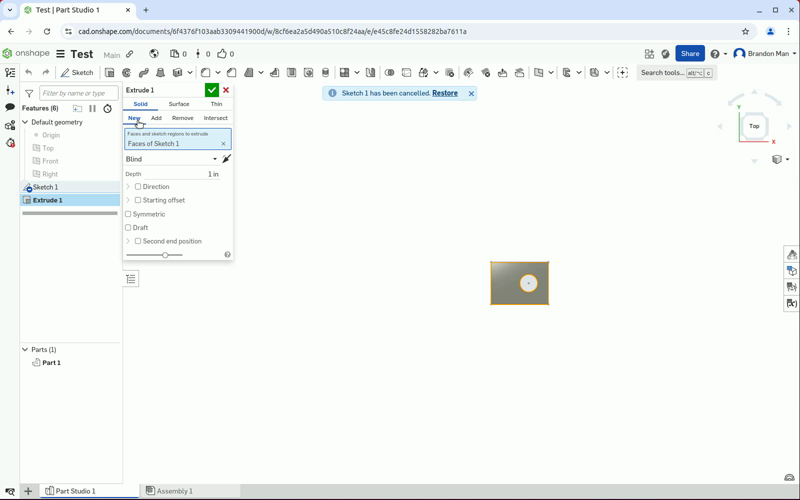
click(137, 120)
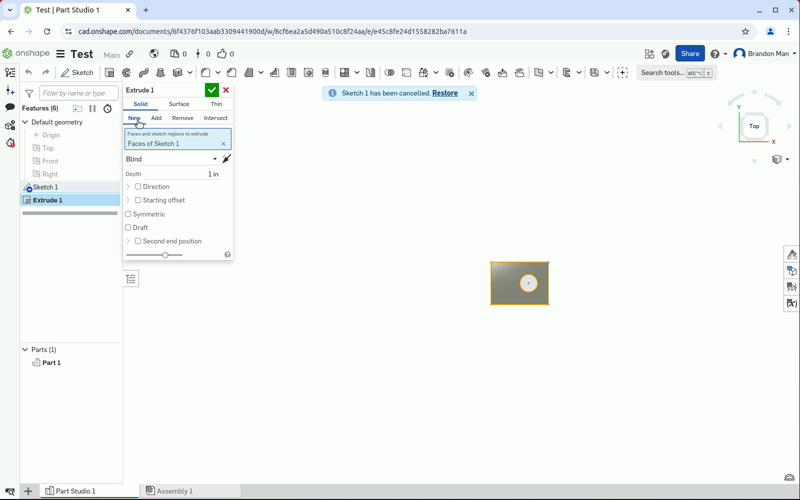
key(tab, 4)
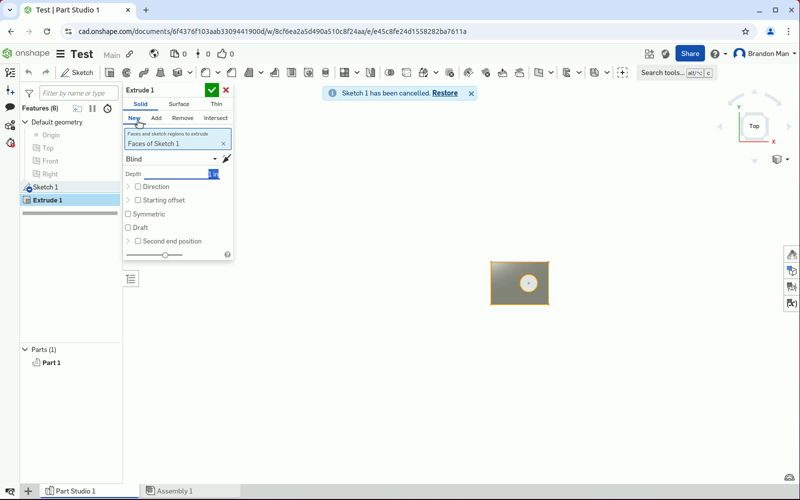
text(4.574)
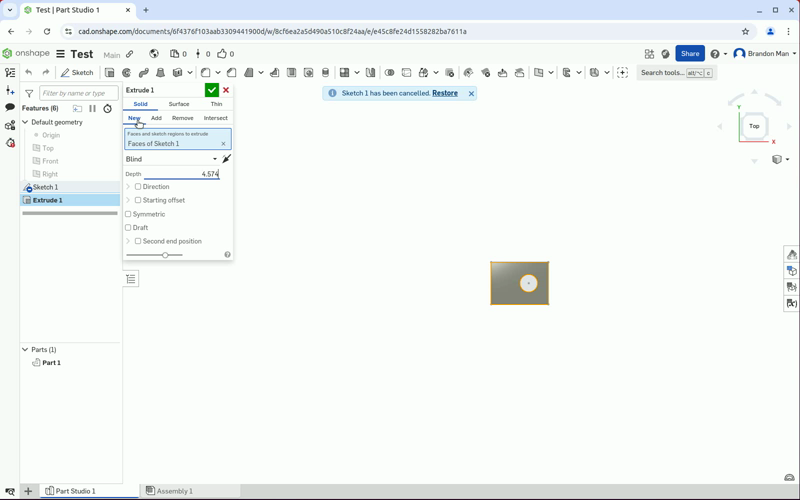
key(enter)
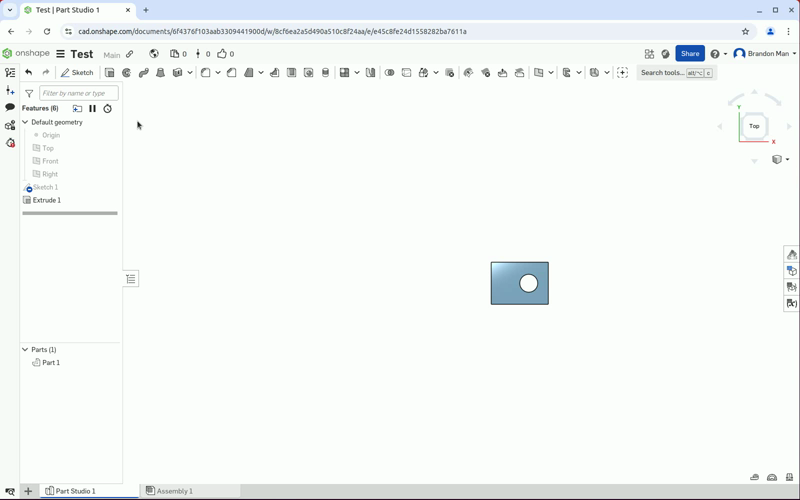
key(shift+h)
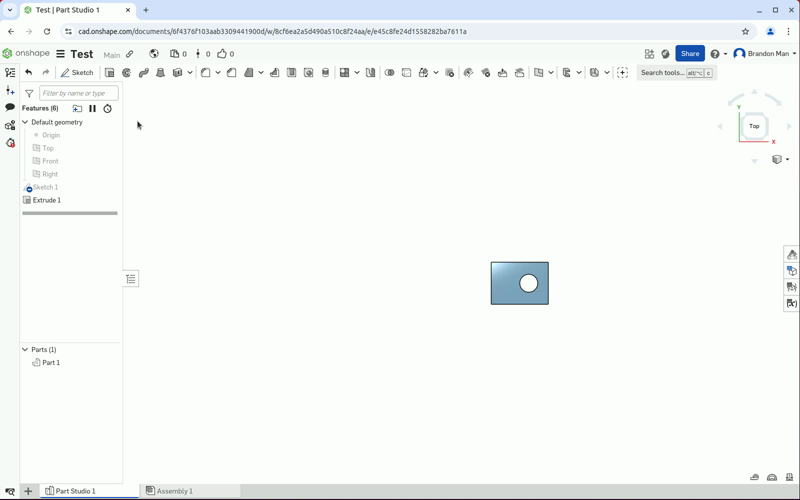
key(shift+h)
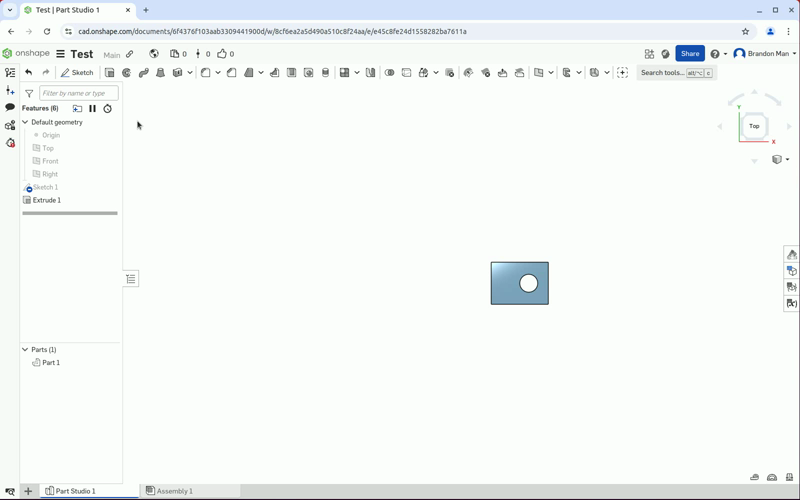
mouse_move(73, 189)
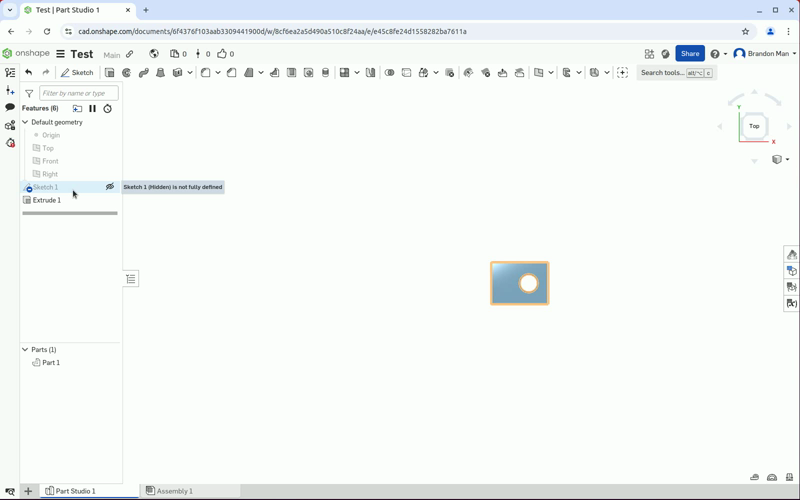
click(73, 189)
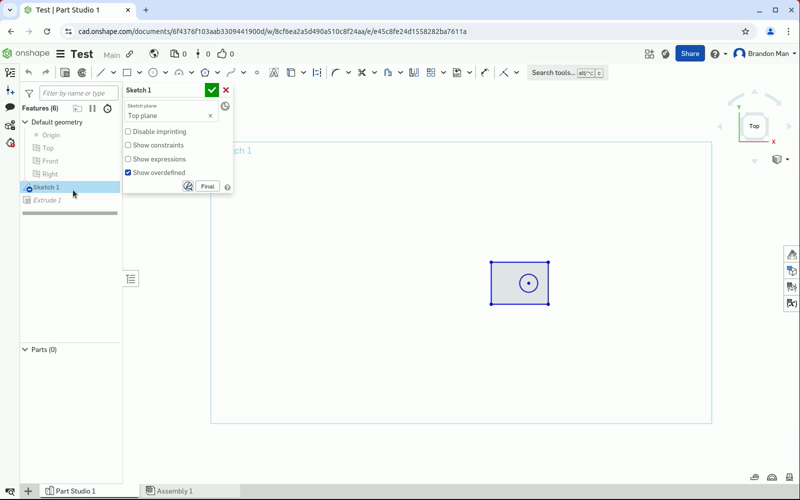
mouse_move(229, 92)
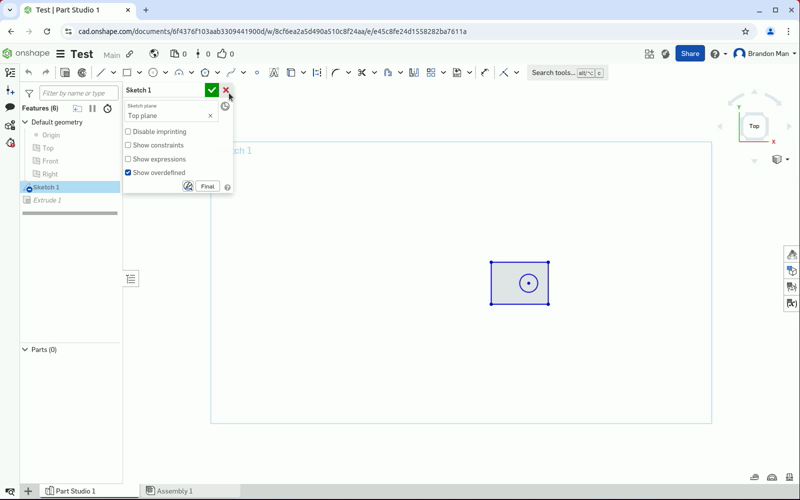
click(229, 92)
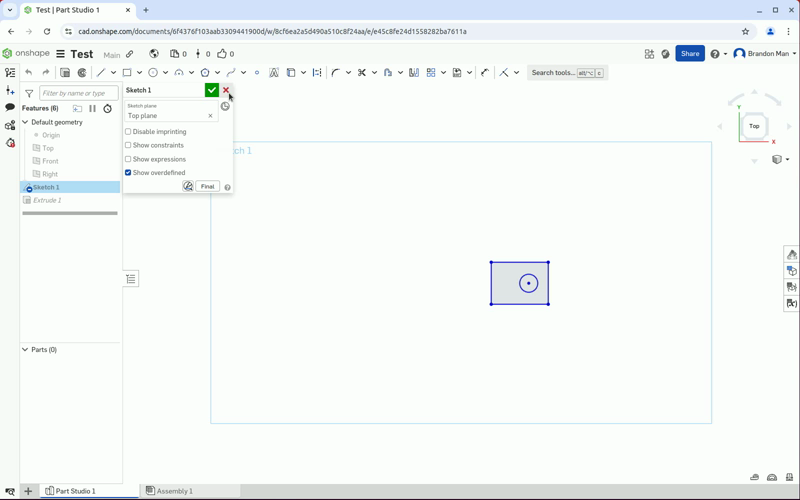
key(shift+s)
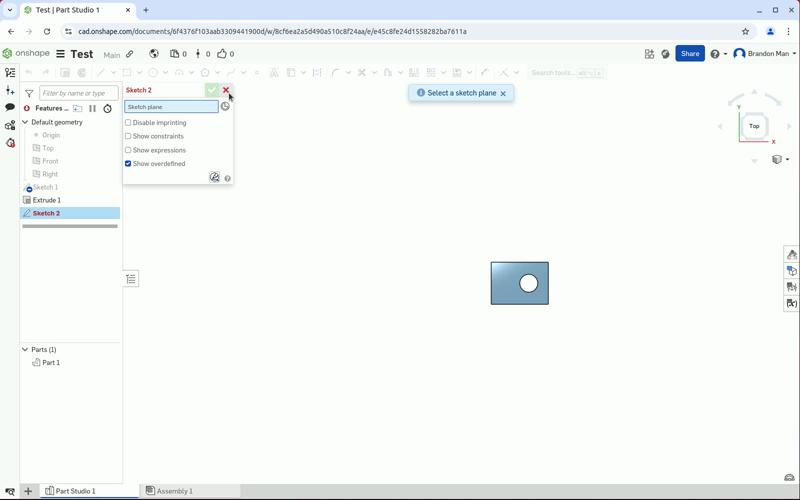
mouse_move(73, 150)
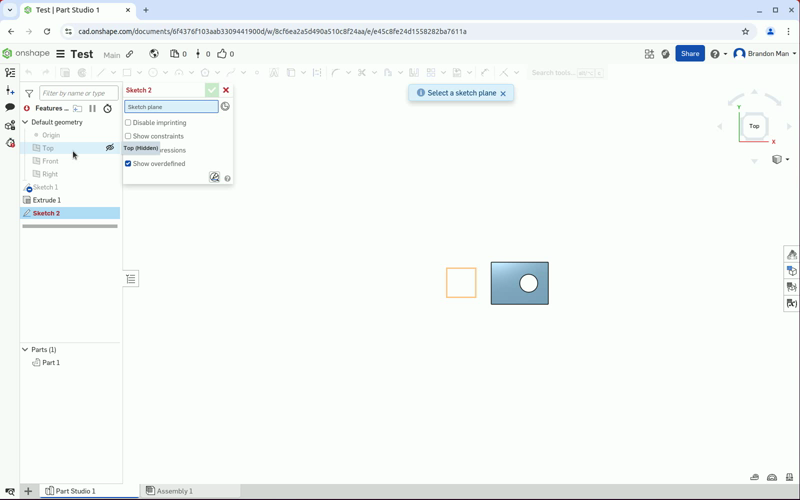
click(73, 150)
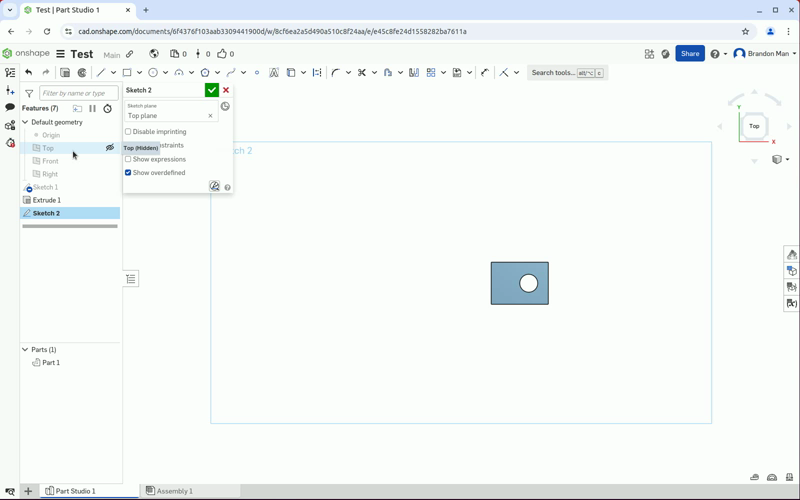
mouse_move(73, 352)
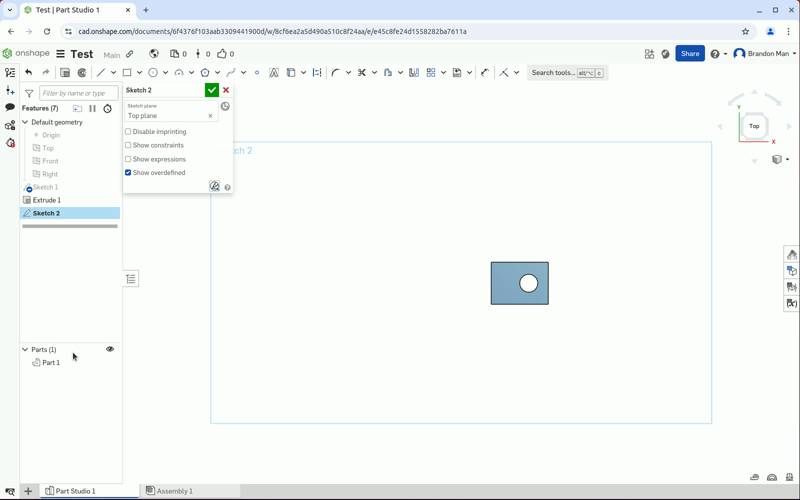
key(y)
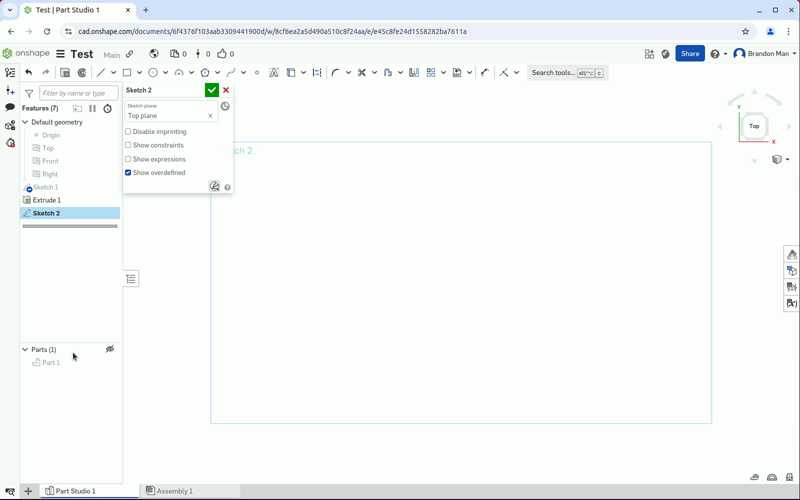
key(l)
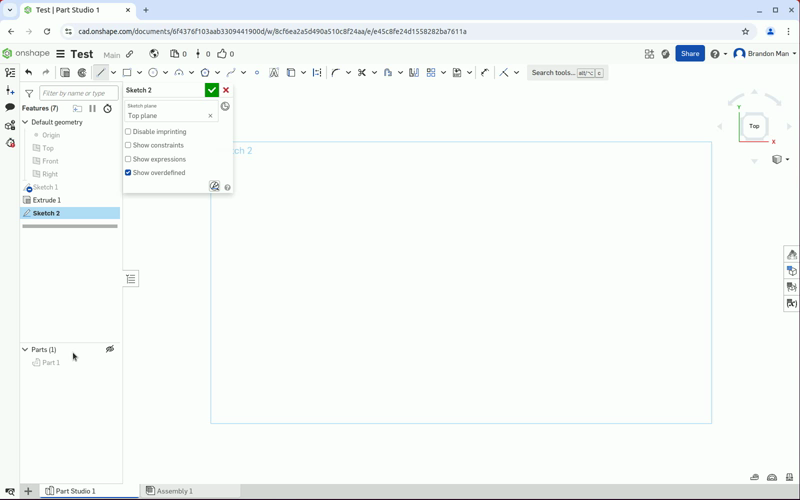
key_down(shift)
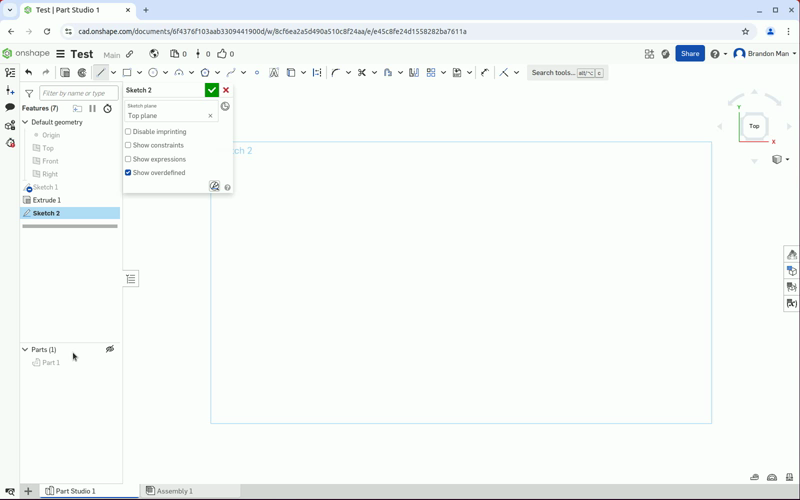
mouse_move(374, 304)
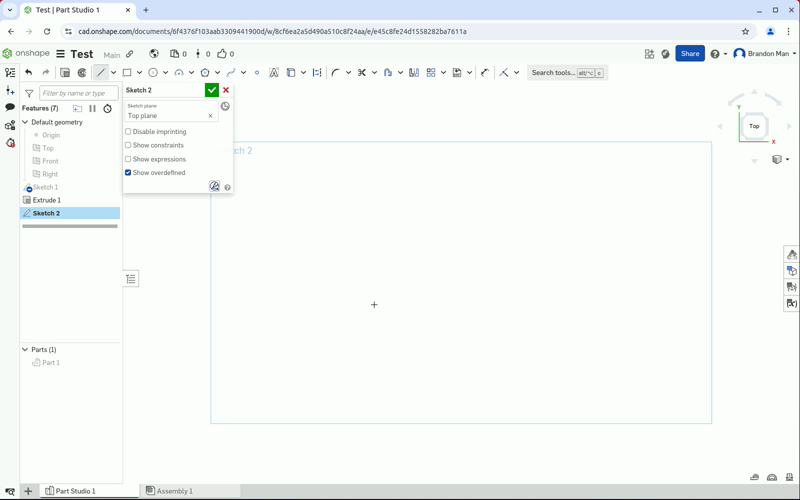
click(374, 304)
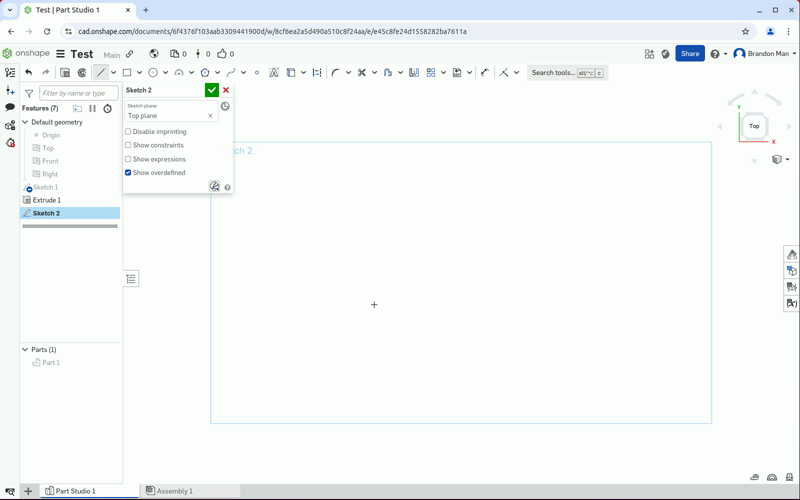
key_up(shift)
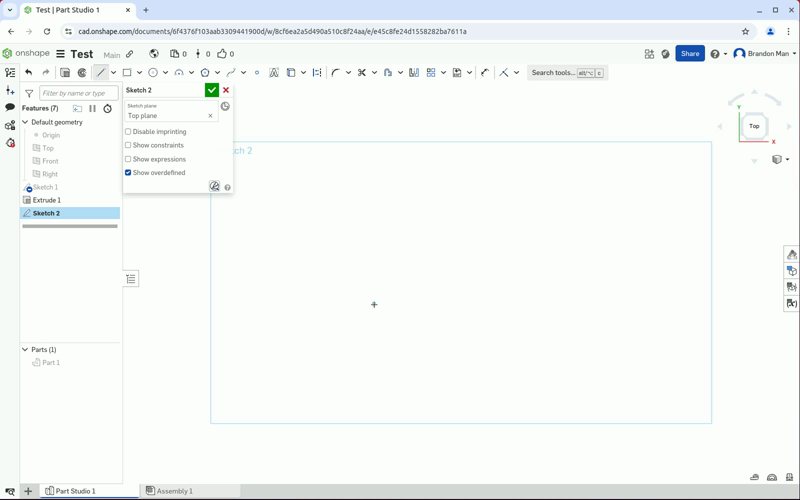
key_down(shift)
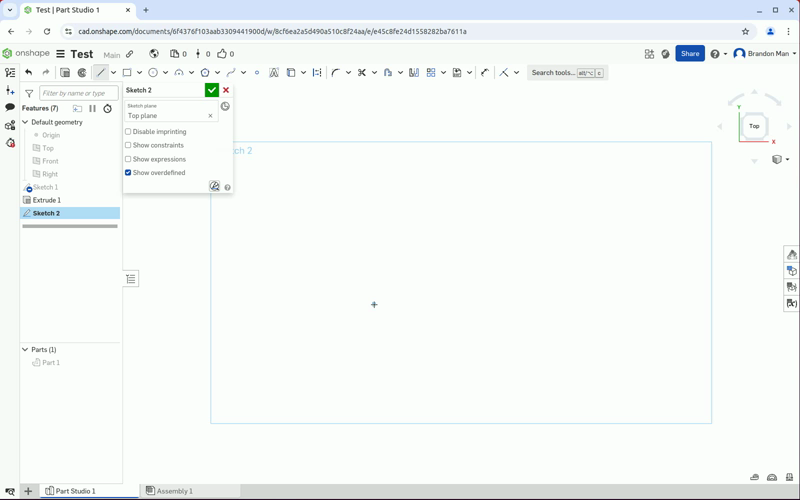
mouse_move(404, 304)
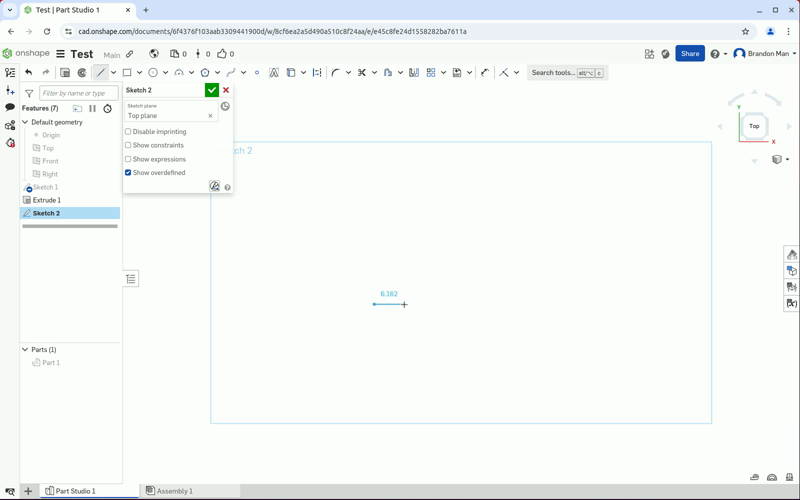
mouse_move(430, 304)
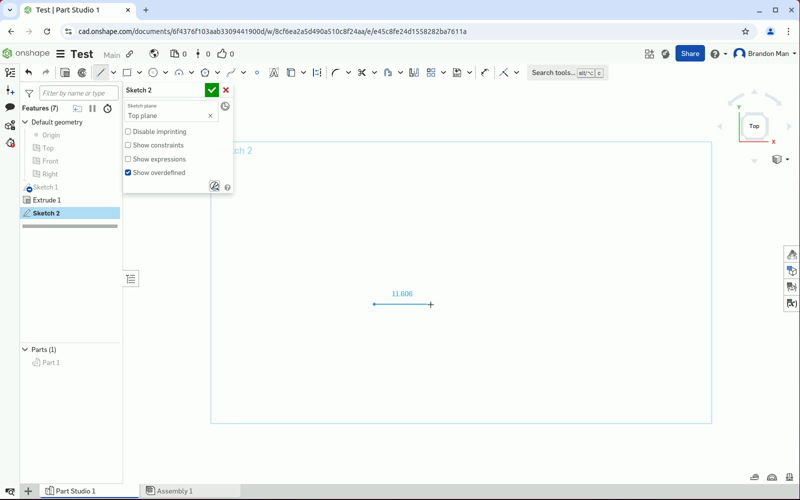
click(430, 304)
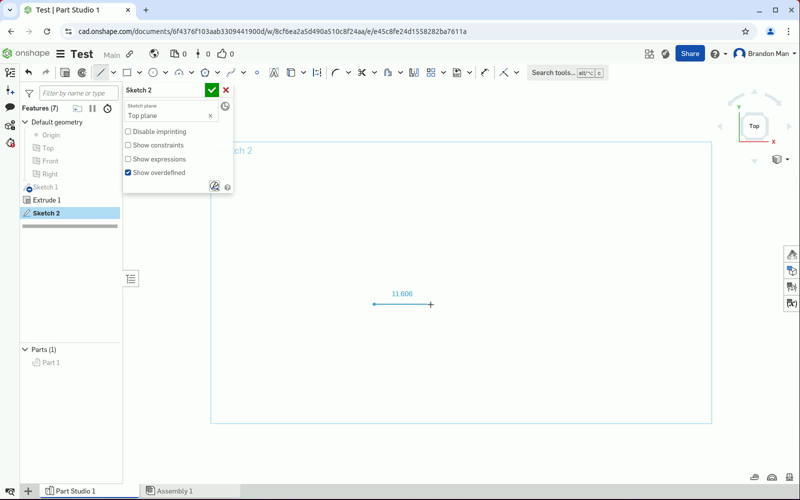
key_up(shift)
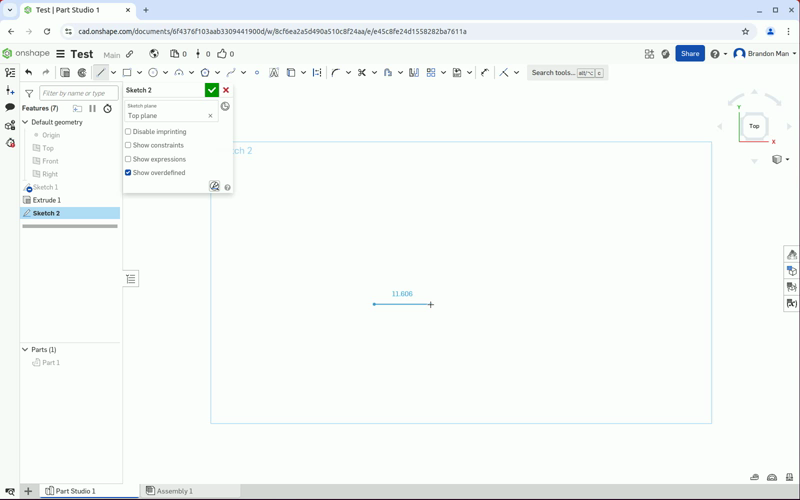
key_down(shift)
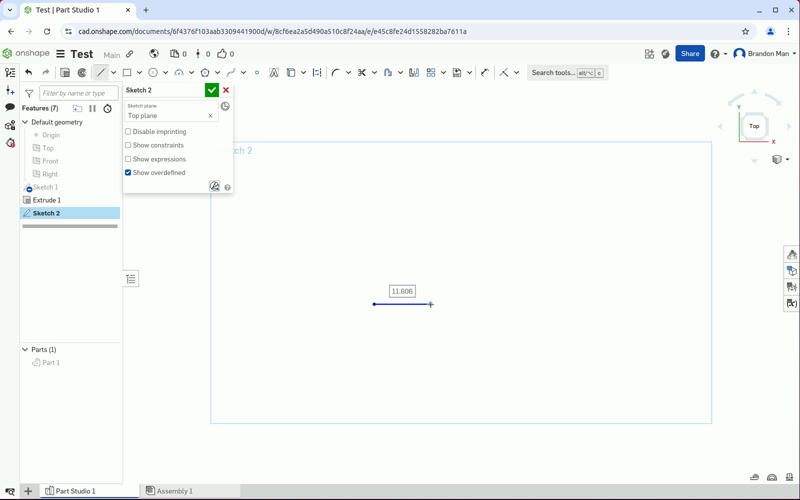
mouse_move(460, 304)
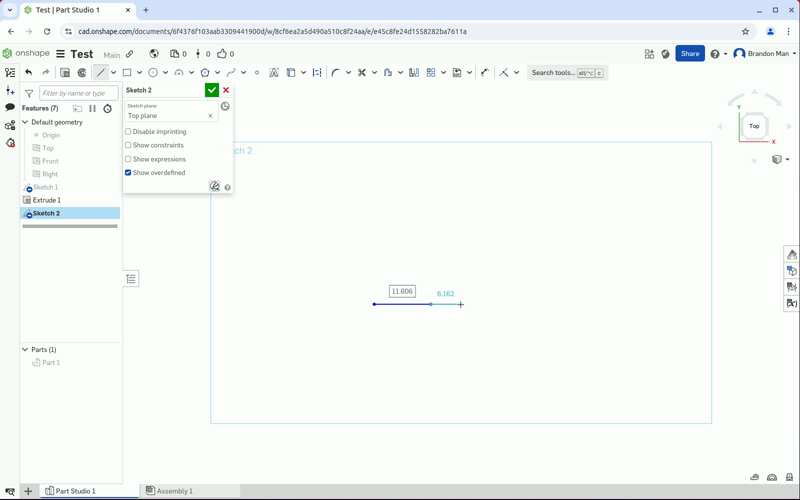
mouse_move(430, 262)
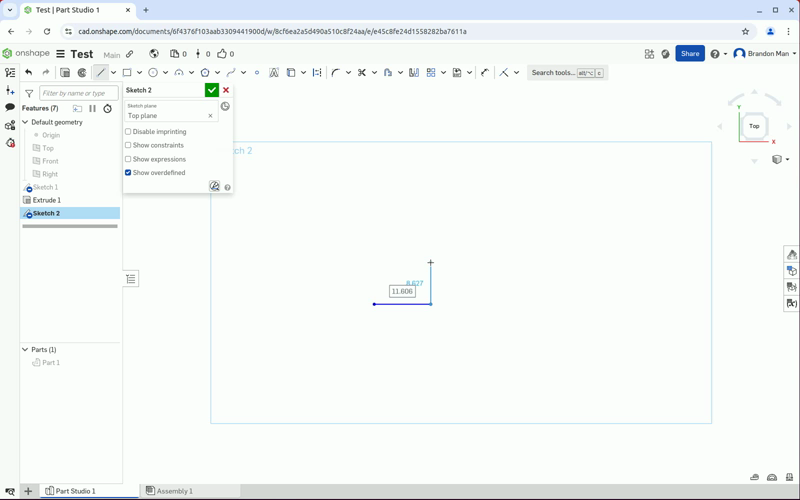
click(430, 262)
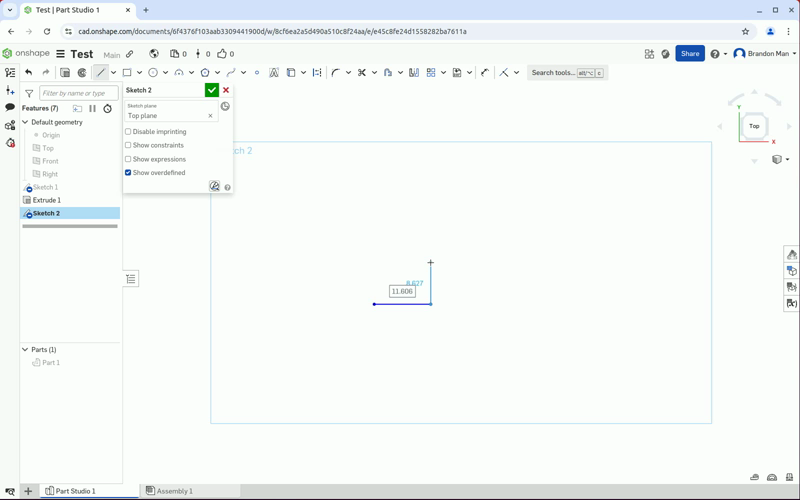
key_up(shift)
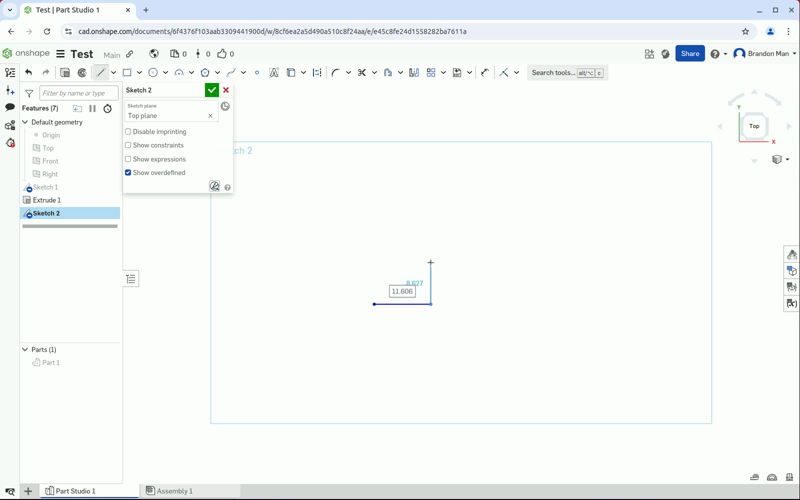
key_down(shift)
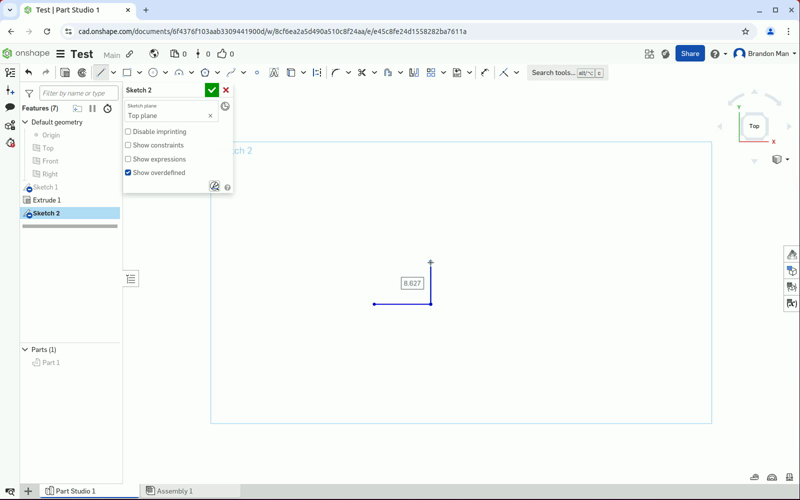
mouse_move(460, 262)
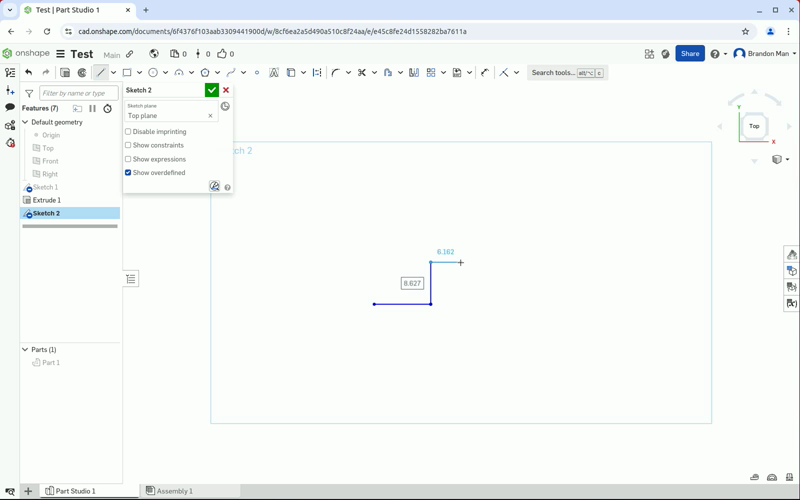
mouse_move(374, 262)
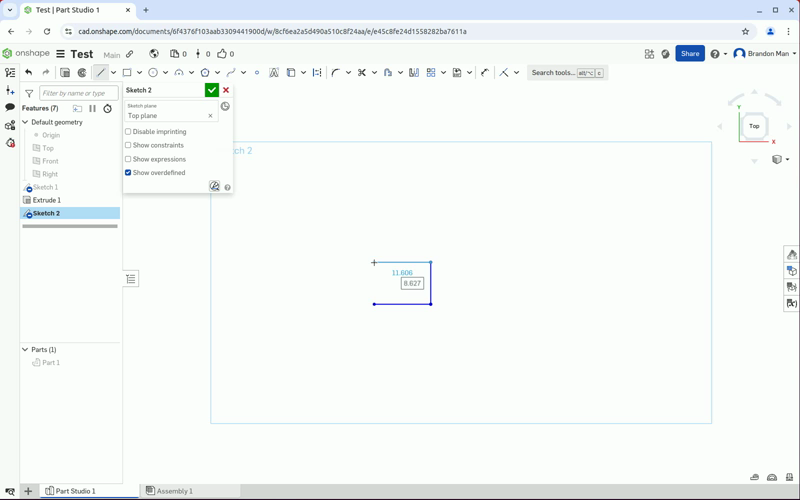
click(374, 262)
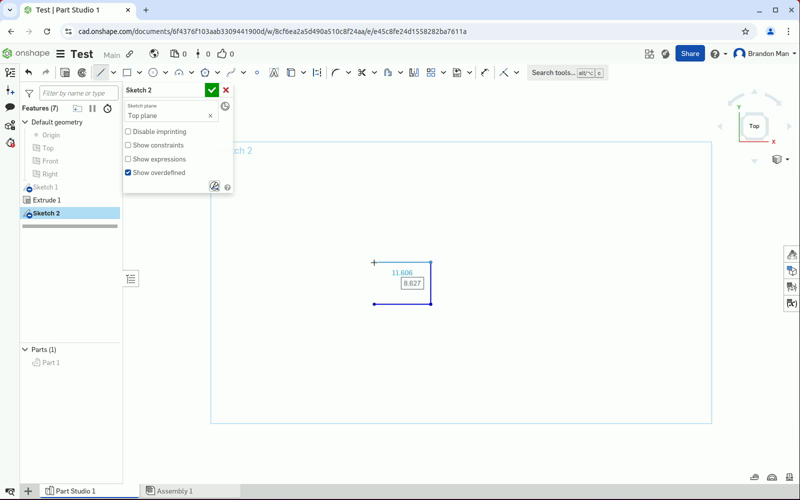
key_up(shift)
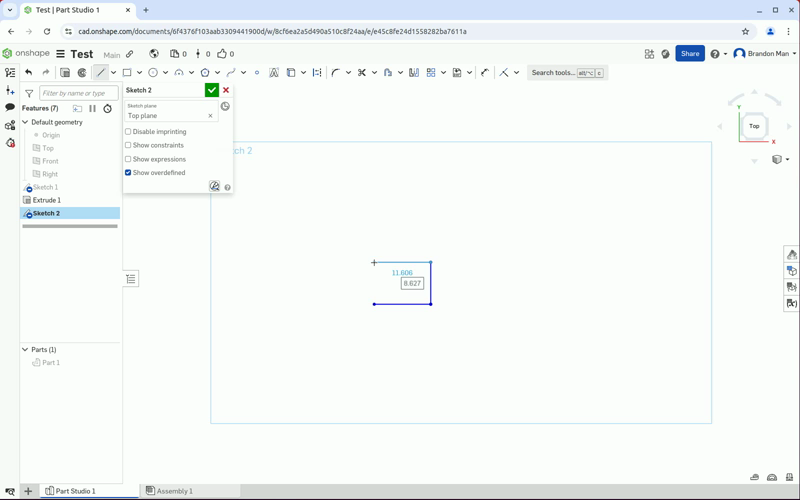
mouse_move(404, 262)
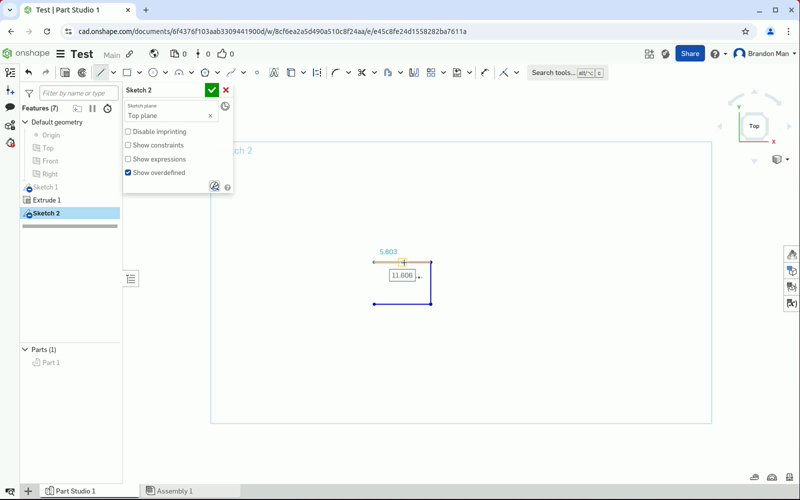
key_down(shift)
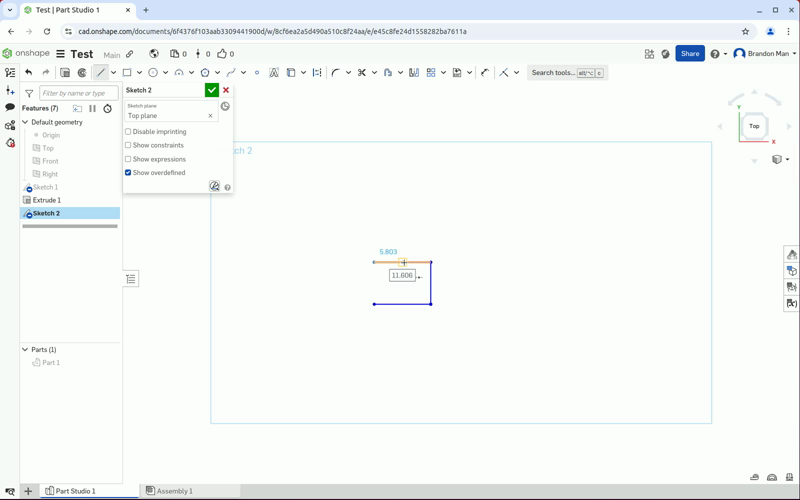
mouse_move(374, 304)
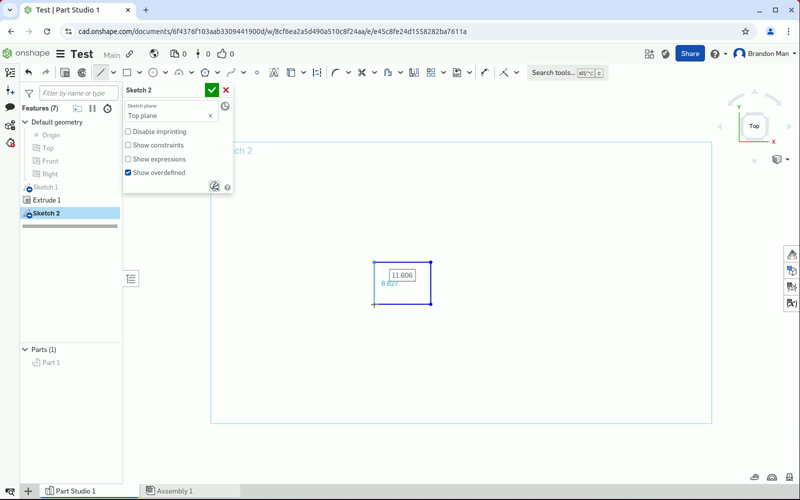
key_up(shift)
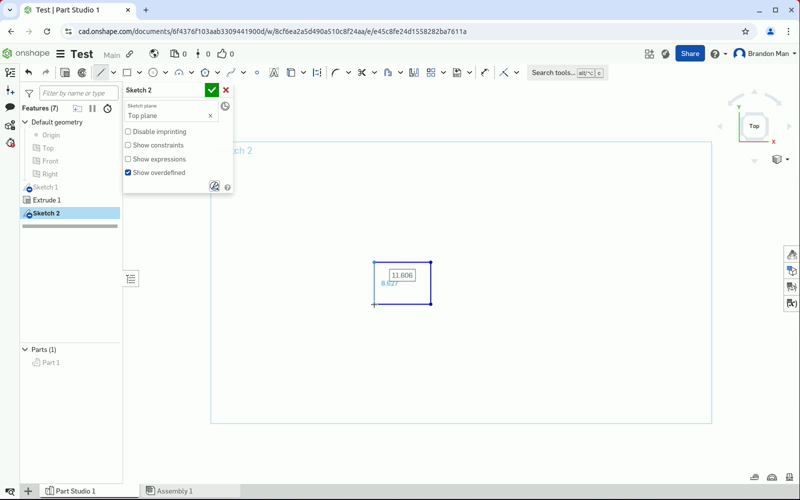
click(374, 304)
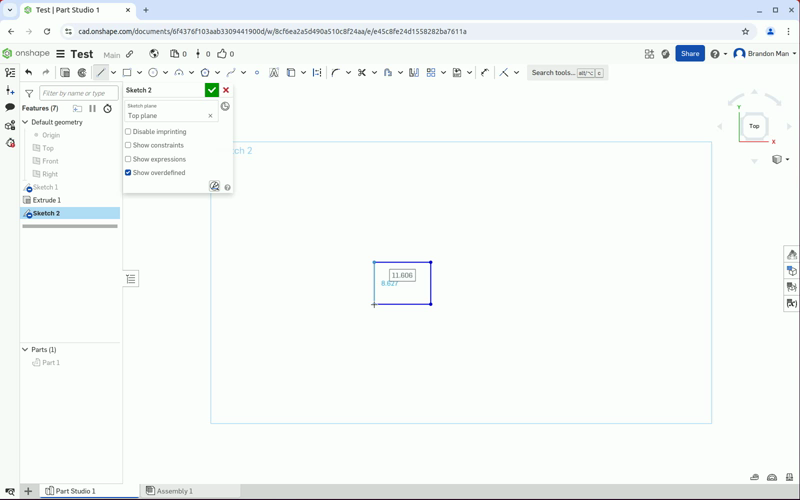
key(esc)
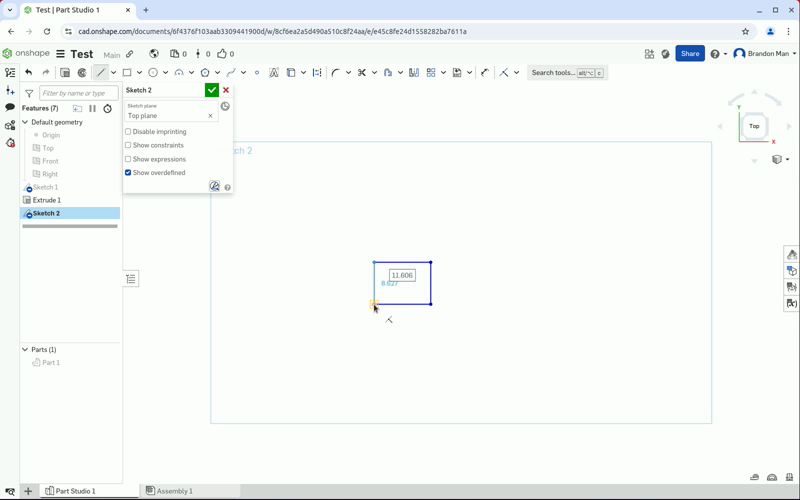
key(c)
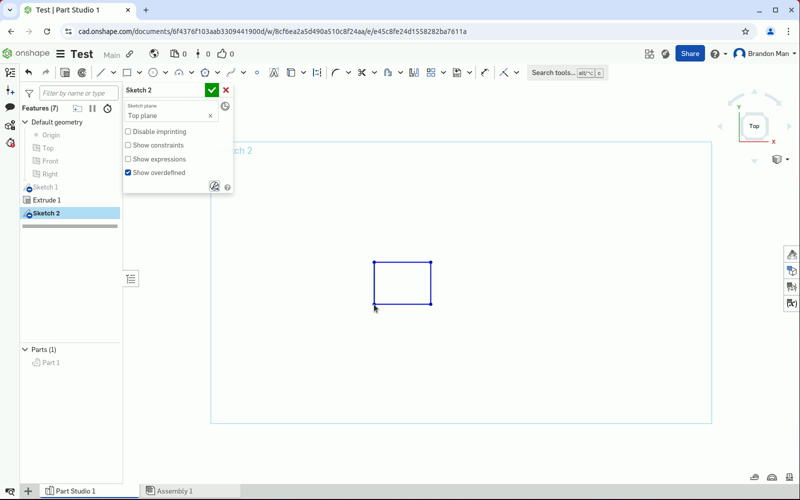
key_down(shift)
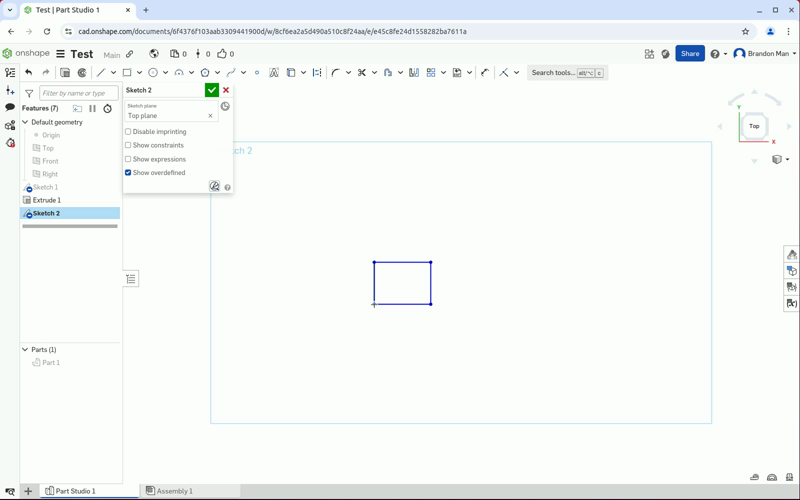
mouse_move(393, 283)
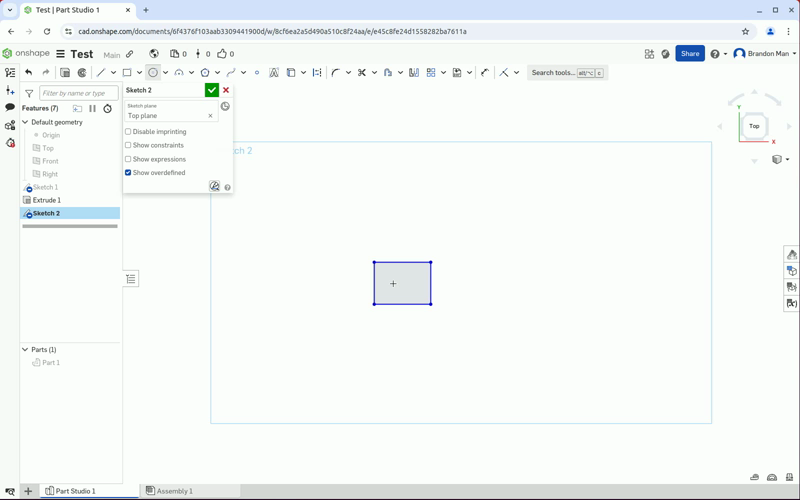
click(393, 283)
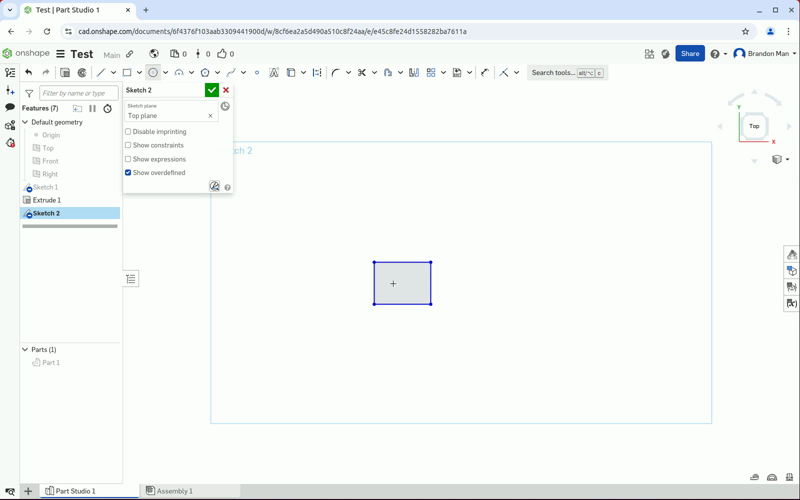
key_up(shift)
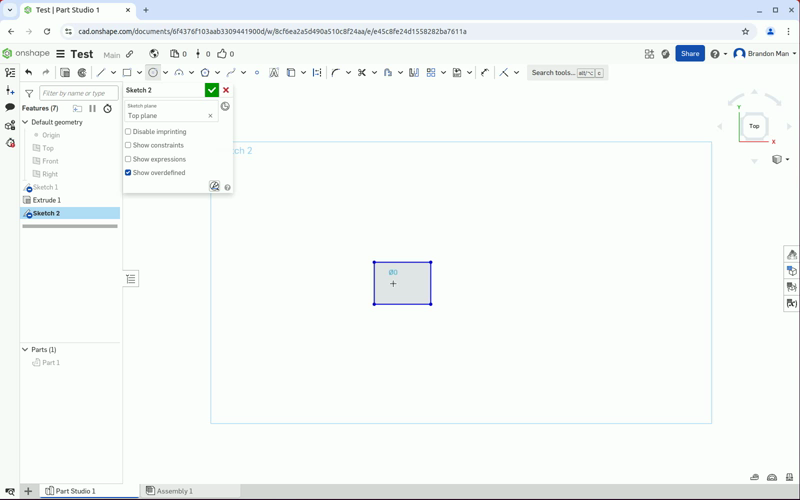
mouse_move(402, 283)
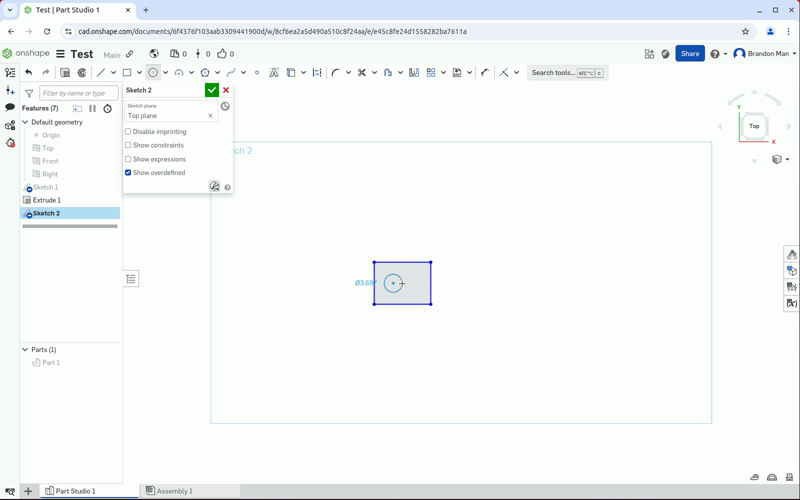
click(402, 283)
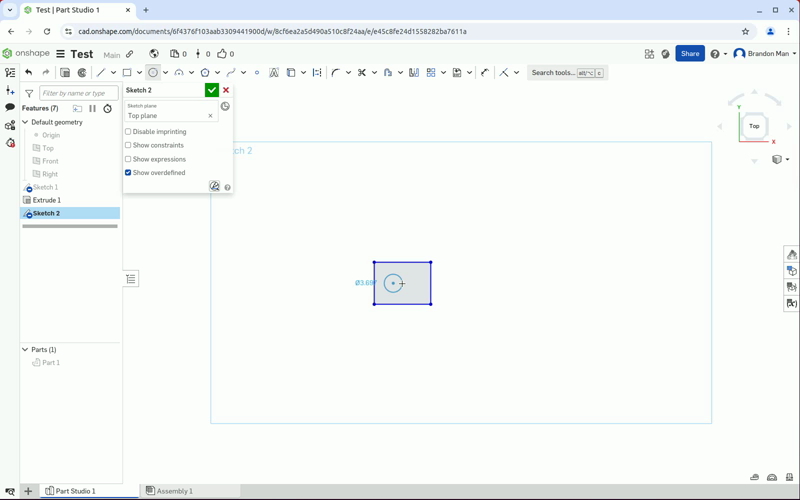
key(esc)
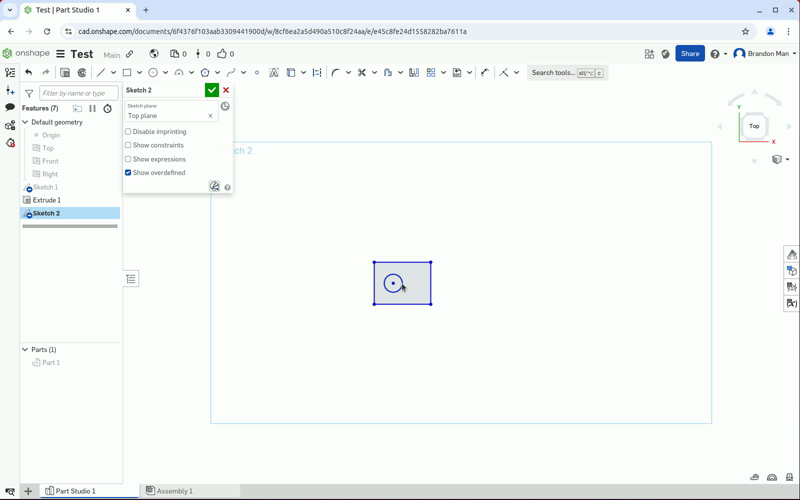
mouse_move(408, 290)
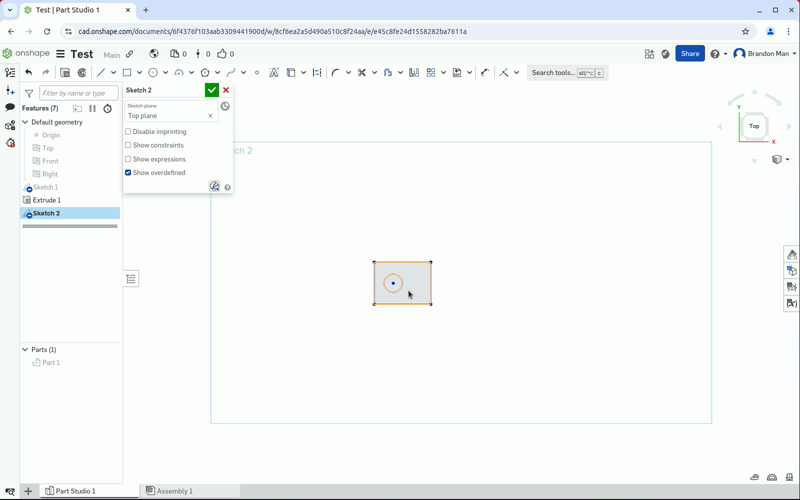
click(408, 290)
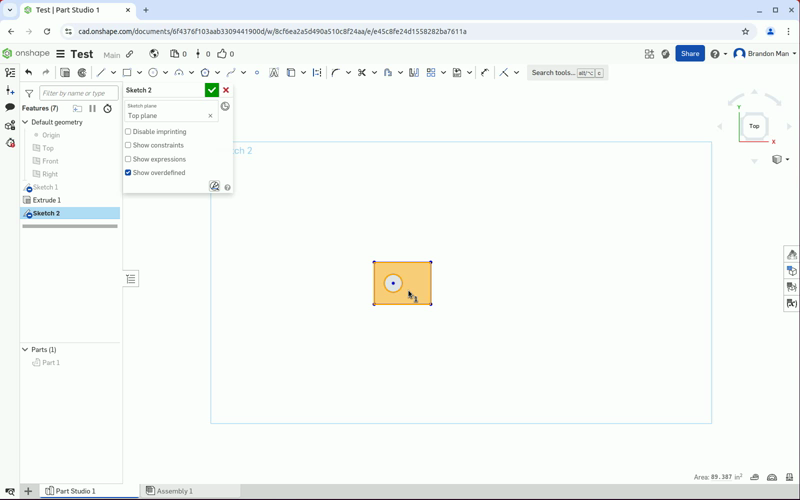
mouse_move(73, 352)
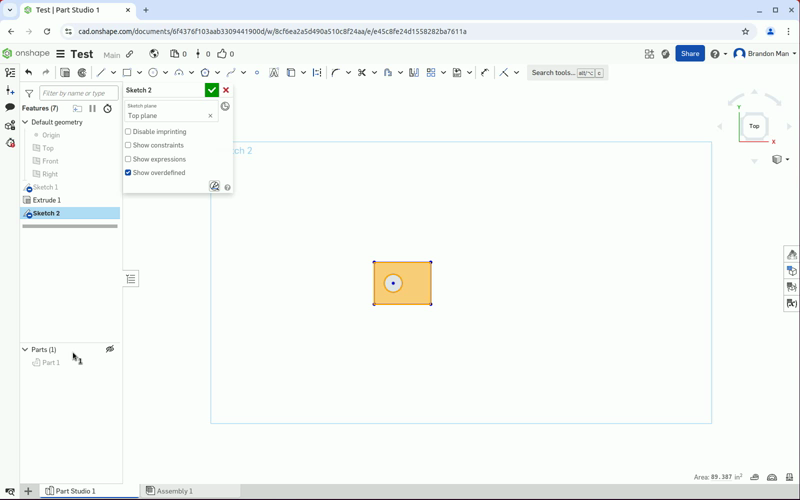
key(shift+y)
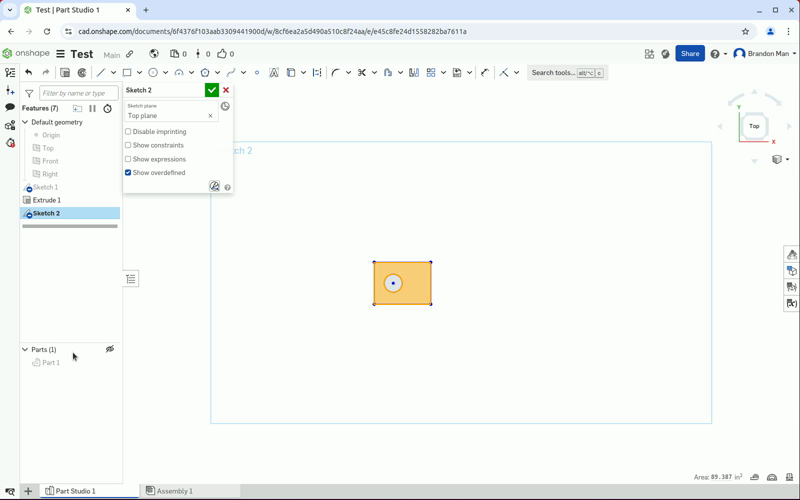
key(shift+e)
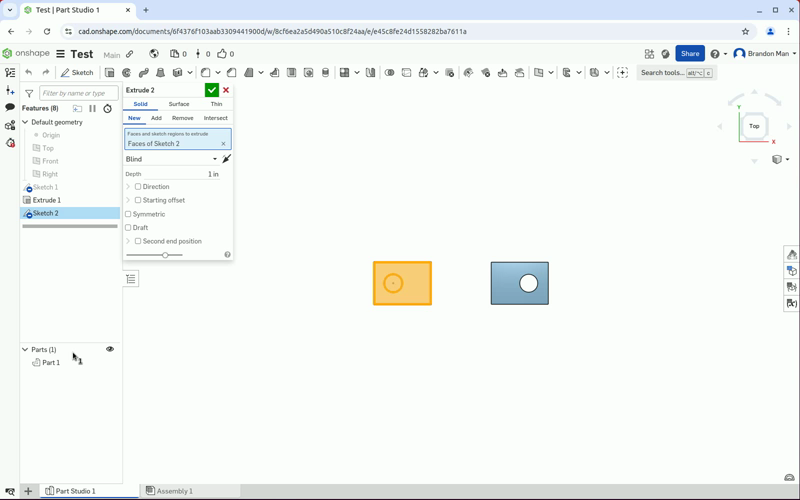
mouse_move(143, 106)
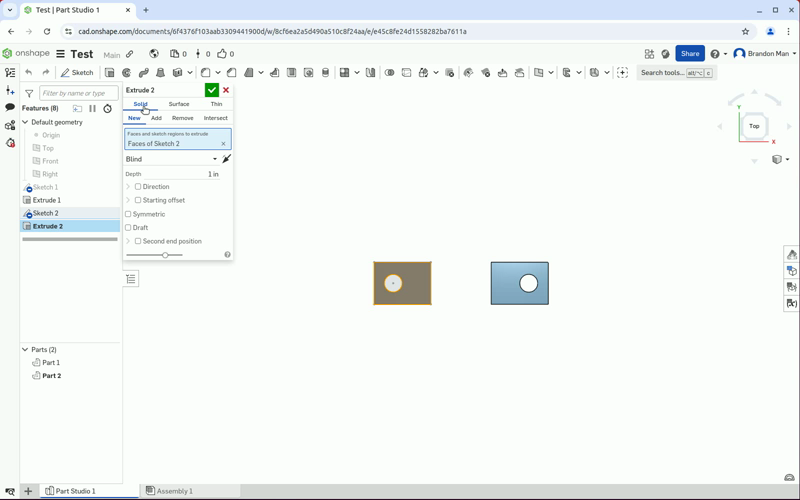
click(143, 106)
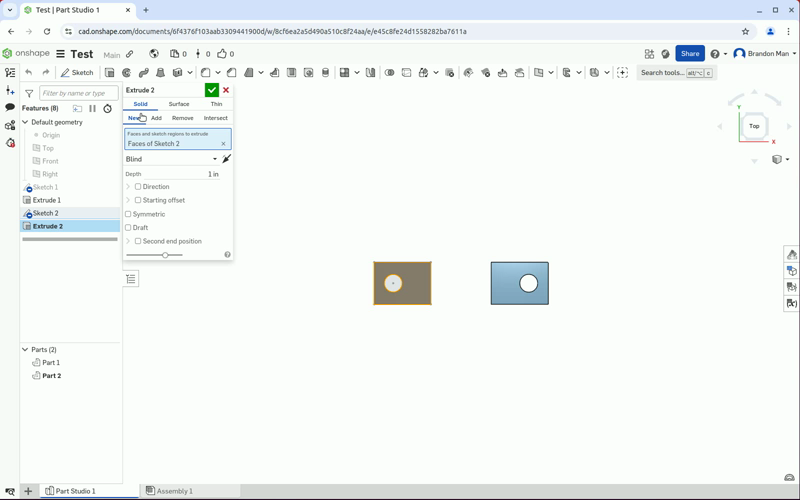
mouse_move(137, 120)
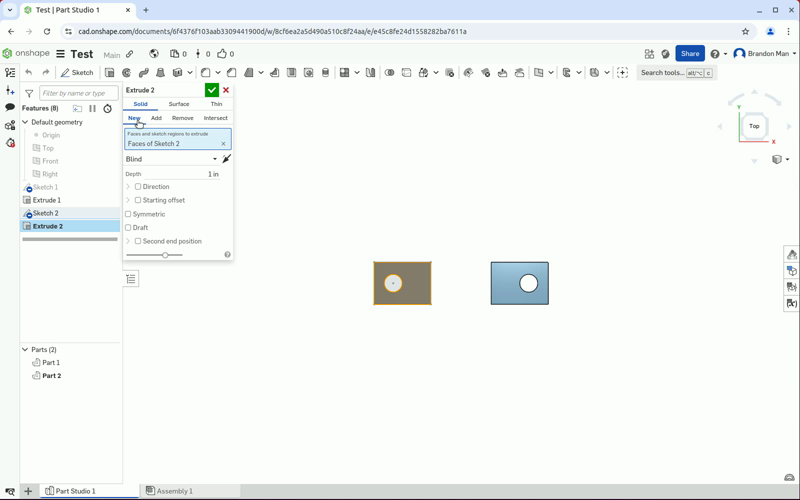
click(137, 120)
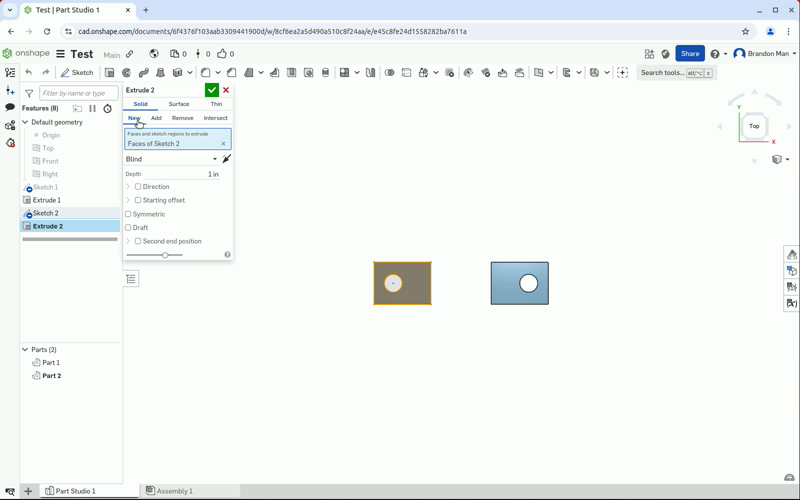
key(tab, 4)
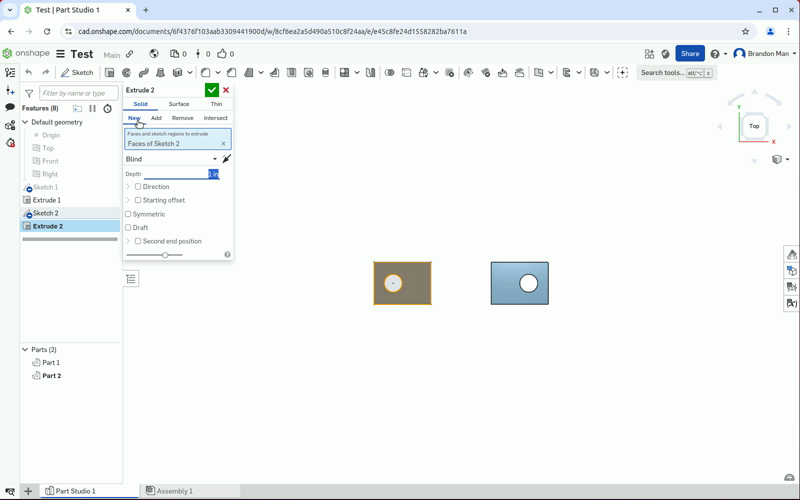
text(4.574)
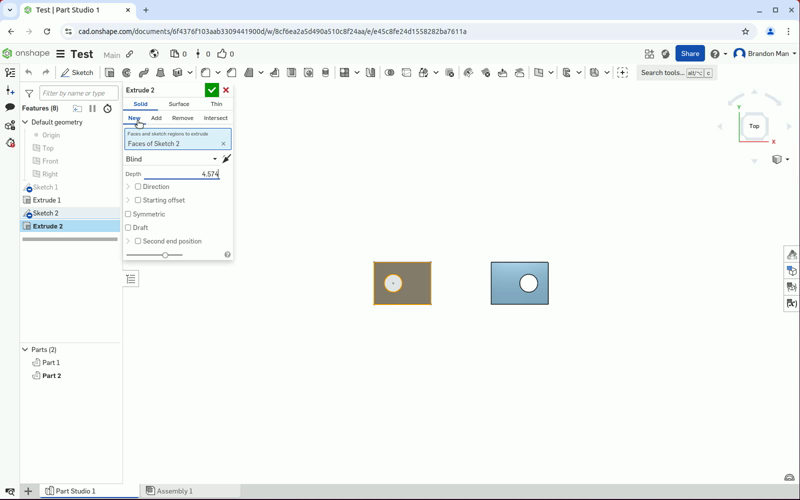
key(enter)
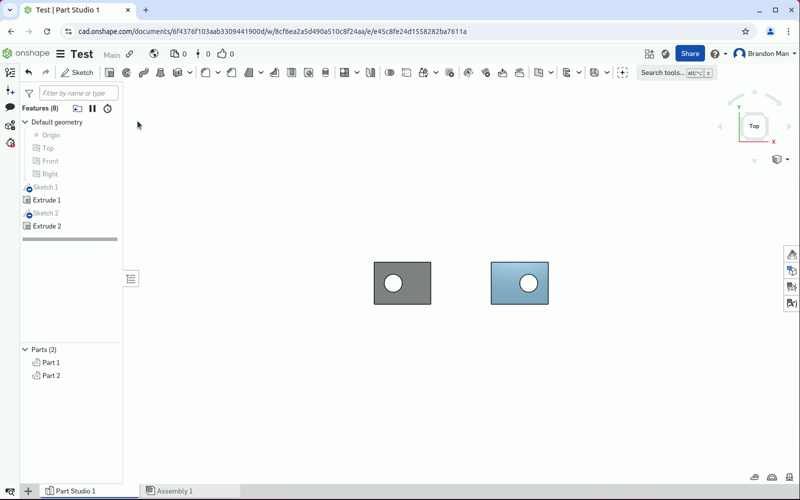
key(shift+h)
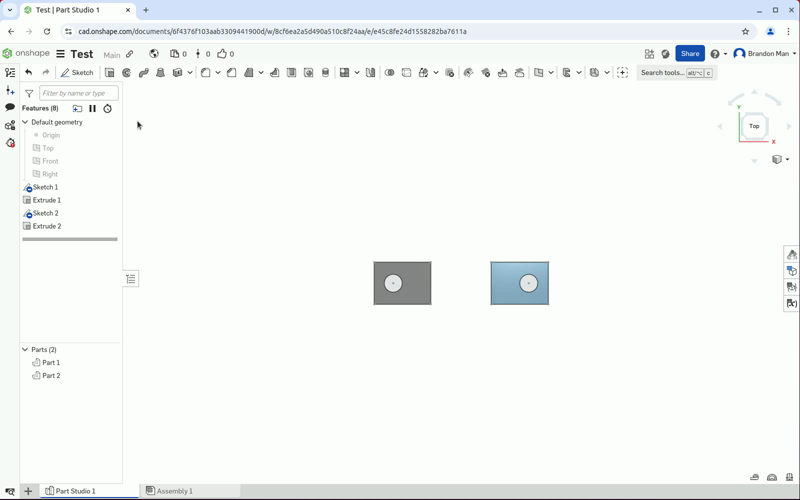
key(shift+h)
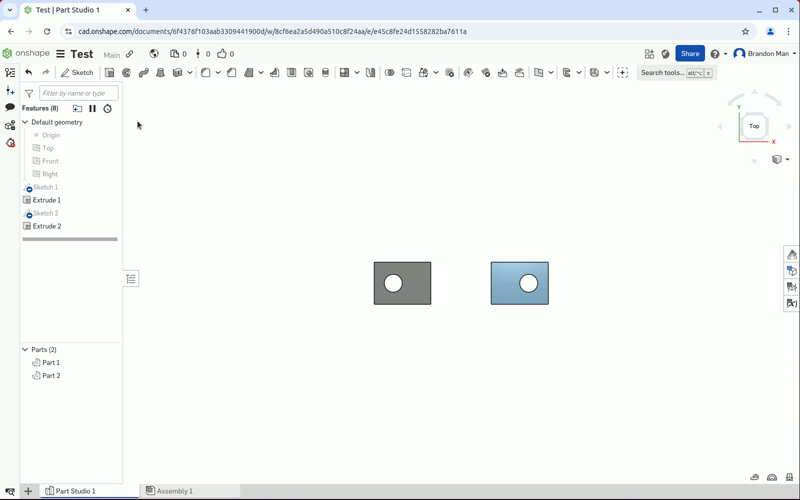
mouse_move(73, 189)
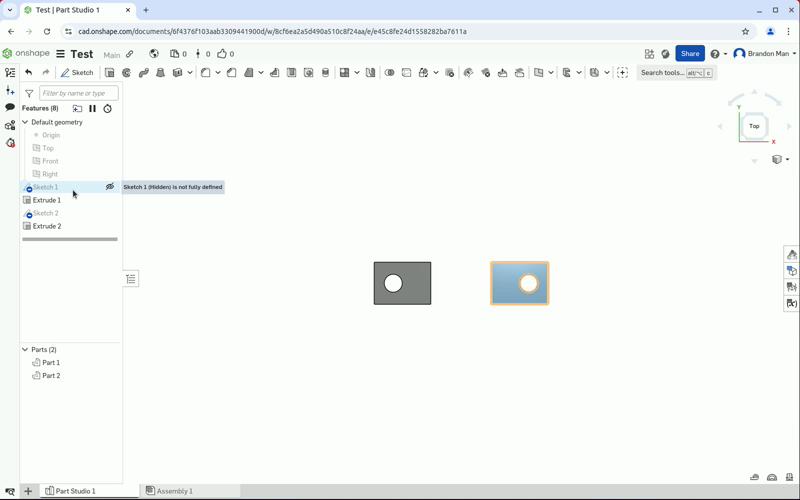
click(73, 189)
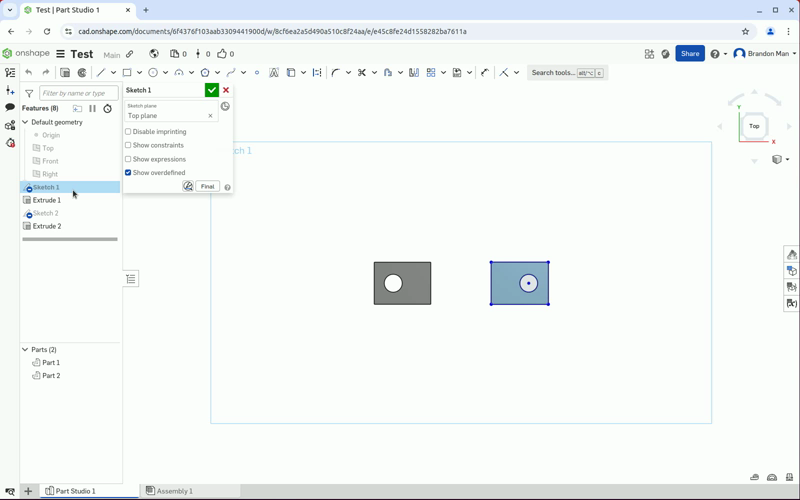
mouse_move(229, 92)
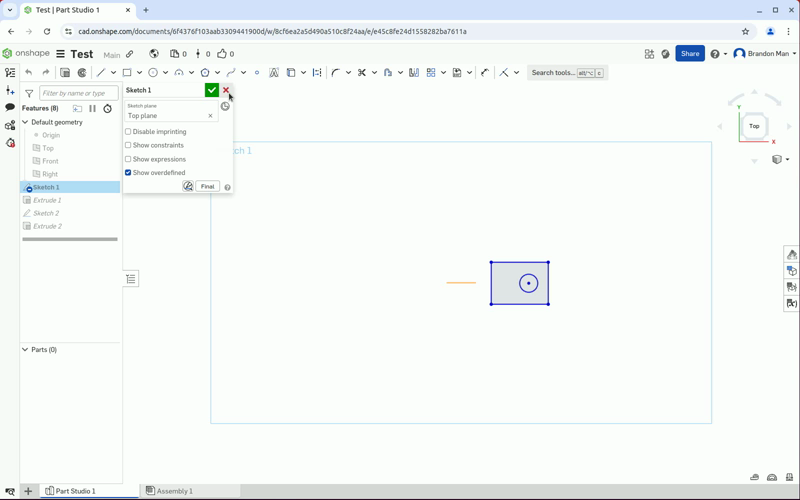
click(229, 92)
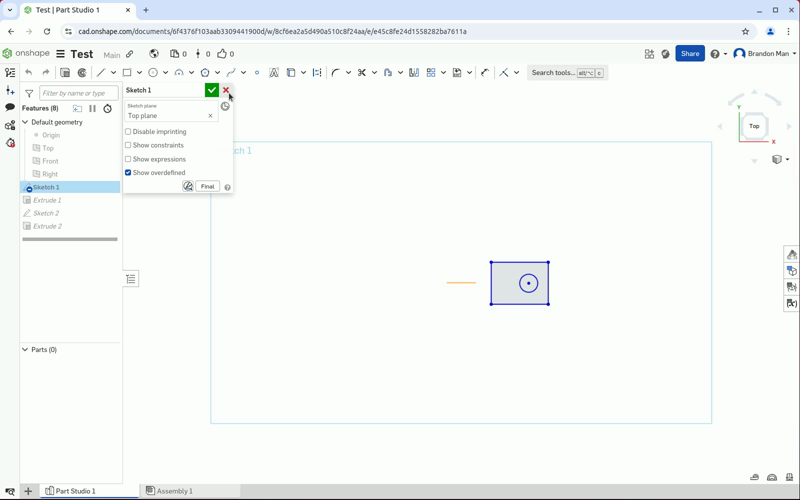
key(shift+s)
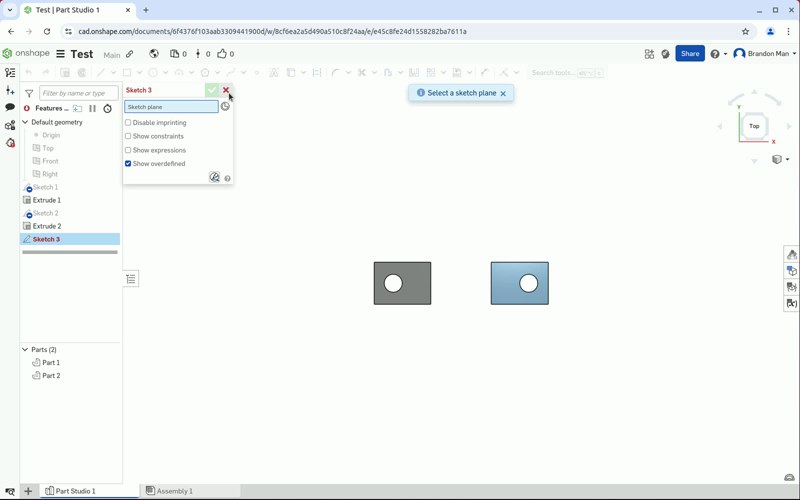
mouse_move(73, 150)
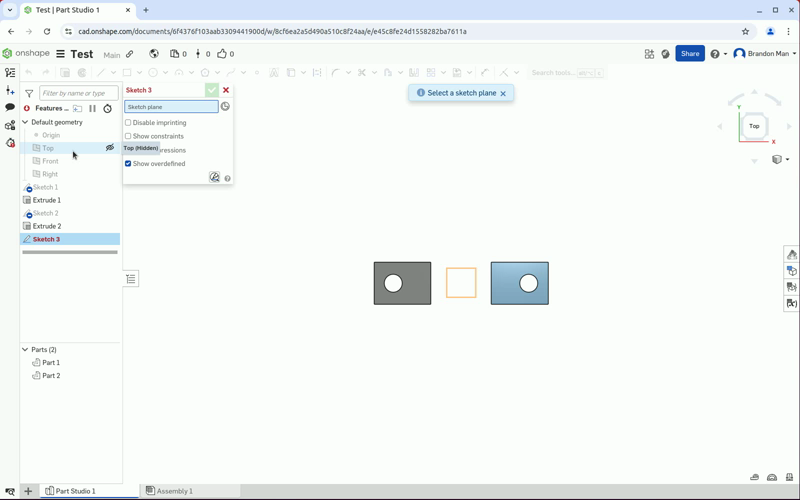
click(73, 150)
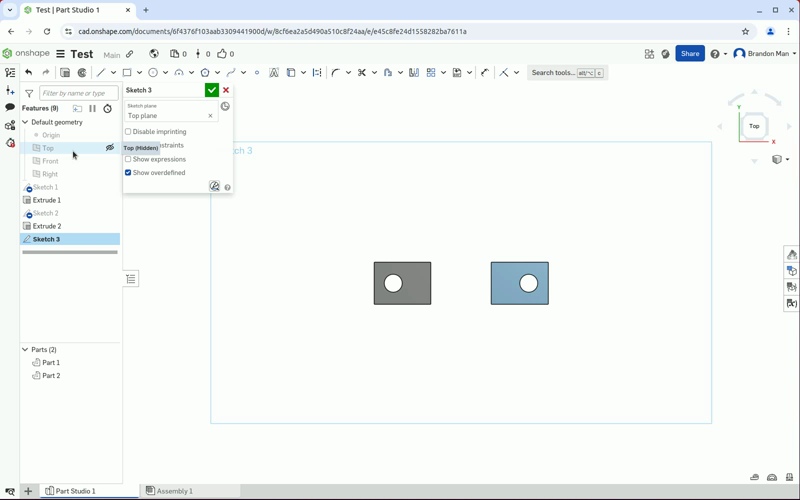
mouse_move(73, 352)
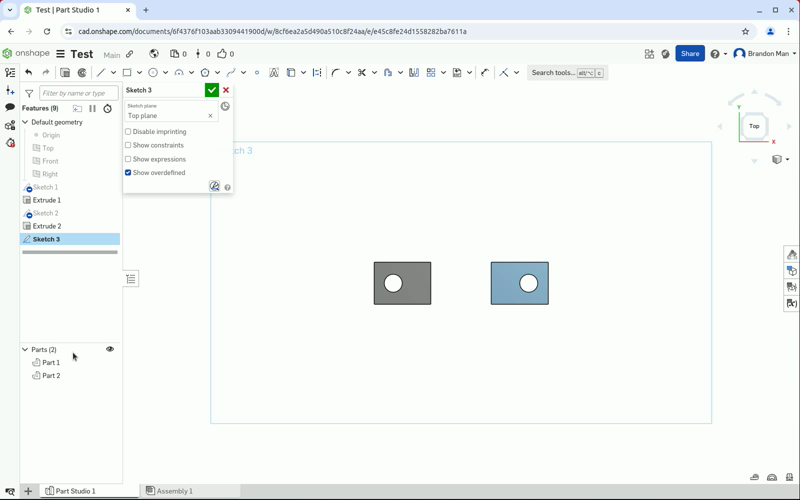
key(y)
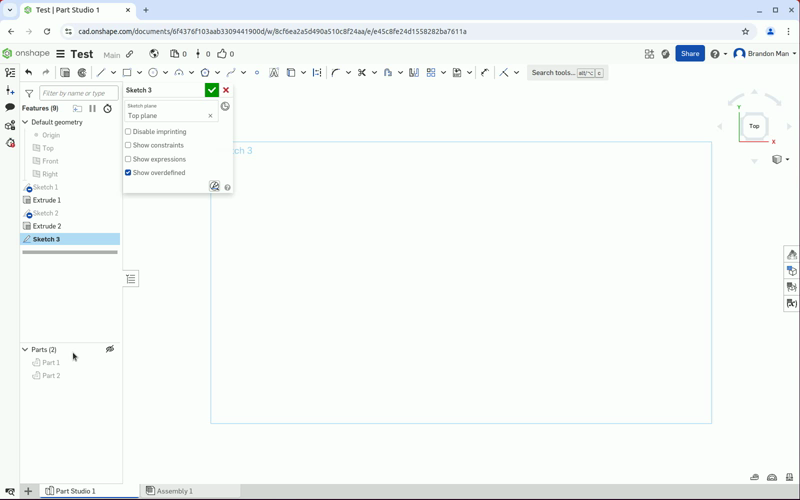
key(l)
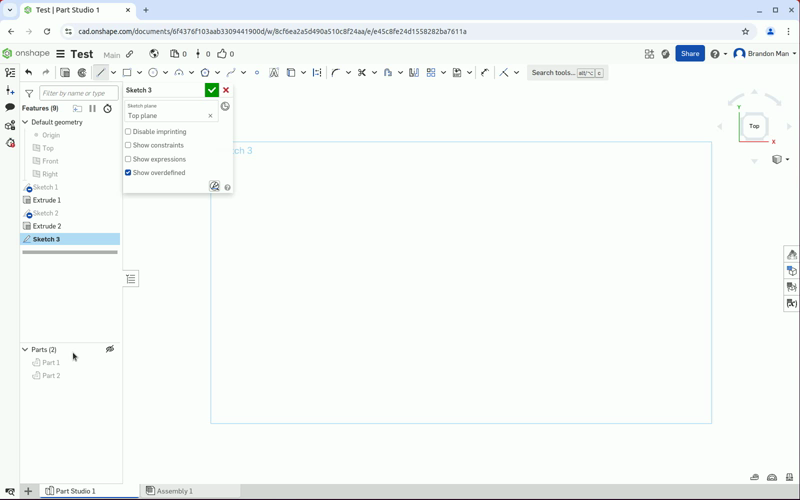
key_down(shift)
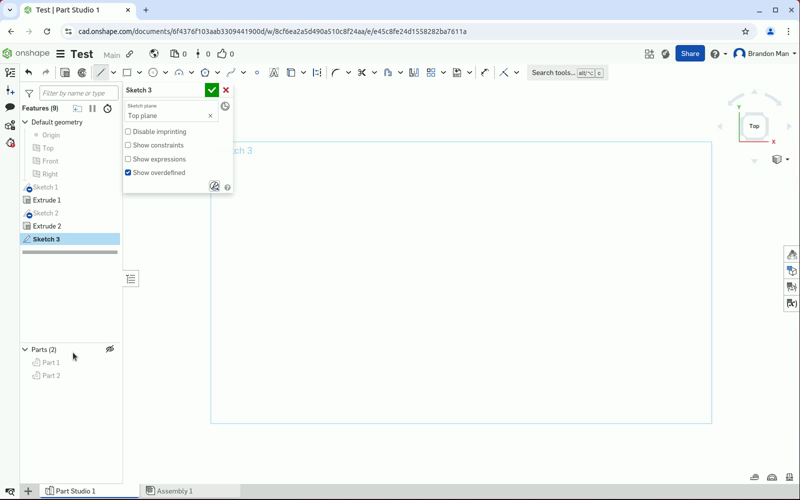
mouse_move(430, 304)
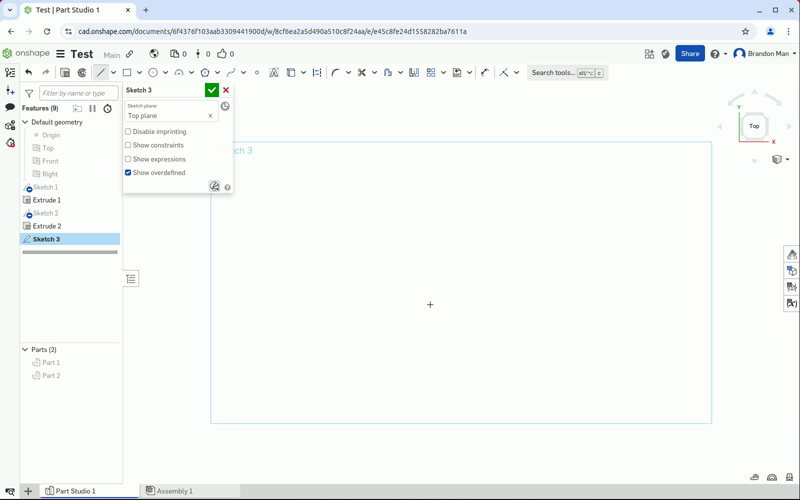
click(430, 304)
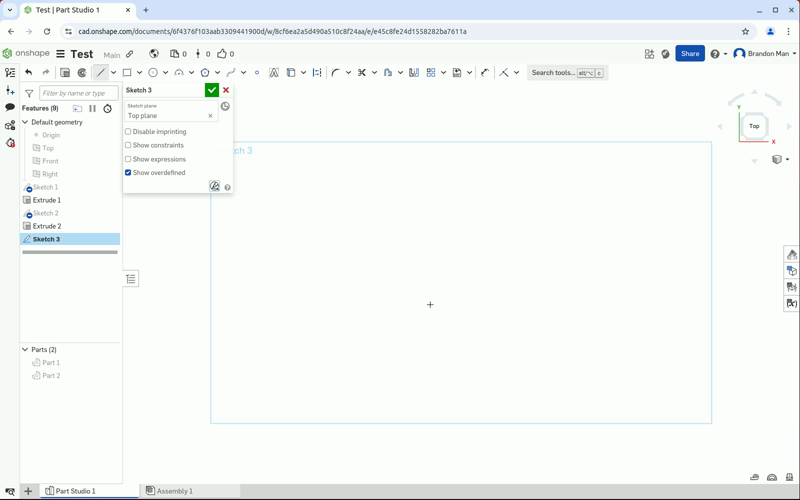
key_up(shift)
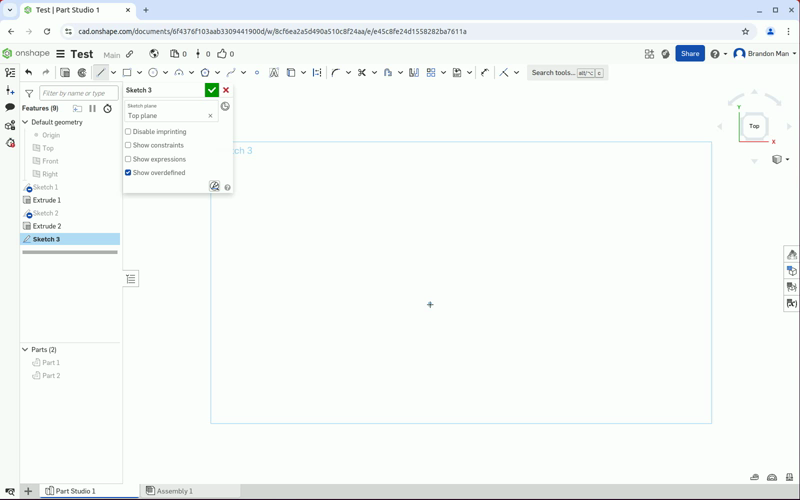
key_down(shift)
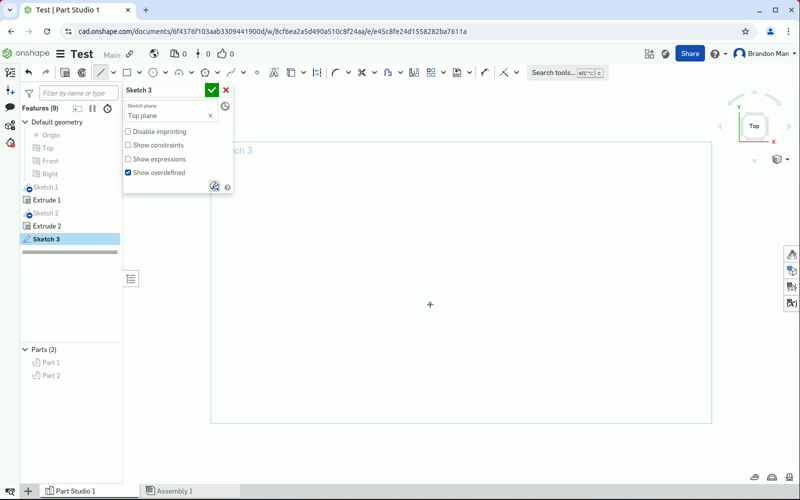
mouse_move(491, 304)
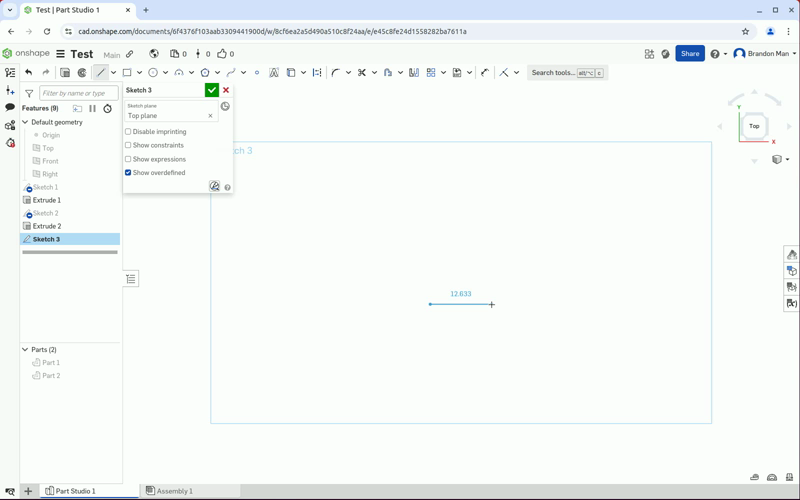
click(491, 304)
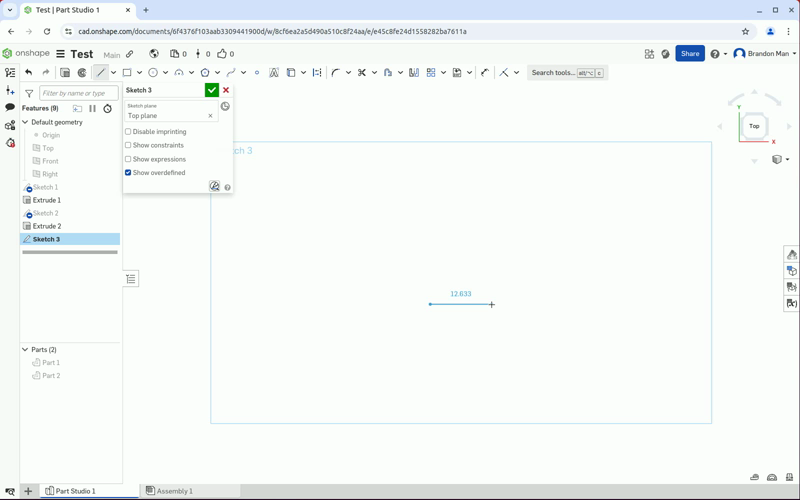
key_up(shift)
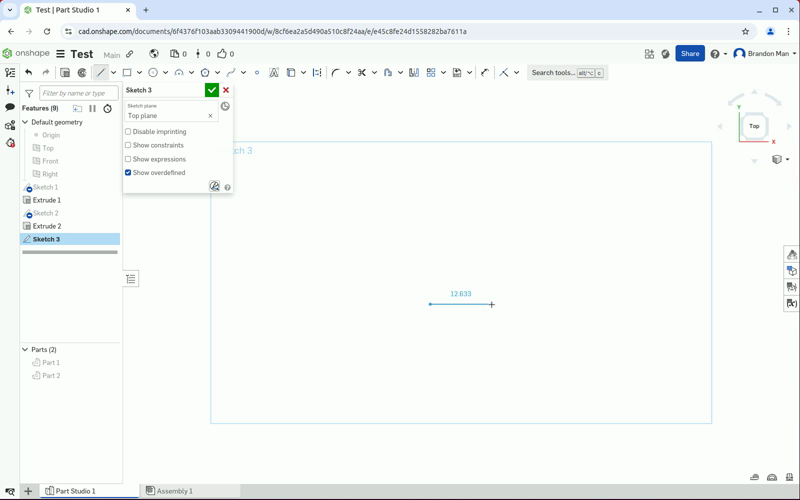
key_down(shift)
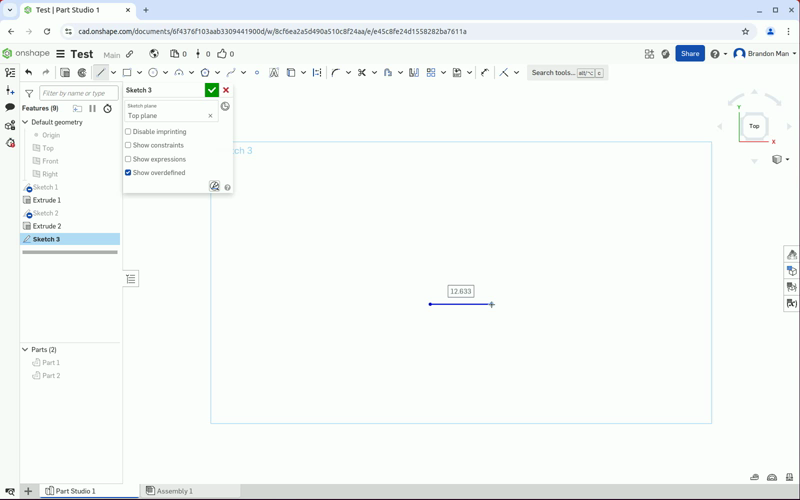
mouse_move(521, 304)
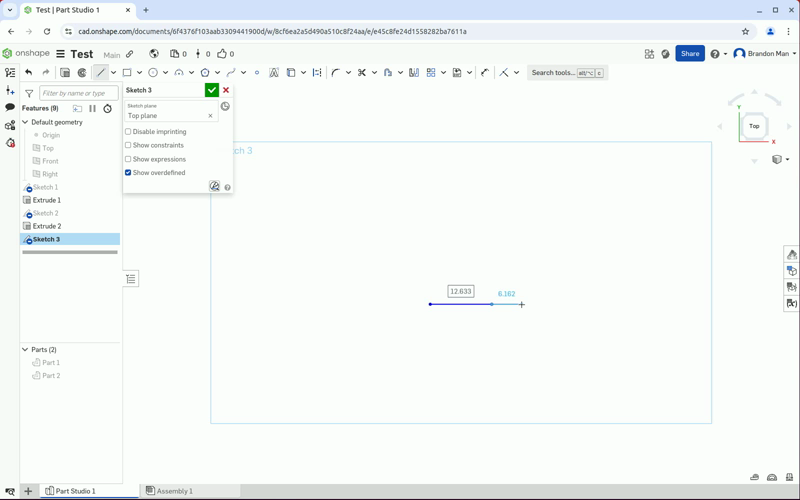
mouse_move(491, 262)
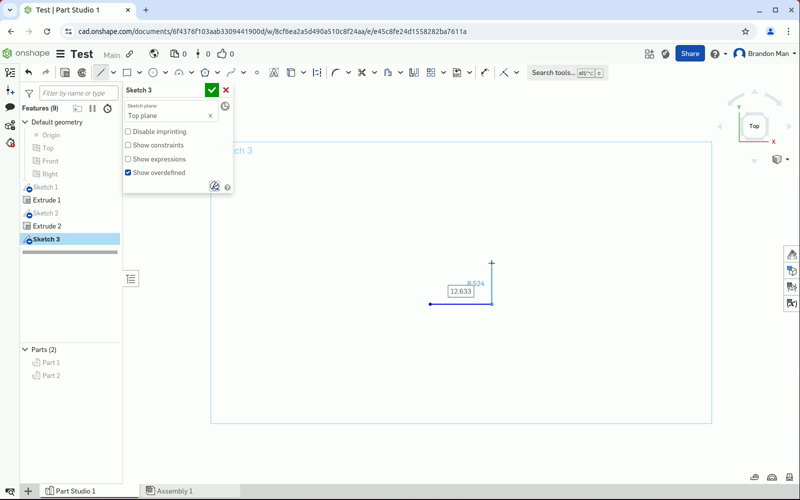
click(491, 262)
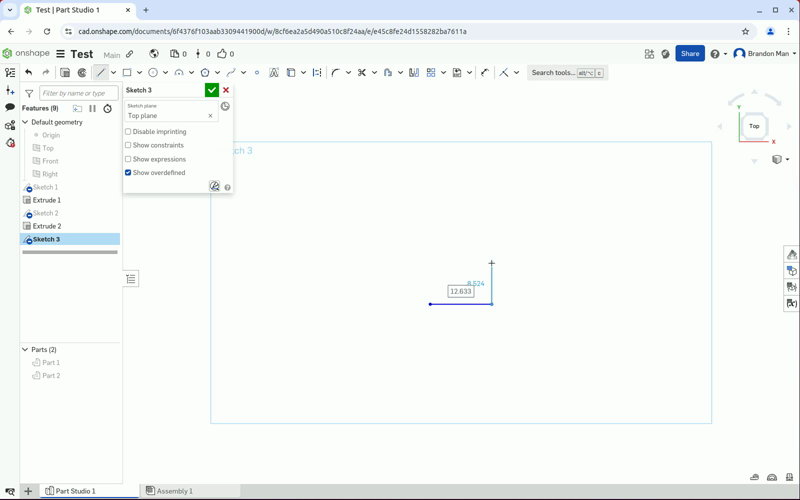
key_up(shift)
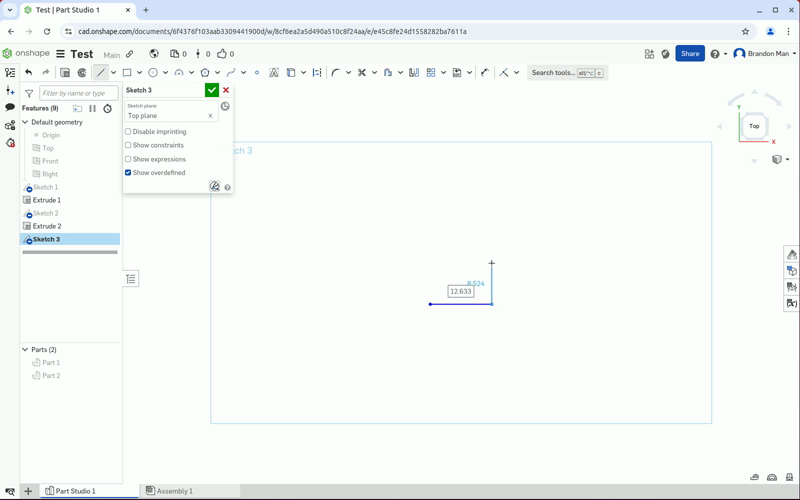
key_down(shift)
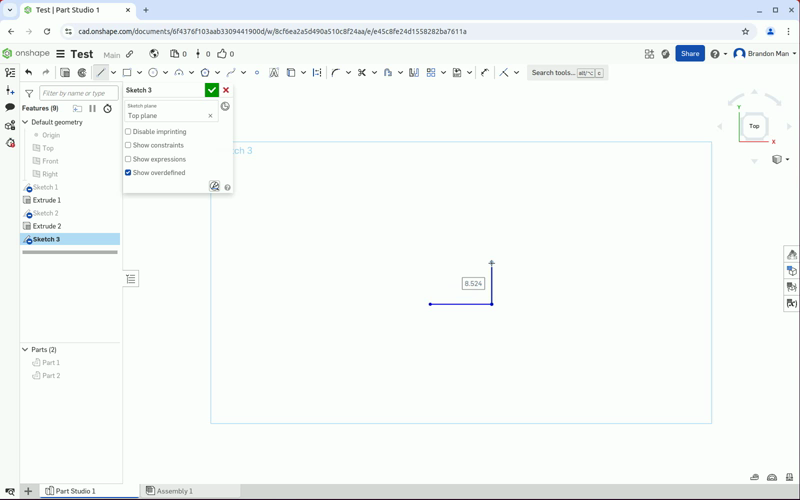
mouse_move(430, 262)
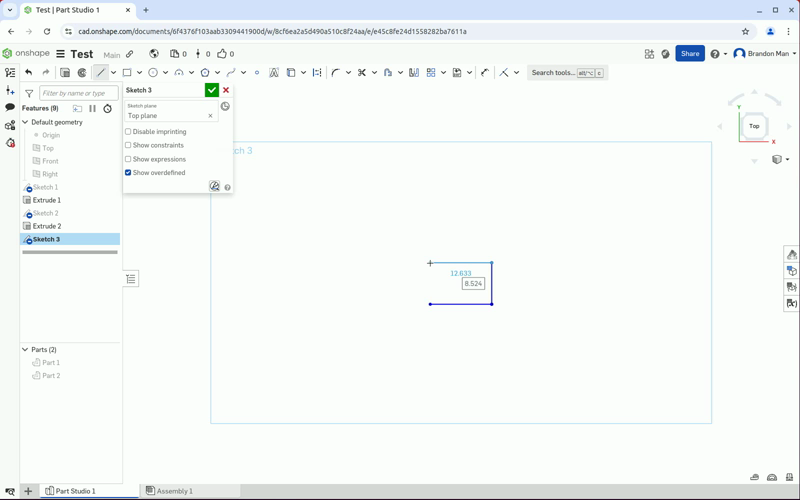
click(430, 262)
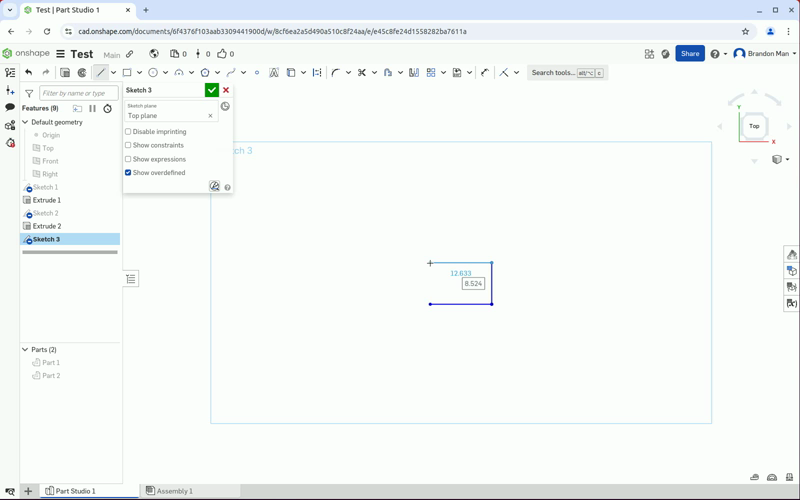
key_up(shift)
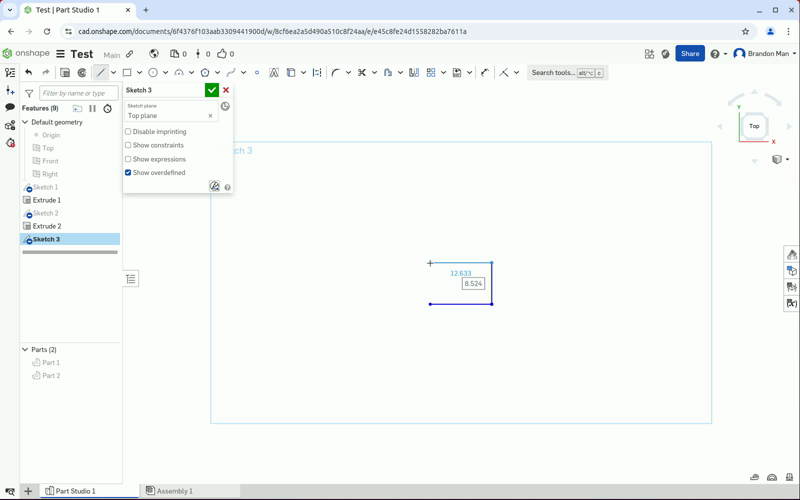
mouse_move(460, 262)
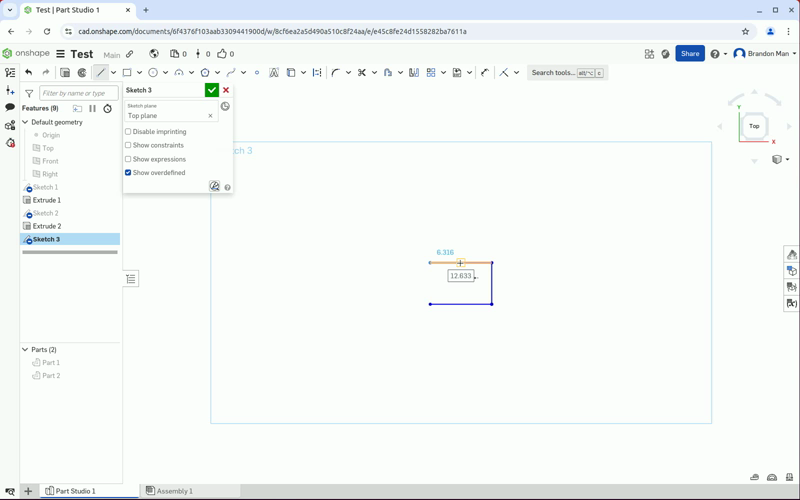
key_down(shift)
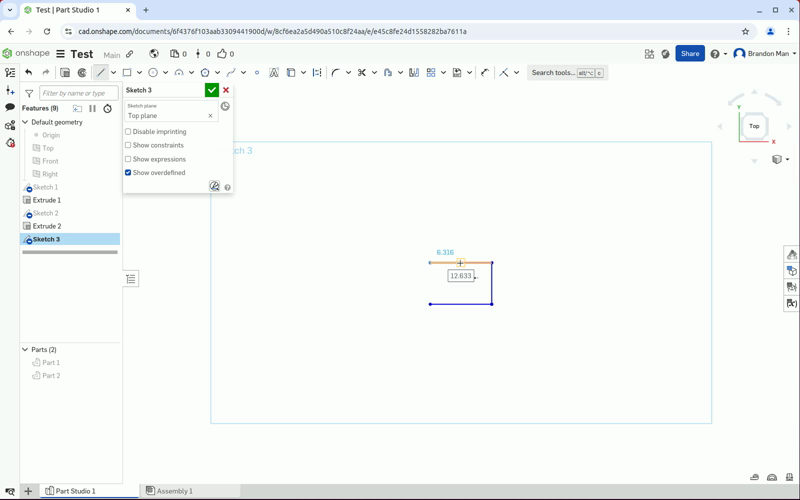
mouse_move(430, 304)
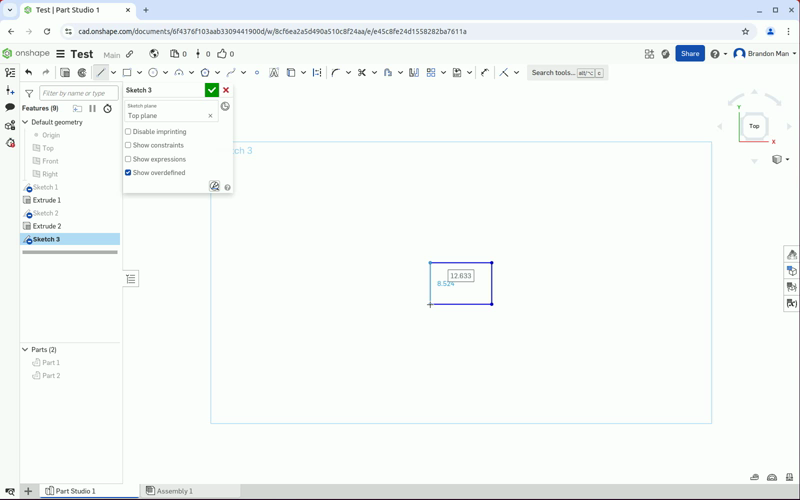
key_up(shift)
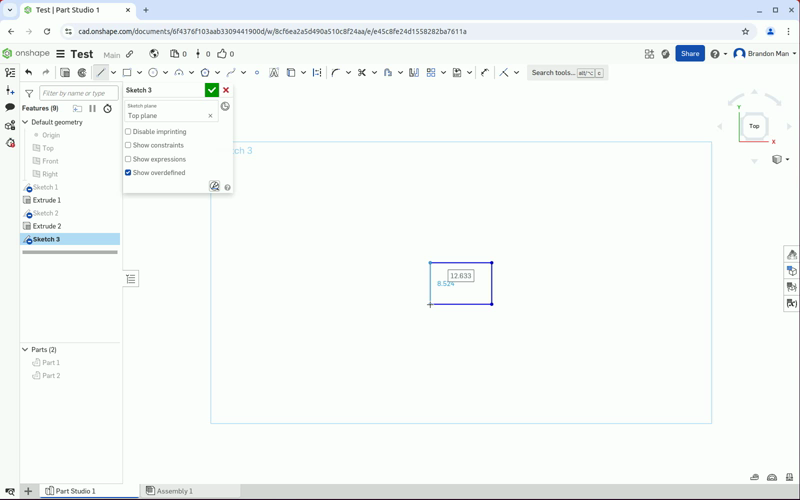
click(430, 304)
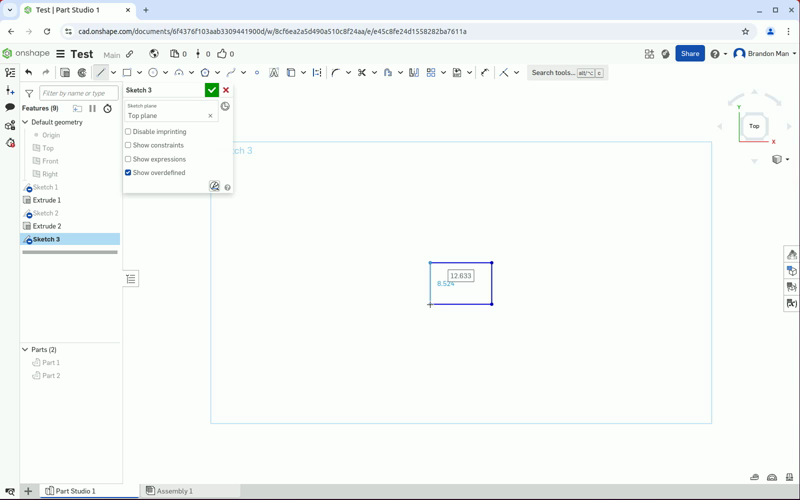
key(esc)
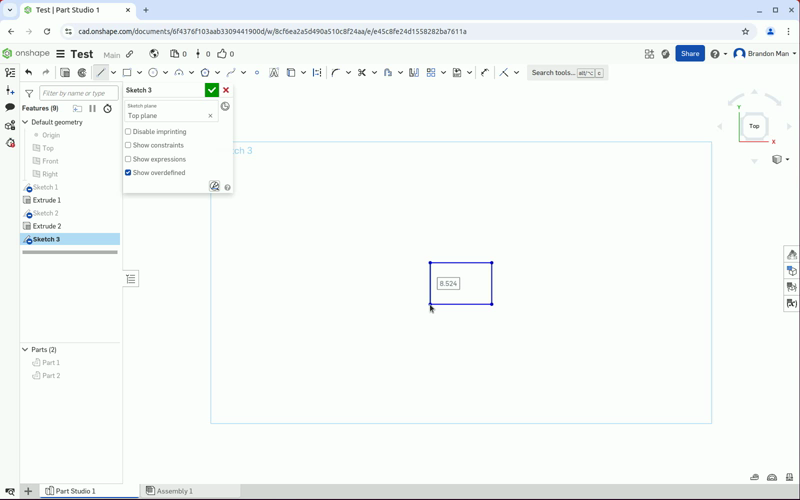
mouse_move(447, 270)
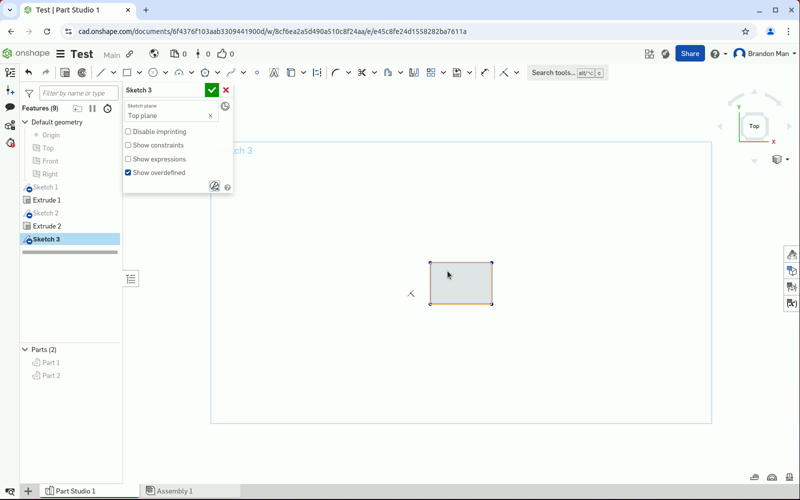
click(447, 270)
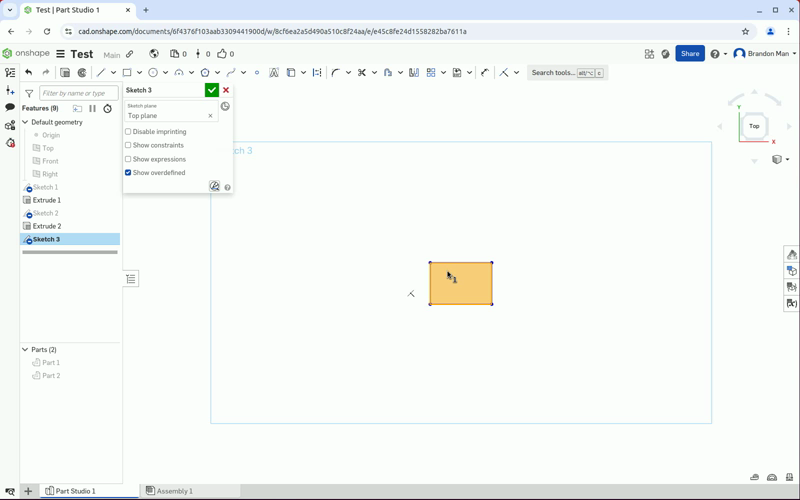
mouse_move(73, 352)
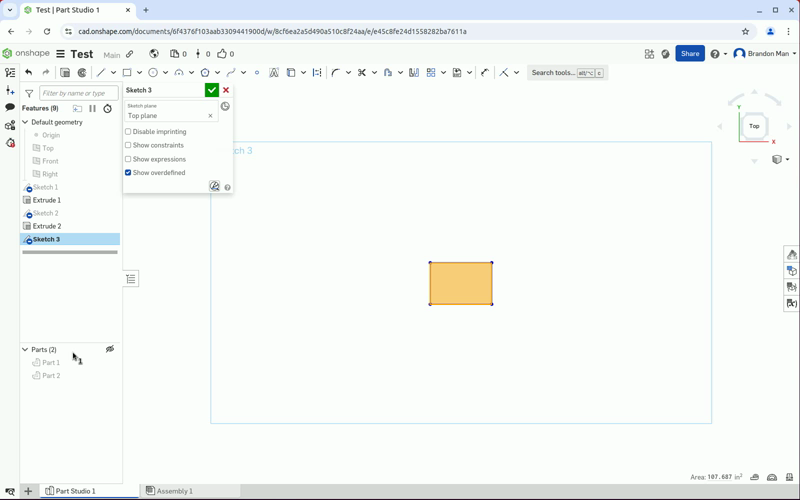
key(shift+y)
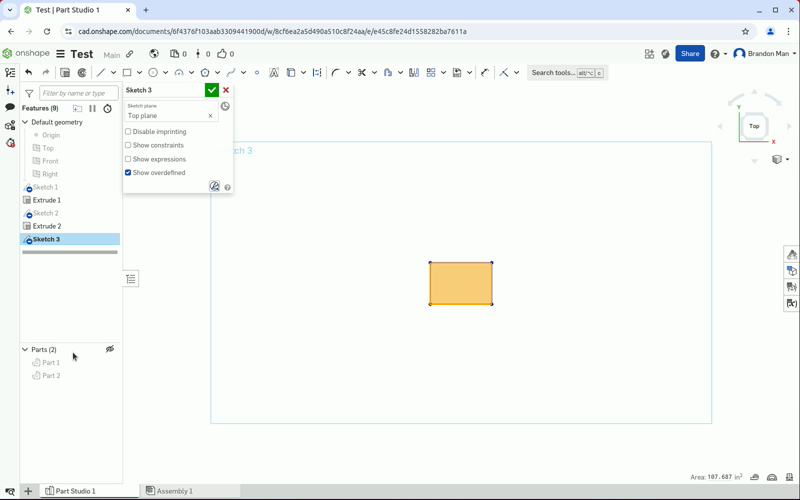
key(shift+e)
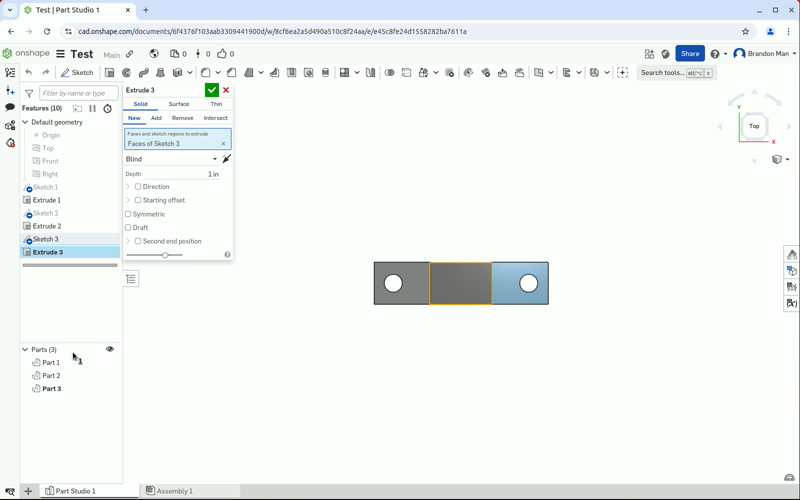
mouse_move(143, 106)
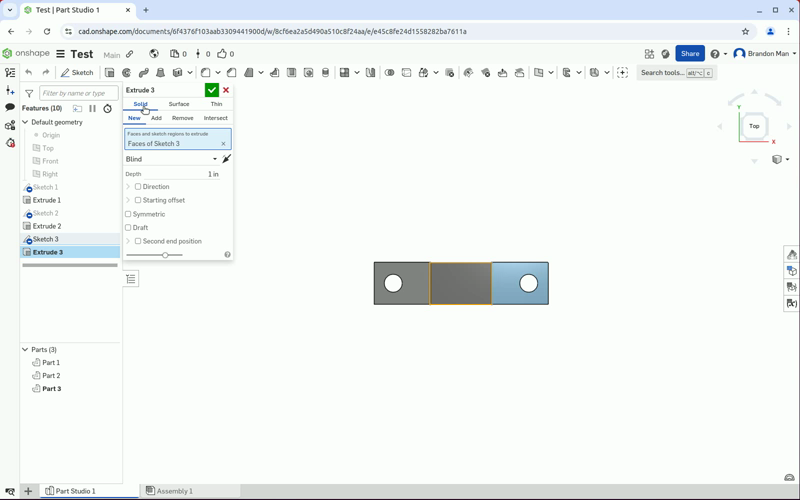
click(143, 106)
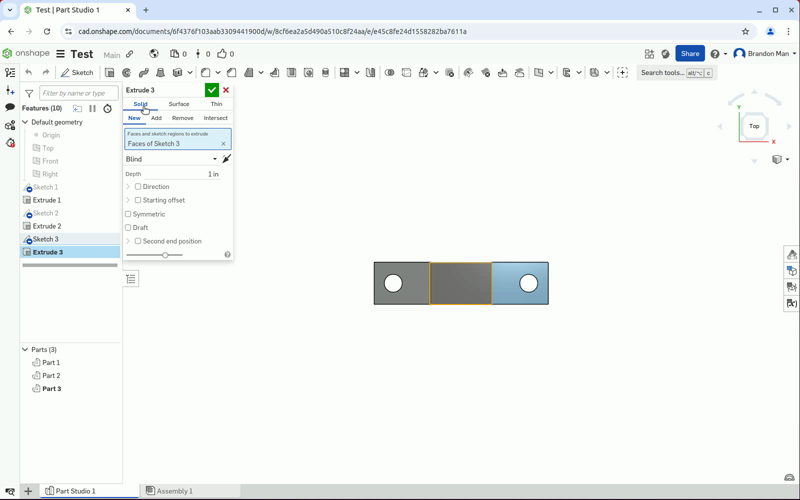
mouse_move(137, 120)
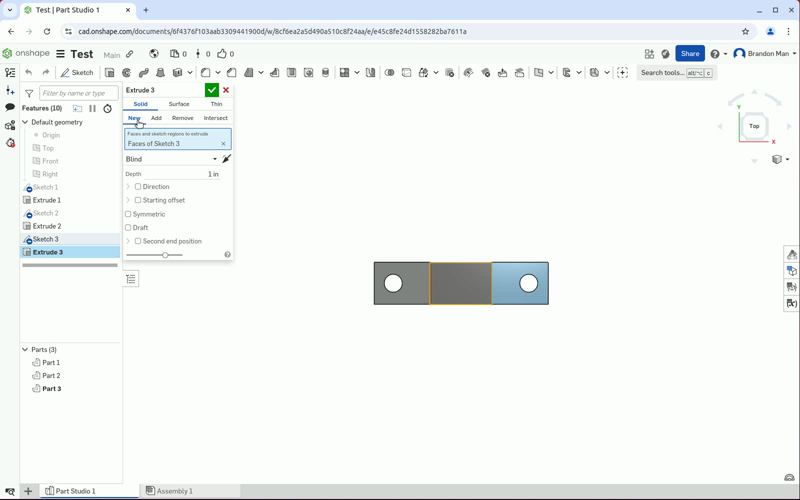
click(137, 120)
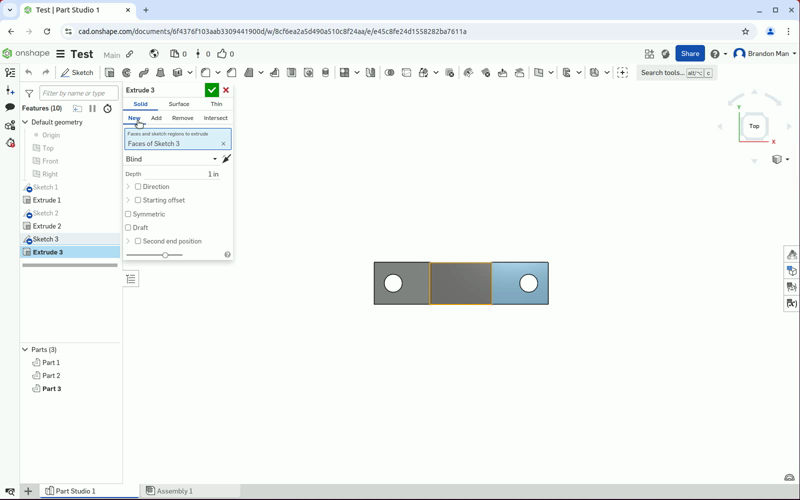
key(tab, 4)
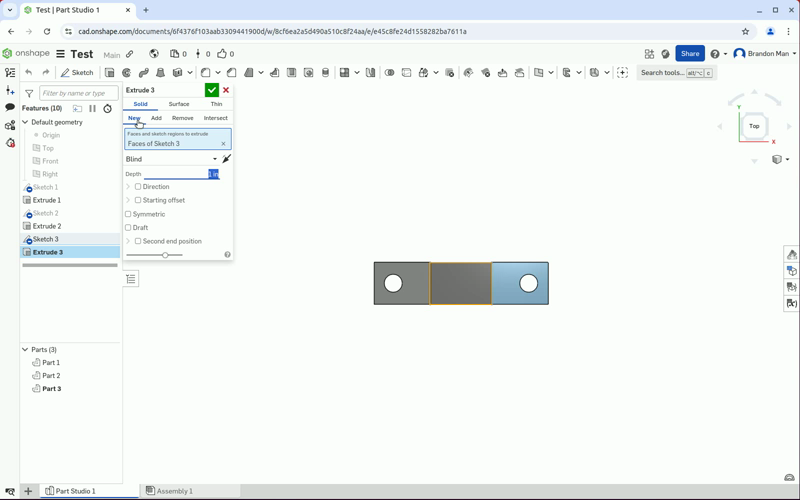
text(4.574)
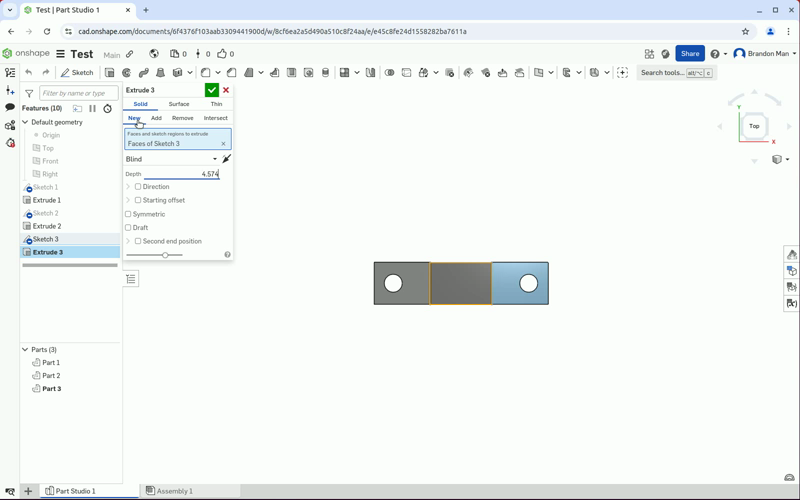
key(enter)
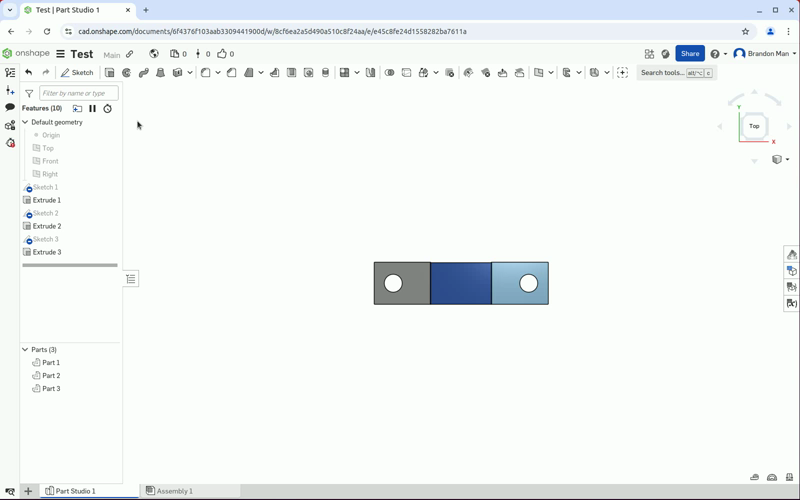
key(shift+h)
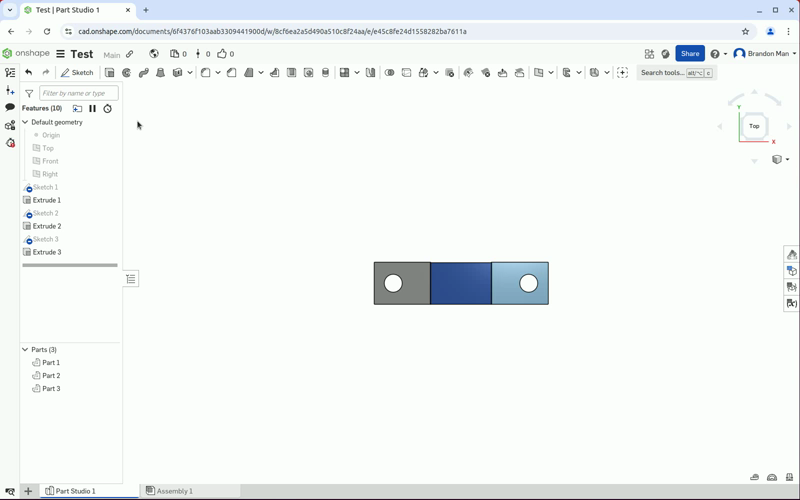
key(shift+h)
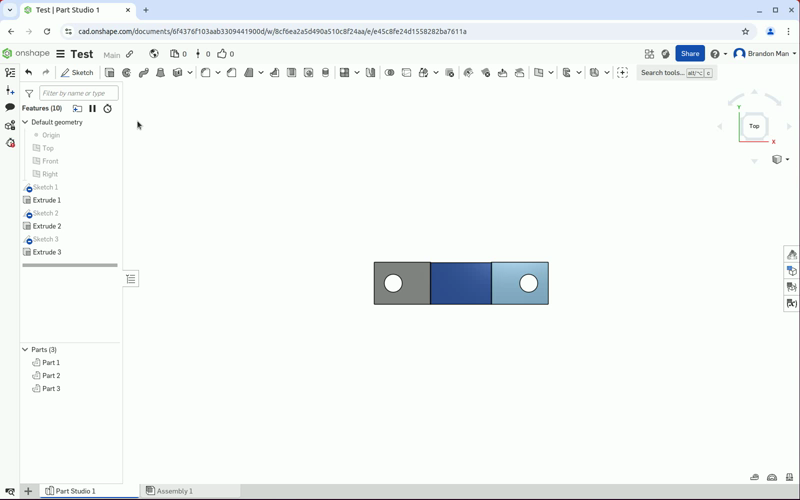
mouse_move(73, 189)
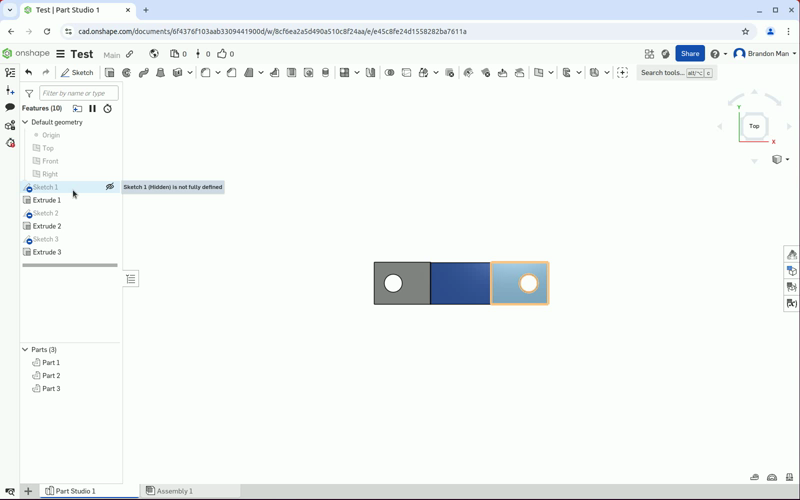
click(73, 189)
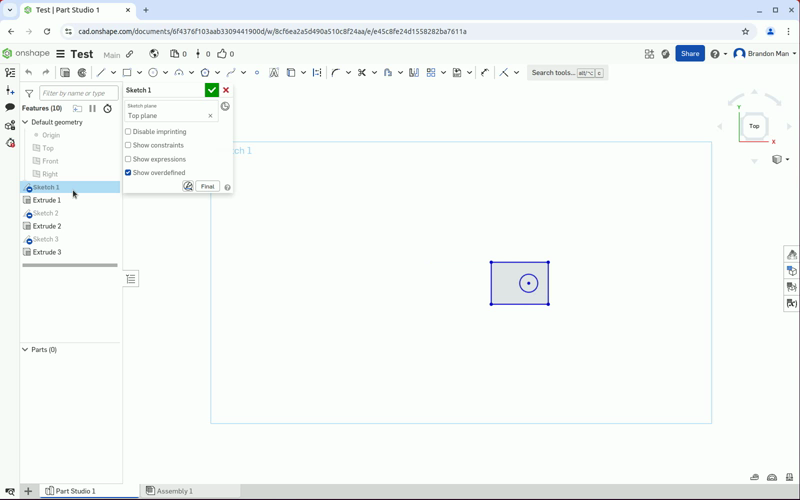
mouse_move(229, 92)
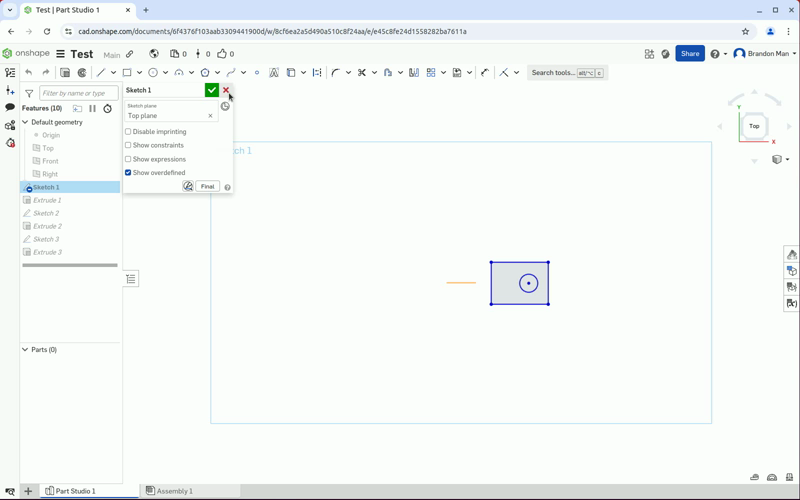
click(229, 92)
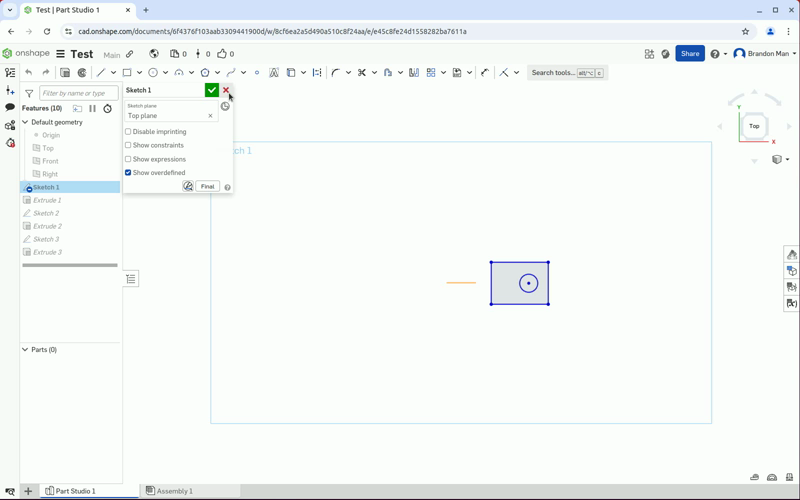
key(shift+s)
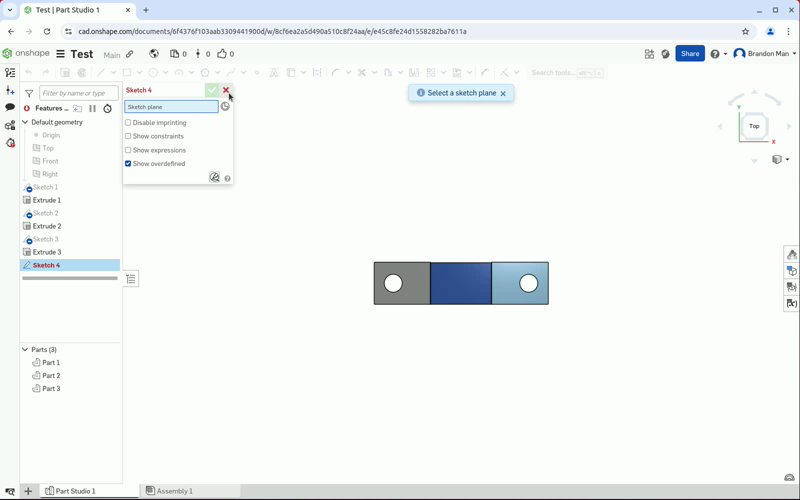
mouse_move(73, 150)
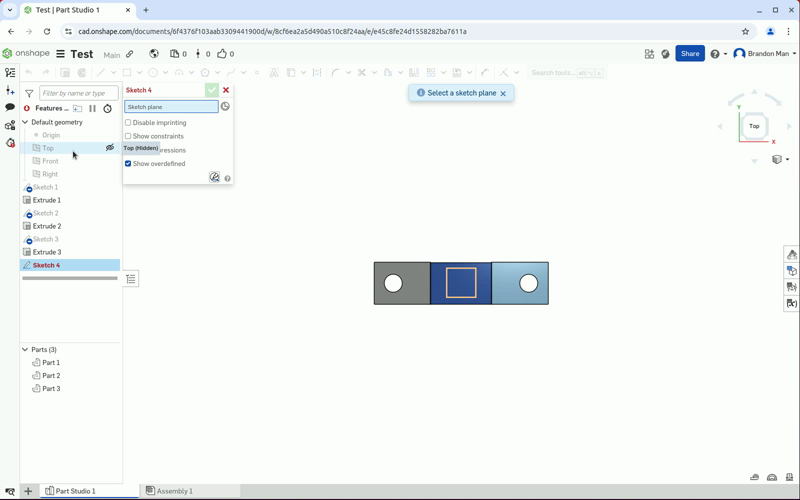
click(73, 150)
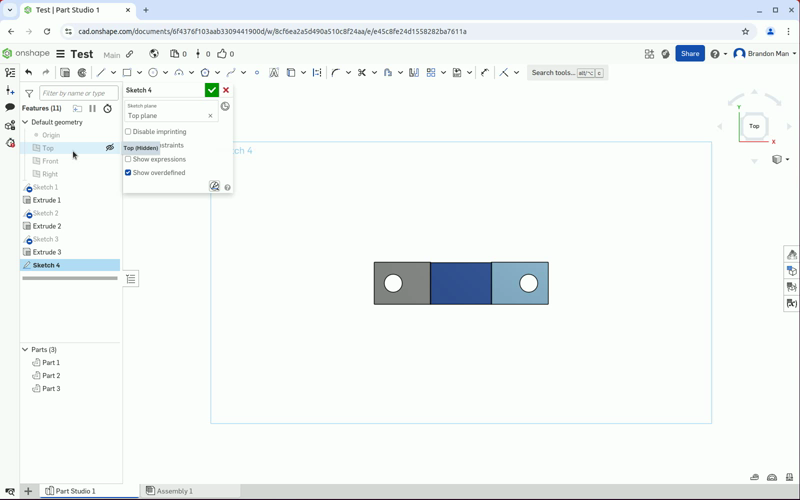
mouse_move(73, 352)
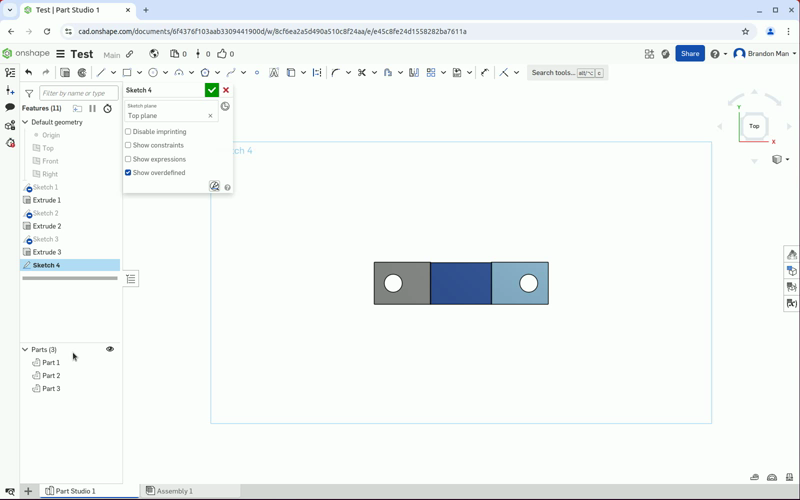
key(y)
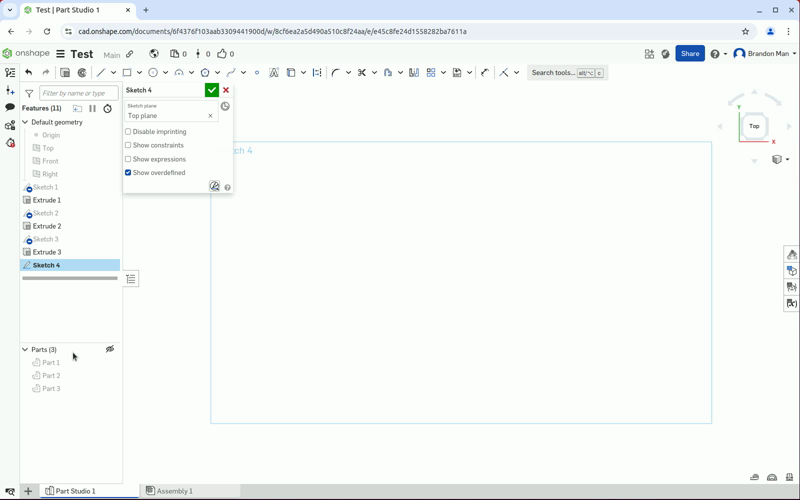
key(l)
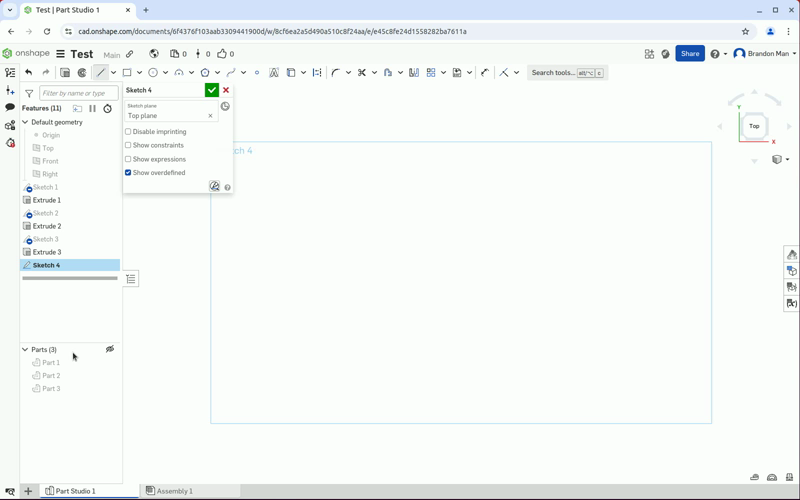
key_down(shift)
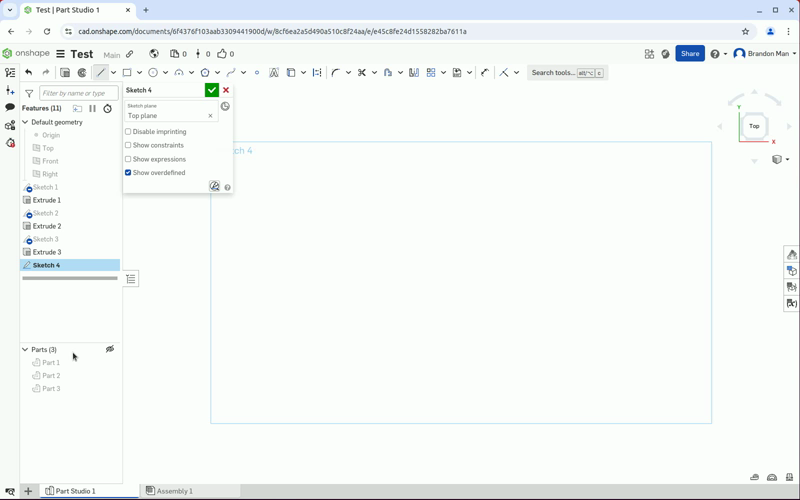
mouse_move(430, 304)
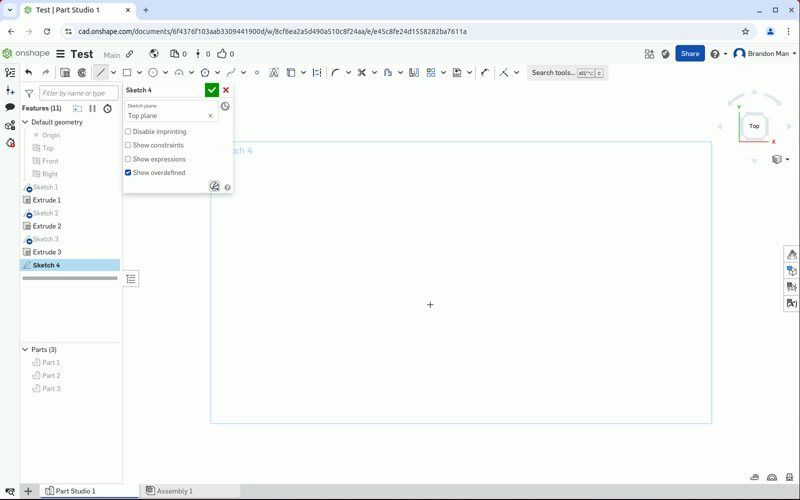
click(430, 304)
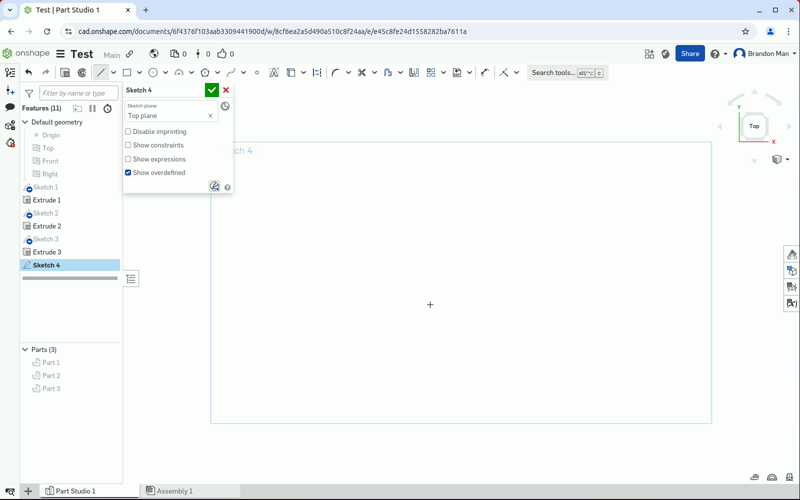
key_up(shift)
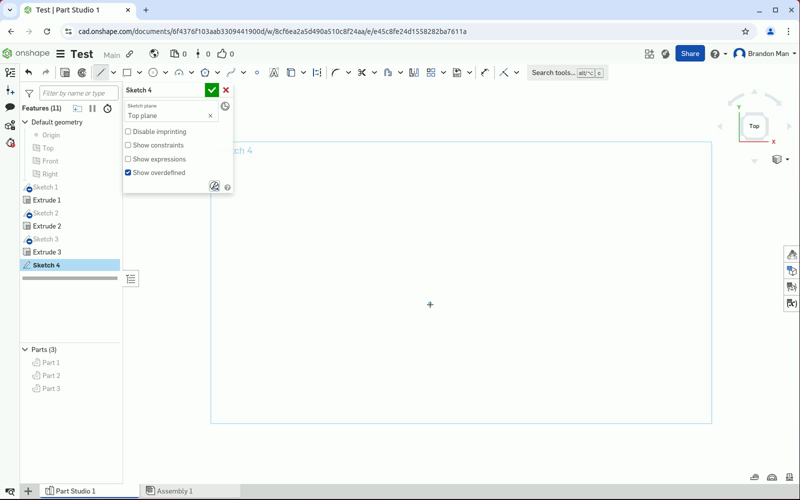
key_down(shift)
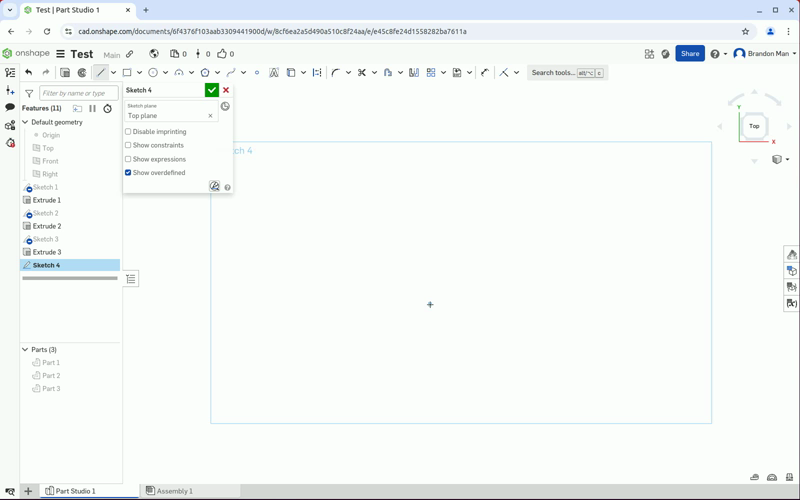
mouse_move(491, 304)
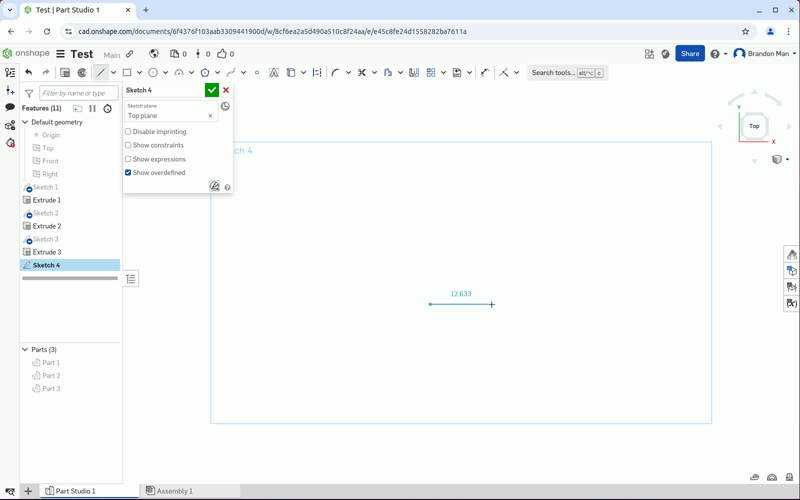
click(491, 304)
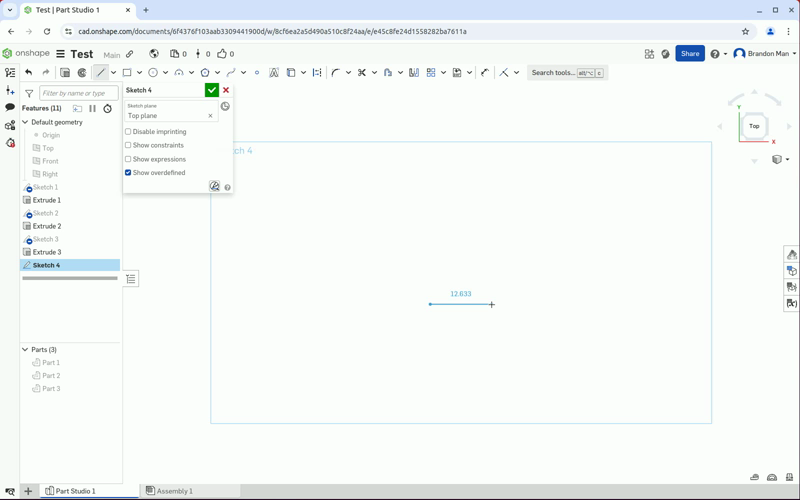
key_up(shift)
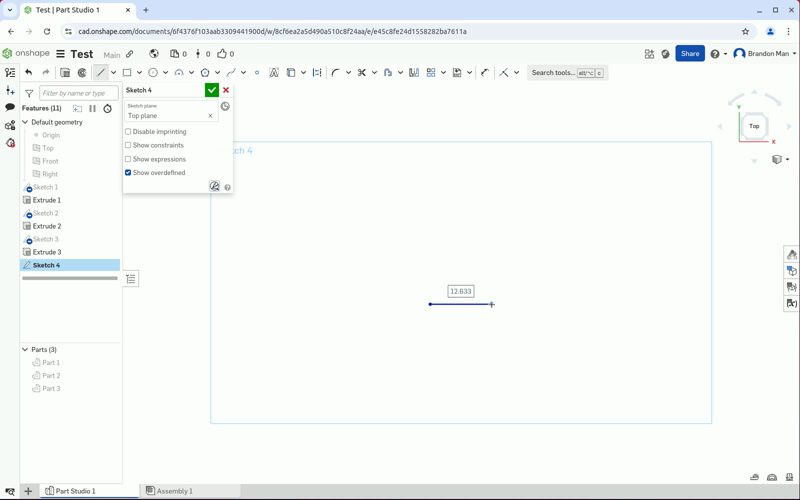
key_down(shift)
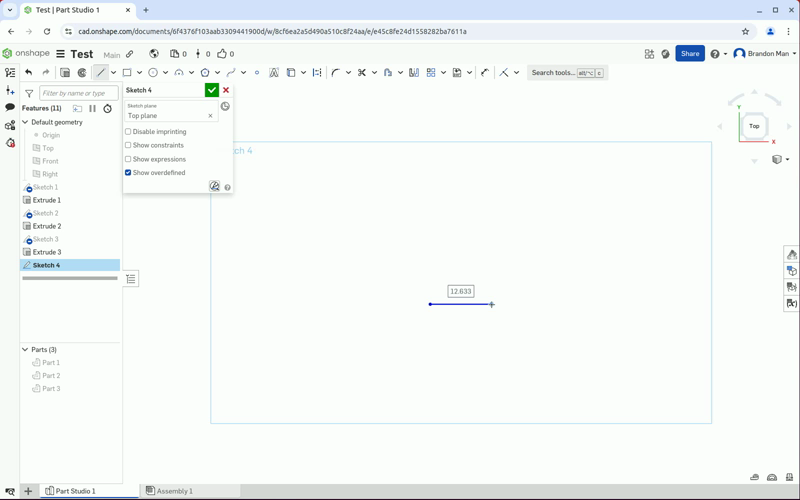
mouse_move(521, 304)
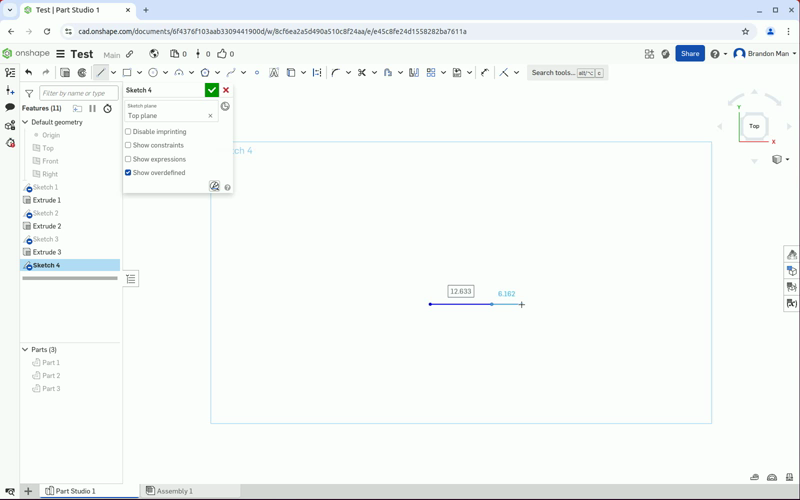
mouse_move(491, 262)
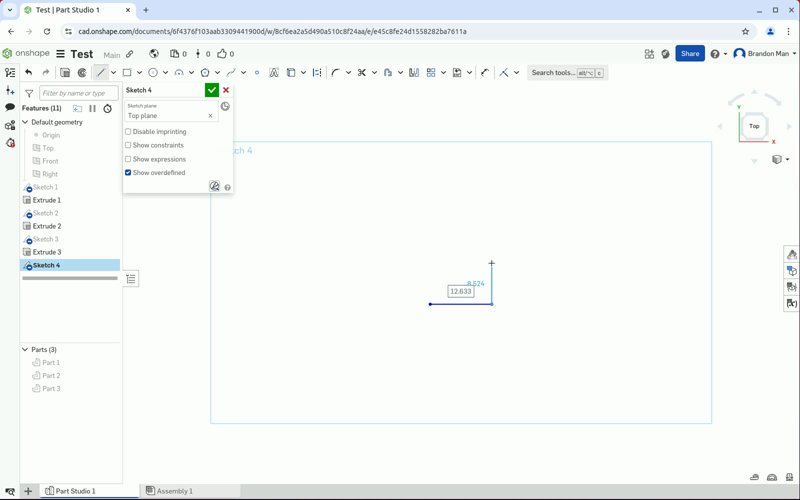
click(491, 262)
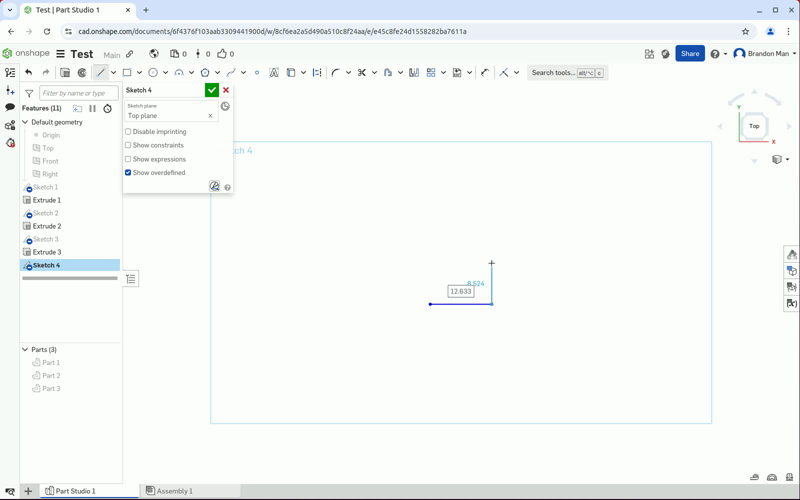
key_up(shift)
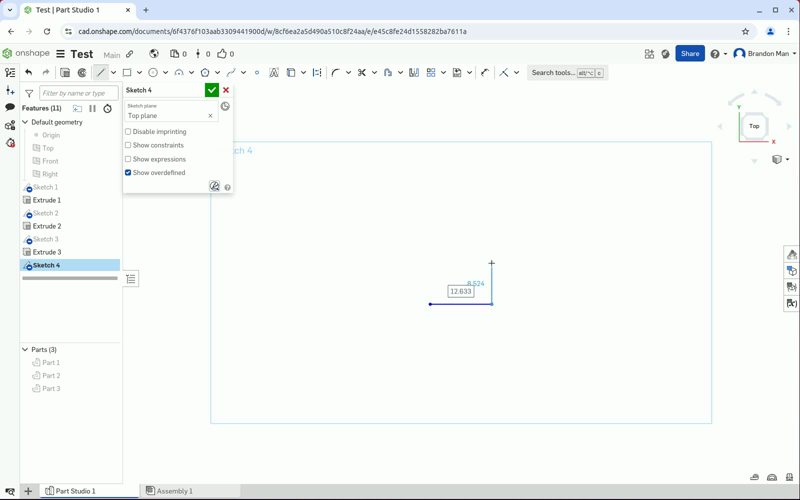
key_down(shift)
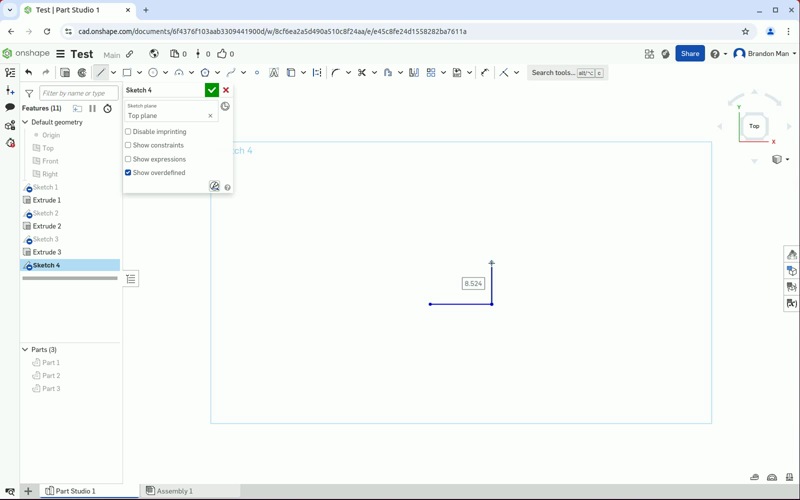
mouse_move(430, 262)
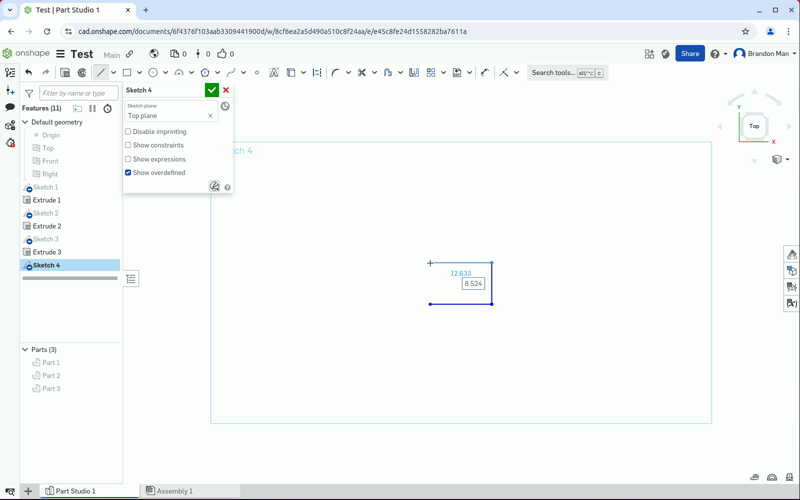
click(430, 262)
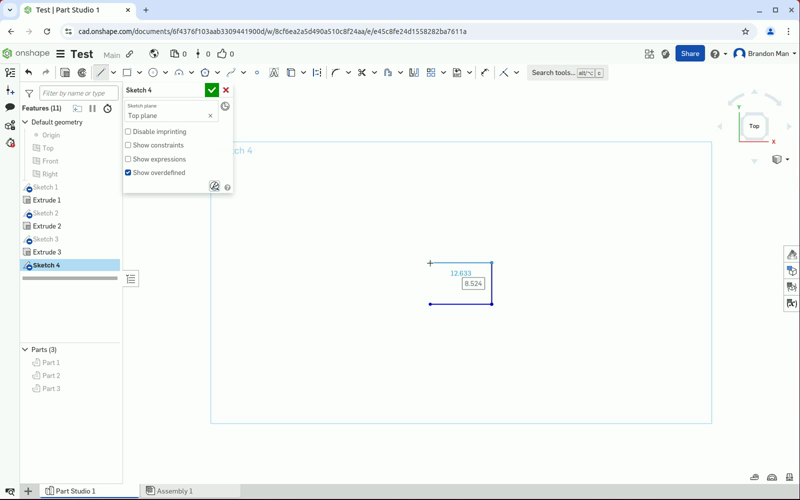
key_up(shift)
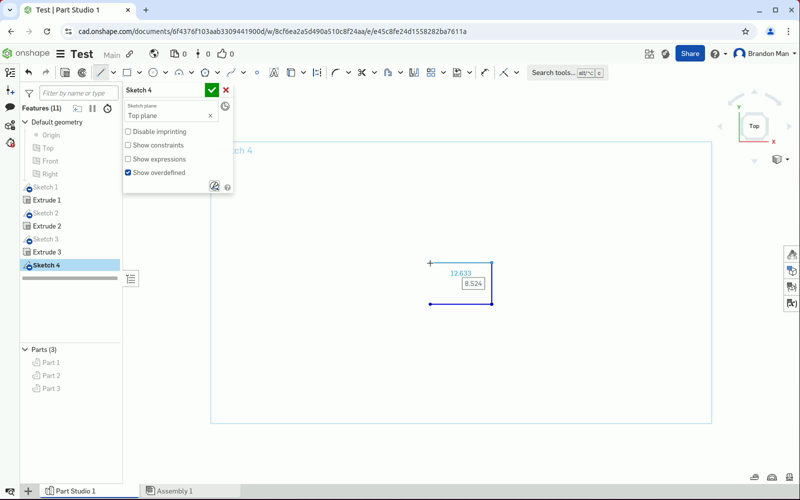
mouse_move(460, 262)
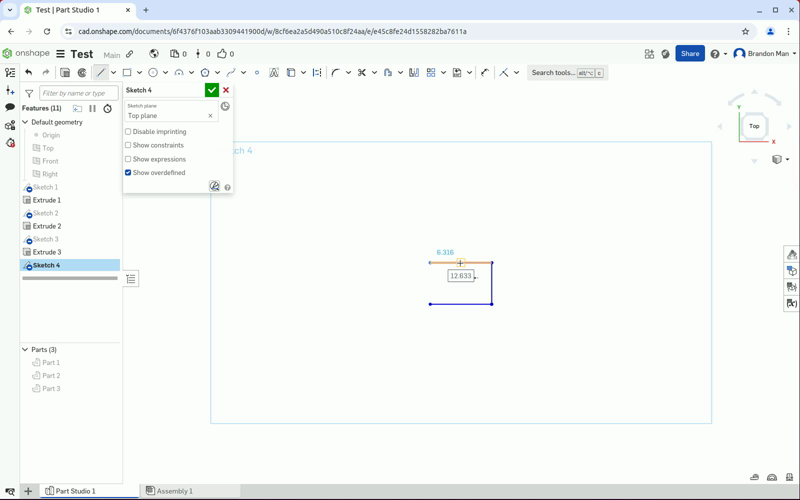
key_down(shift)
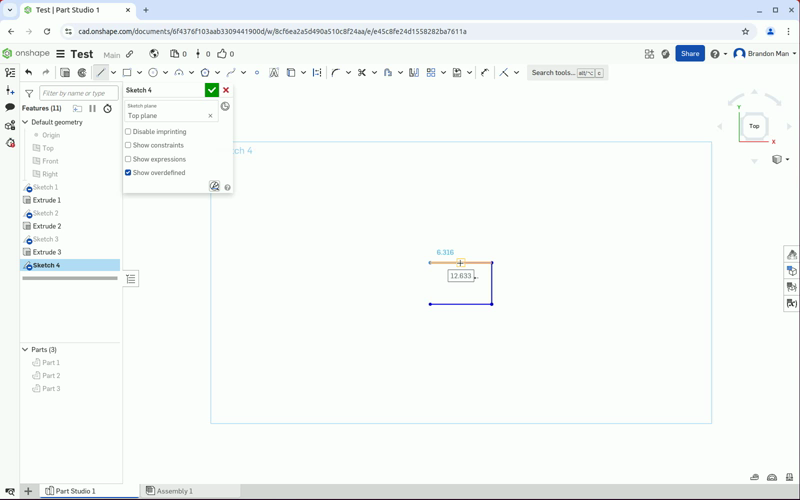
mouse_move(430, 304)
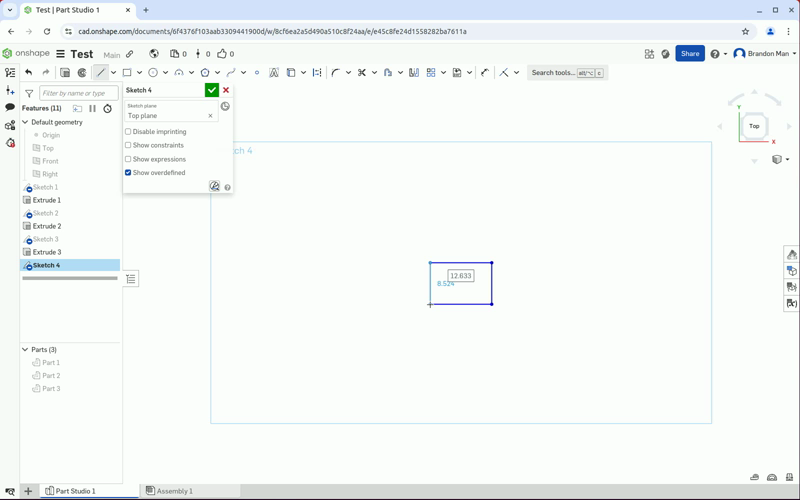
key_up(shift)
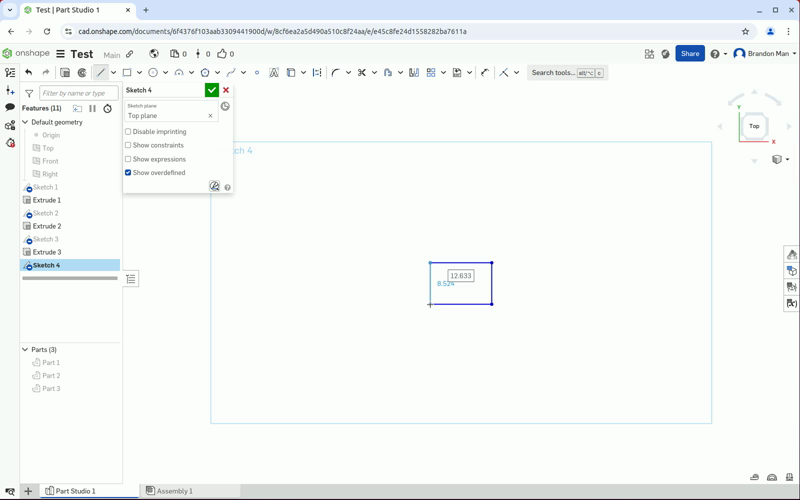
click(430, 304)
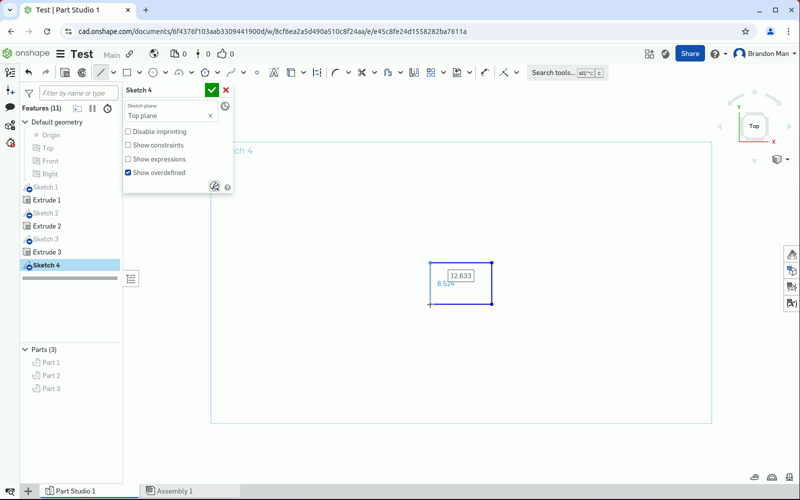
key(esc)
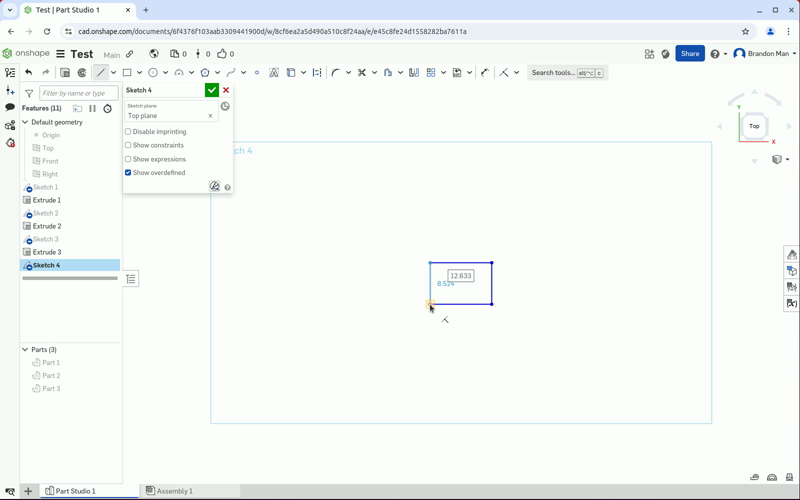
mouse_move(482, 268)
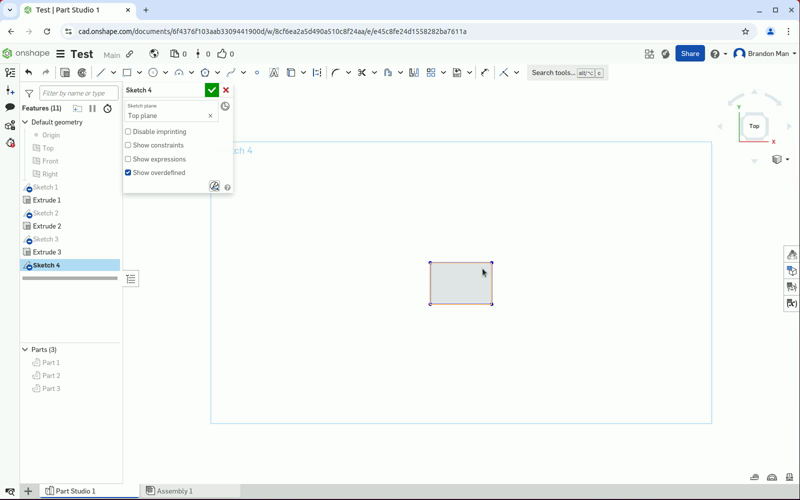
click(482, 268)
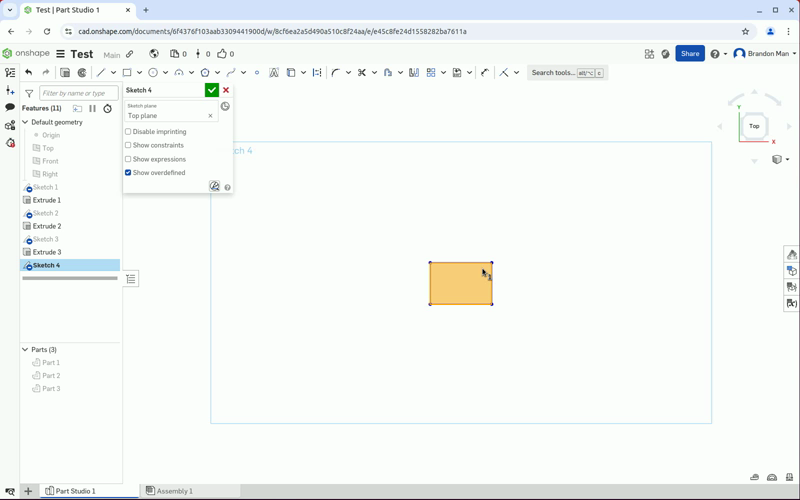
mouse_move(73, 352)
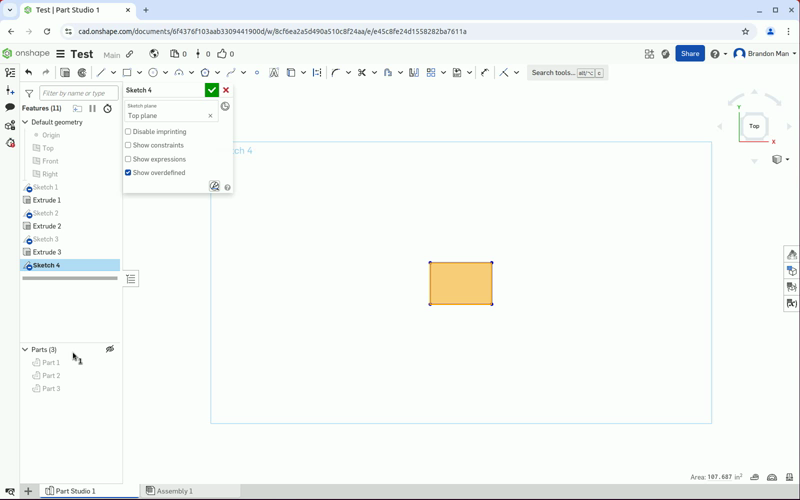
key(shift+y)
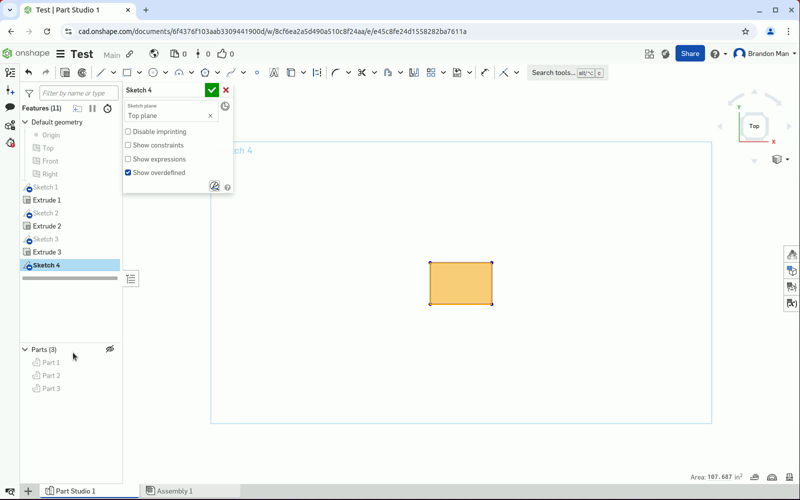
key(shift+e)
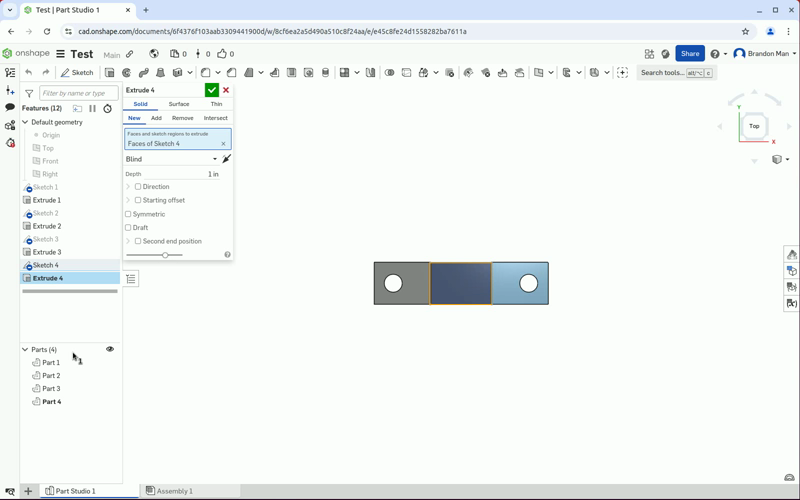
mouse_move(143, 106)
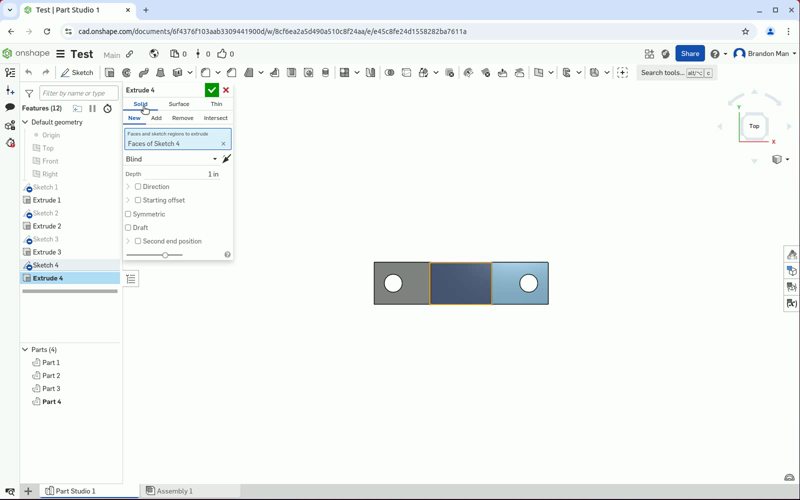
click(143, 106)
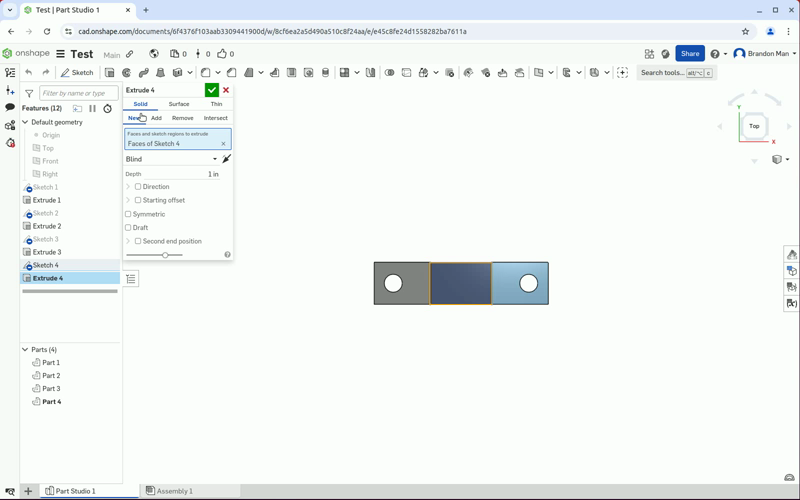
mouse_move(137, 120)
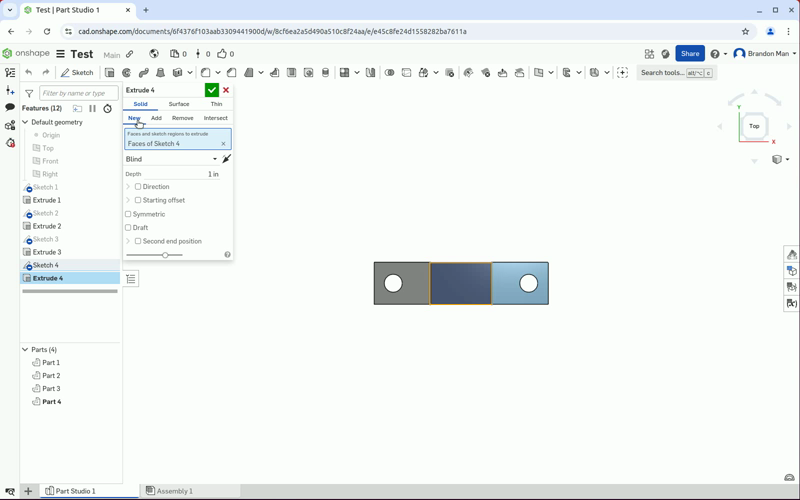
click(137, 120)
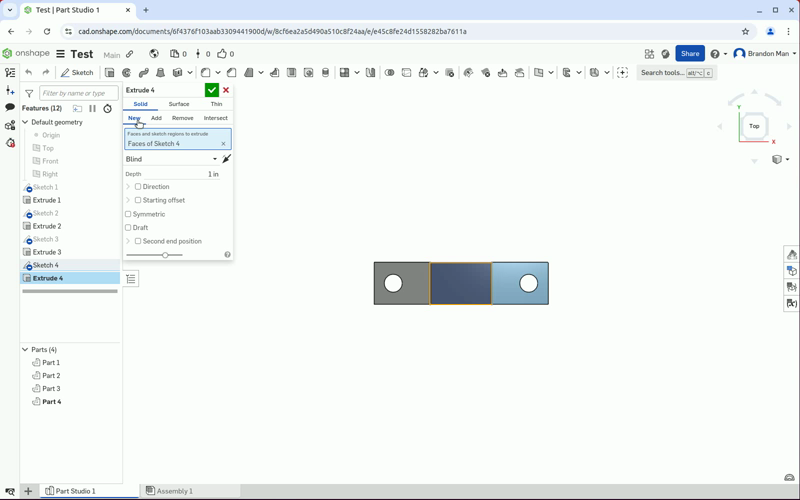
key(tab, 4)
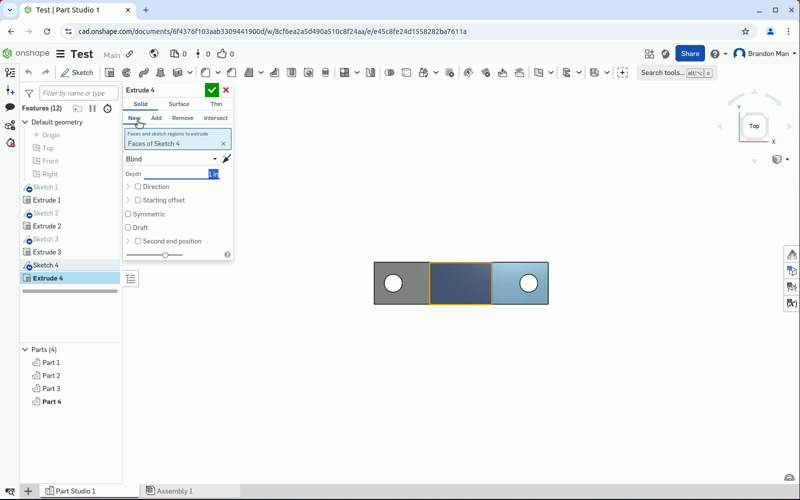
text(23.108)
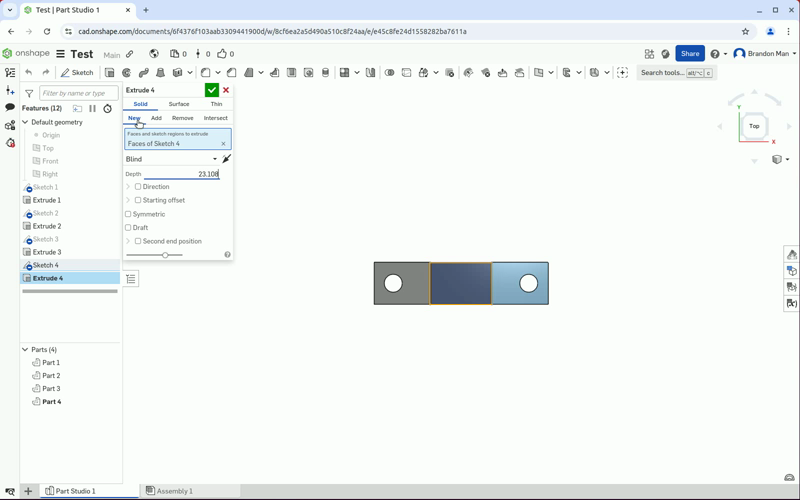
key(enter)
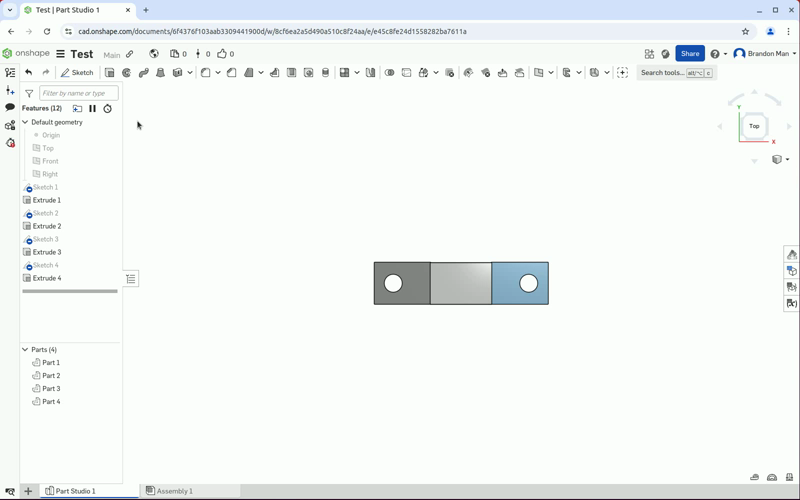
key(shift+h)
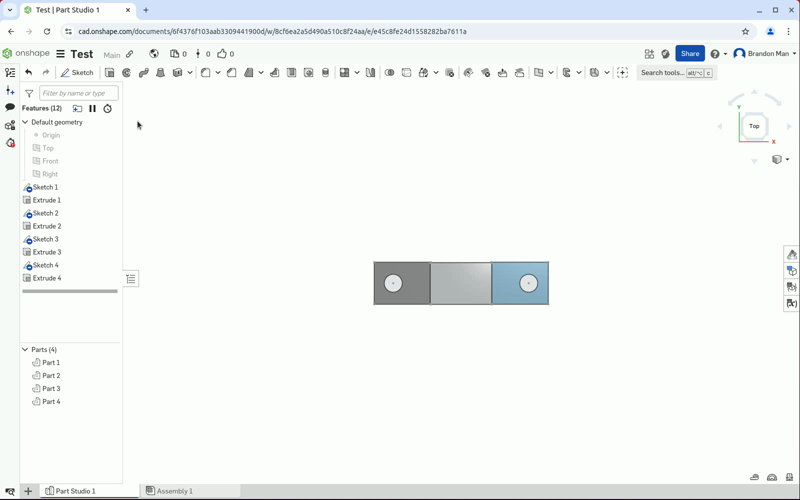
key(shift+h)
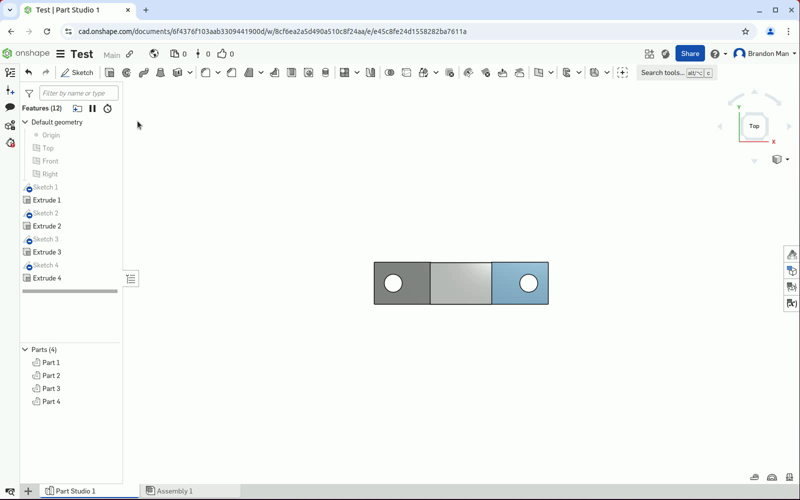
mouse_move(73, 189)
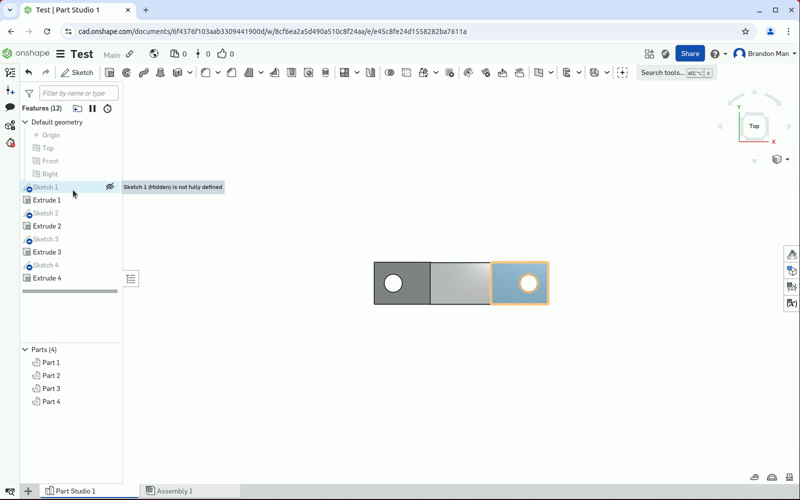
click(73, 189)
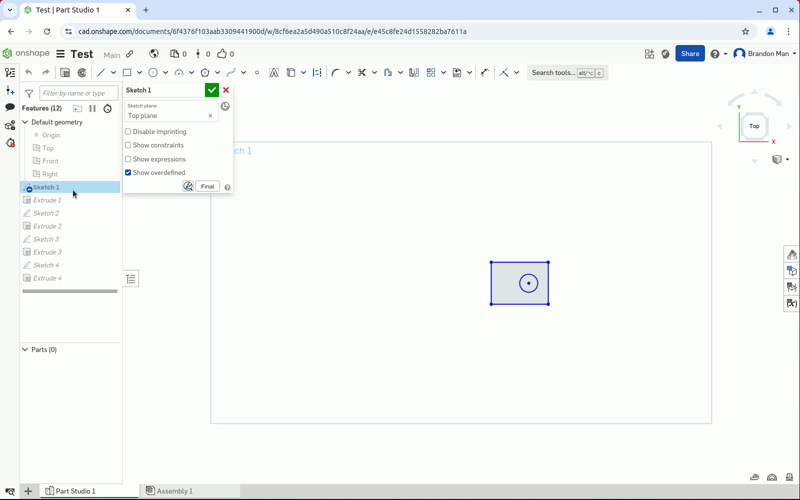
mouse_move(229, 92)
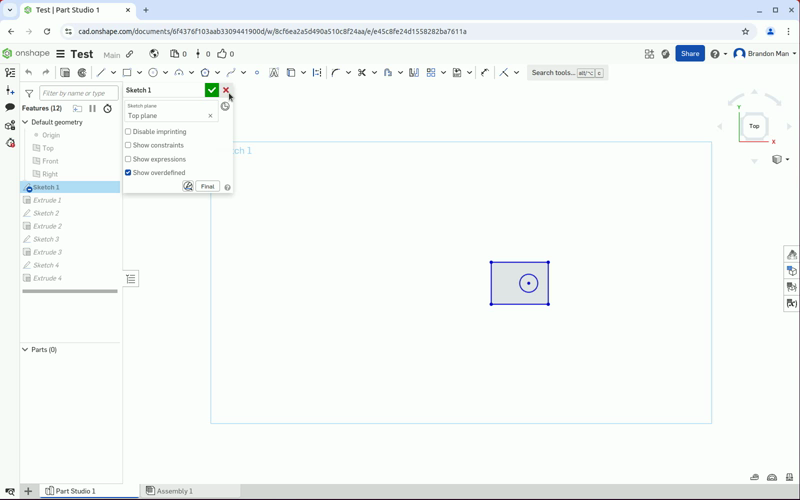
click(229, 92)
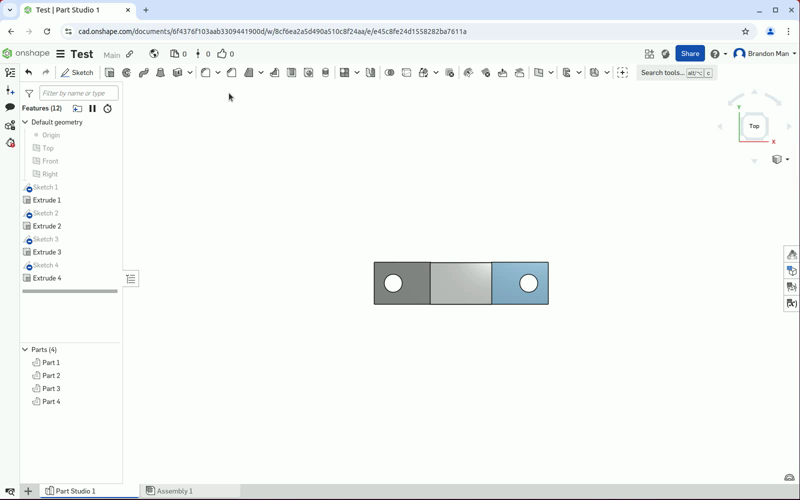
mouse_move(73, 352)
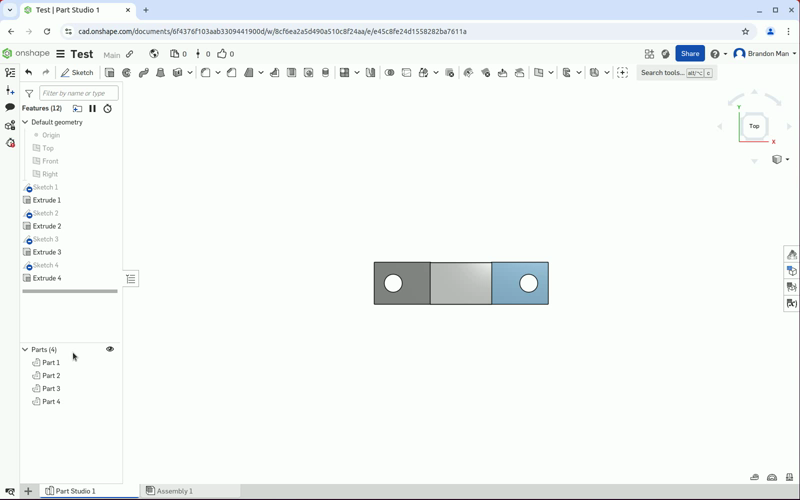
key(y)
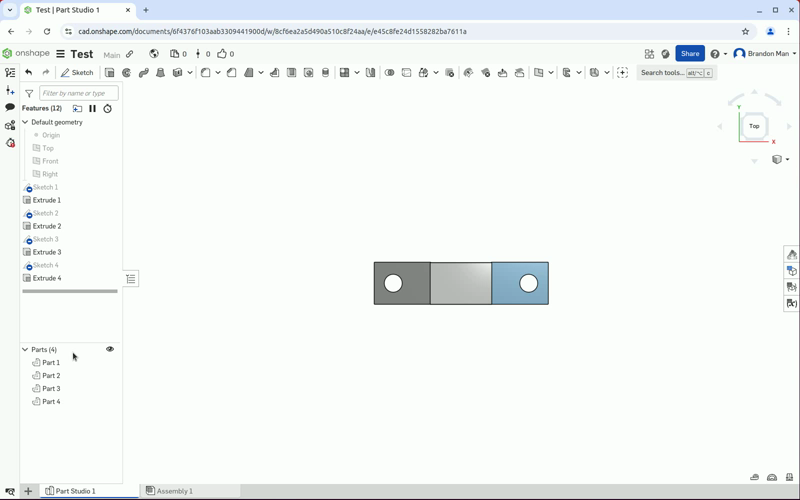
key(shift+p)
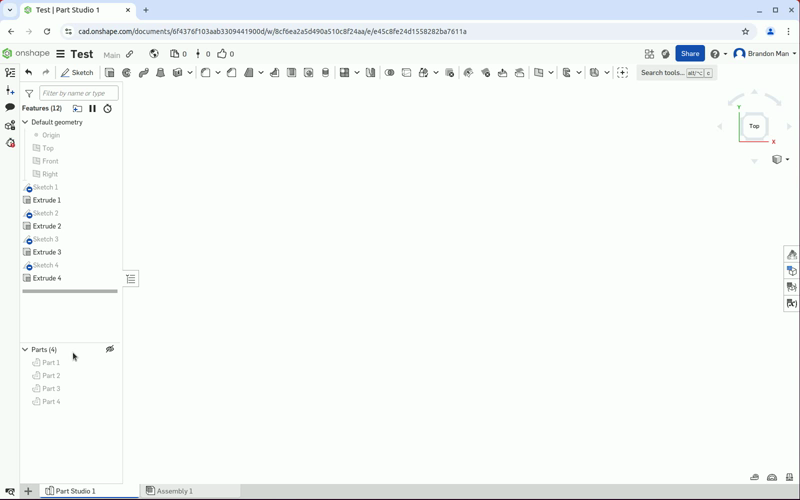
key(space)
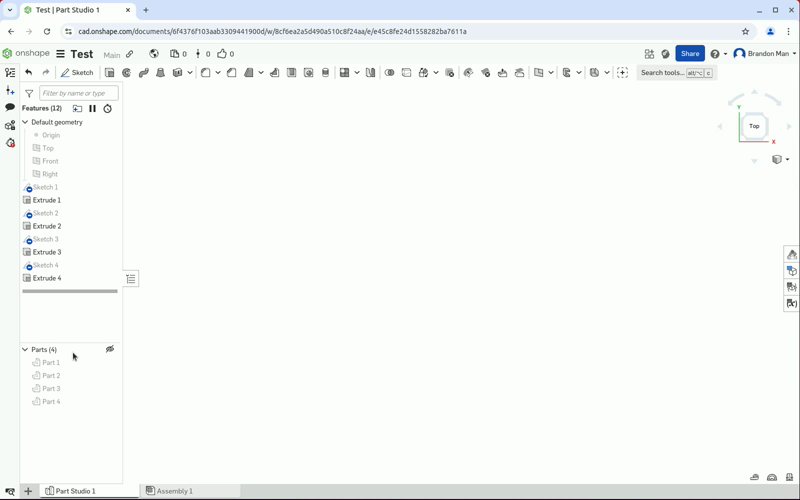
key_down(shift)
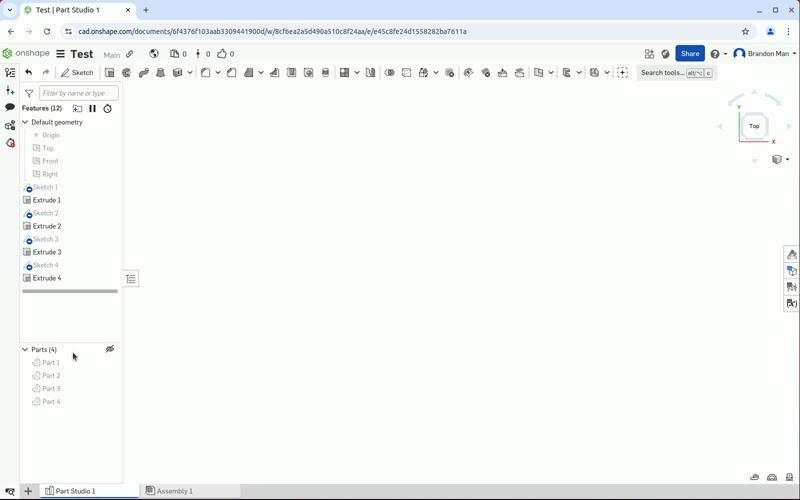
key(up)
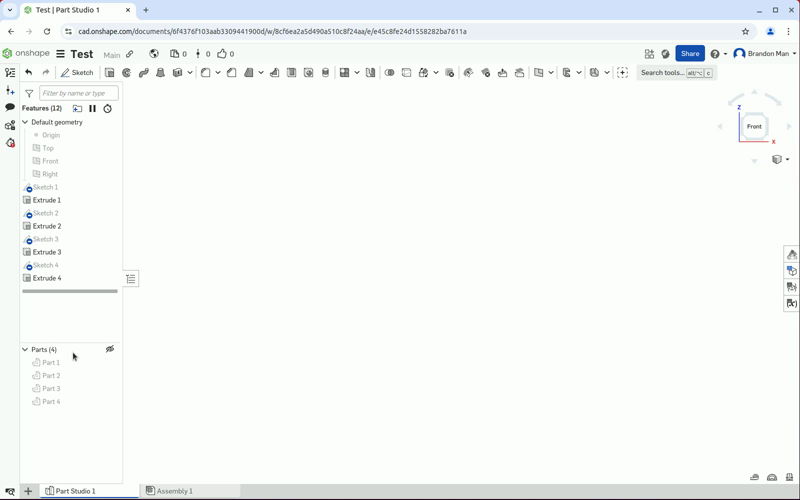
key_up(shift)
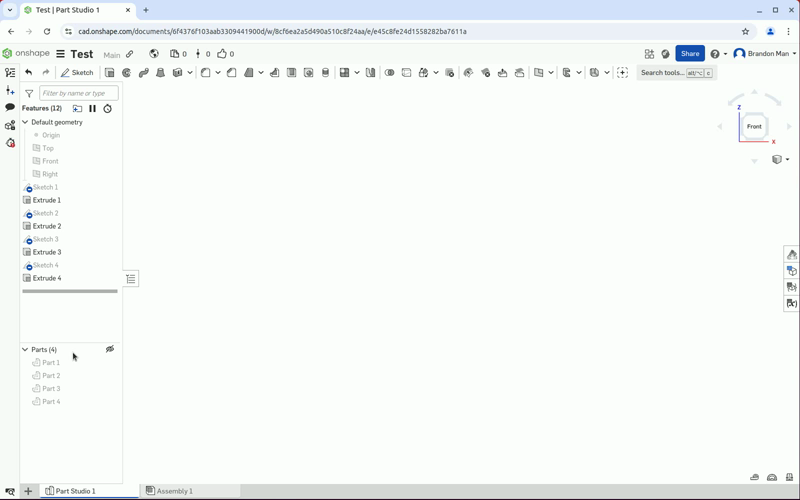
mouse_move(73, 352)
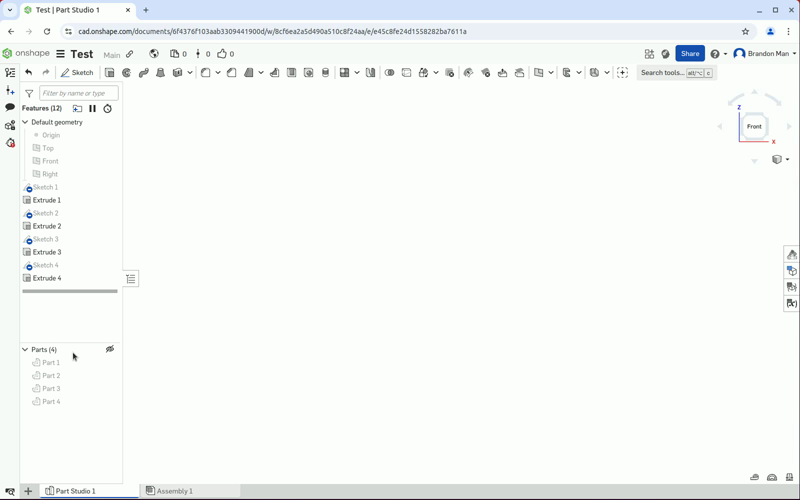
key(shift+y)
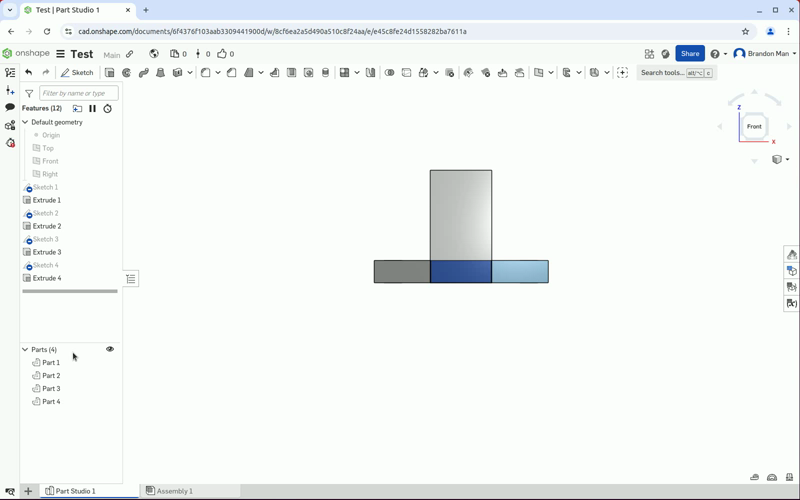
mouse_move(541, 75)
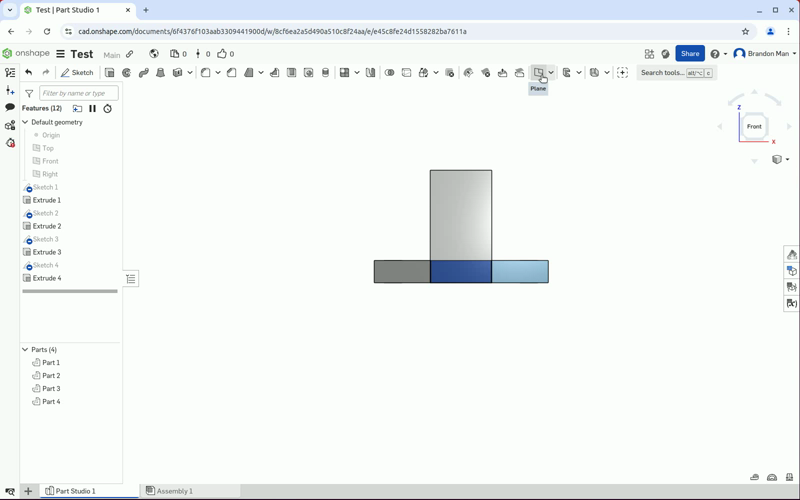
click(541, 75)
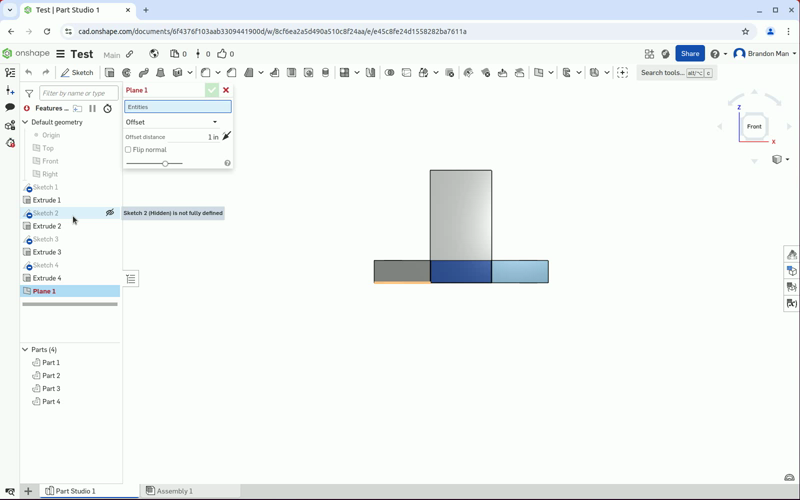
scroll(3)
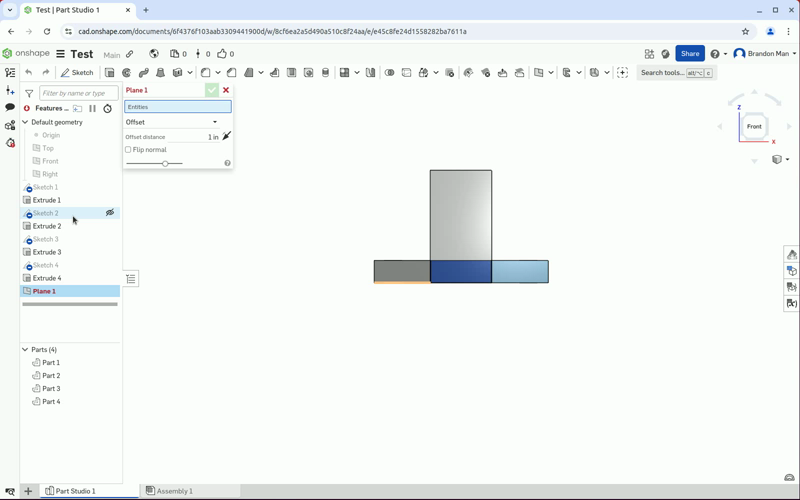
mouse_move(73, 163)
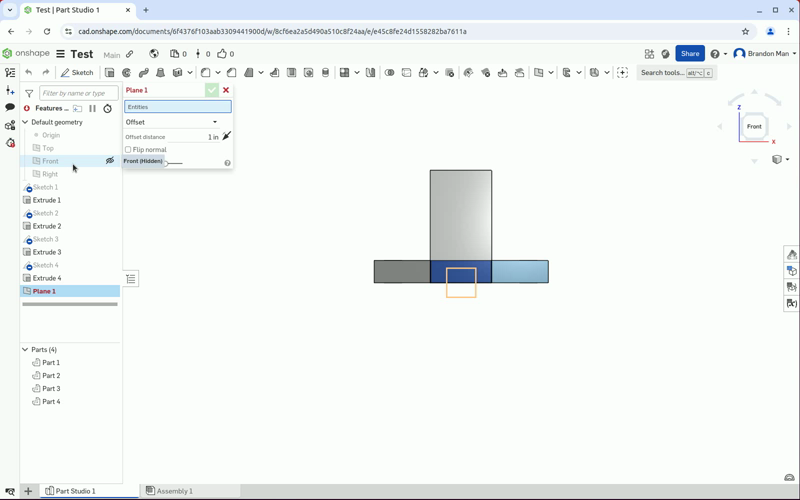
click(73, 163)
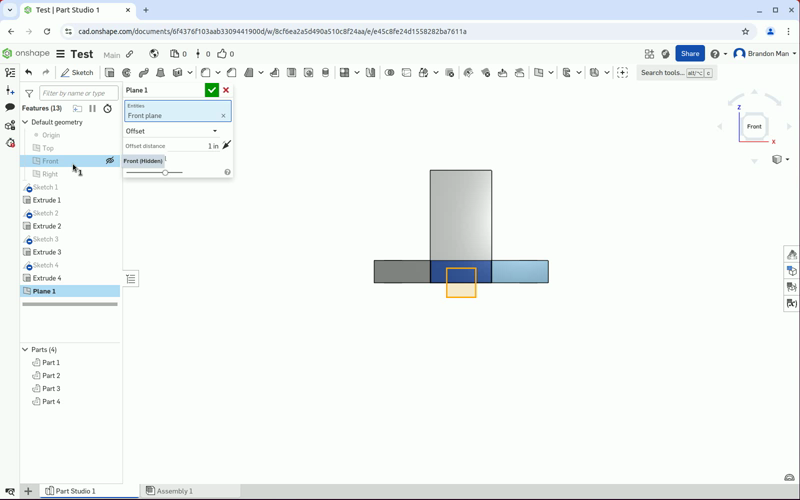
key(tab, 2)
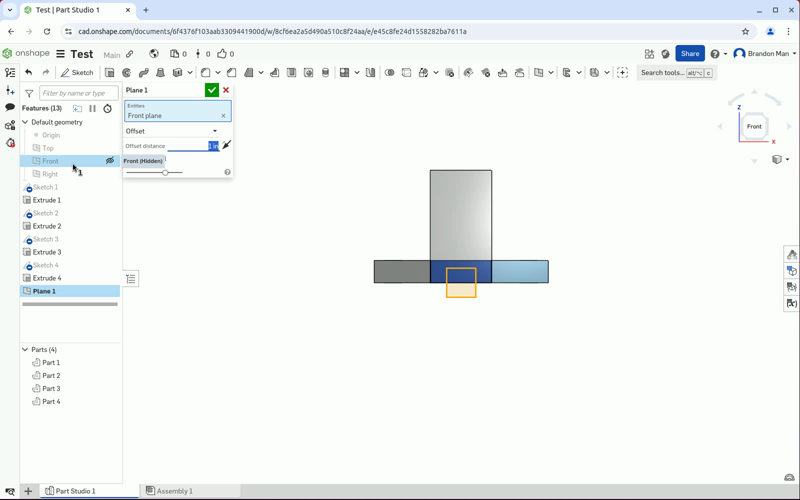
text(4.344)
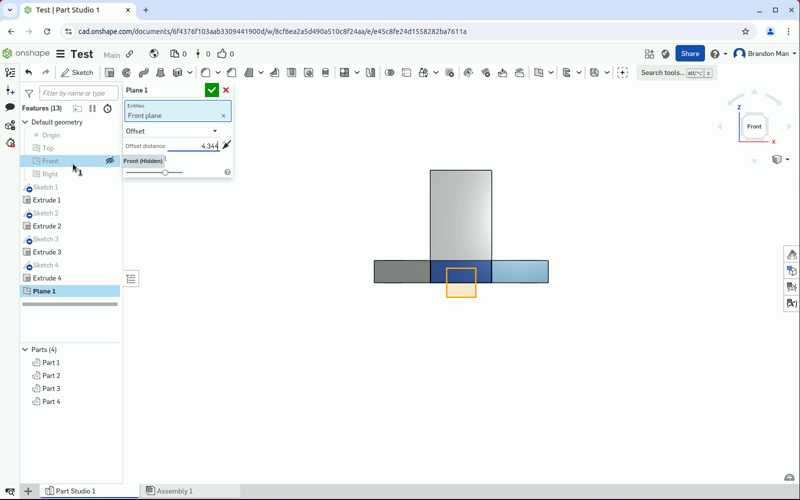
key(enter, 2)
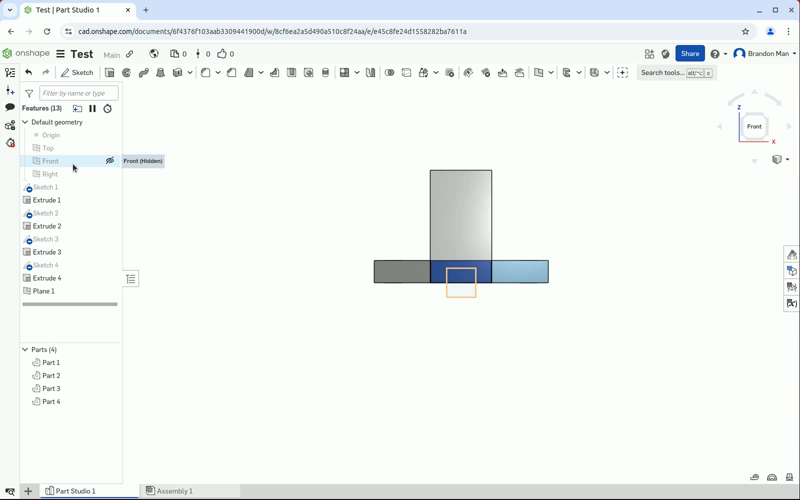
key(shift+s)
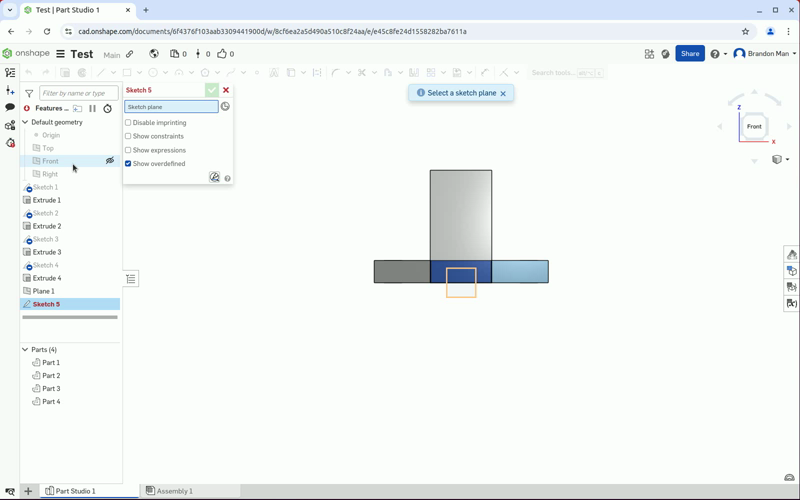
mouse_move(73, 293)
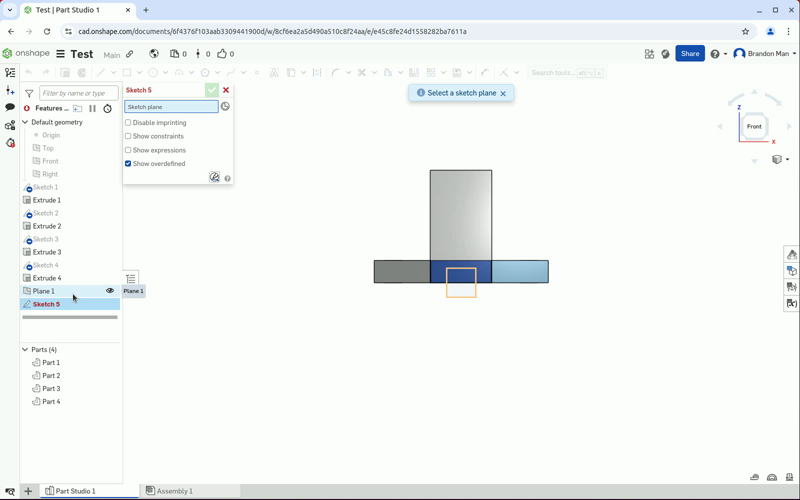
click(73, 293)
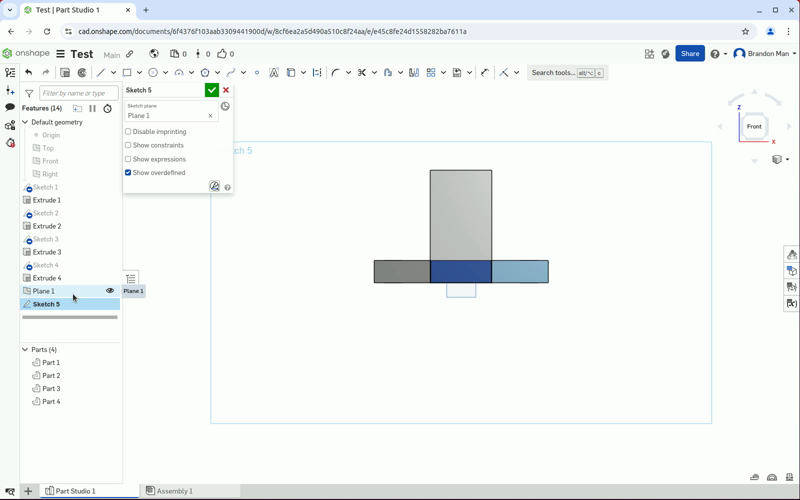
mouse_move(73, 352)
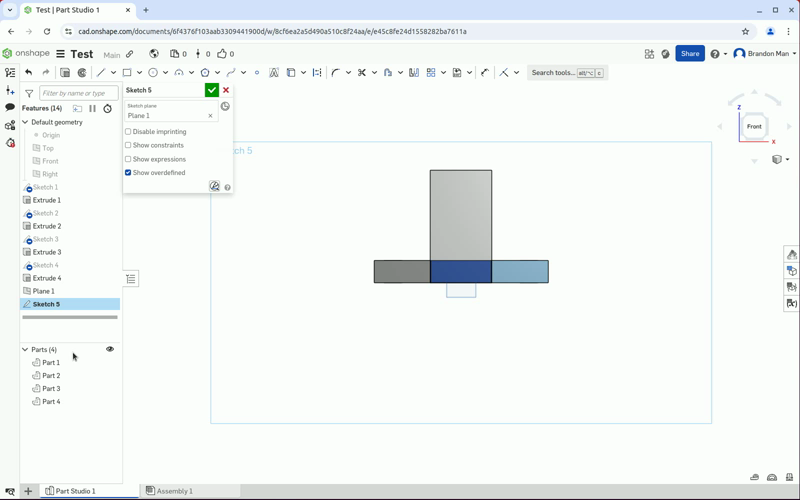
key(y)
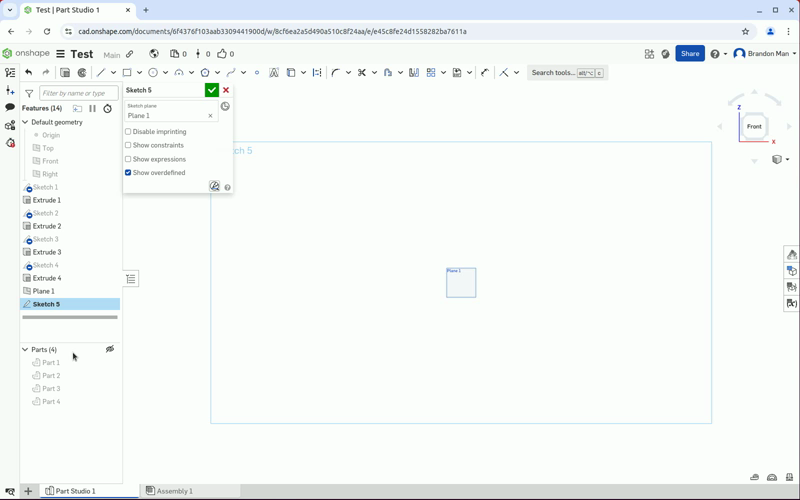
key(c)
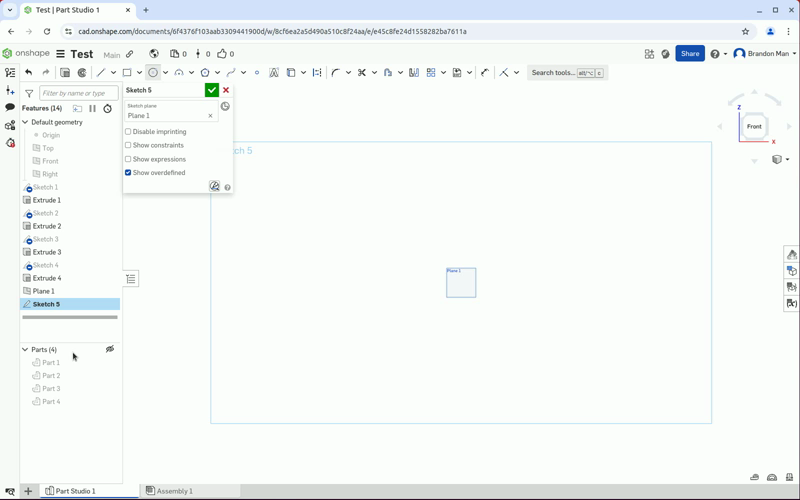
key_down(shift)
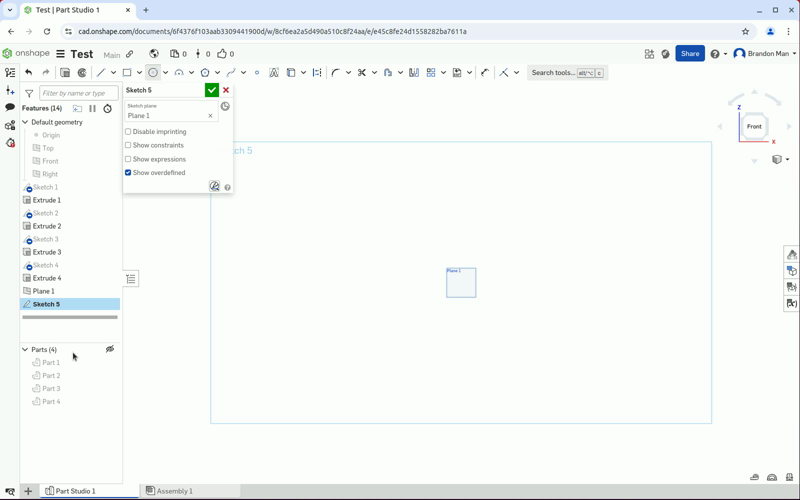
mouse_move(460, 207)
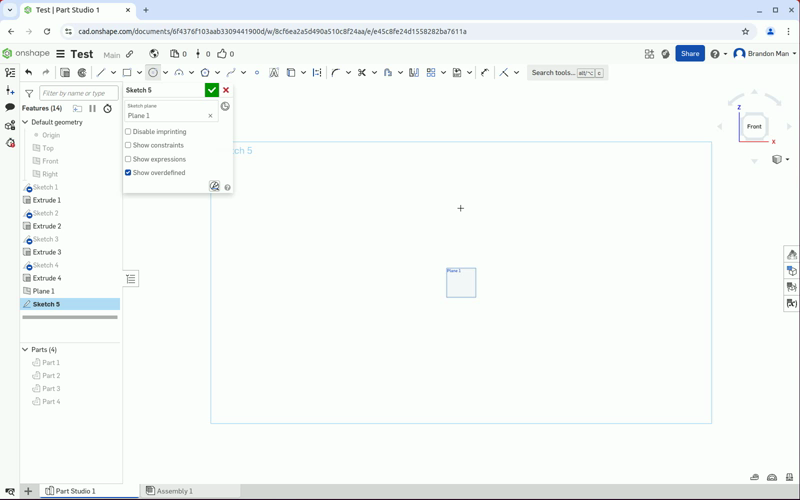
click(460, 207)
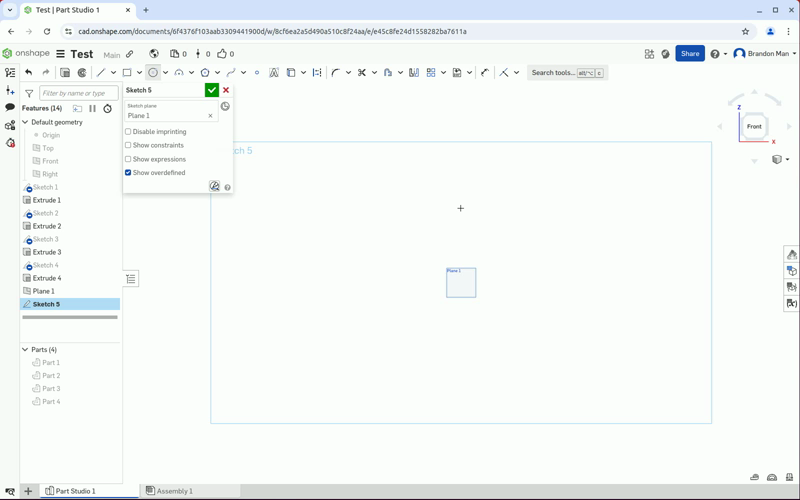
key_up(shift)
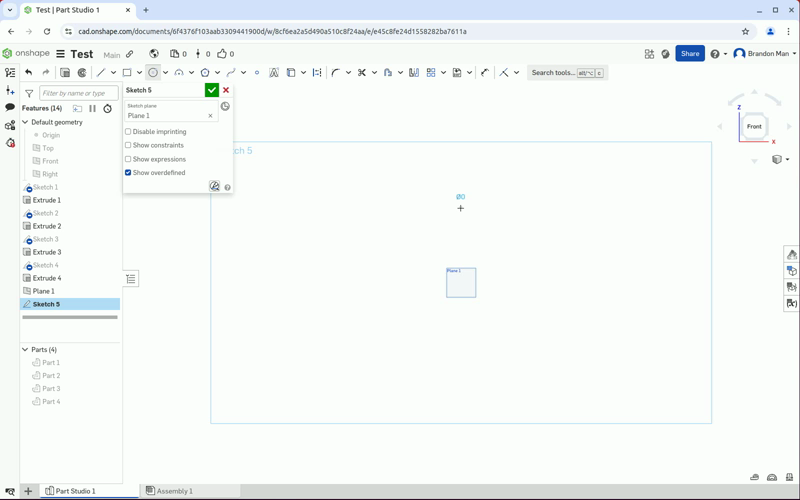
mouse_move(473, 207)
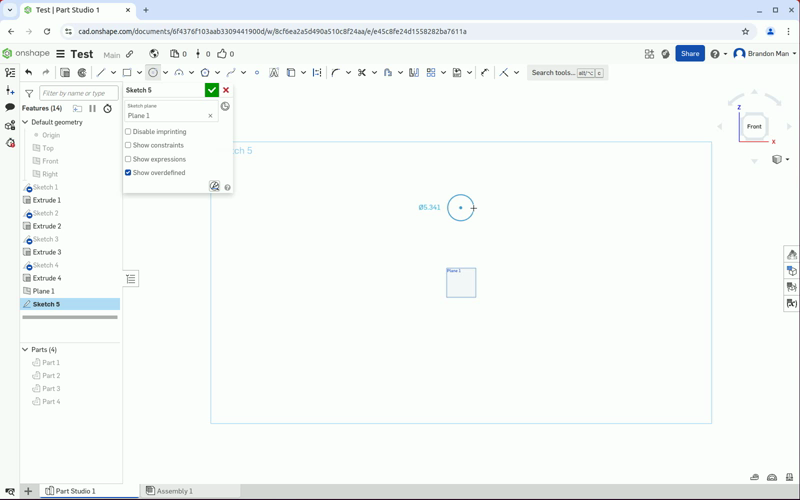
click(473, 207)
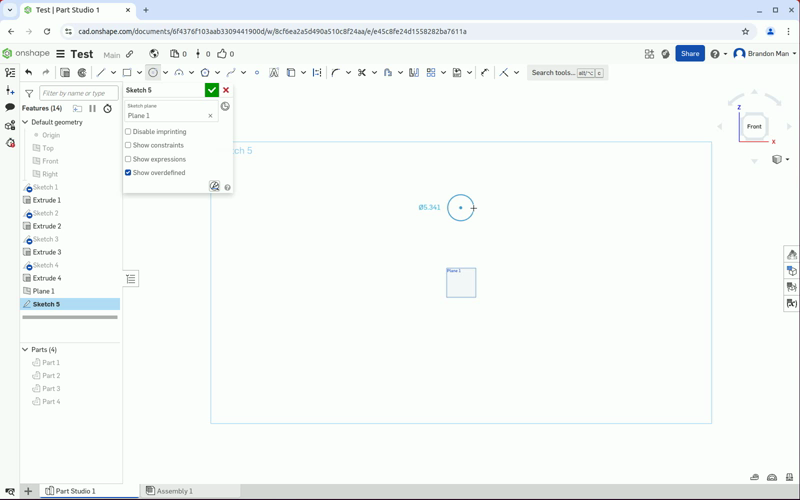
key(esc)
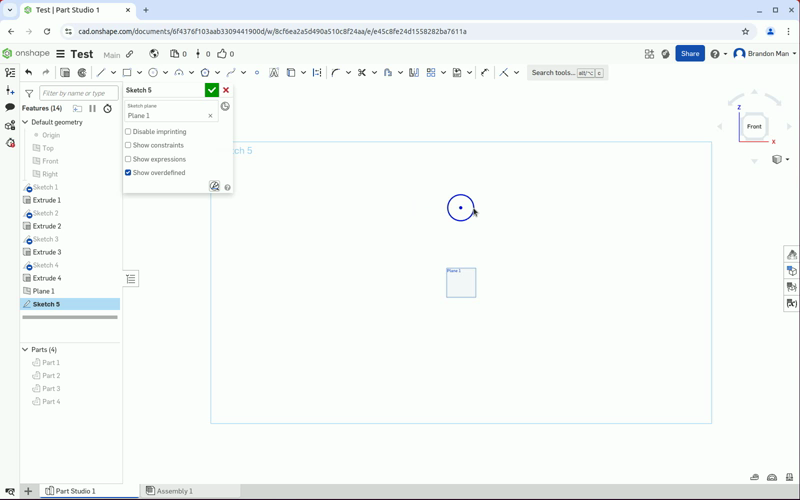
mouse_move(458, 202)
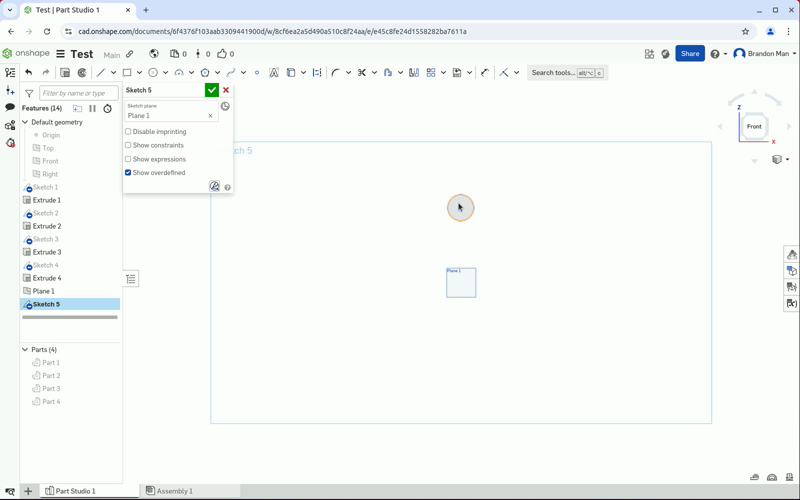
scroll(6)
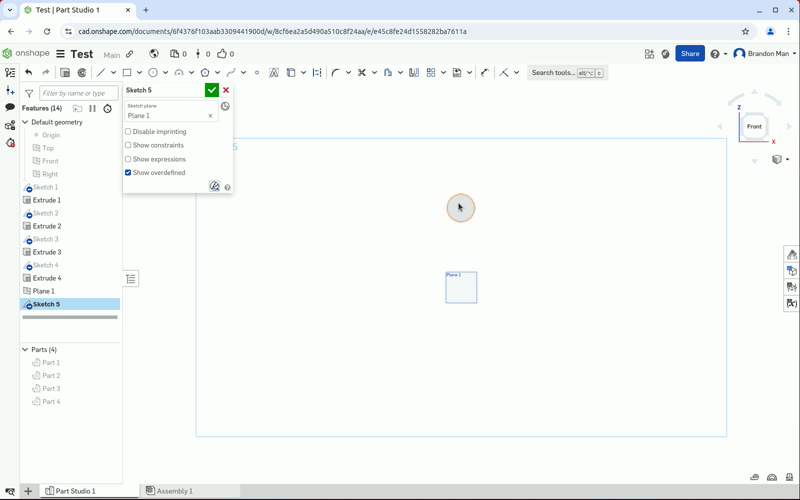
scroll(6)
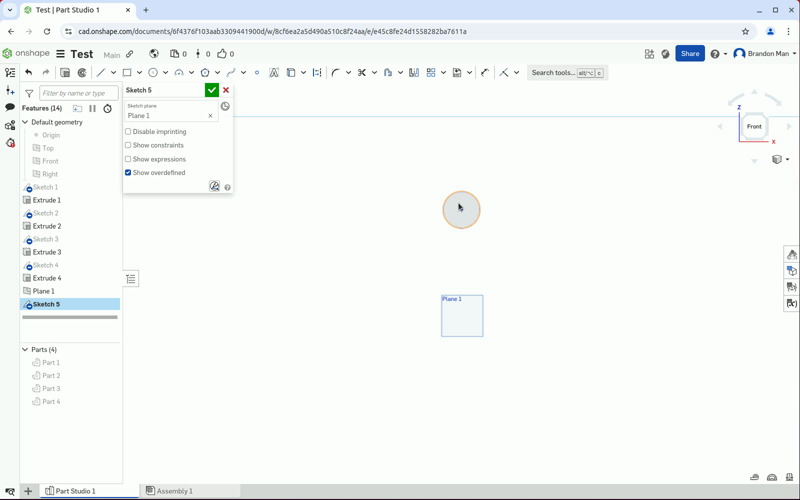
scroll(6)
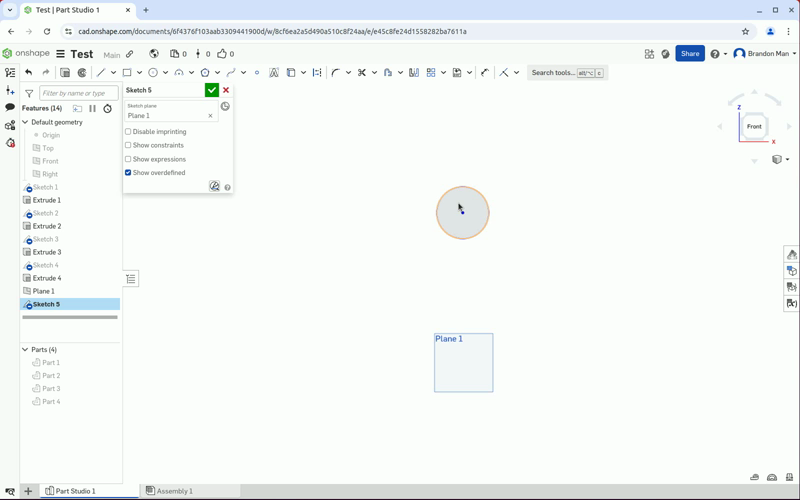
scroll(6)
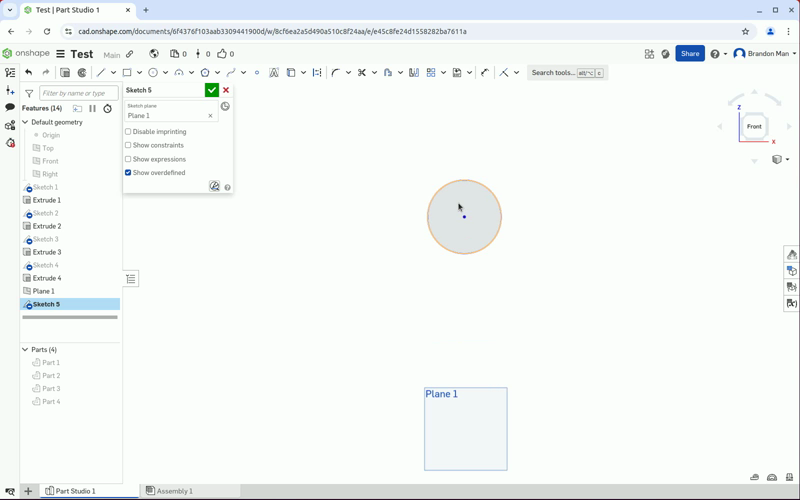
scroll(6)
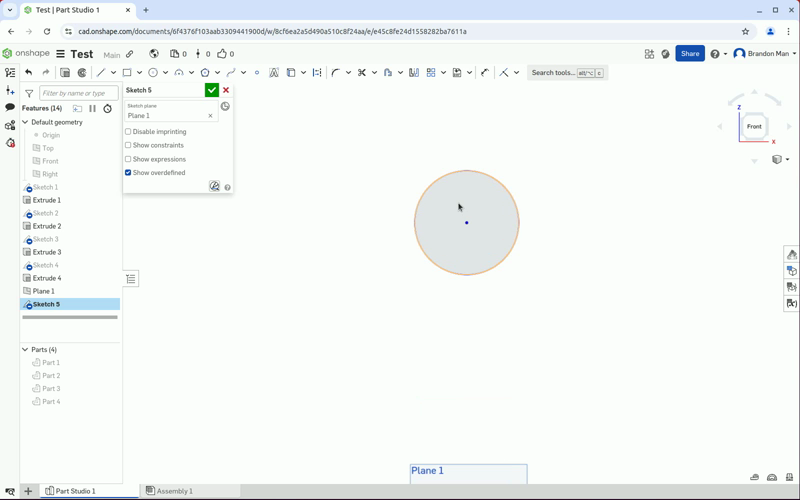
scroll(6)
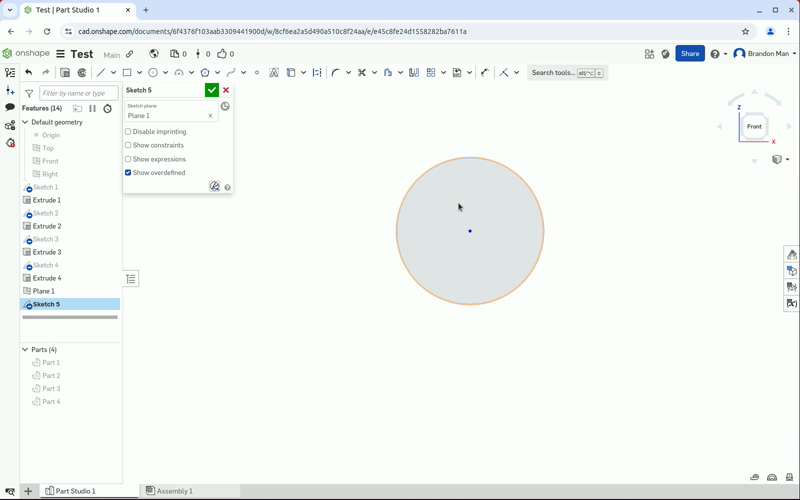
scroll(6)
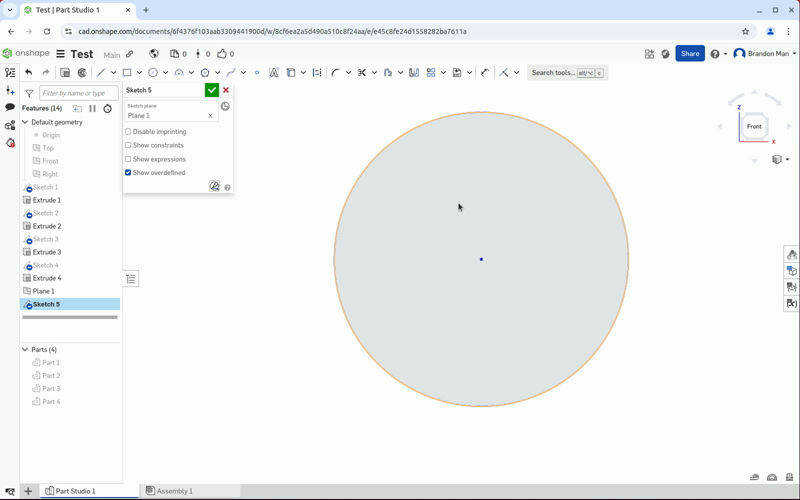
click(458, 202)
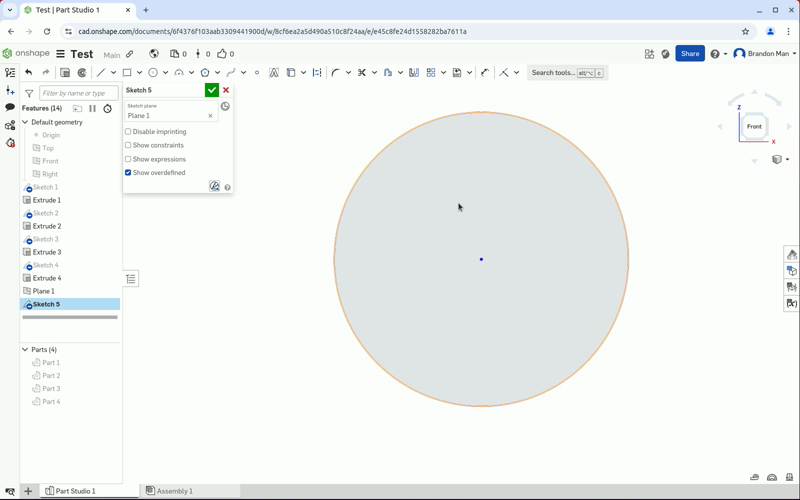
scroll(-6)
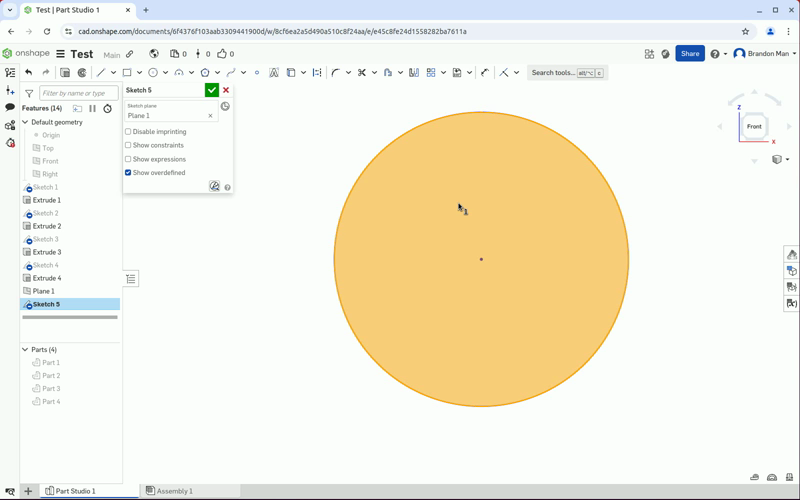
scroll(-6)
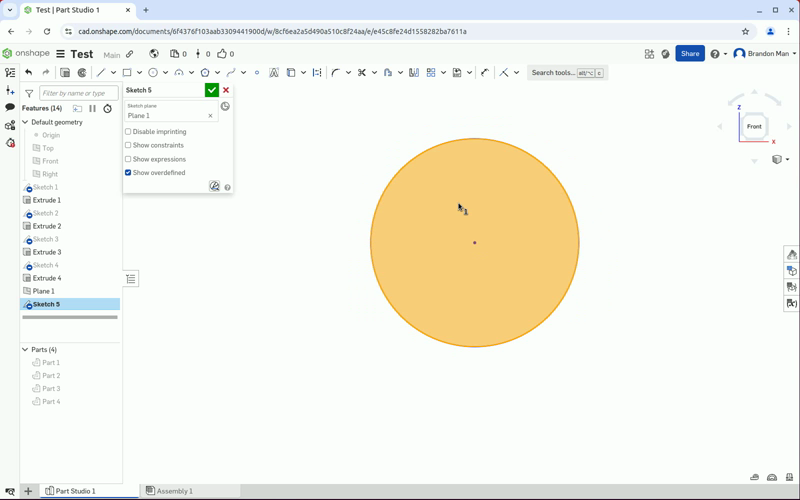
scroll(-6)
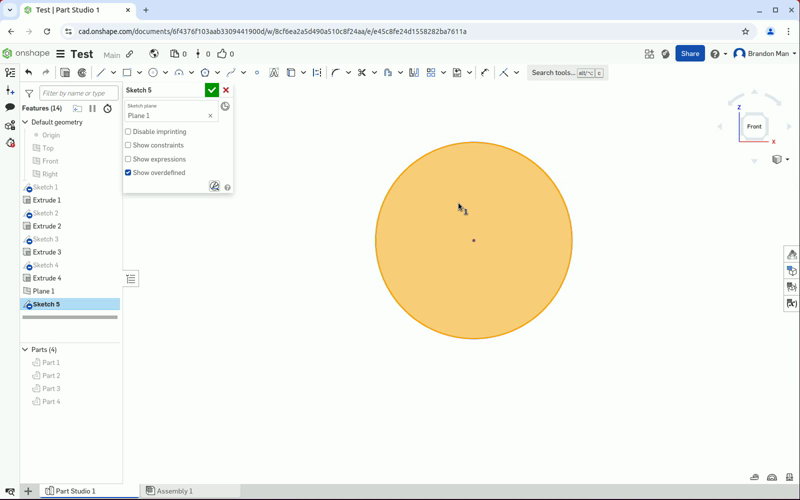
scroll(-6)
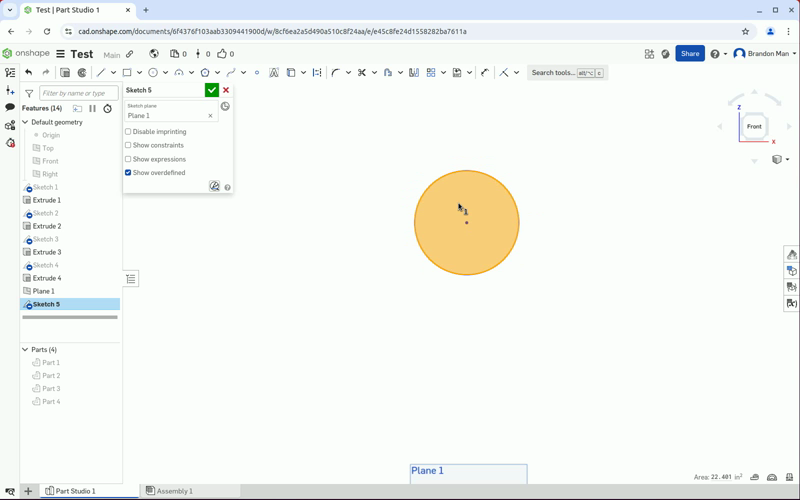
scroll(-6)
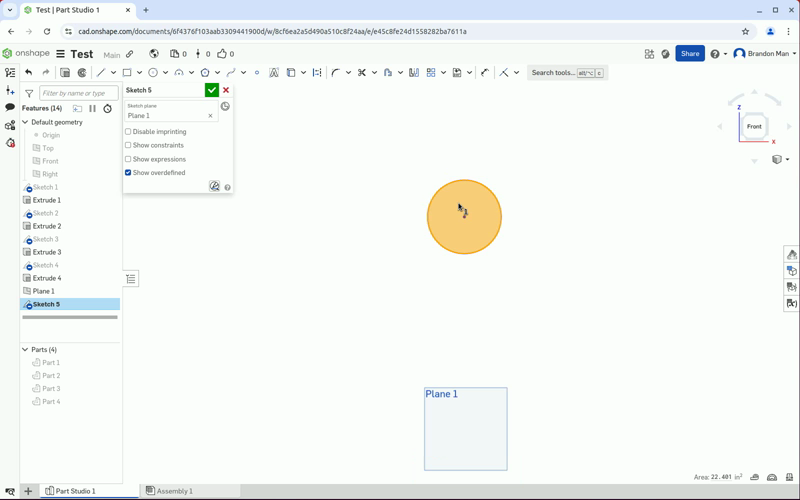
scroll(-6)
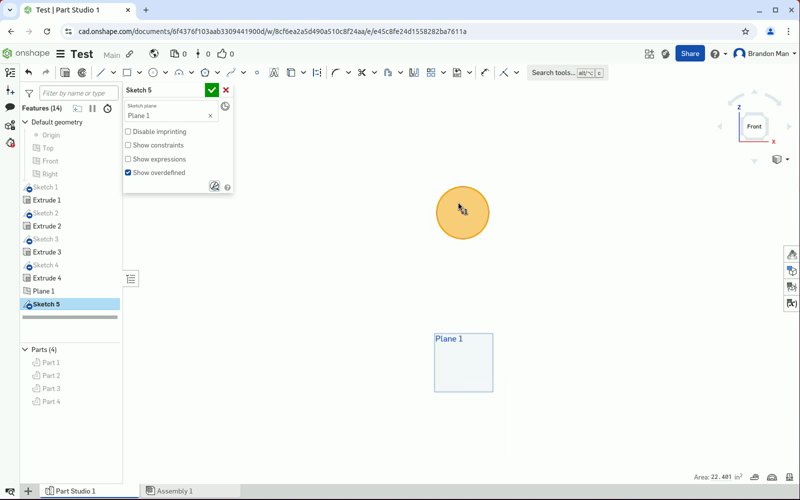
scroll(-6)
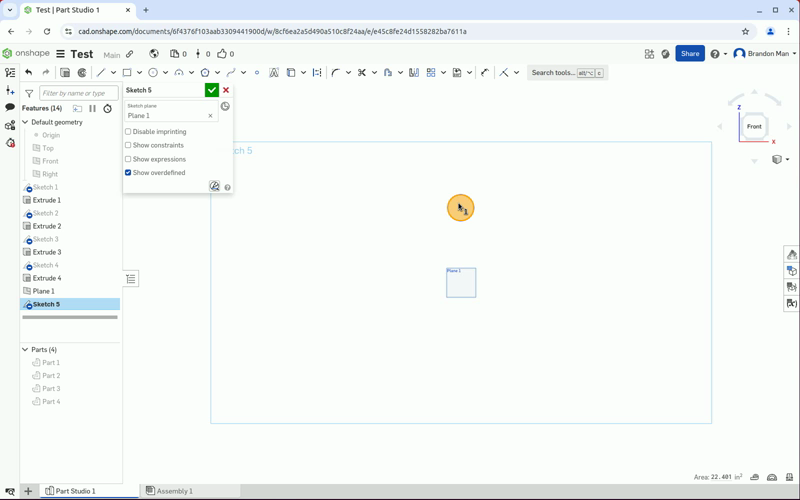
mouse_move(73, 352)
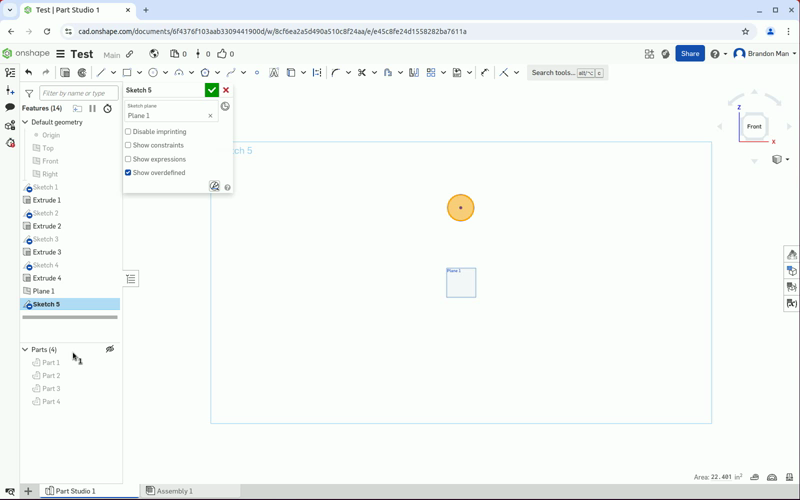
key(shift+y)
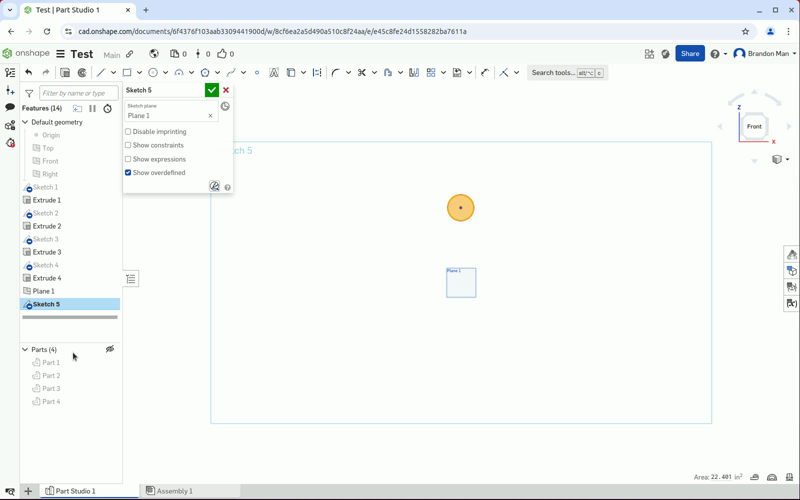
key(shift+e)
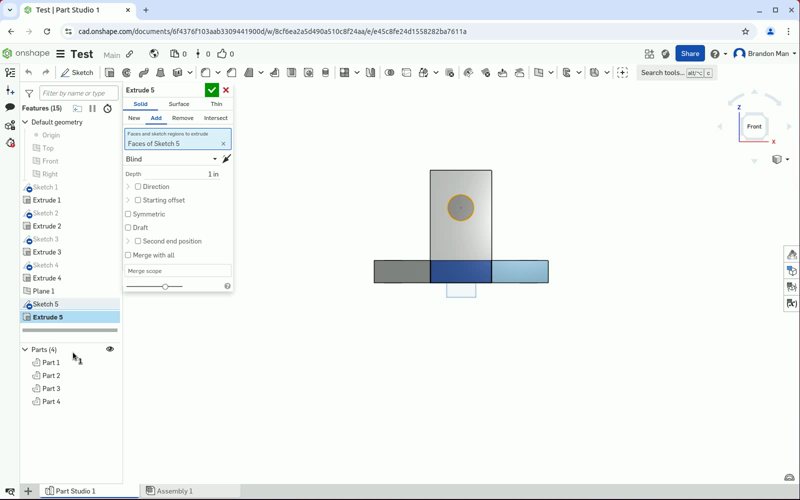
mouse_move(143, 106)
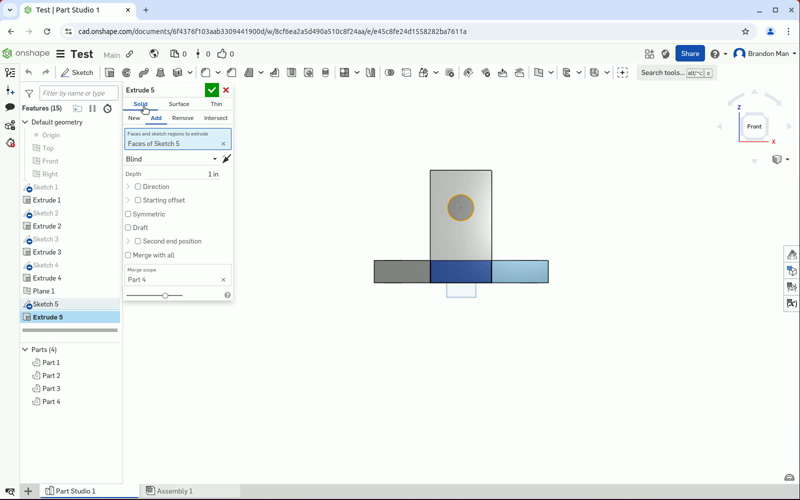
click(143, 106)
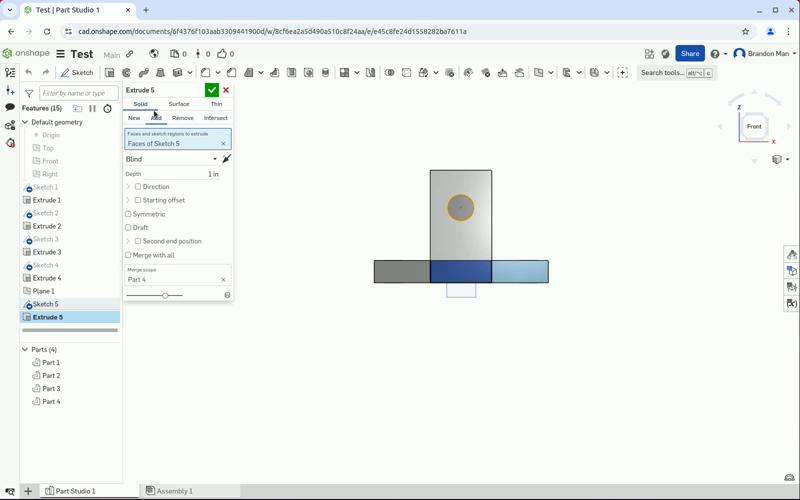
mouse_move(186, 120)
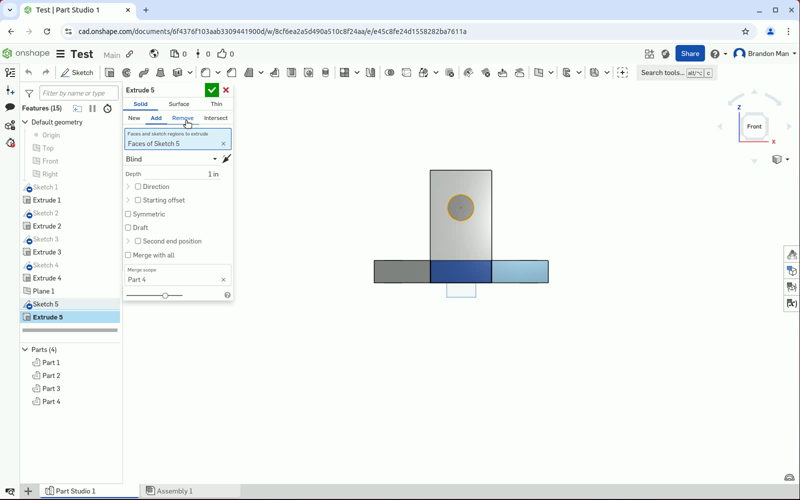
click(186, 120)
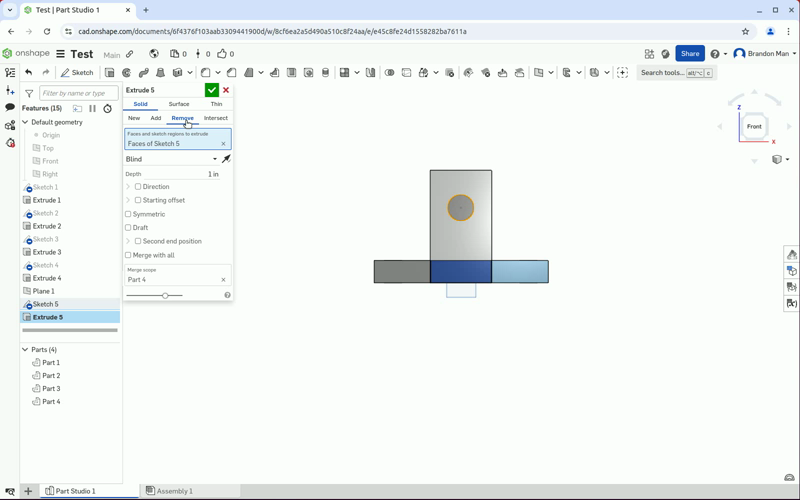
key(tab, 4)
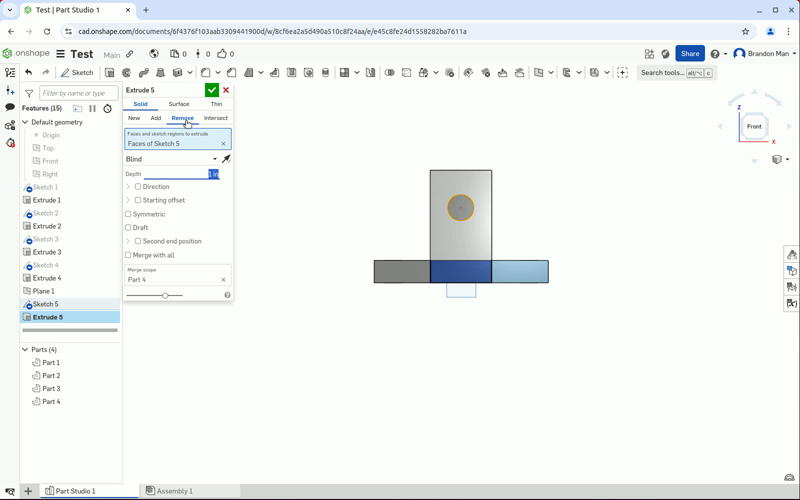
text(21.183)
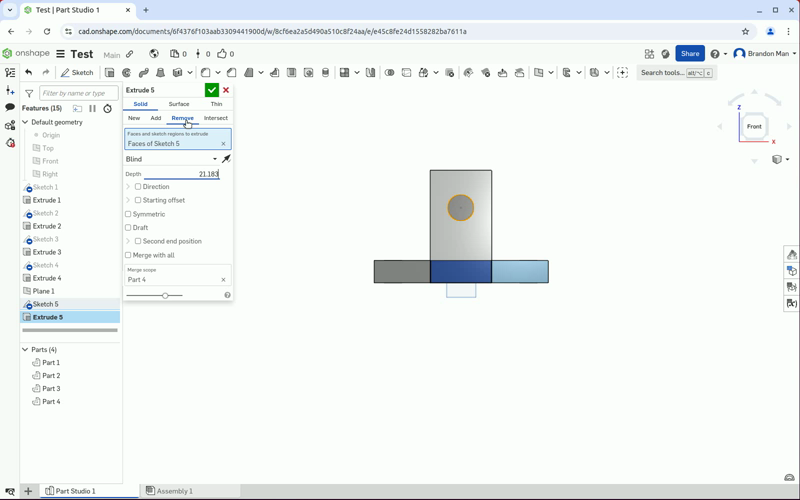
key(tab, 6)
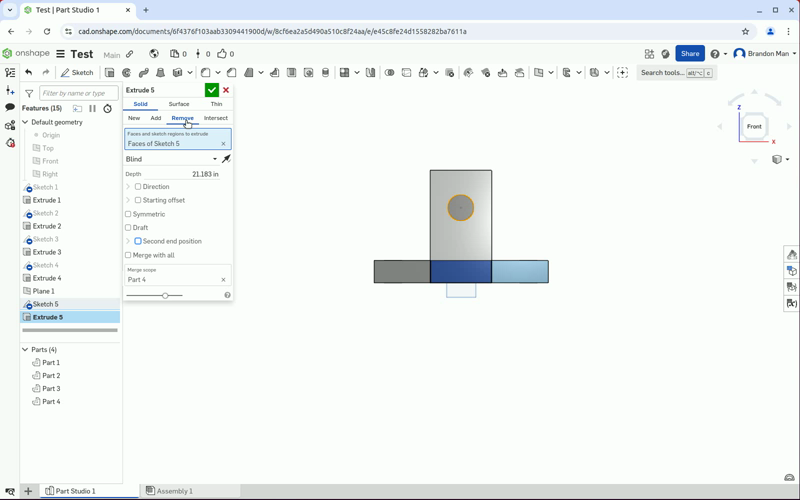
key(space)
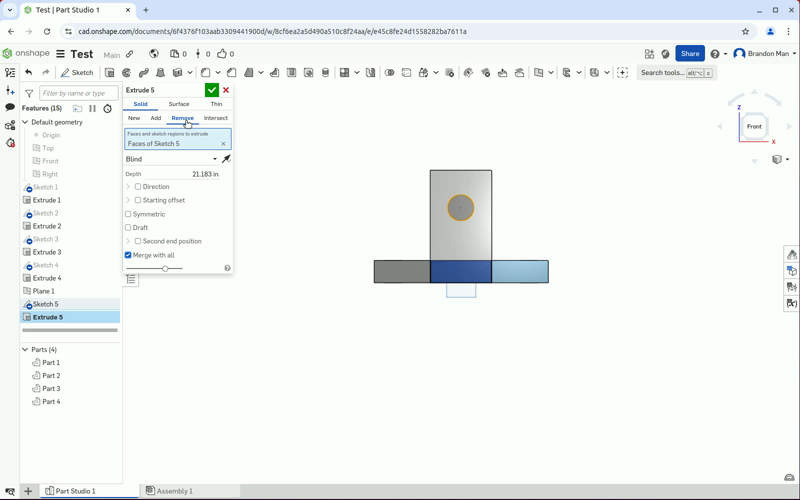
key(enter)
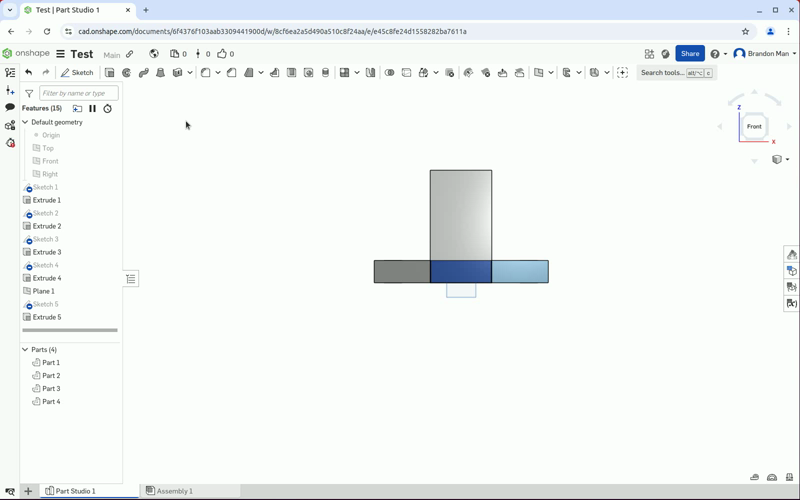
key(shift+h)
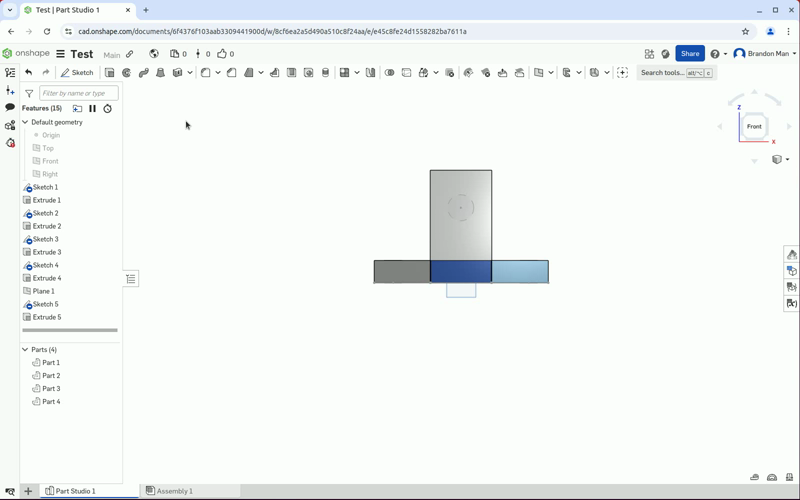
key(shift+h)
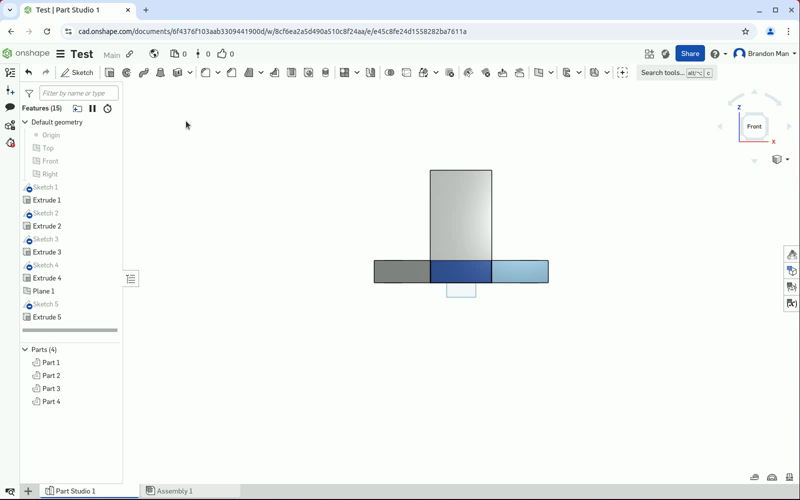
mouse_move(73, 189)
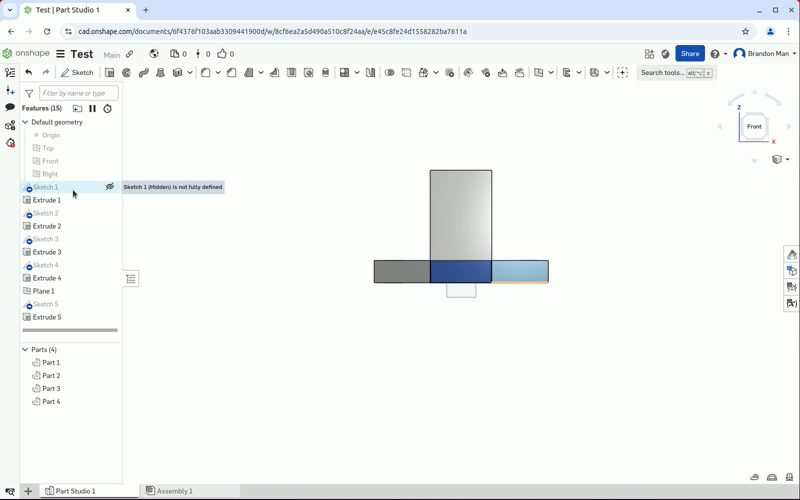
click(73, 189)
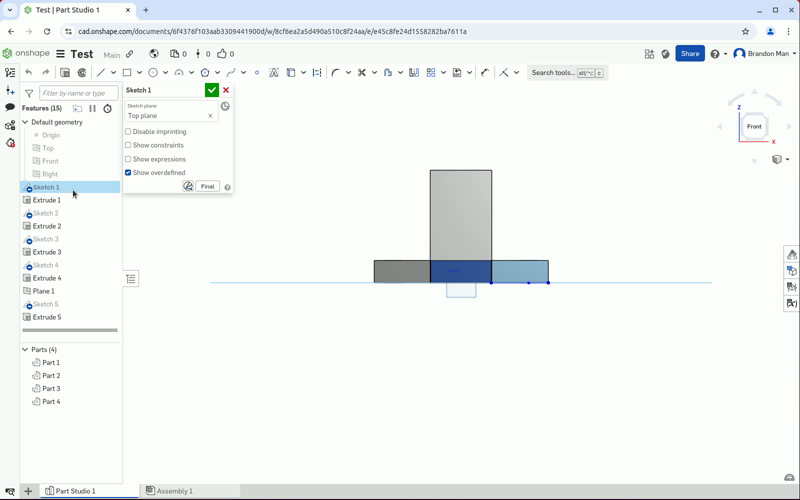
mouse_move(229, 92)
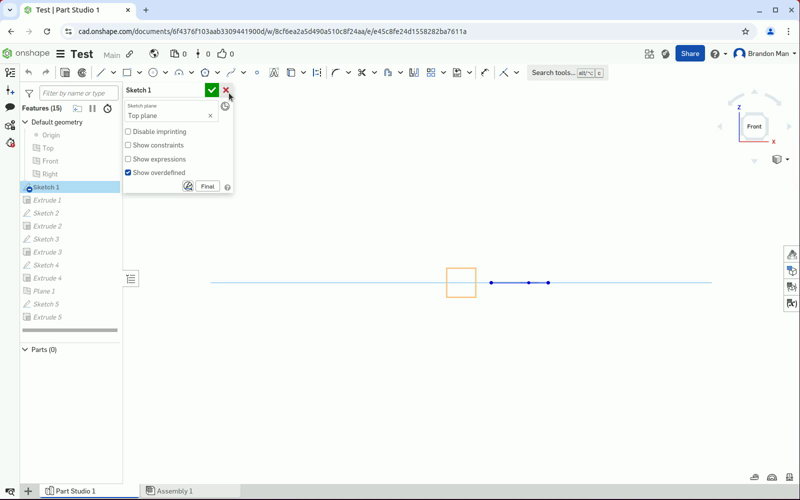
click(229, 92)
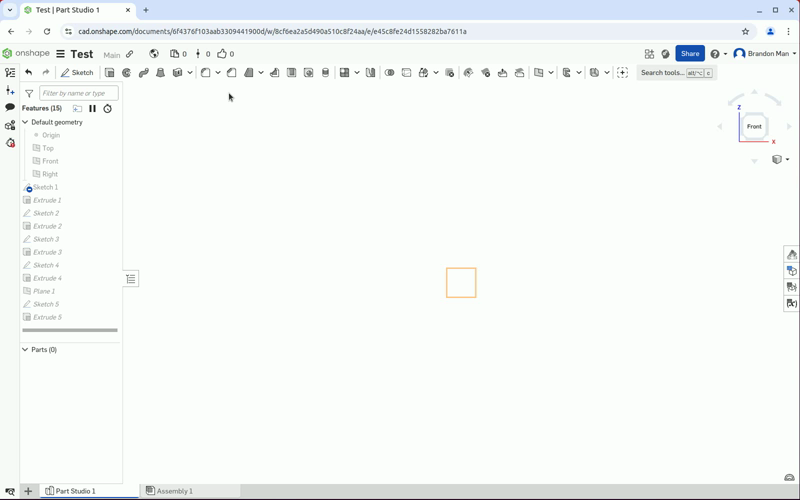
mouse_move(73, 352)
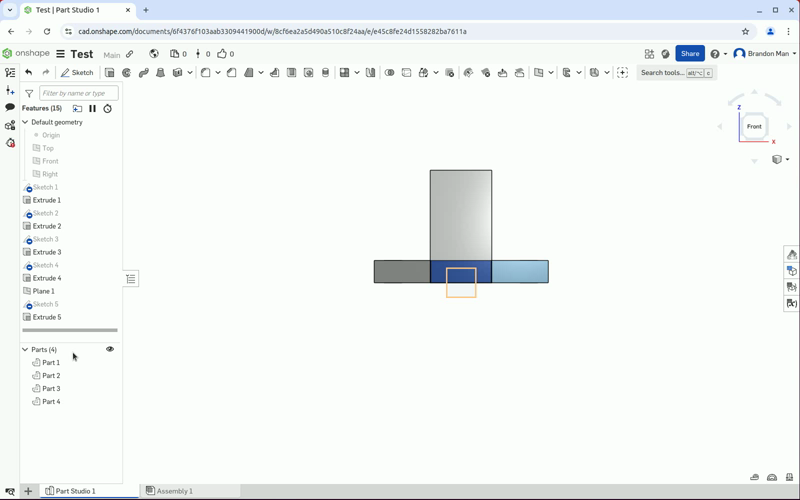
key(y)
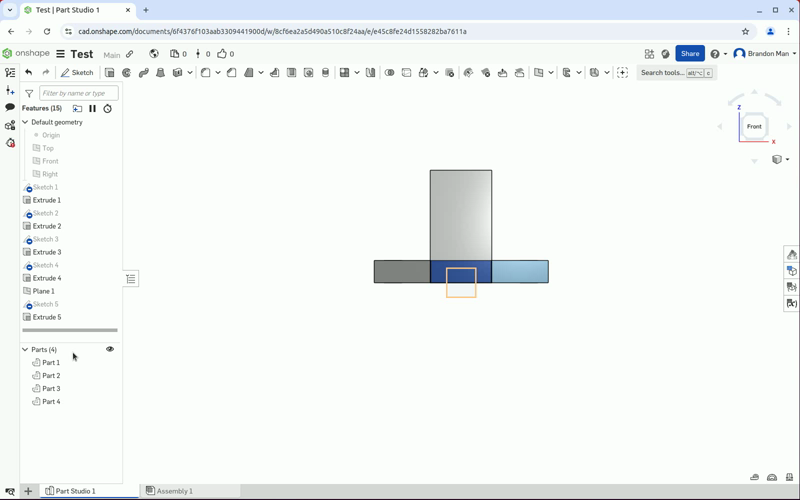
key(shift+p)
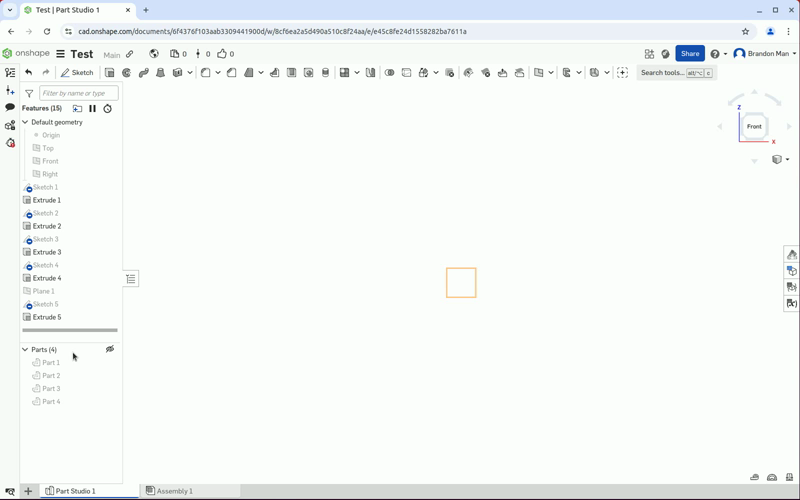
key(space)
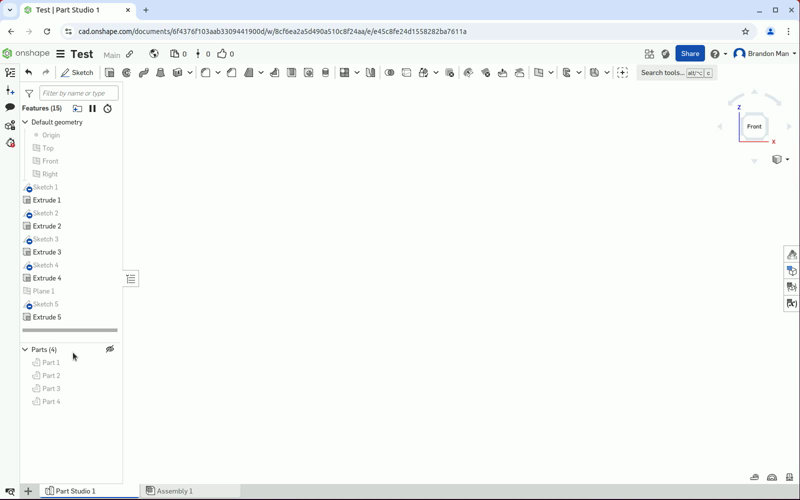
key_down(shift)
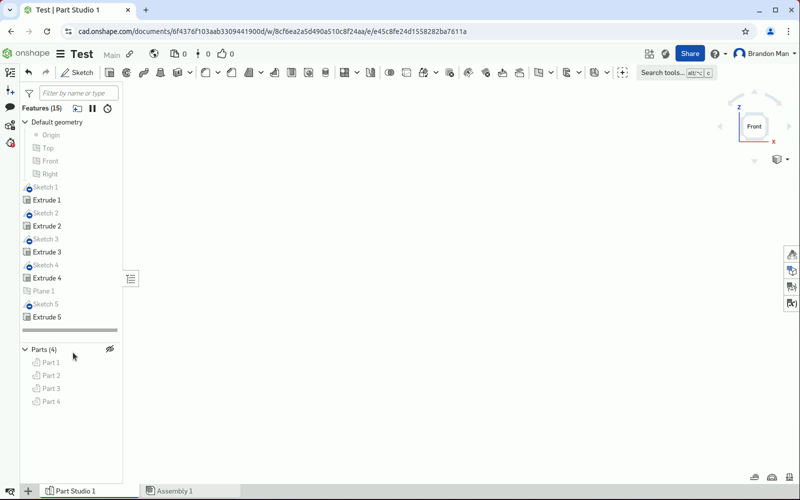
key(left)
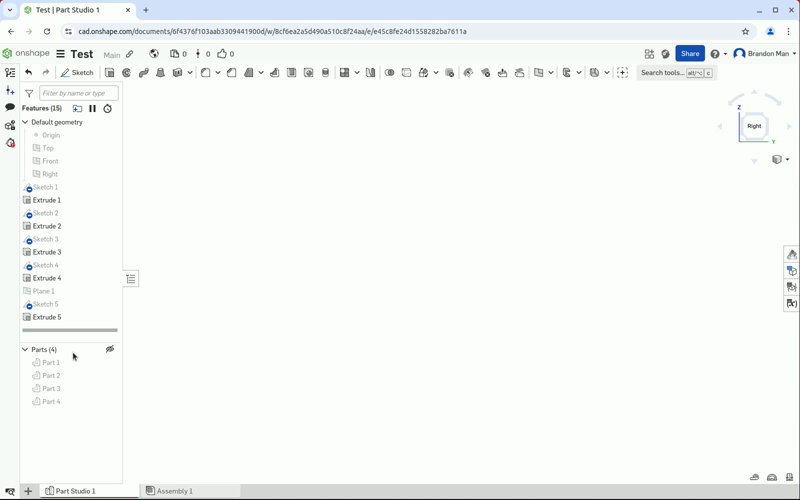
key_up(shift)
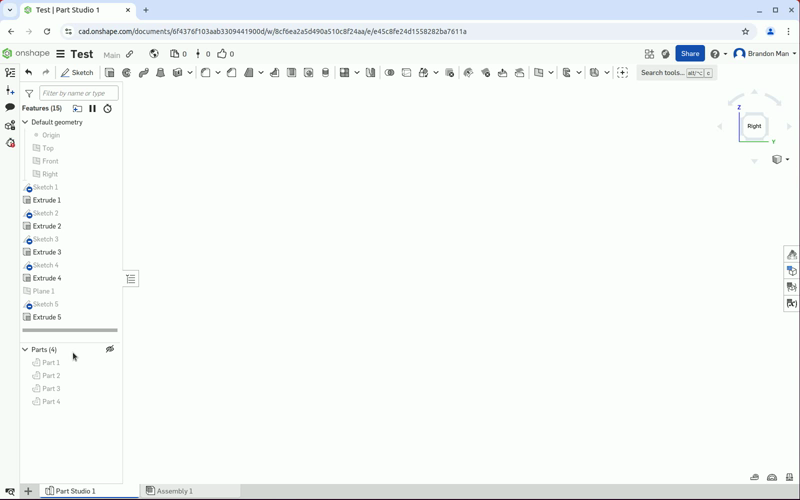
mouse_move(73, 352)
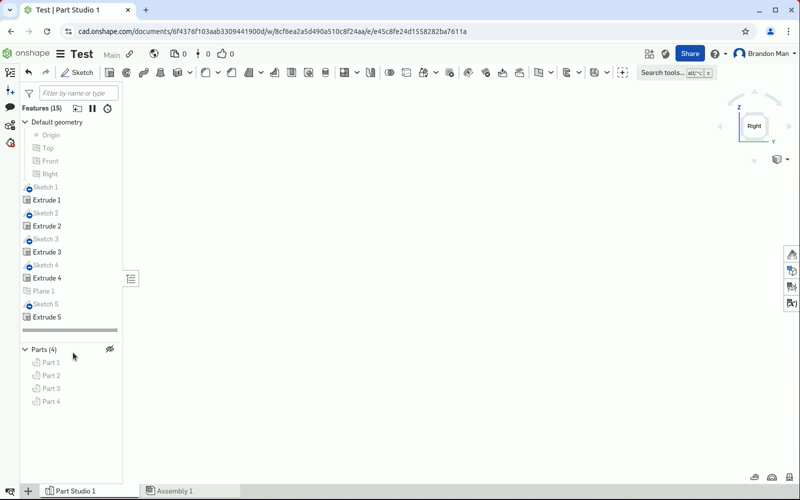
key(shift+y)
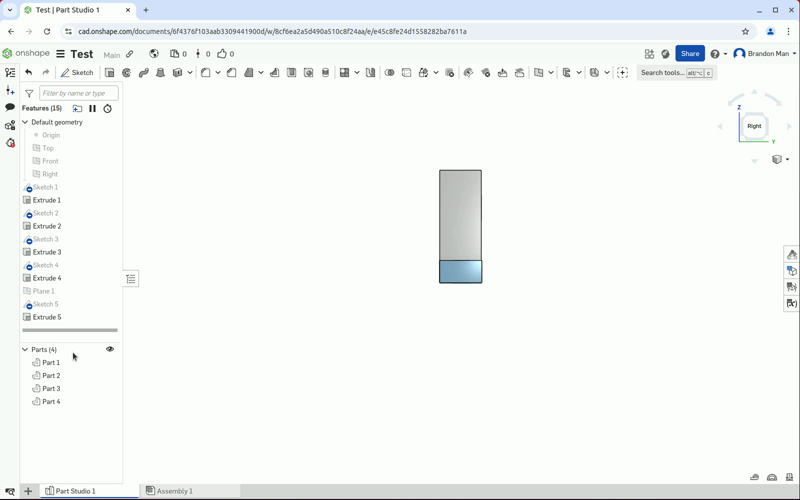
mouse_move(541, 75)
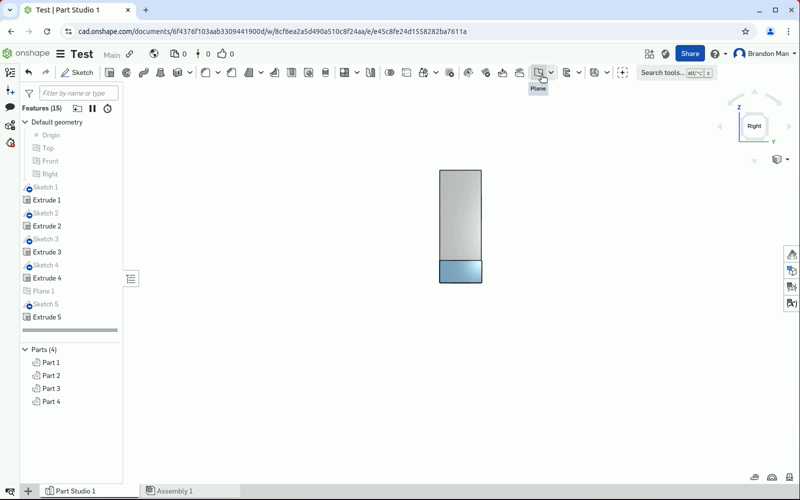
click(541, 75)
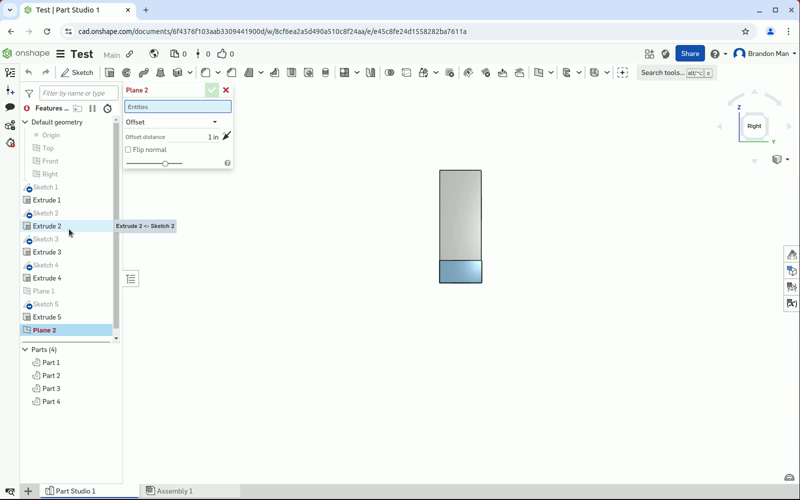
scroll(3)
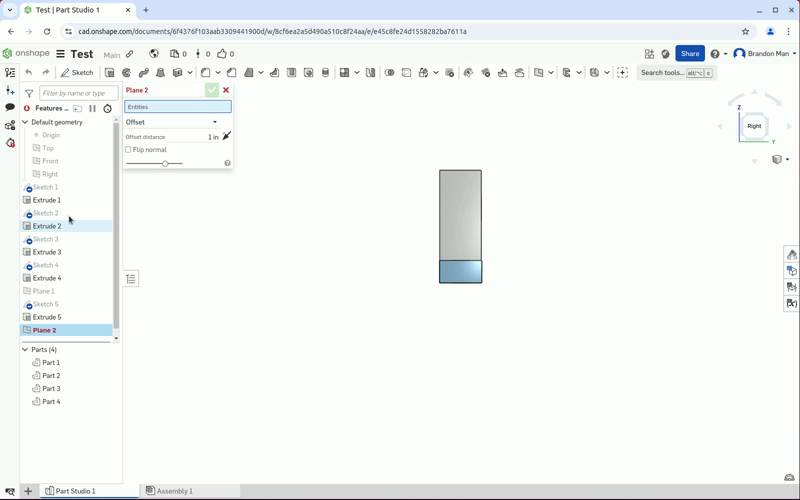
mouse_move(69, 176)
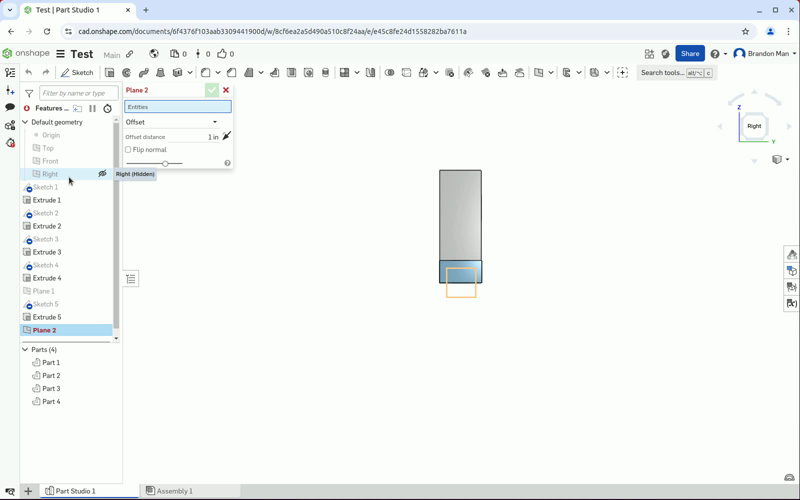
click(69, 176)
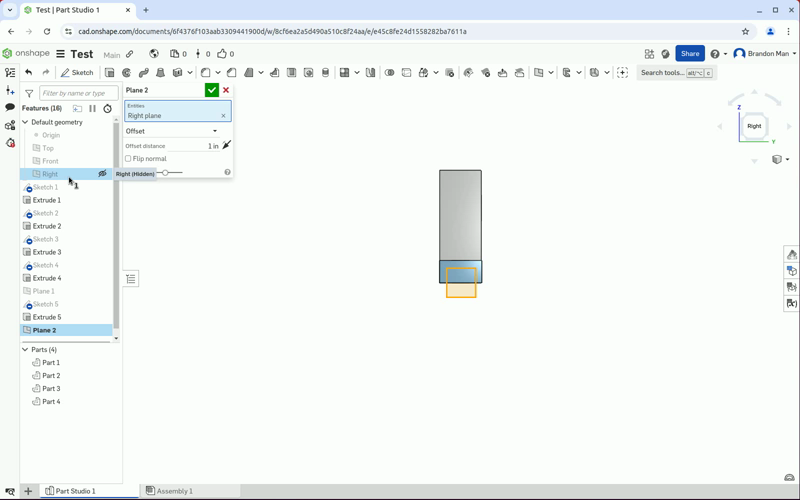
key(tab, 2)
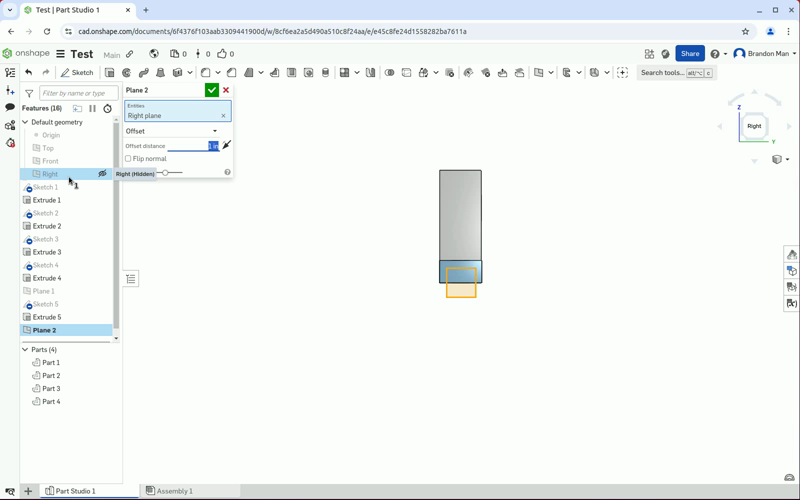
text(6.255)
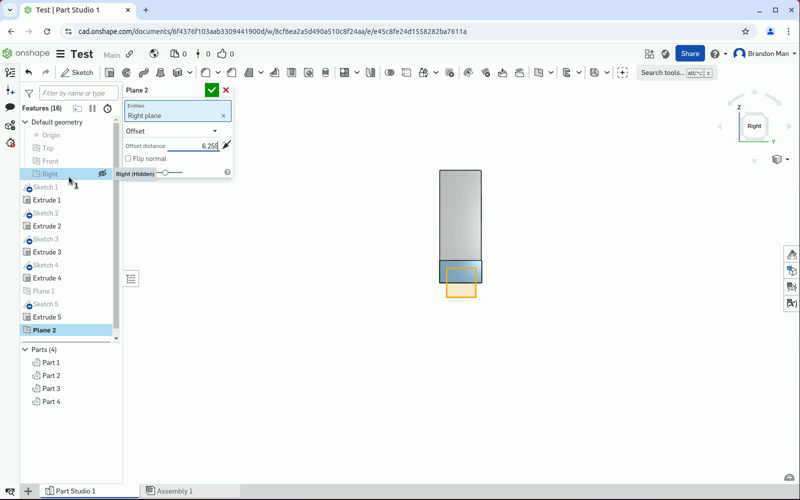
key(enter, 2)
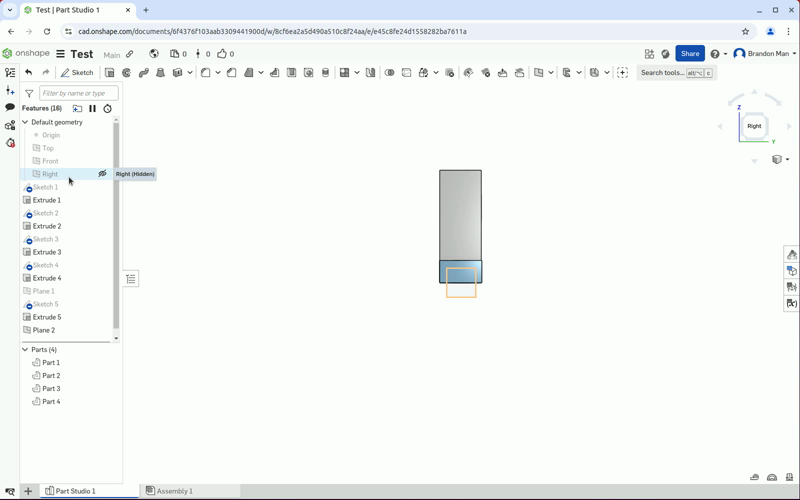
key(shift+s)
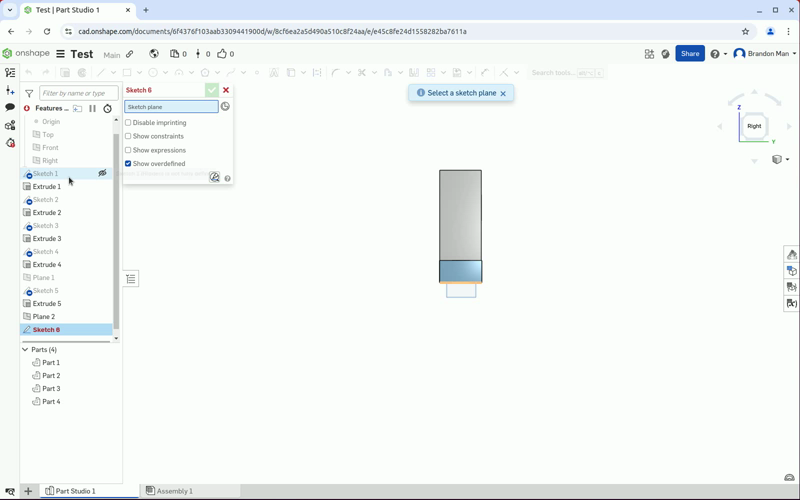
mouse_move(69, 319)
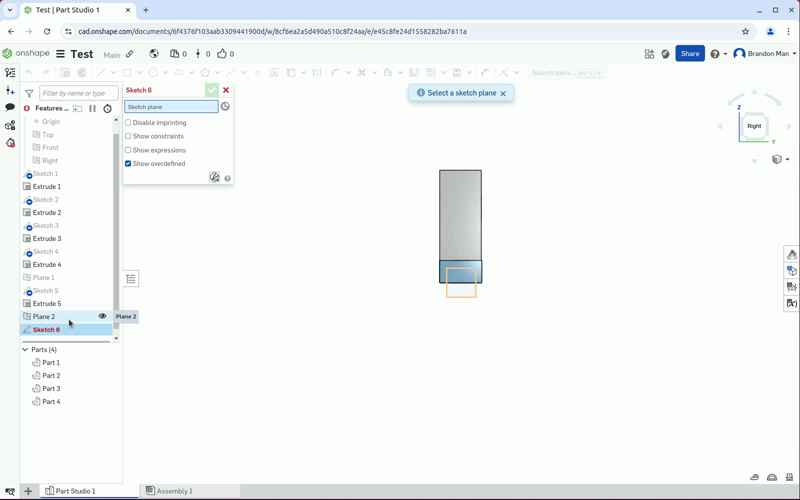
click(69, 319)
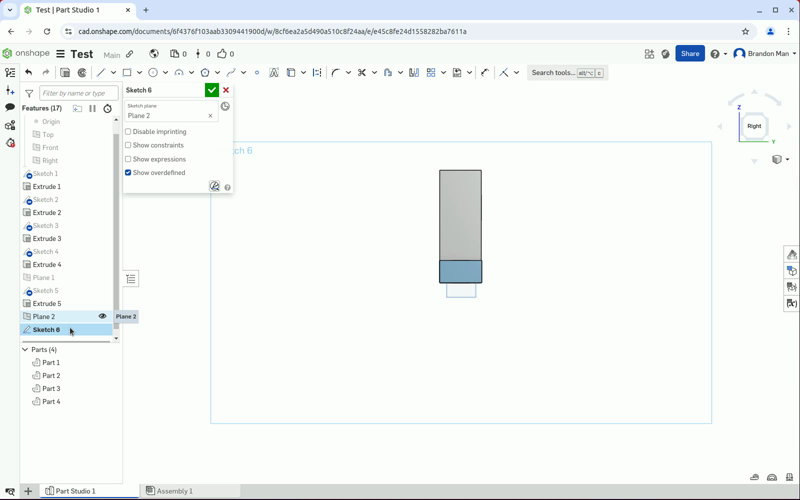
mouse_move(73, 352)
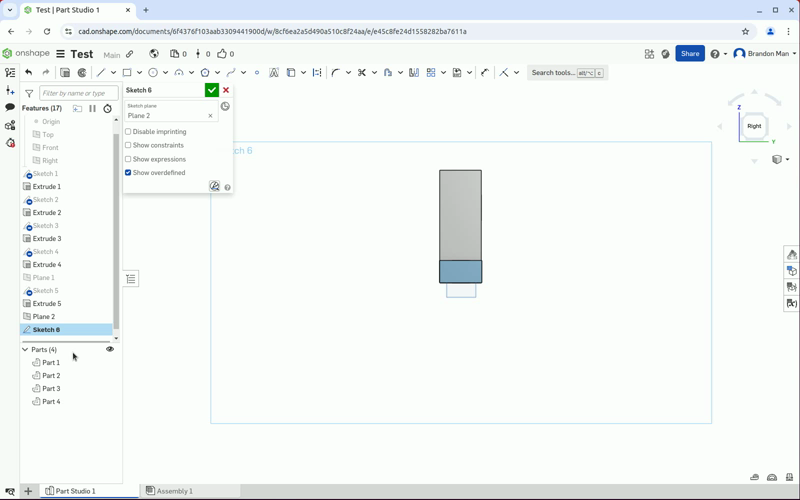
key(y)
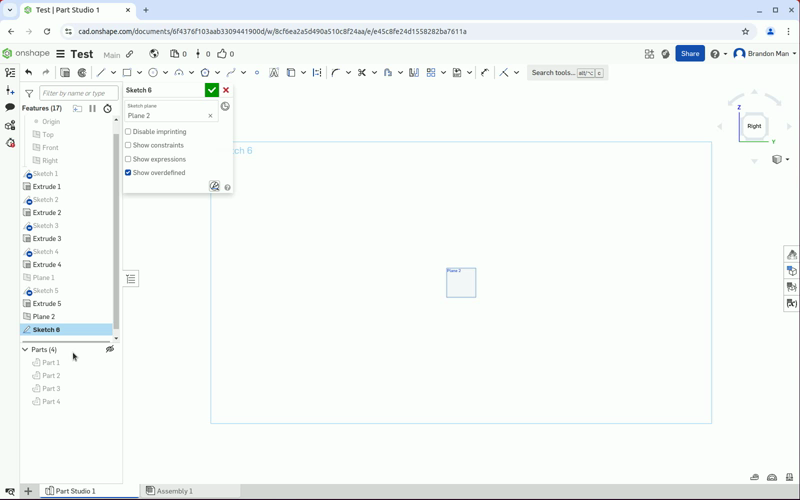
key(c)
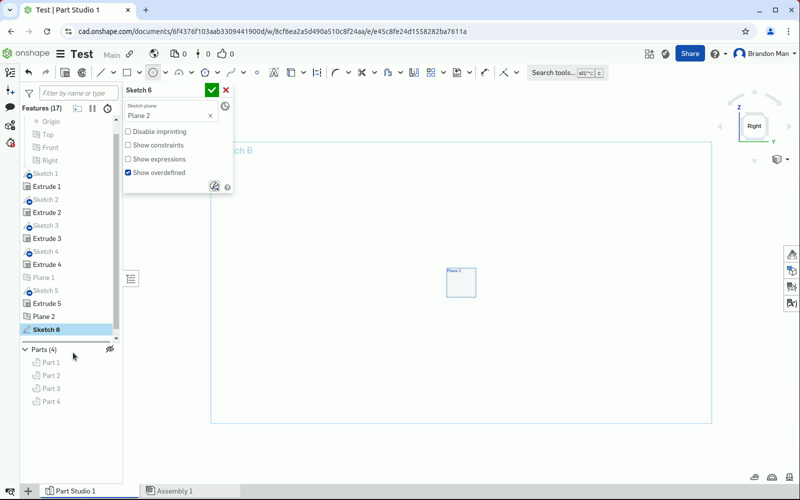
key_down(shift)
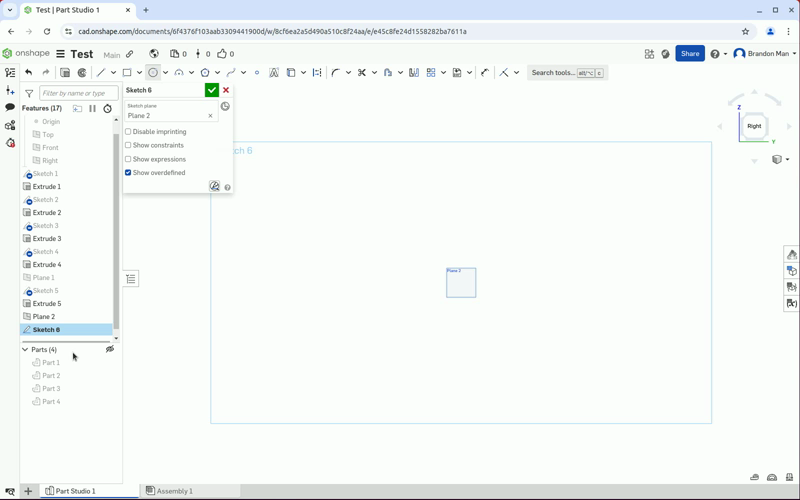
mouse_move(461, 180)
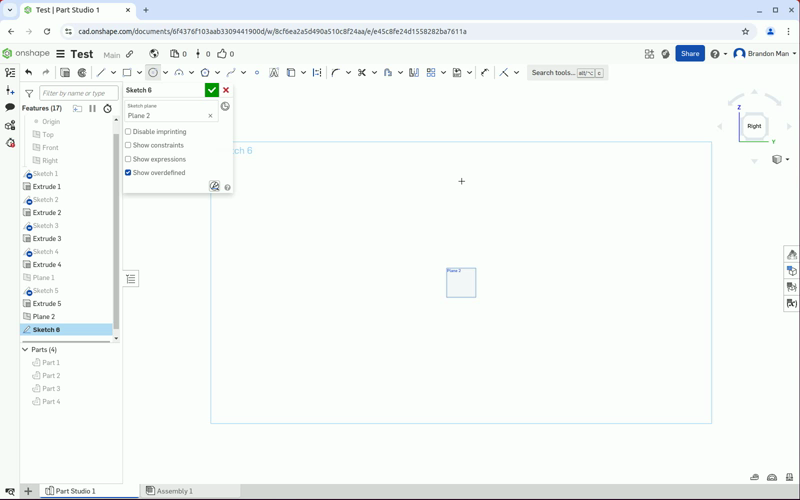
click(461, 180)
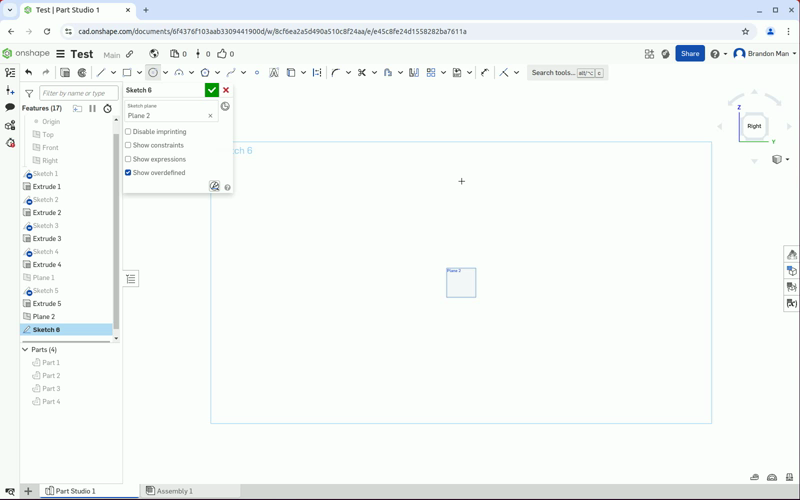
key_up(shift)
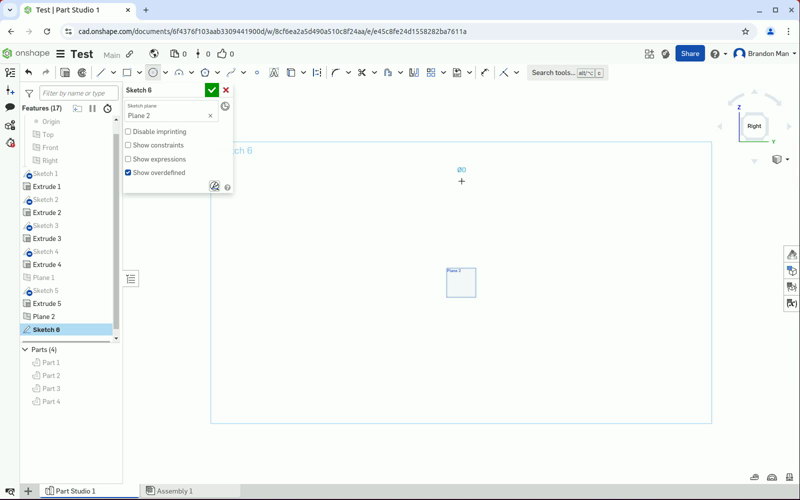
mouse_move(468, 180)
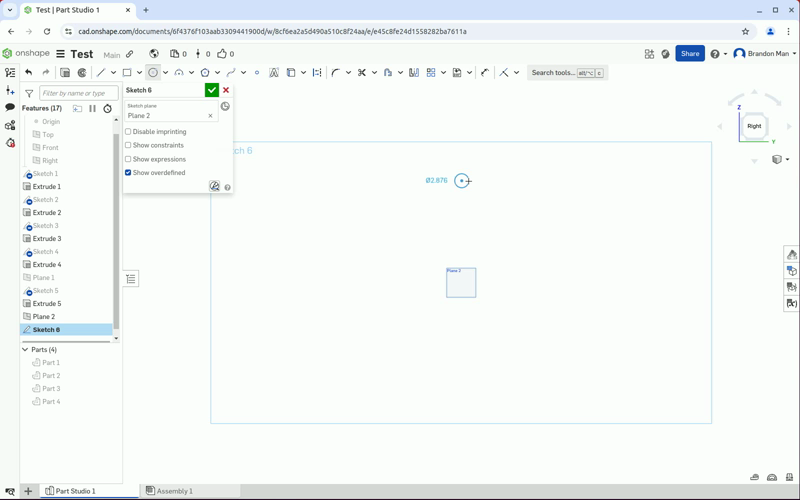
click(468, 180)
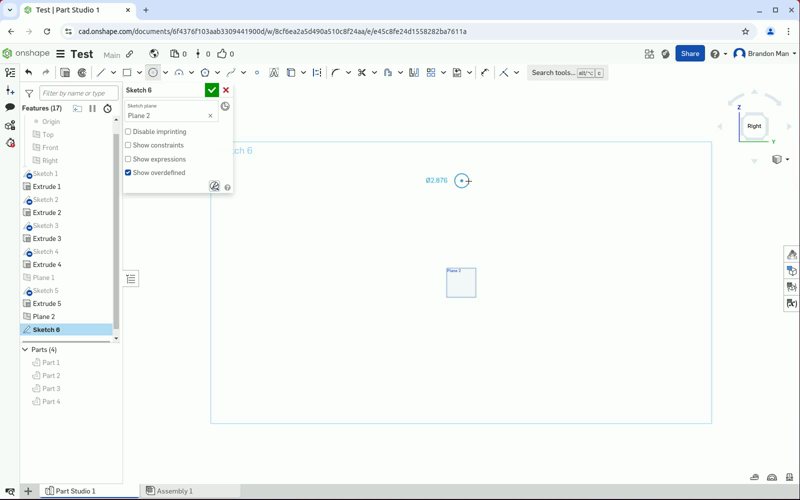
key(esc)
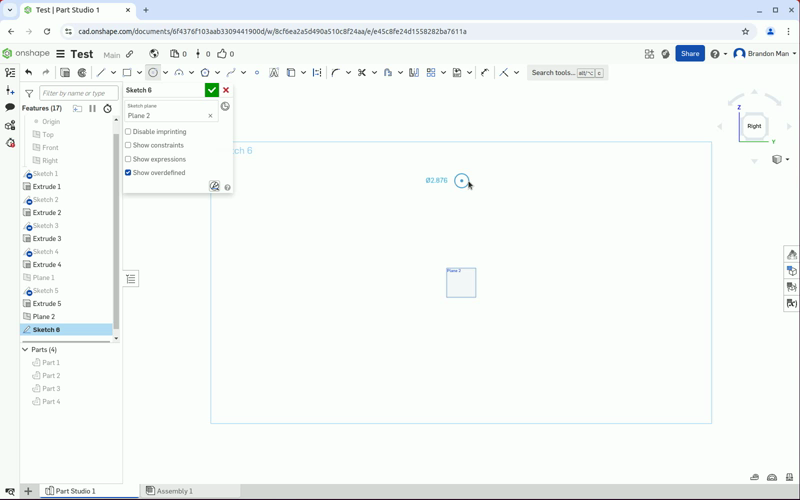
mouse_move(466, 177)
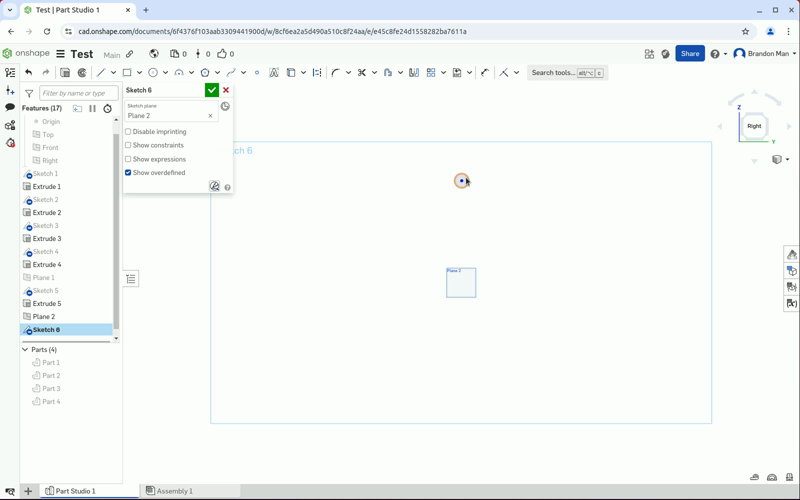
scroll(6)
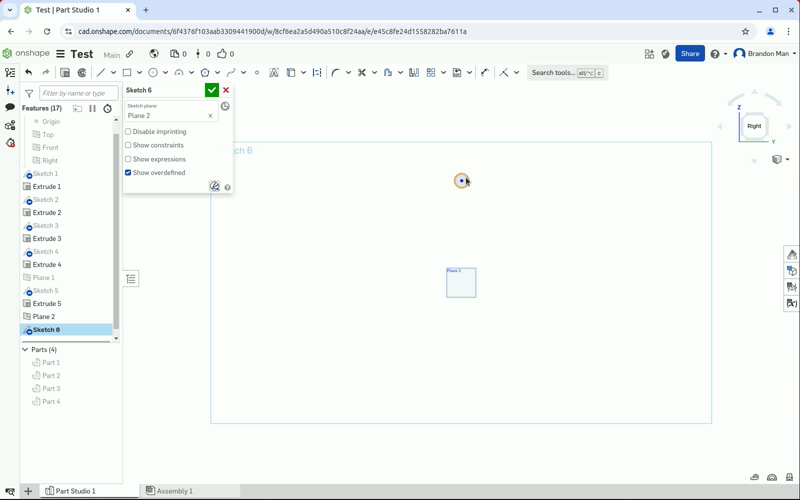
scroll(6)
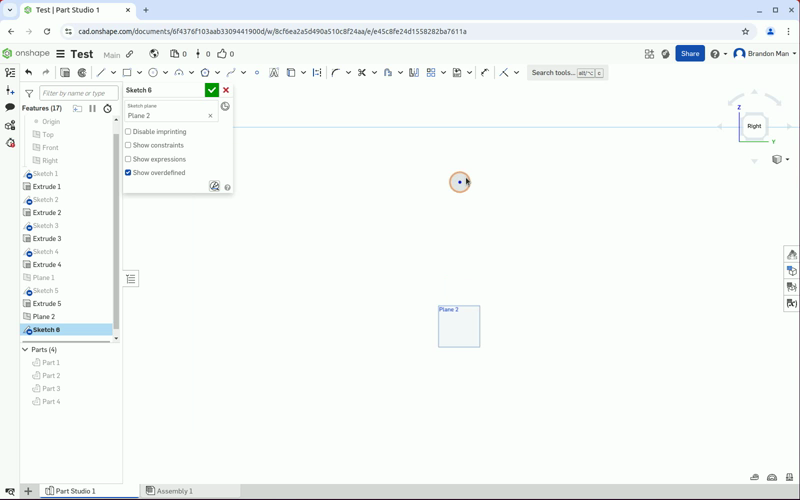
scroll(6)
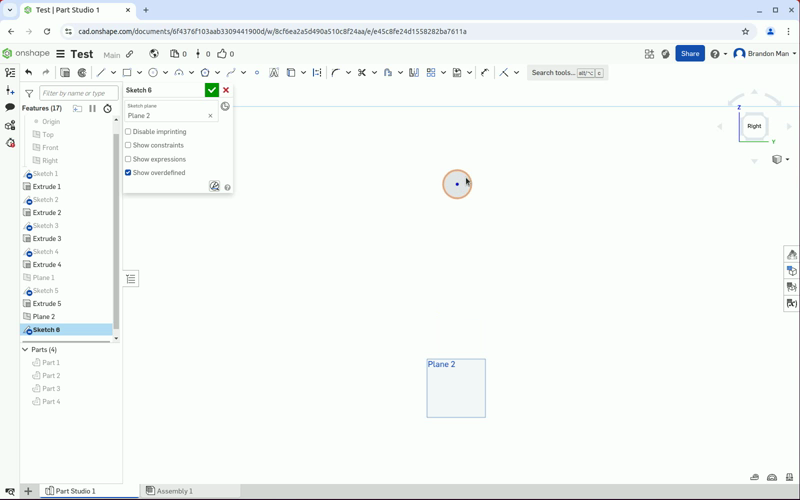
scroll(6)
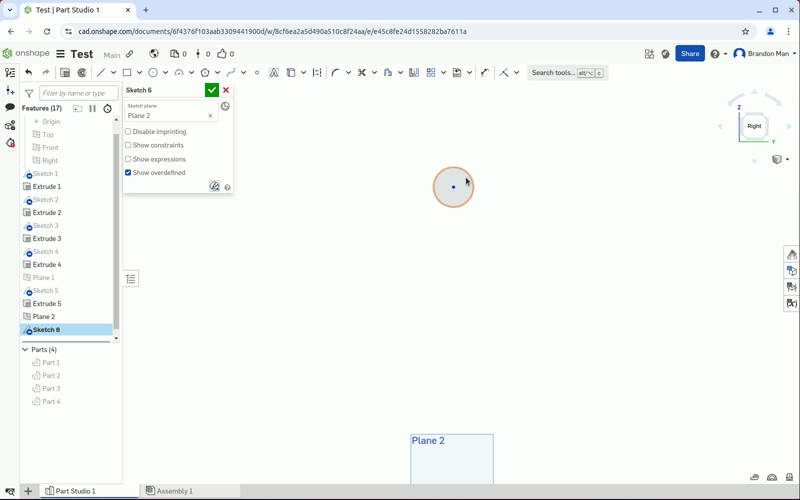
scroll(6)
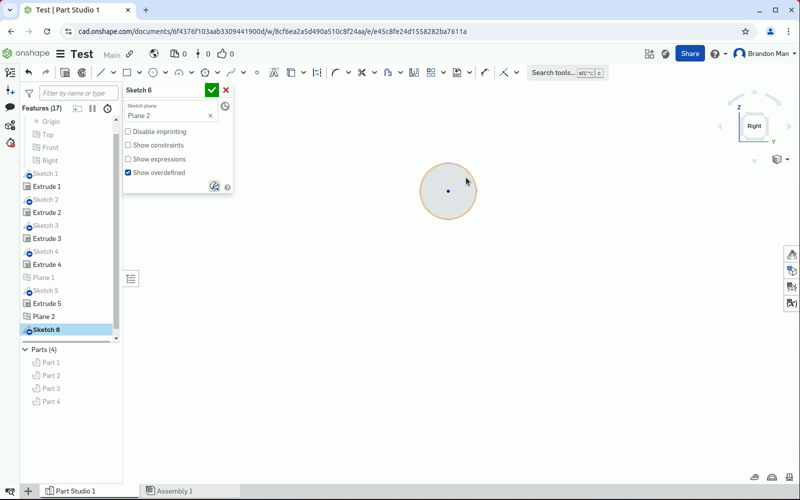
scroll(6)
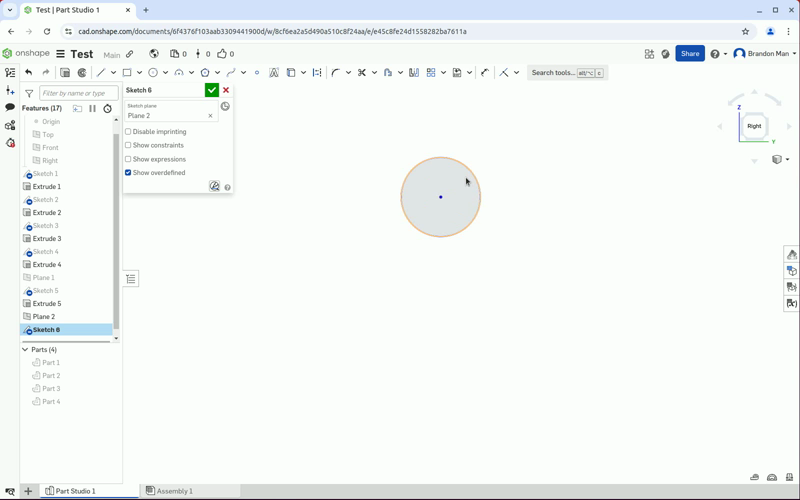
scroll(6)
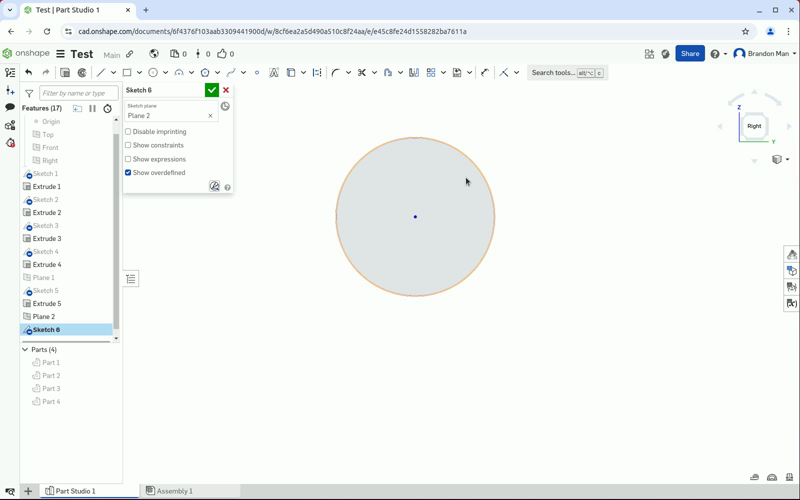
click(466, 177)
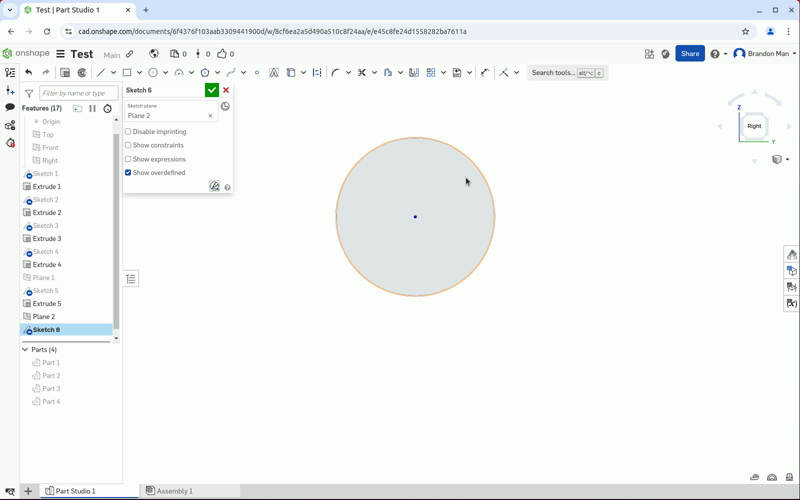
scroll(-6)
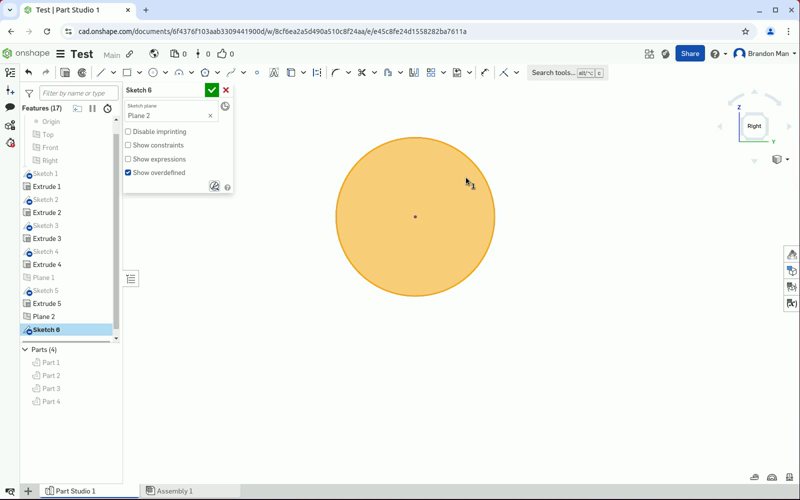
scroll(-6)
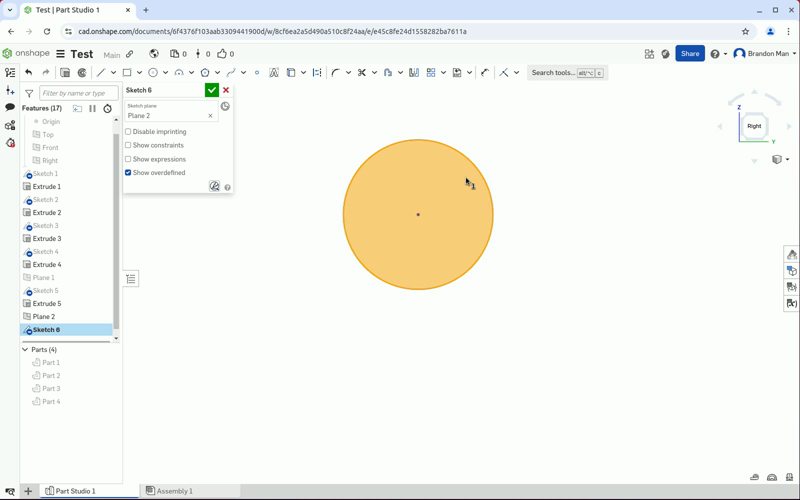
scroll(-6)
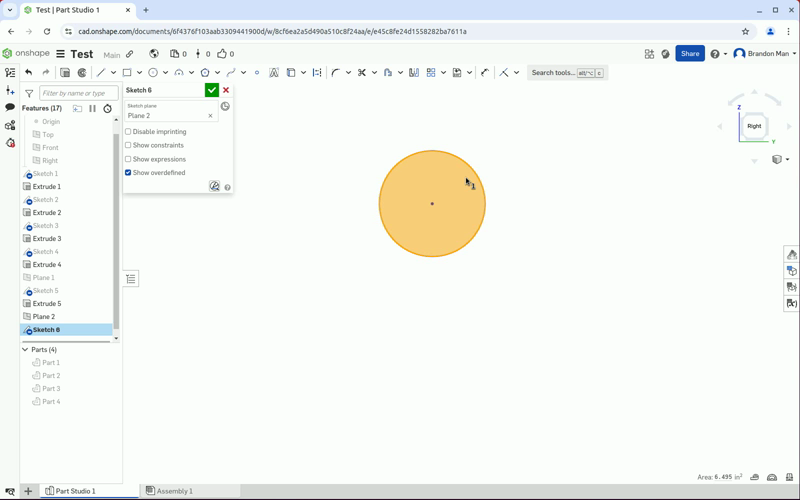
scroll(-6)
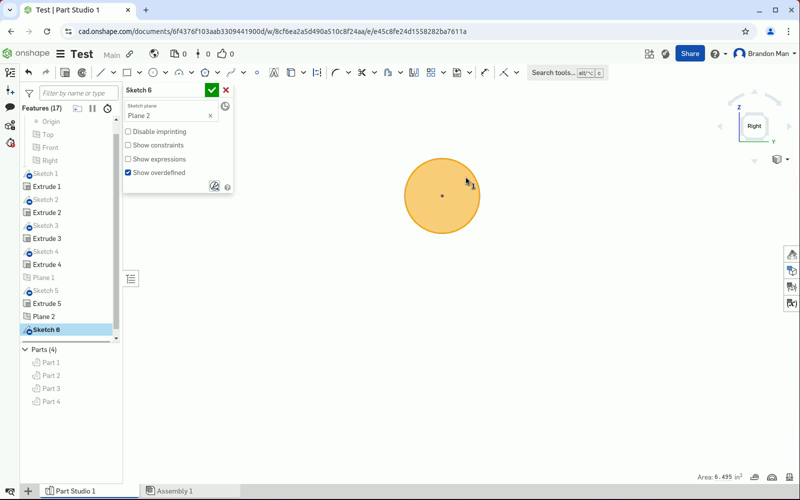
scroll(-6)
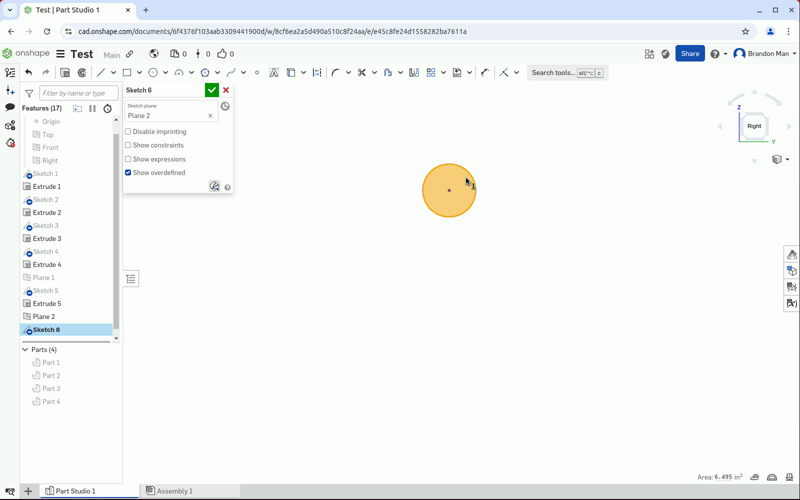
scroll(-6)
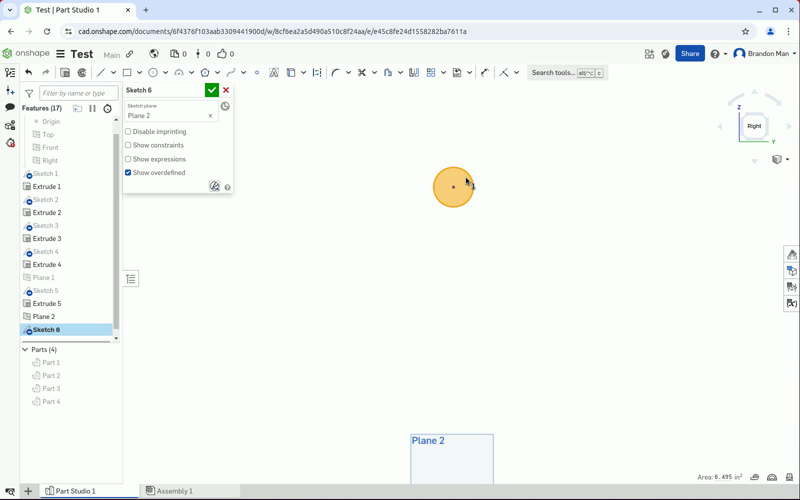
scroll(-6)
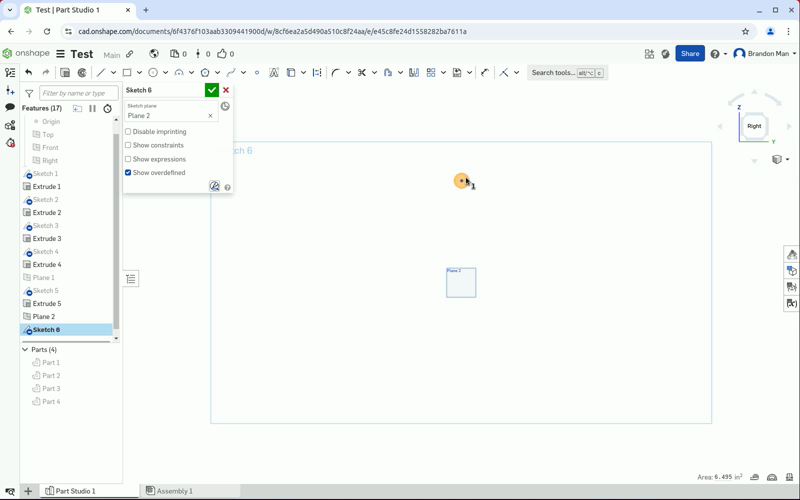
mouse_move(73, 352)
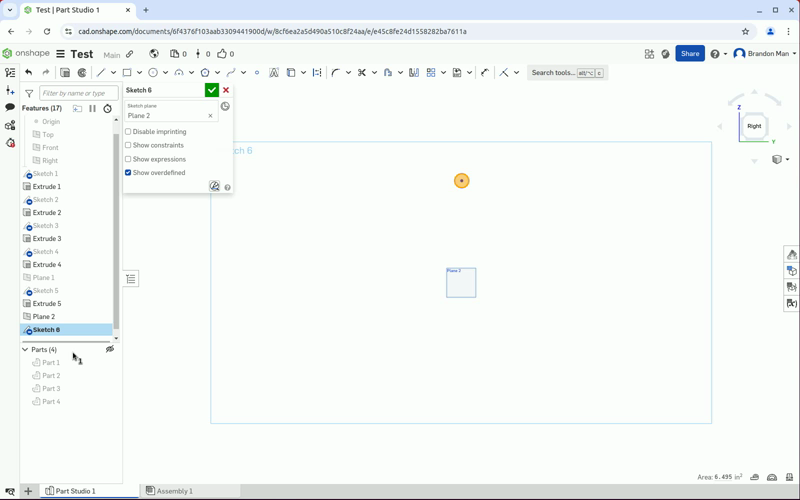
key(shift+y)
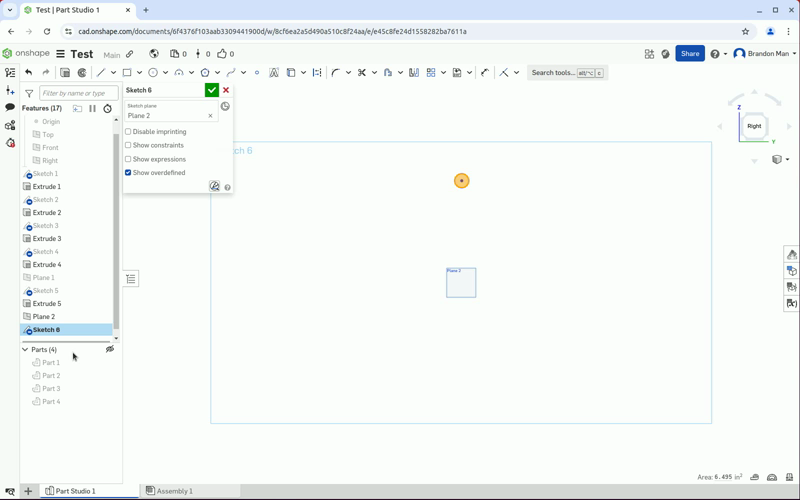
key(shift+e)
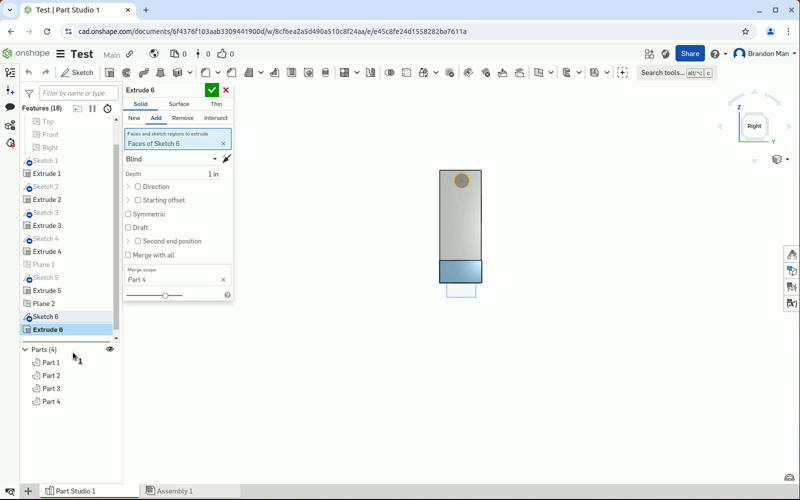
mouse_move(143, 106)
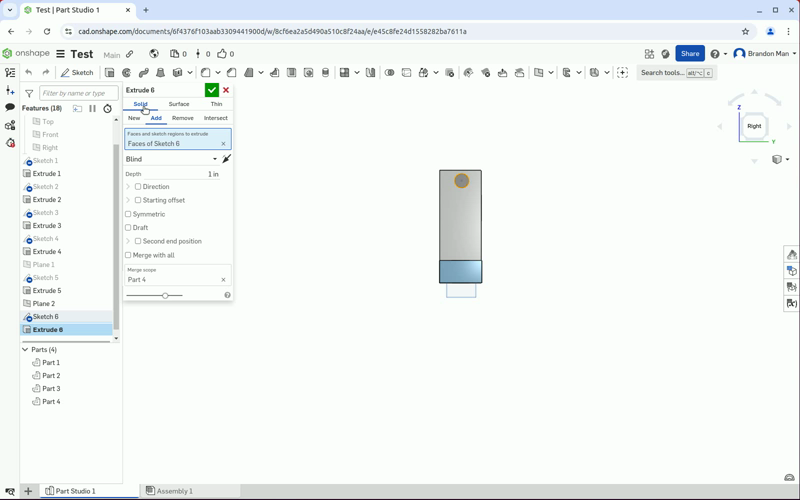
click(143, 106)
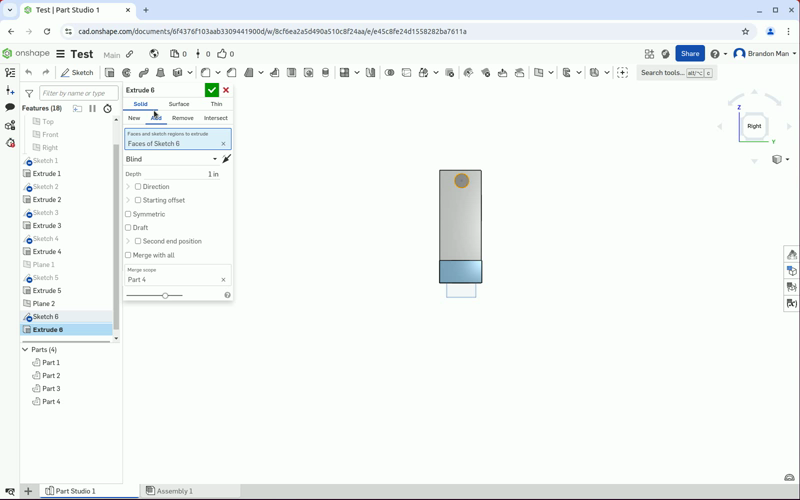
mouse_move(186, 120)
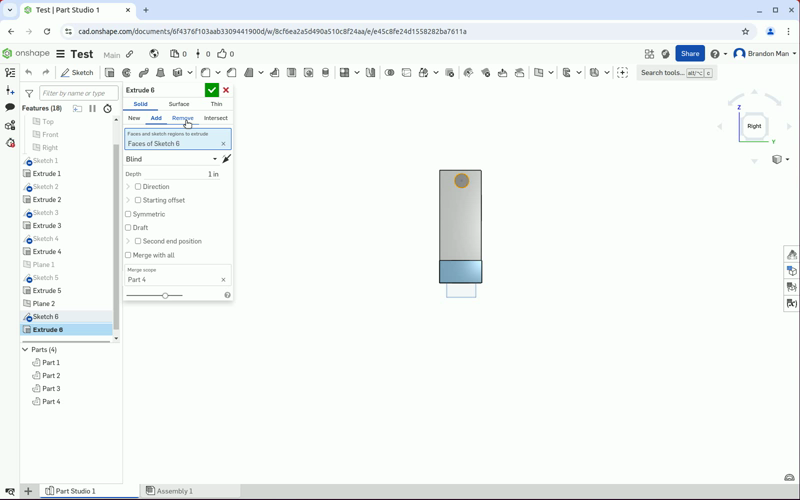
click(186, 120)
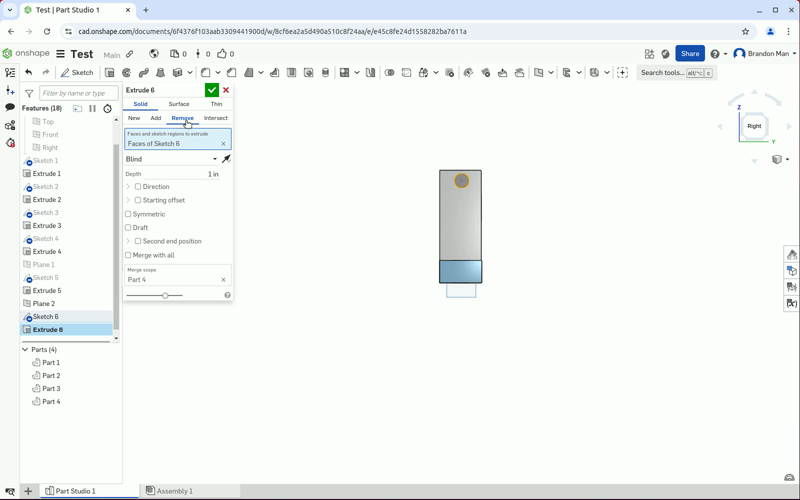
key(tab, 4)
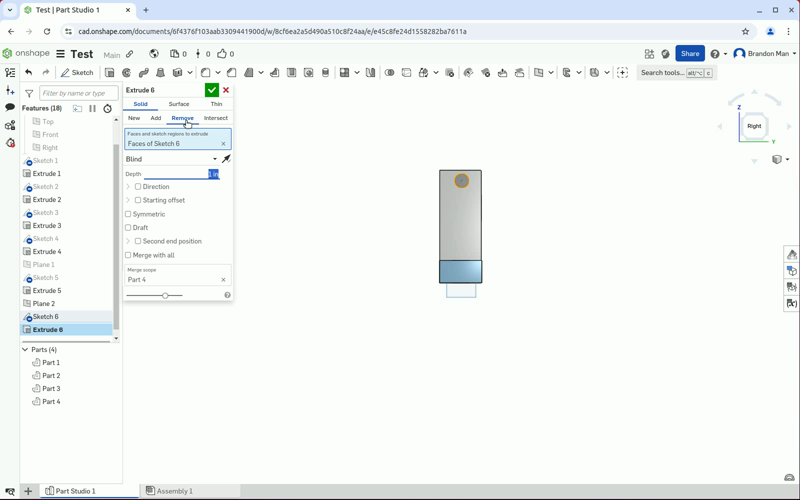
text(22.627)
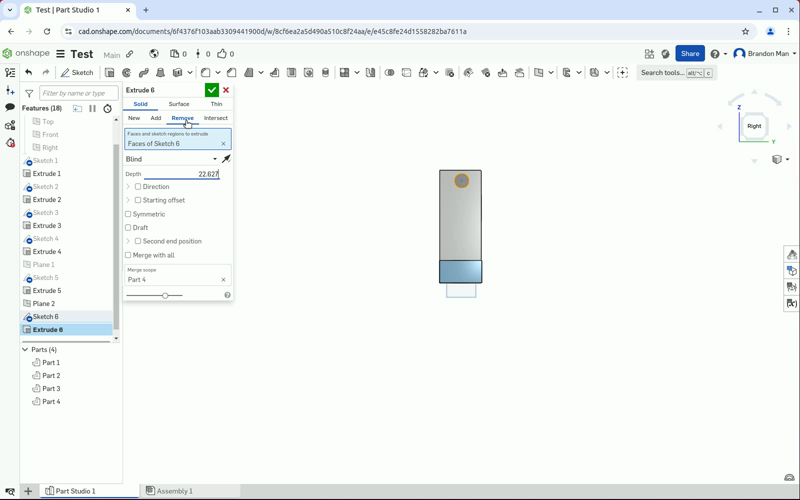
key(tab, 6)
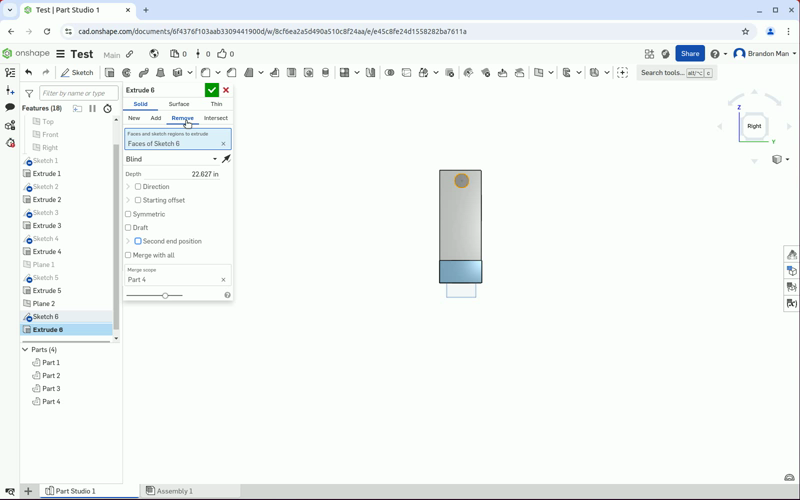
key(space)
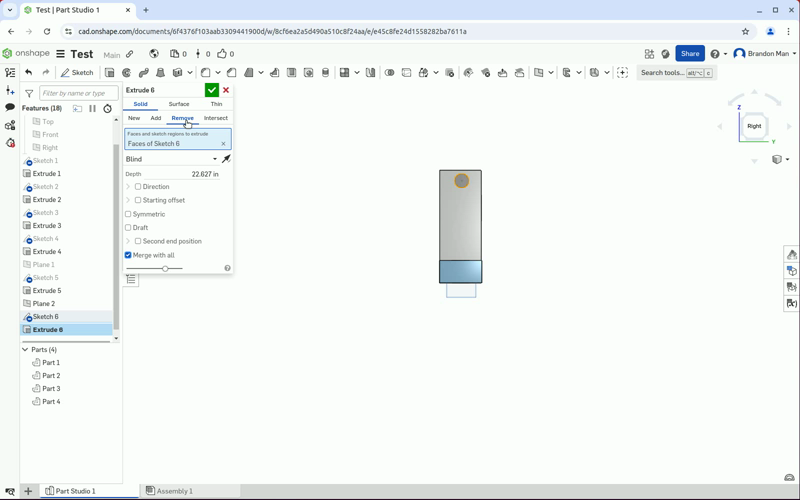
key(enter)
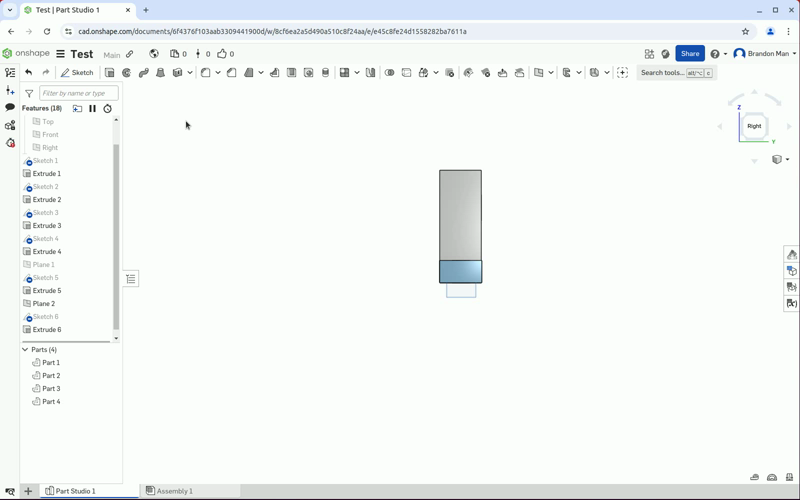
key(shift+h)
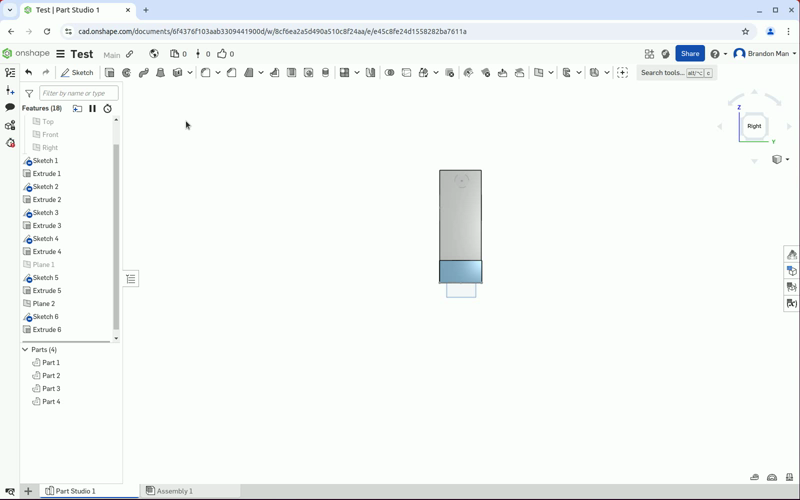
key(shift+h)
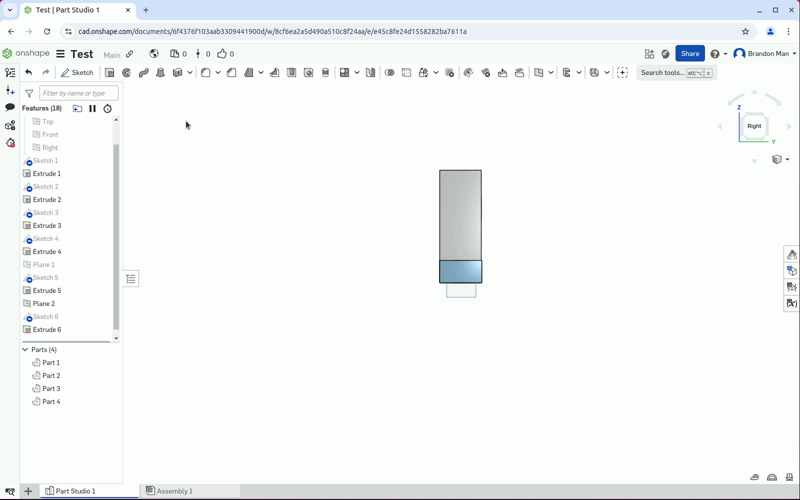
mouse_move(69, 163)
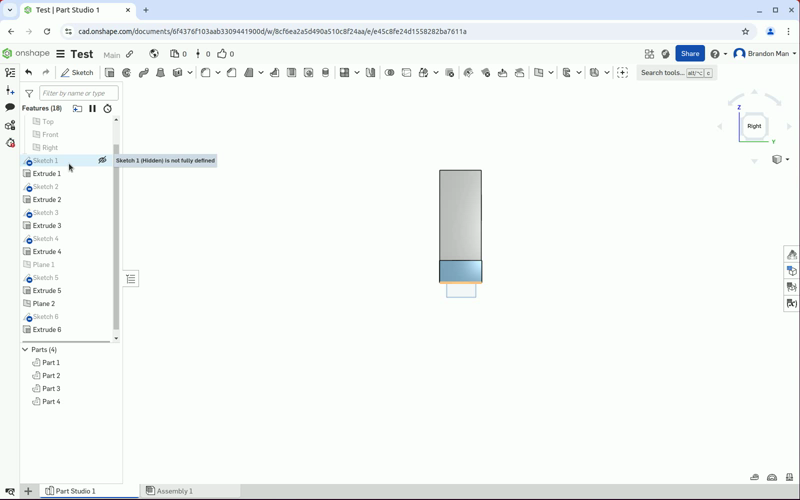
click(69, 163)
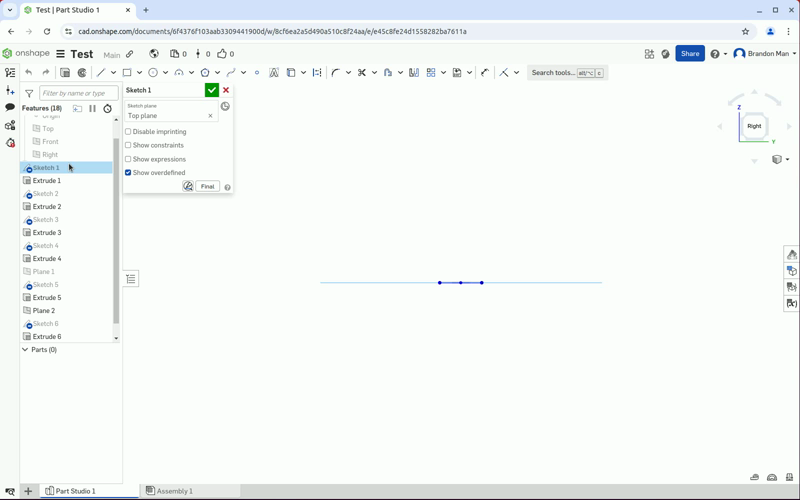
mouse_move(229, 92)
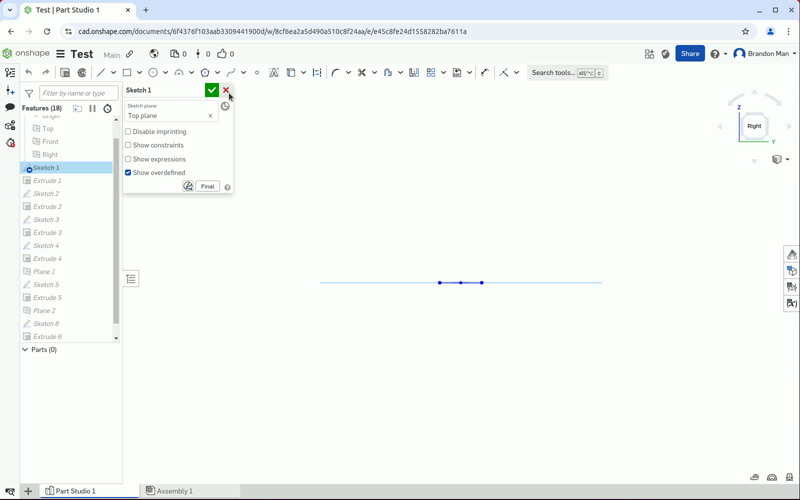
click(229, 92)
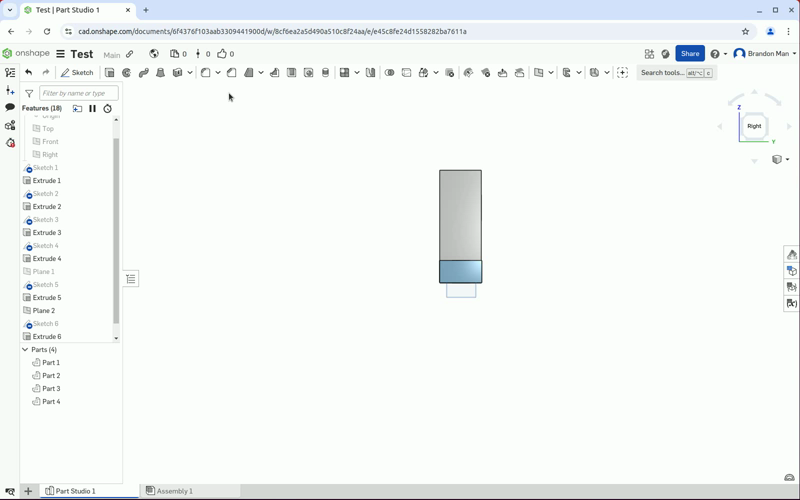
mouse_move(73, 352)
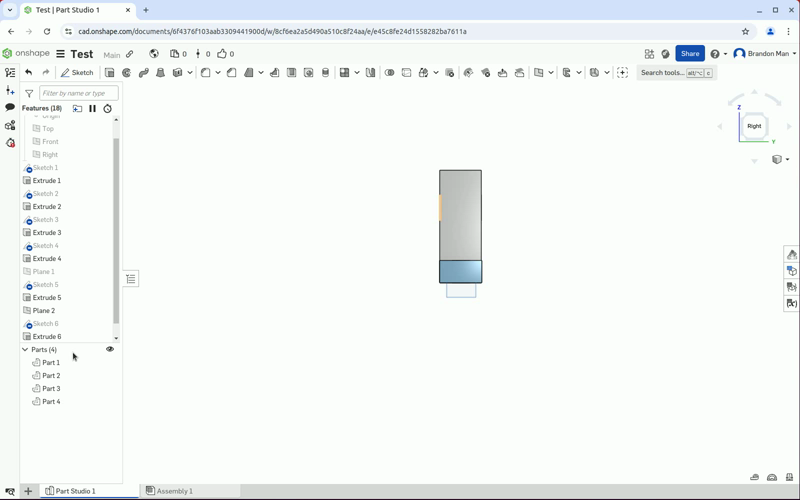
key(y)
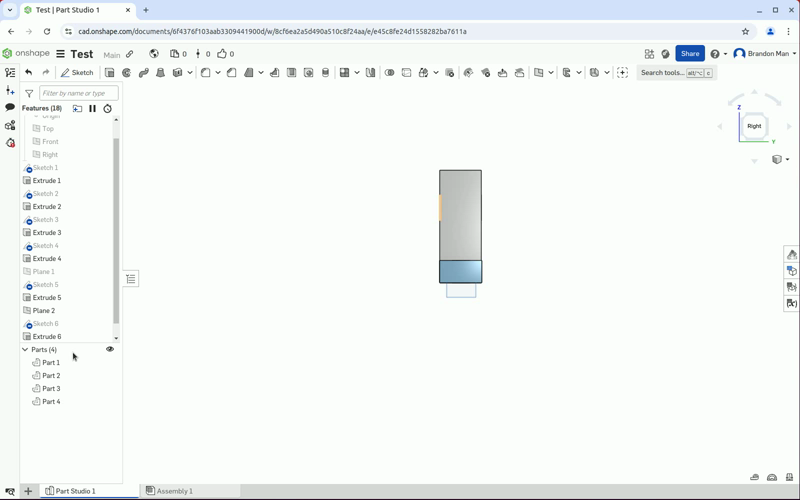
key(shift+p)
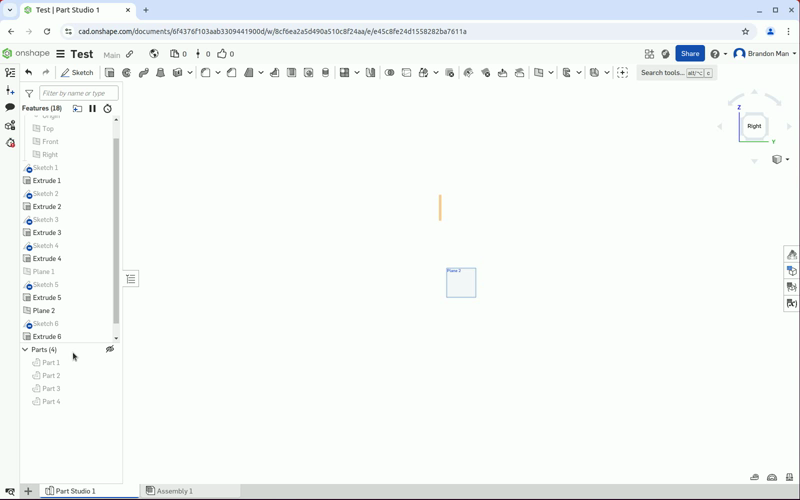
key(space)
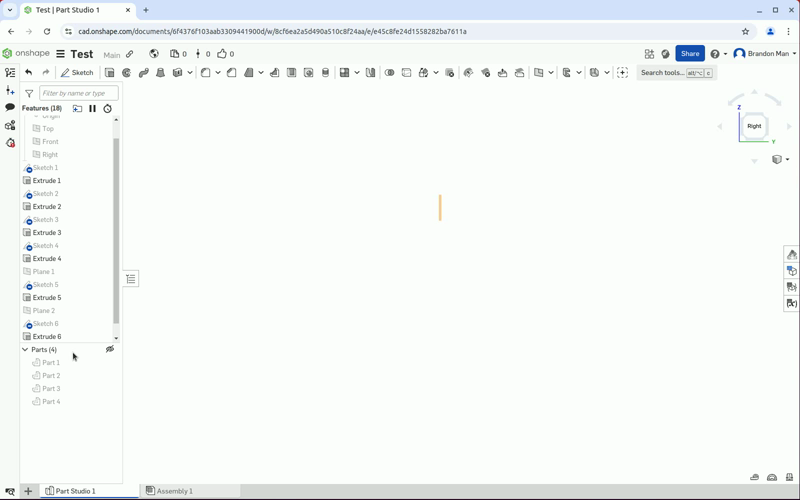
key_down(shift)
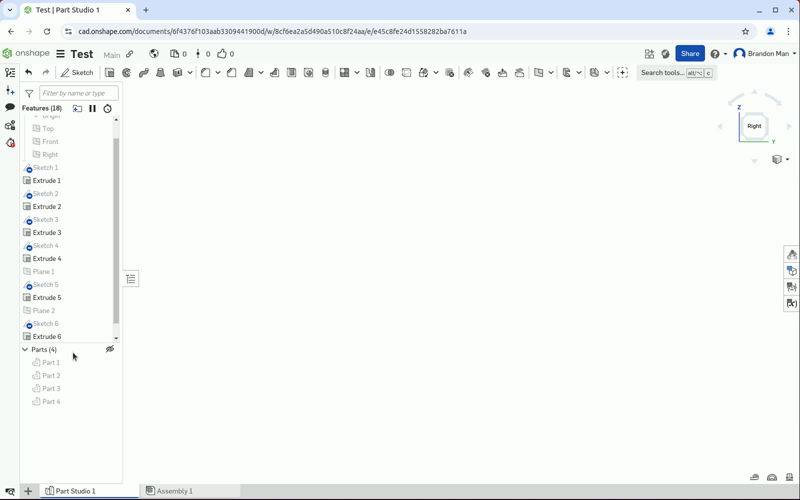
key(right)
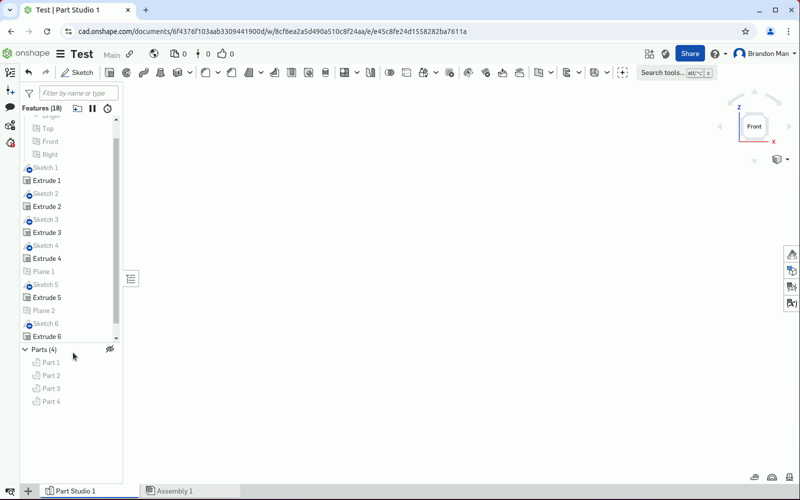
key_up(shift)
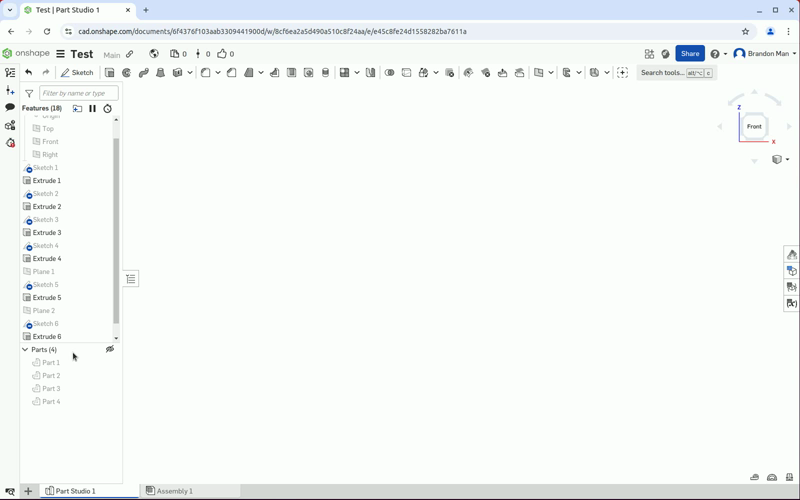
key(space)
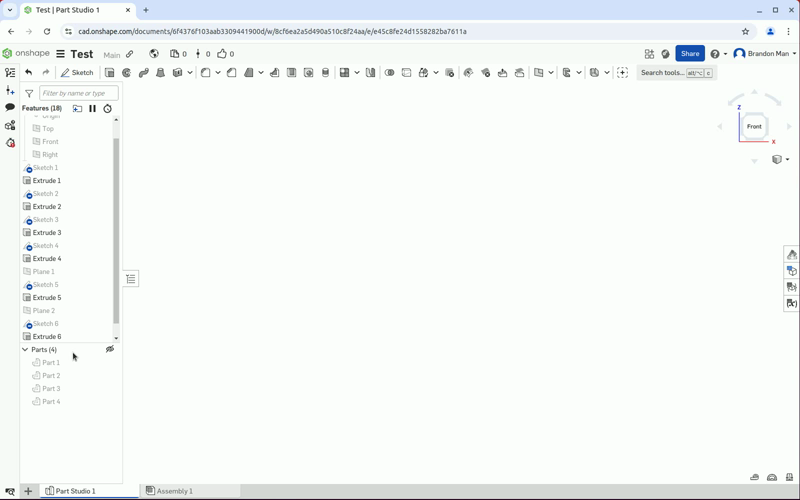
key_down(shift)
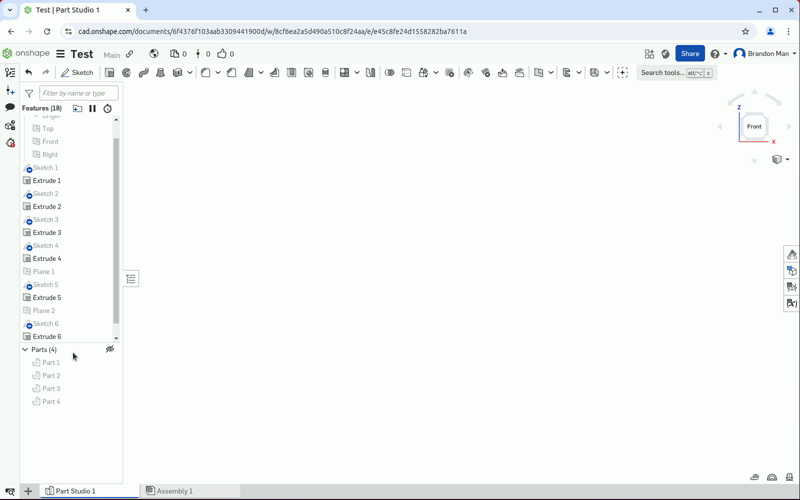
key(down)
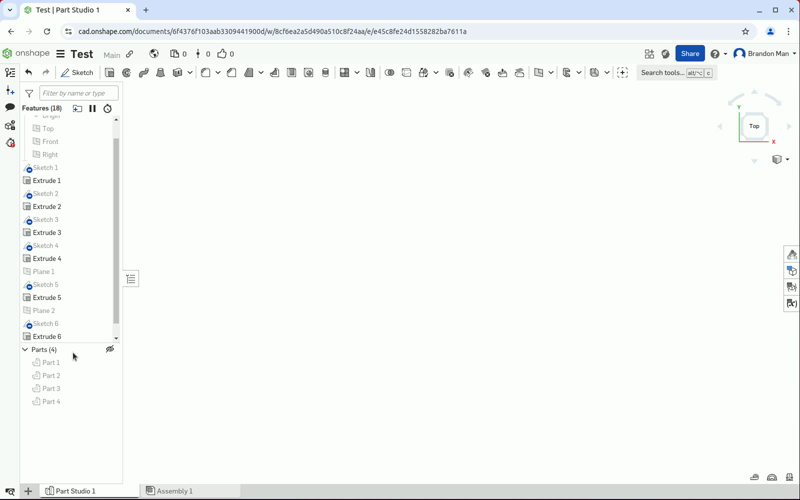
key_up(shift)
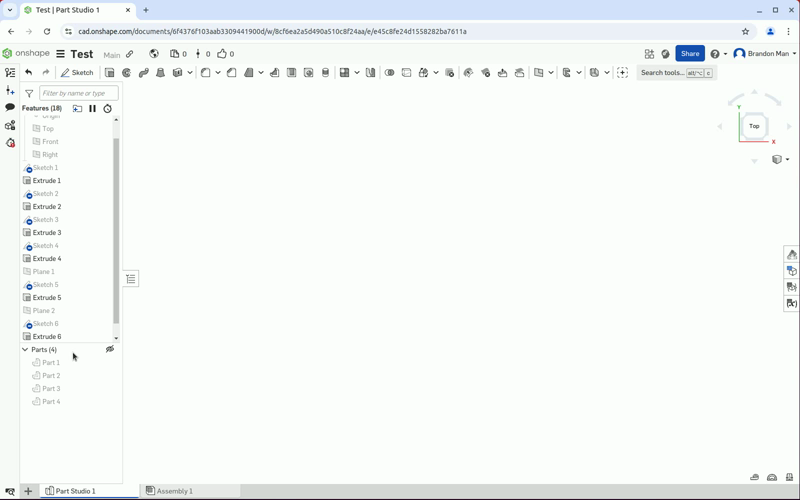
mouse_move(73, 352)
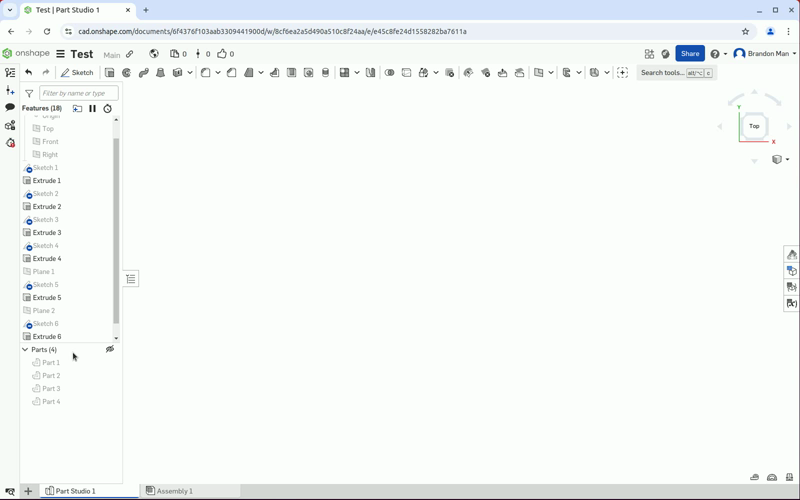
key(shift+y)
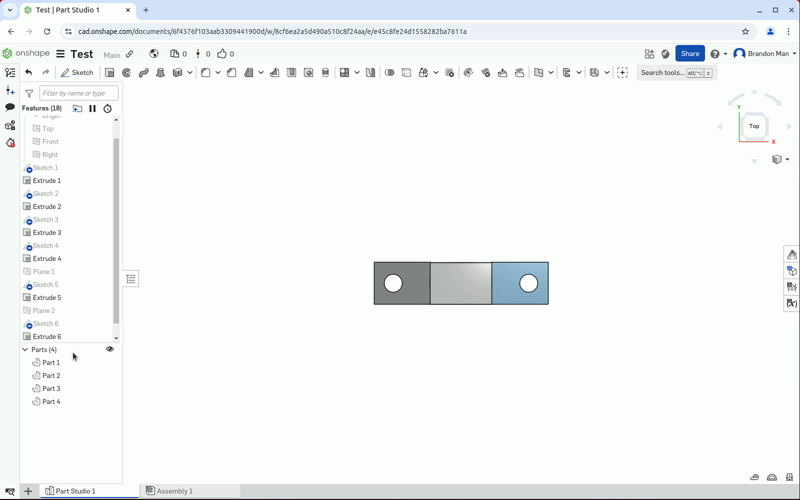
mouse_move(541, 75)
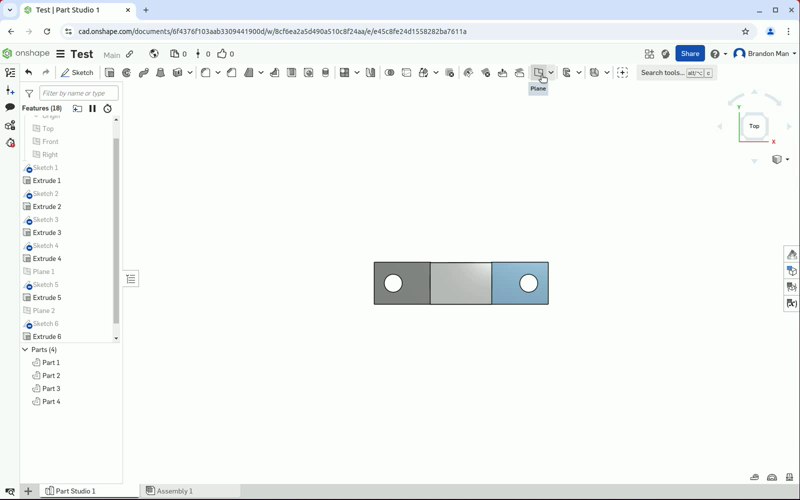
click(541, 75)
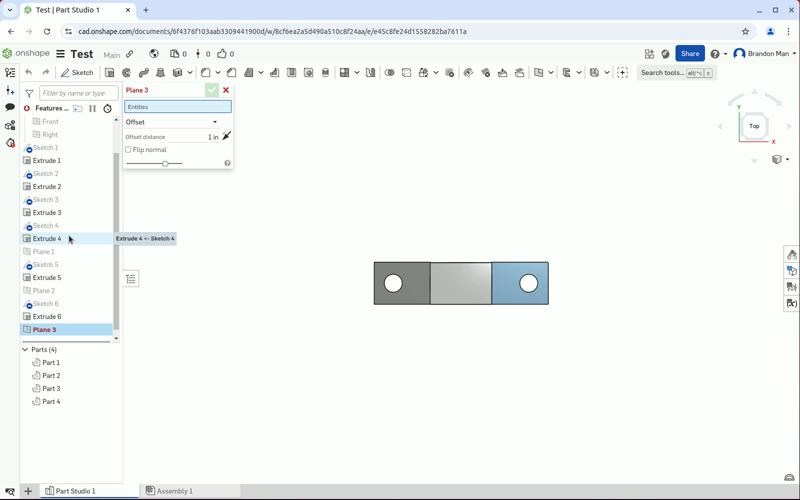
scroll(3)
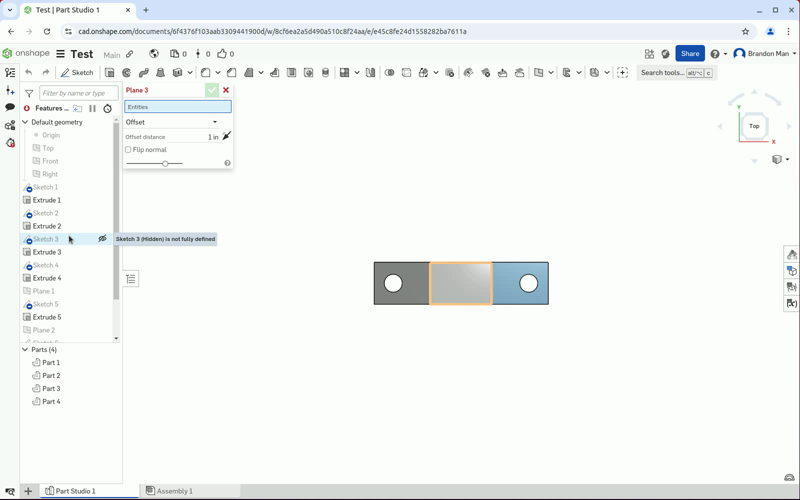
mouse_move(69, 150)
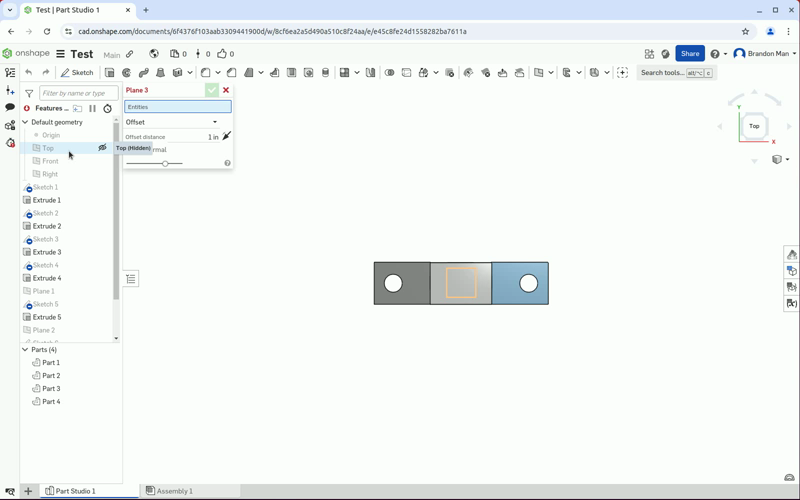
click(69, 150)
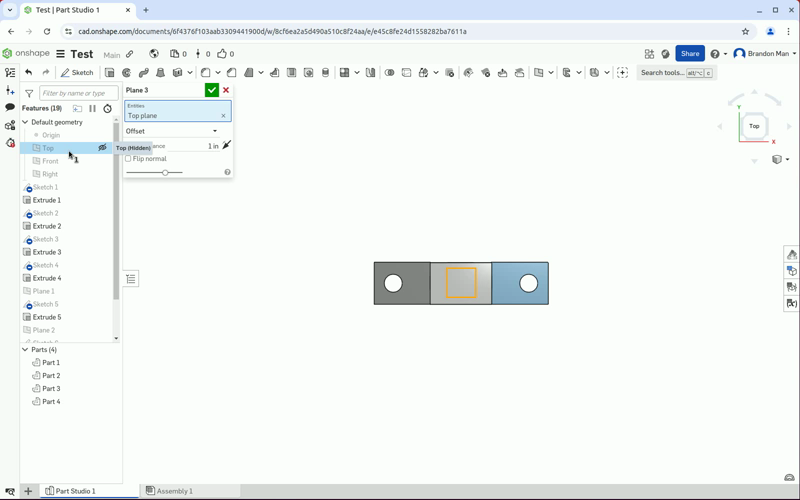
key(tab, 2)
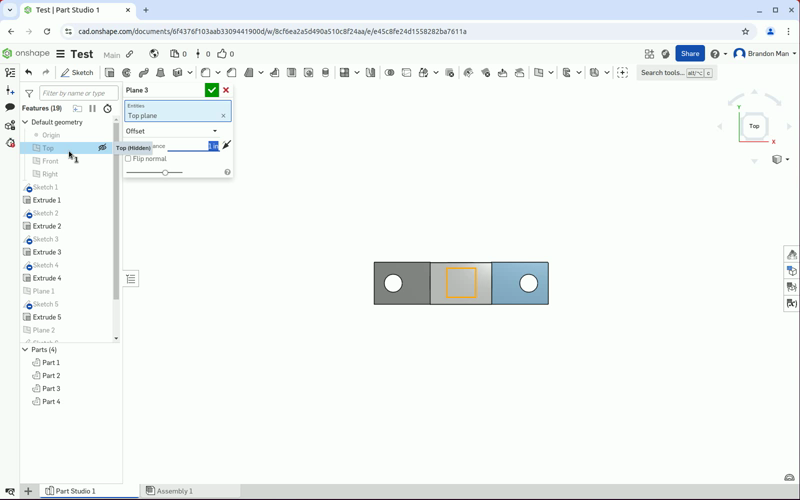
text(23.108)
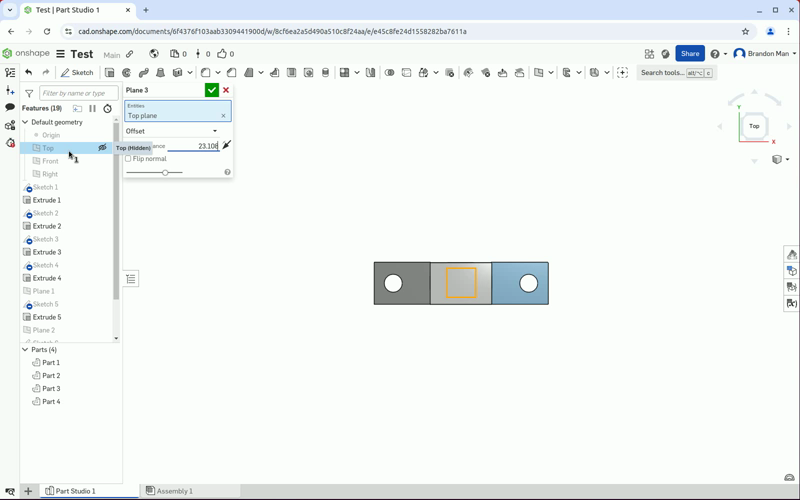
key(enter, 2)
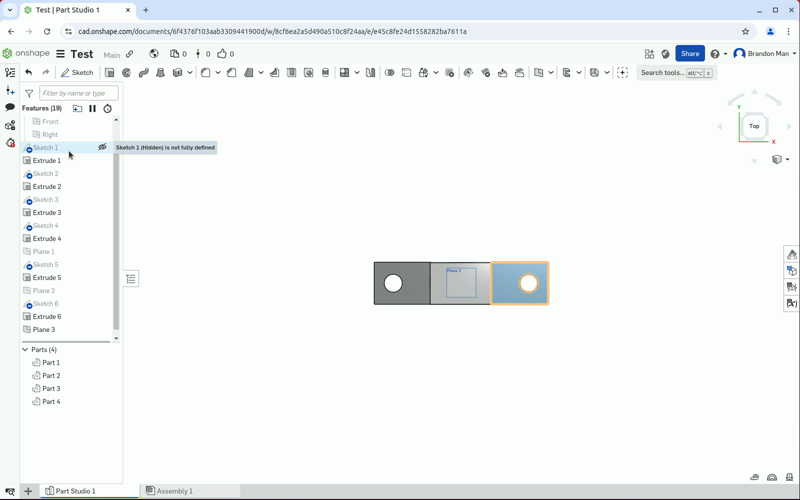
key(shift+s)
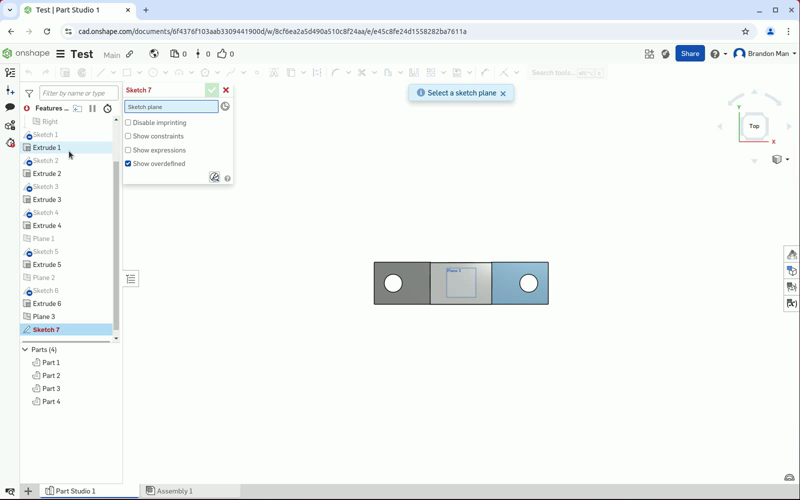
mouse_move(69, 319)
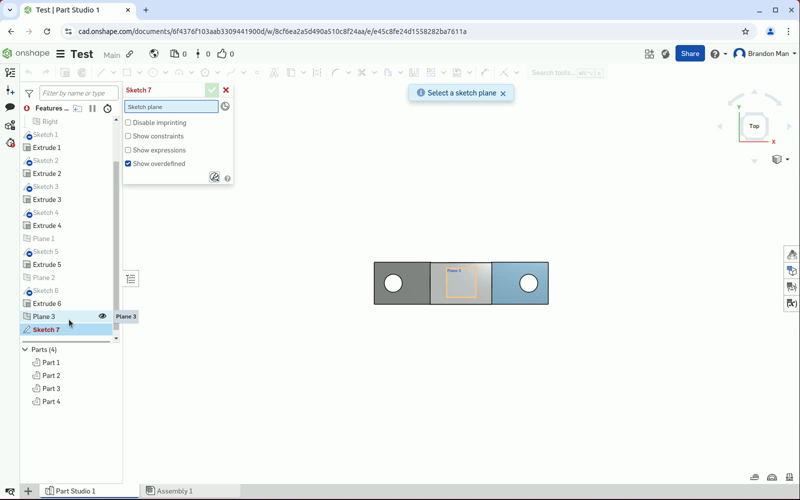
click(69, 319)
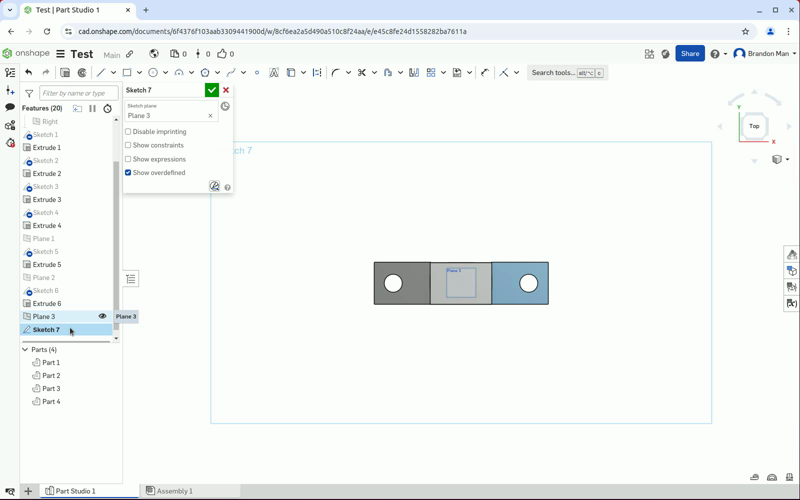
mouse_move(73, 352)
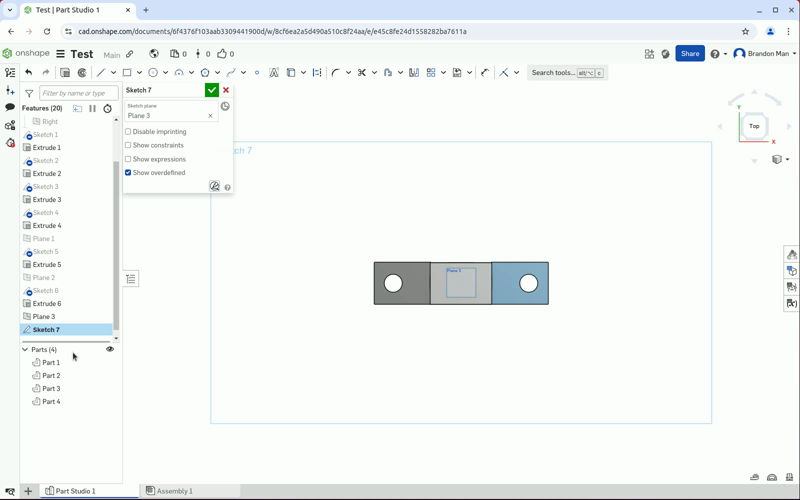
key(y)
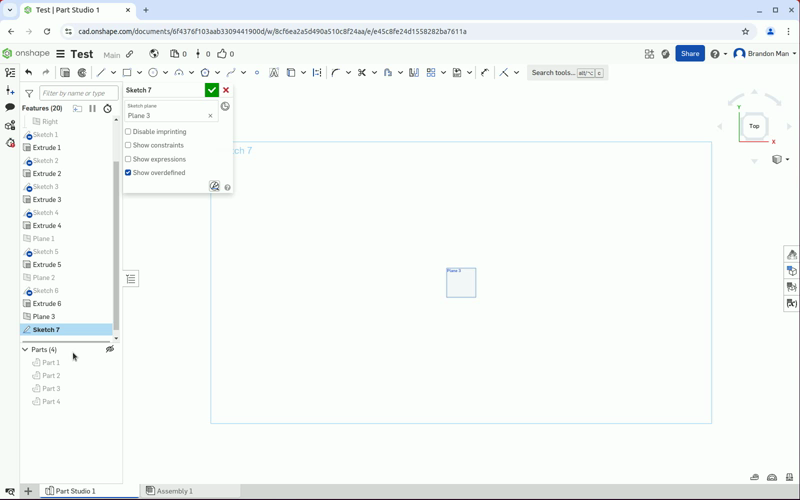
key(l)
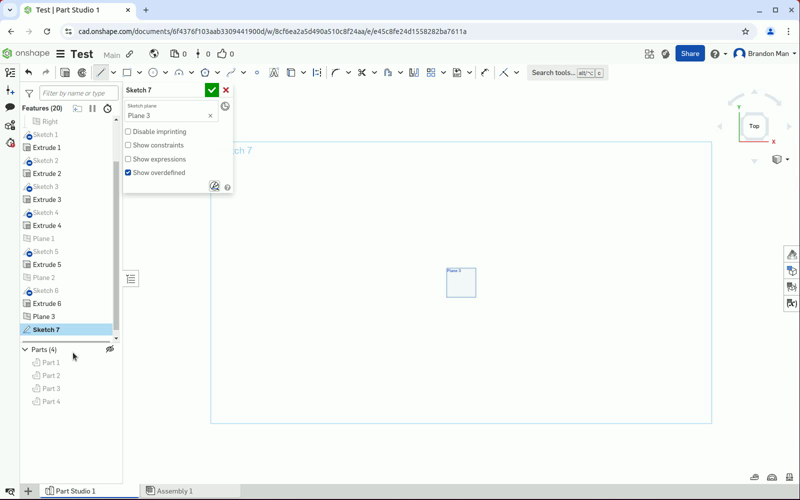
key_down(shift)
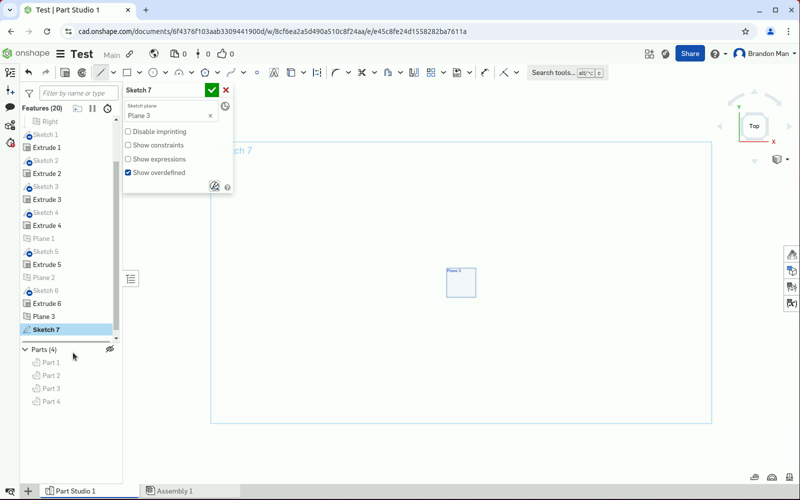
mouse_move(458, 304)
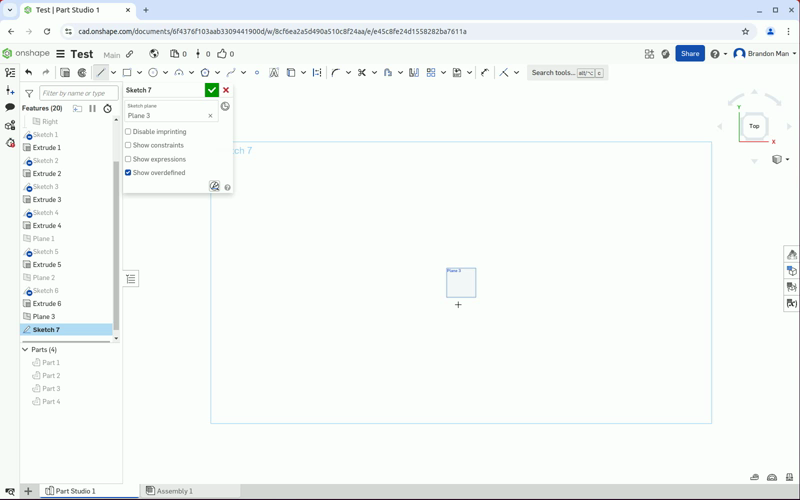
click(458, 304)
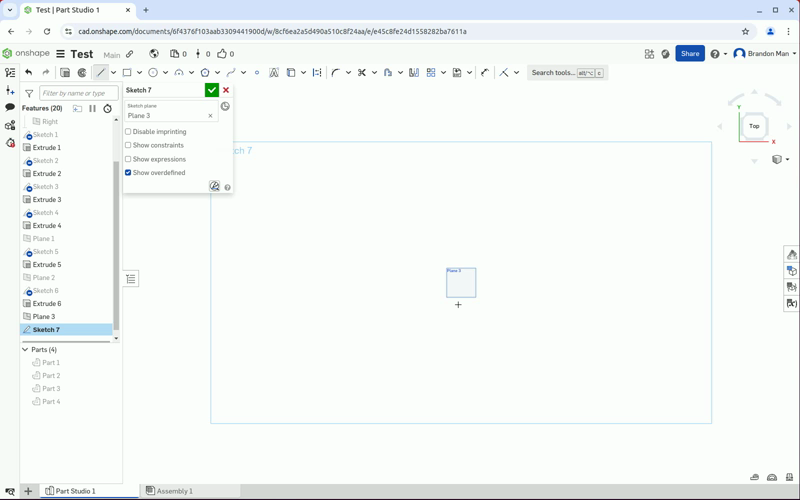
key_up(shift)
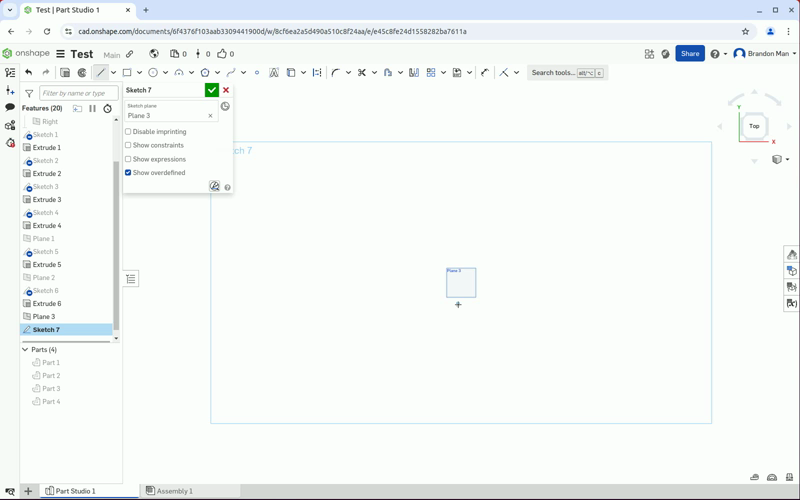
key_down(shift)
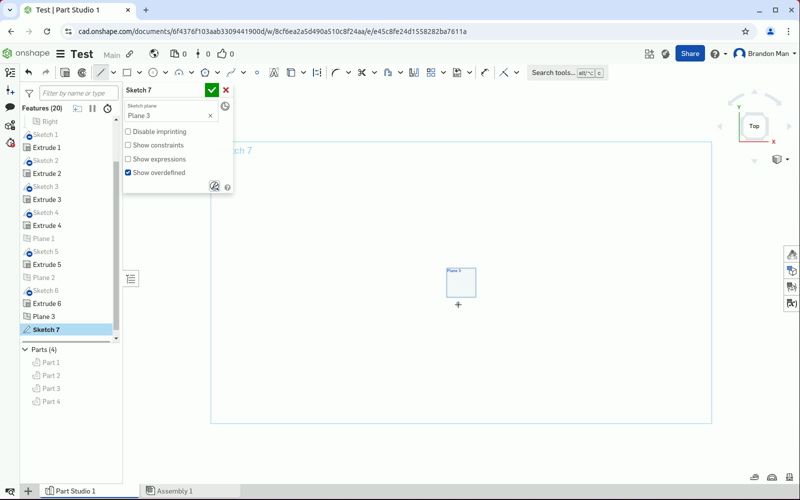
mouse_move(488, 304)
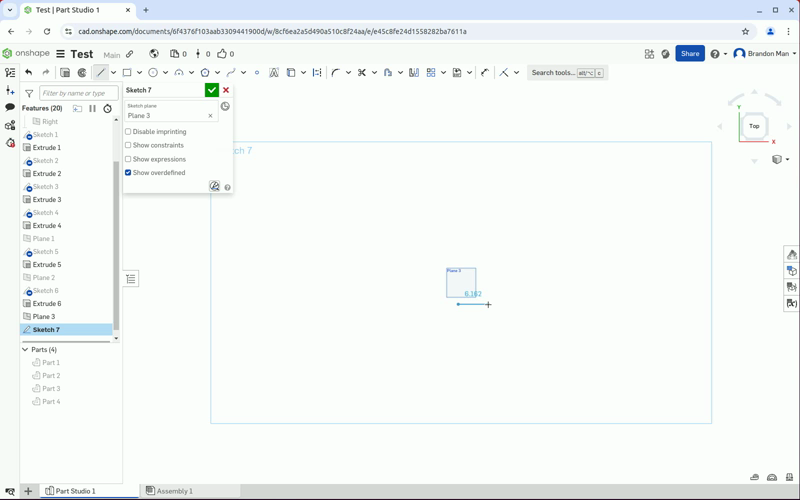
mouse_move(463, 304)
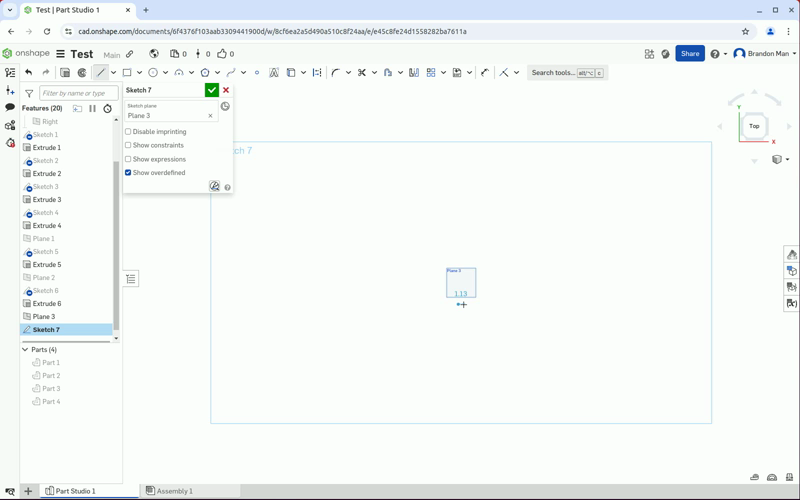
scroll(6)
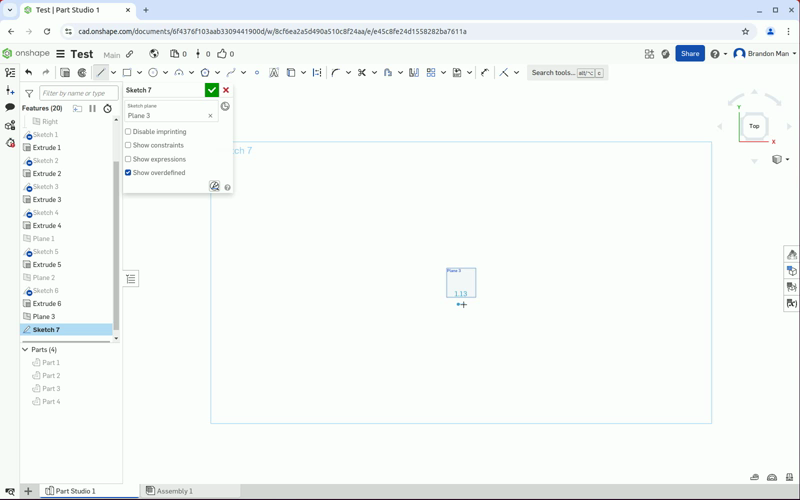
scroll(6)
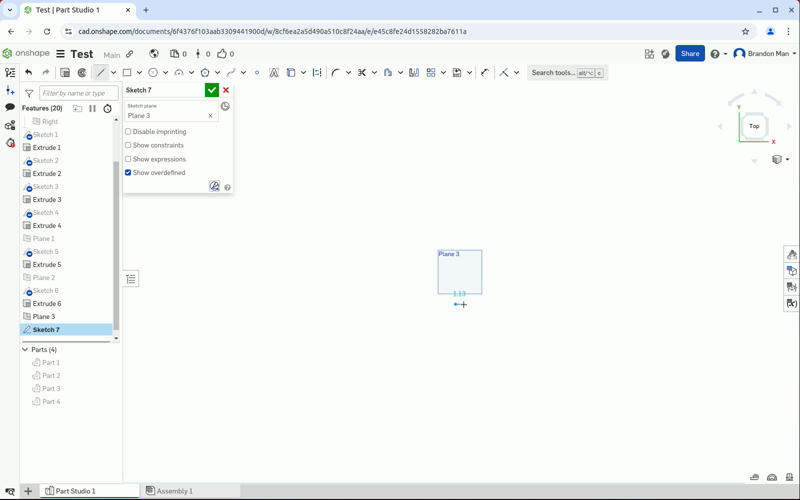
scroll(6)
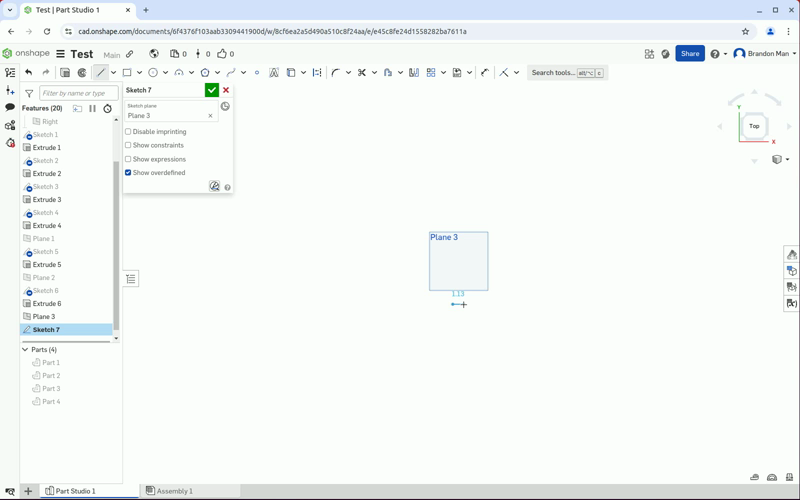
scroll(6)
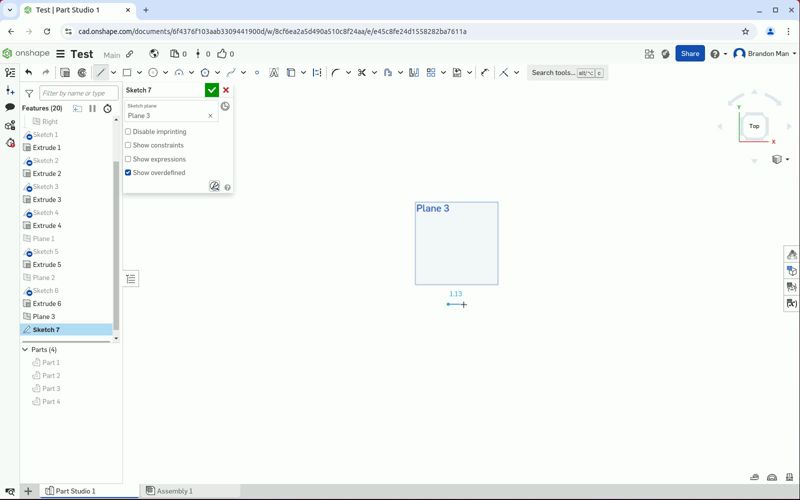
scroll(6)
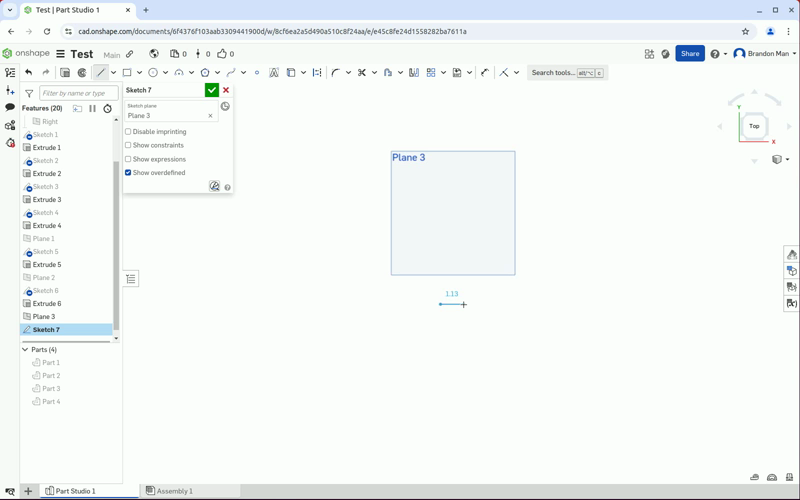
scroll(6)
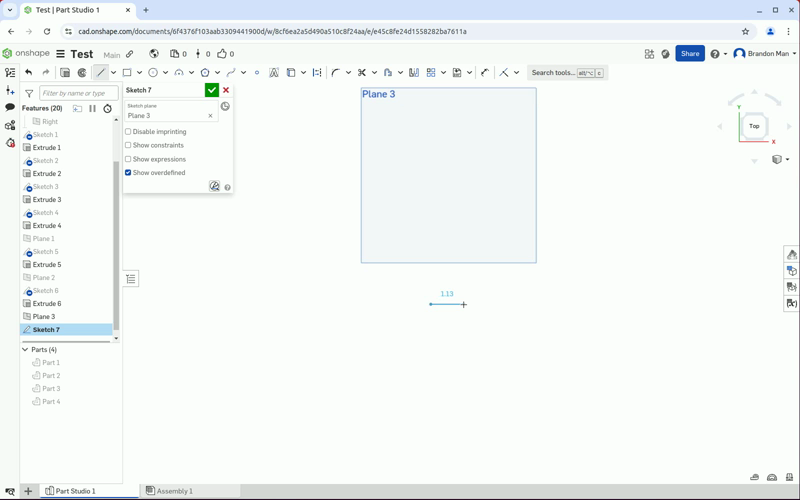
scroll(6)
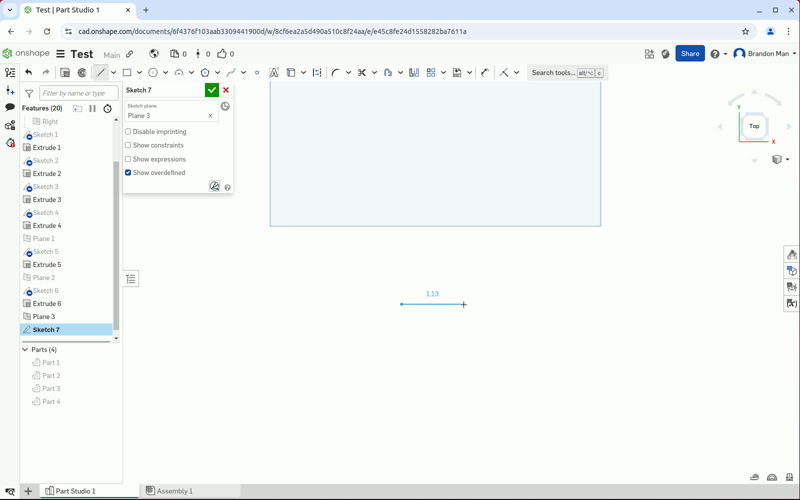
click(463, 304)
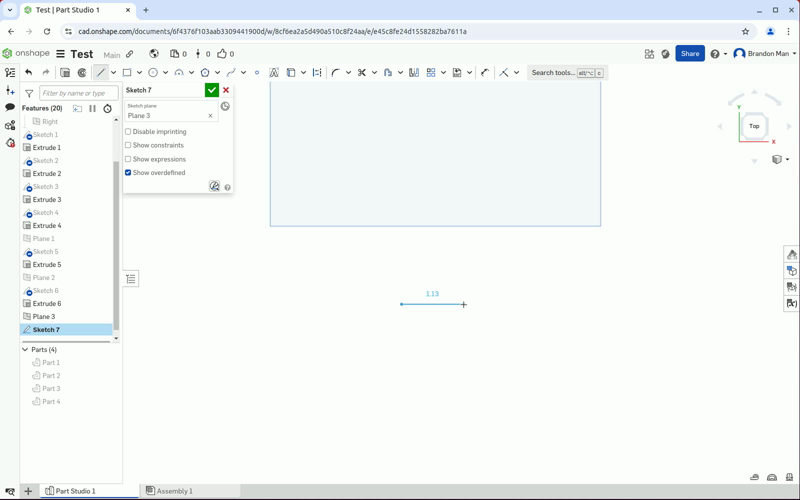
scroll(-6)
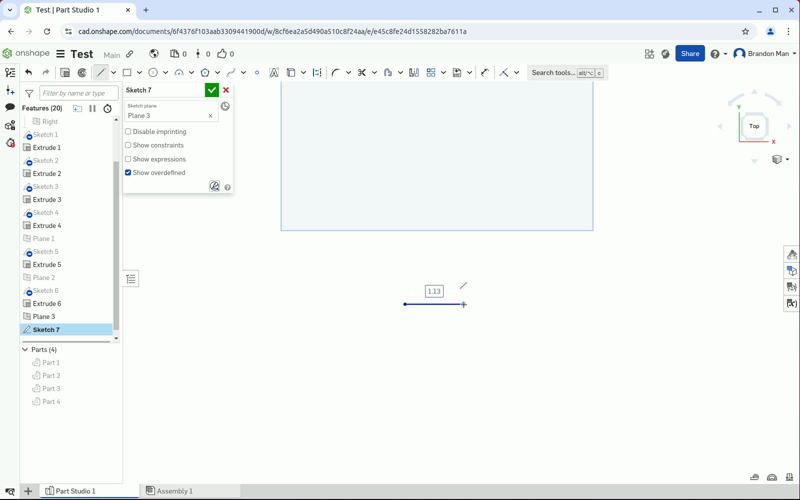
scroll(-6)
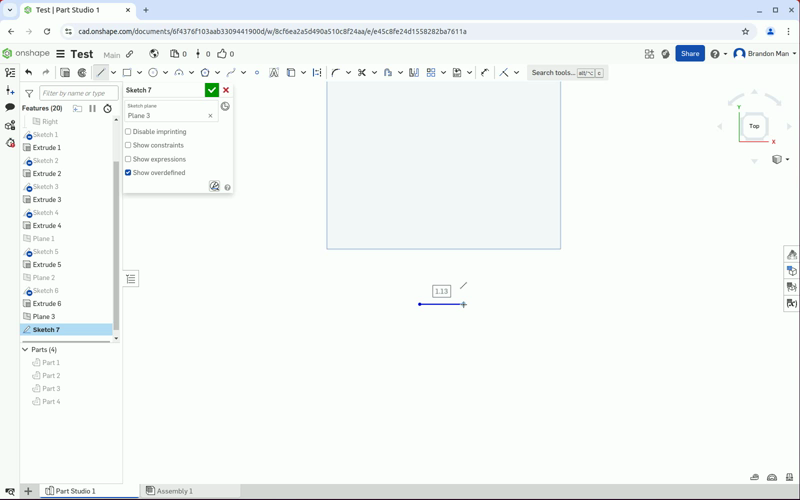
scroll(-6)
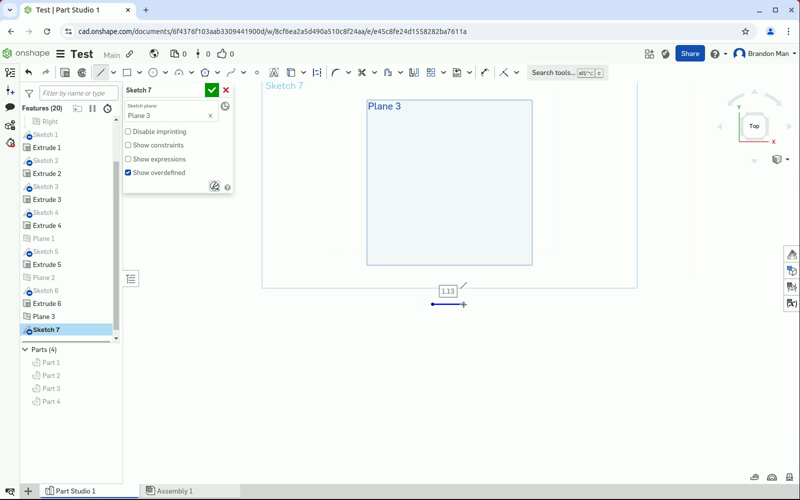
scroll(-6)
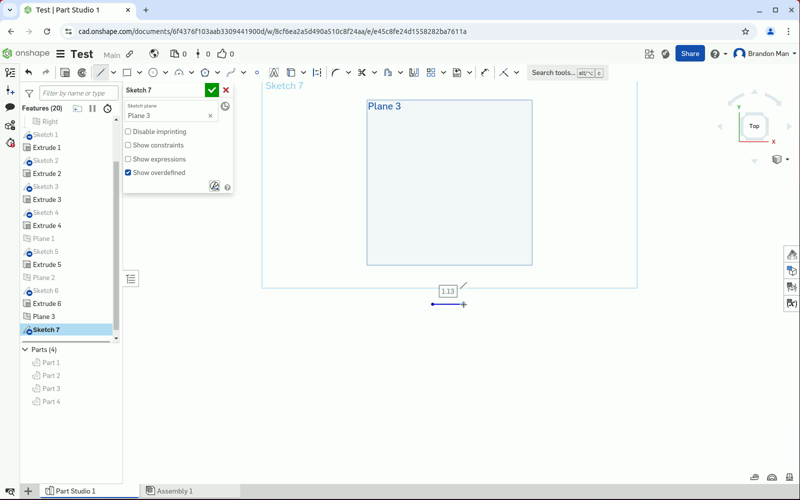
scroll(-6)
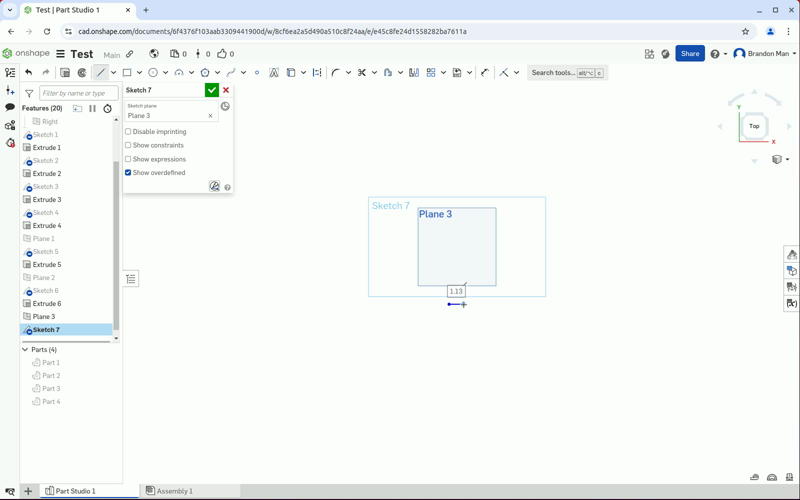
scroll(-6)
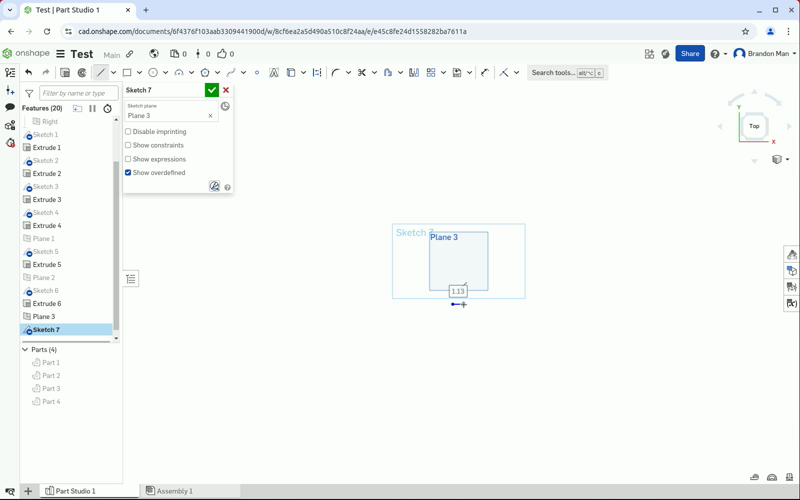
scroll(-6)
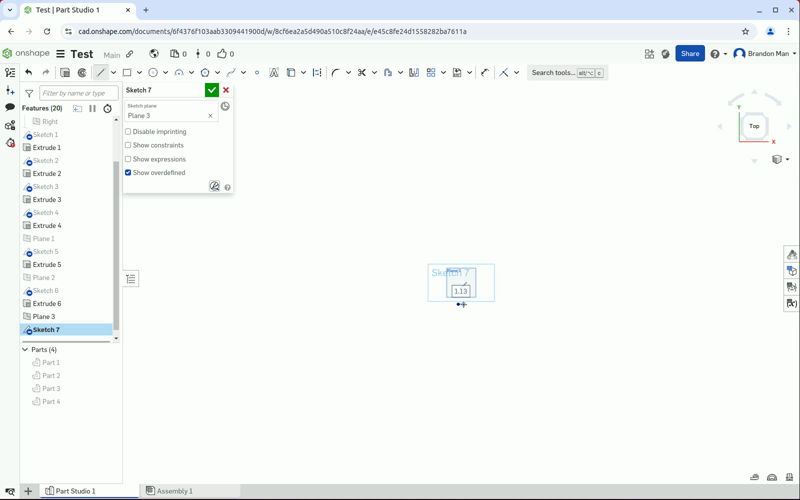
key_up(shift)
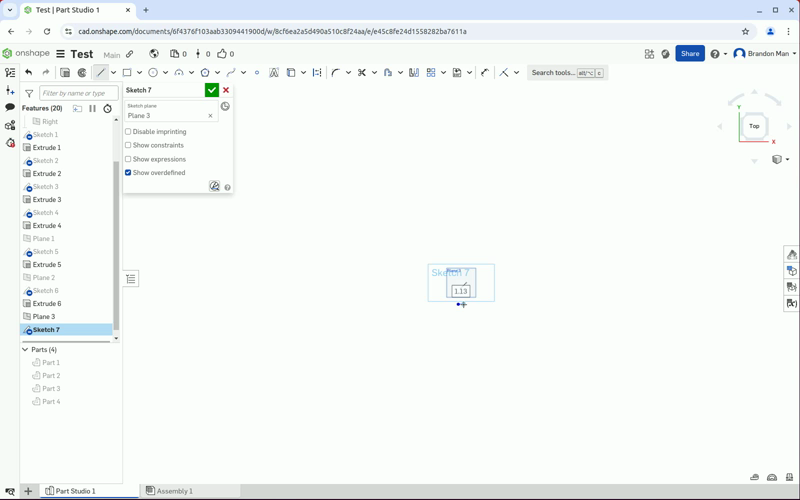
key_down(shift)
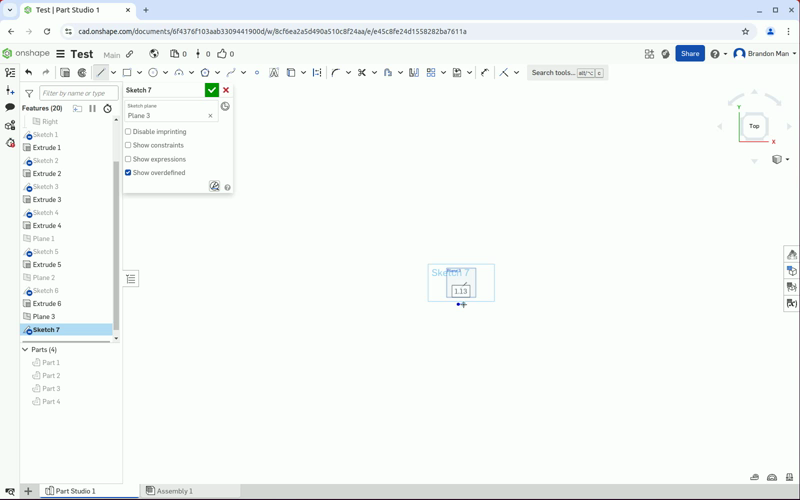
mouse_move(493, 304)
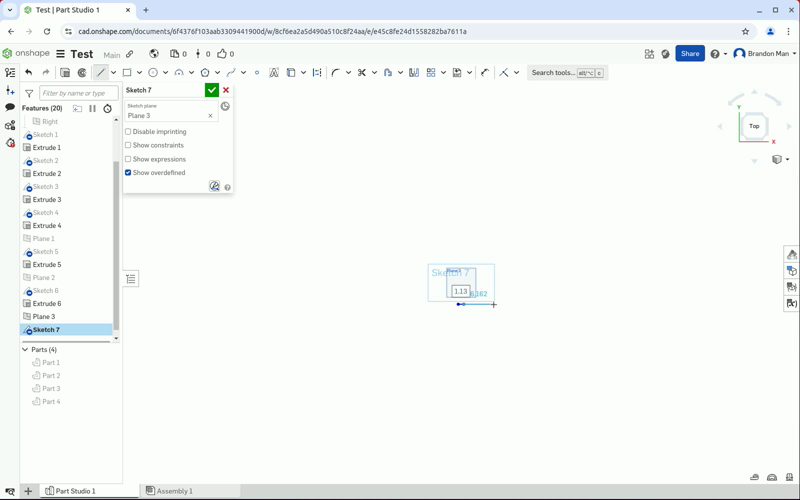
mouse_move(463, 262)
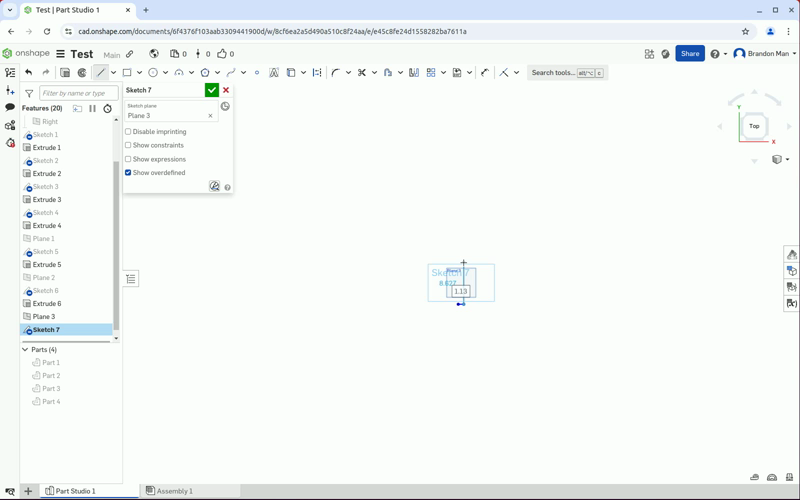
click(463, 262)
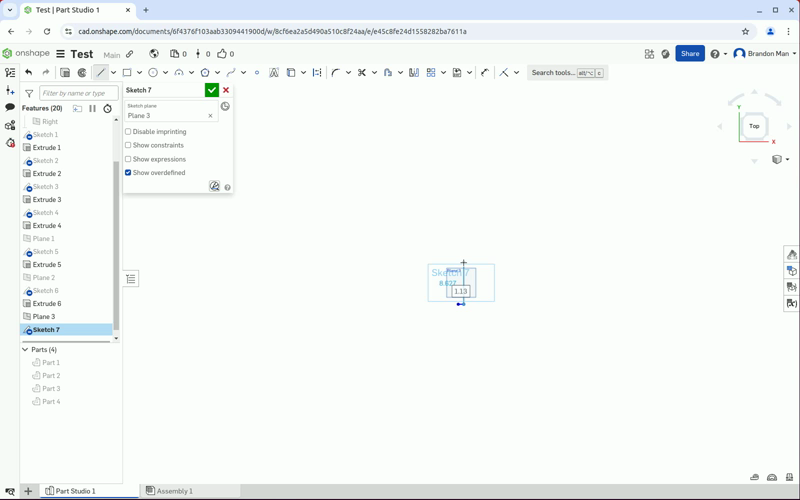
key_up(shift)
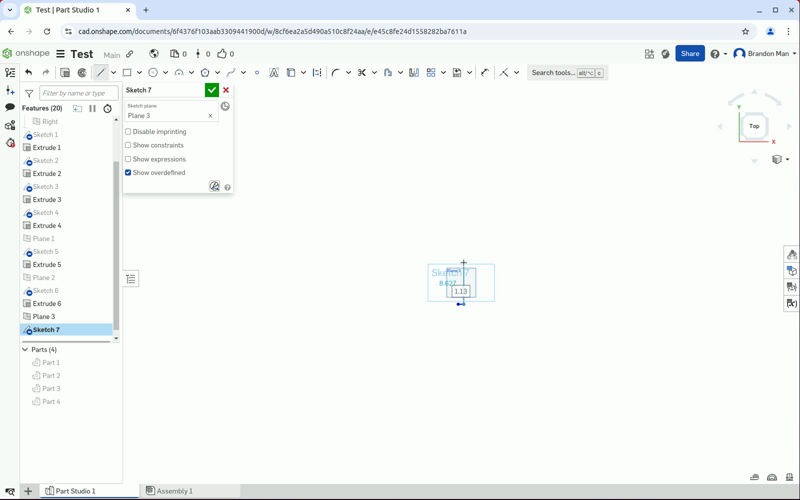
key_down(shift)
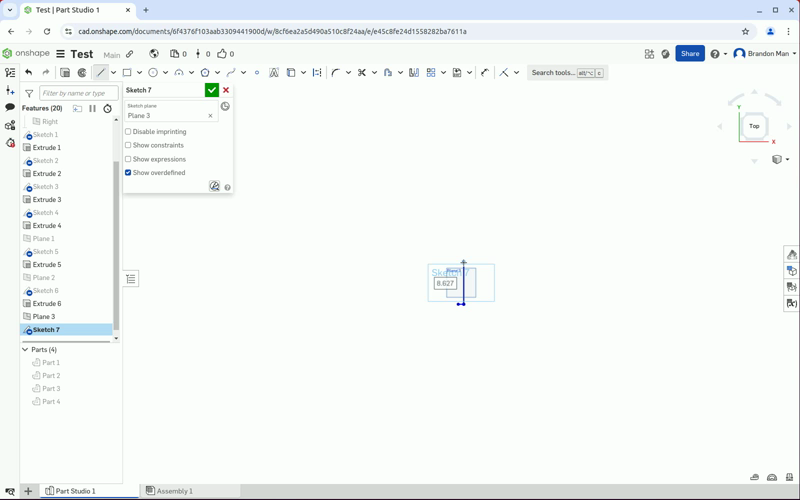
mouse_move(493, 262)
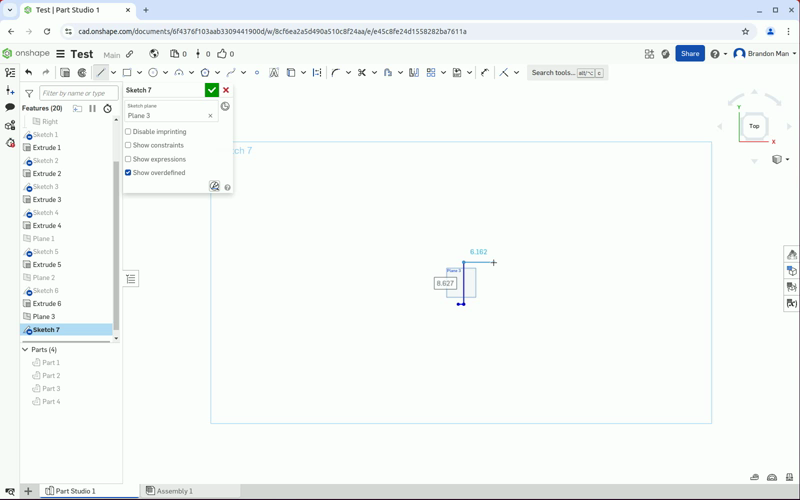
mouse_move(458, 262)
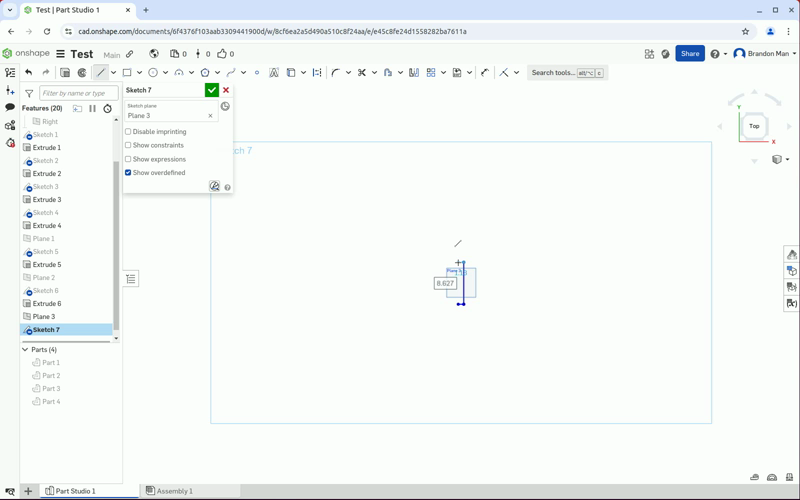
scroll(6)
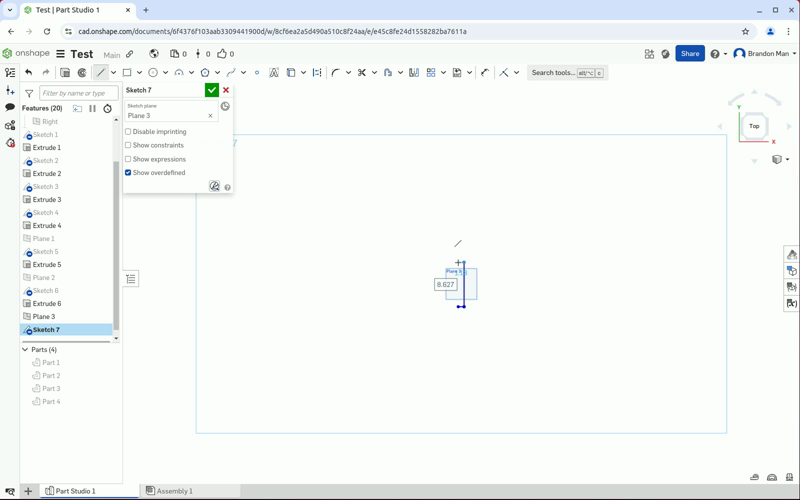
scroll(6)
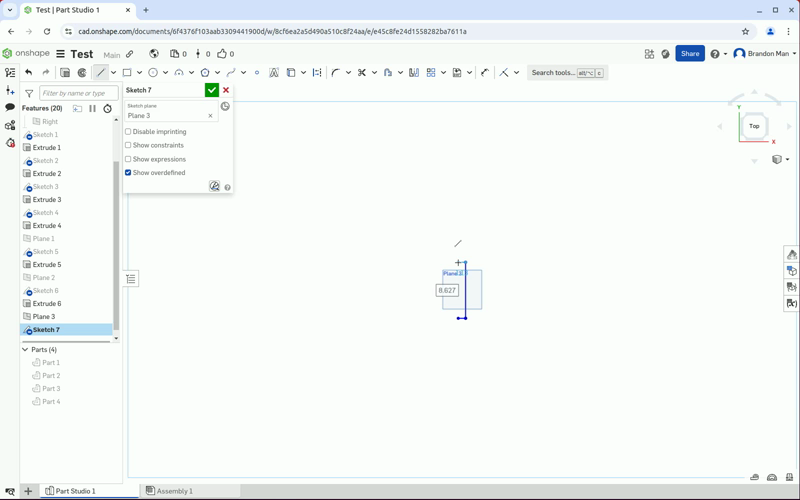
scroll(6)
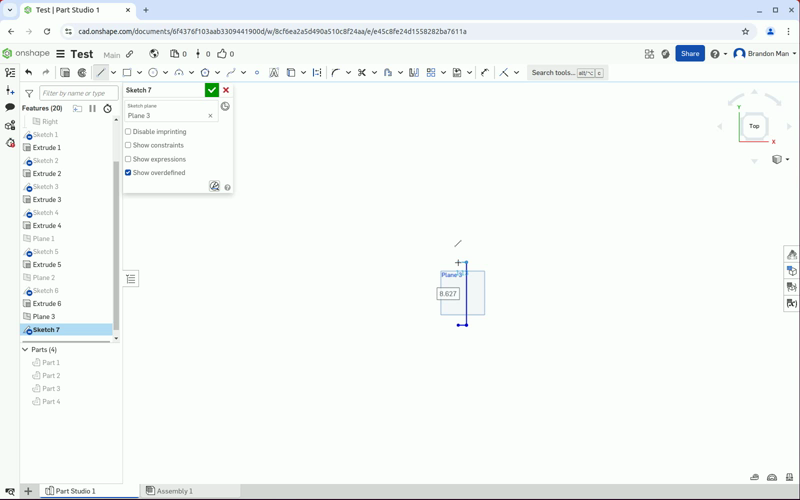
scroll(6)
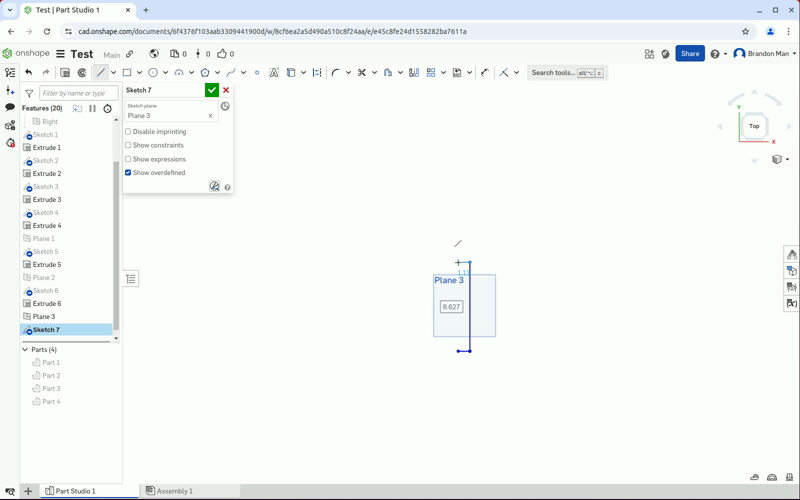
scroll(6)
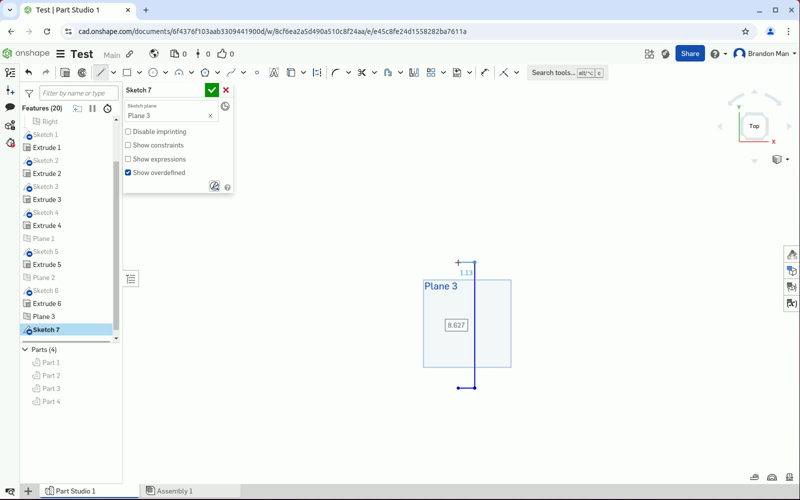
scroll(6)
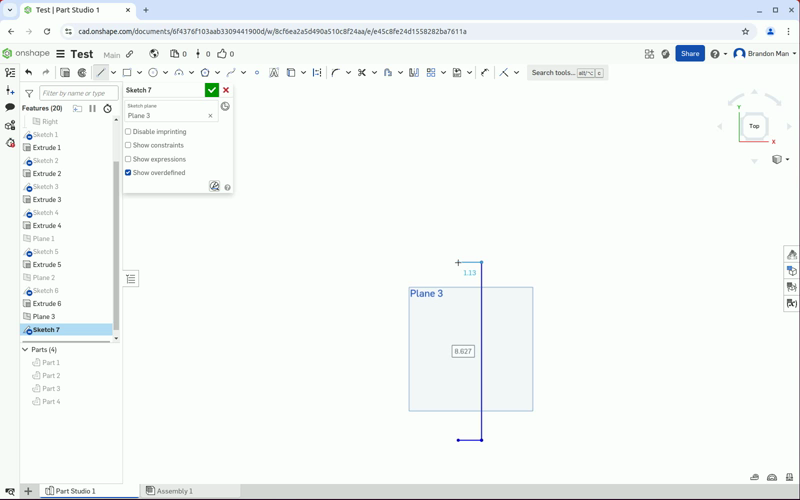
scroll(6)
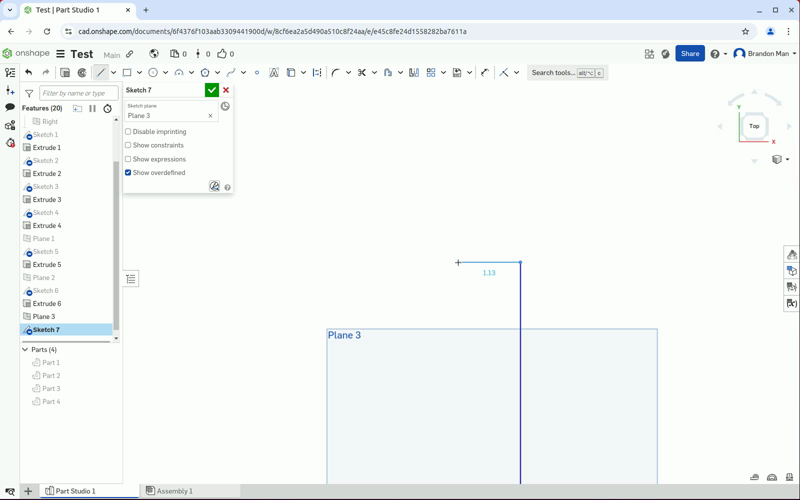
click(458, 262)
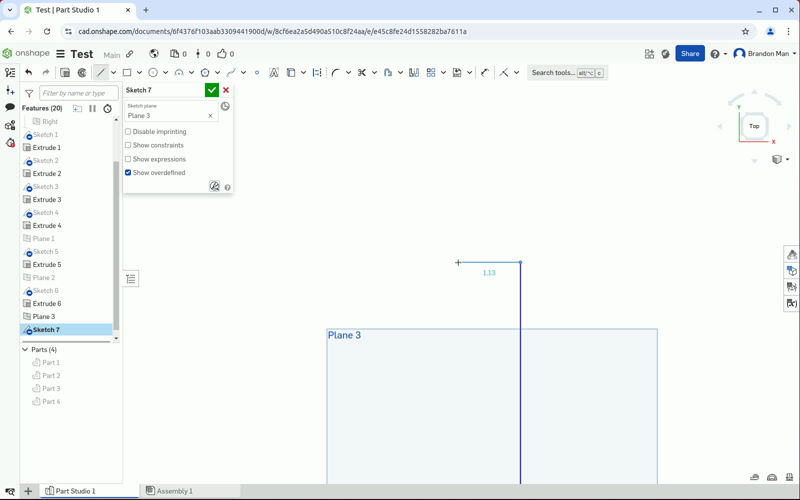
scroll(-6)
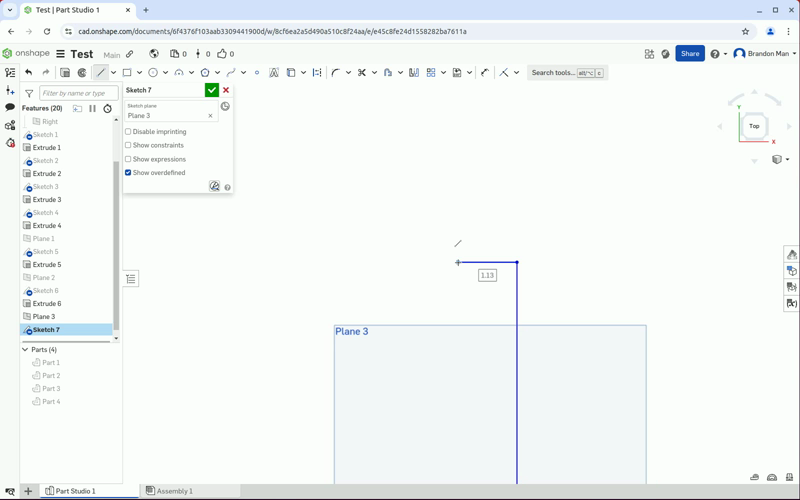
scroll(-6)
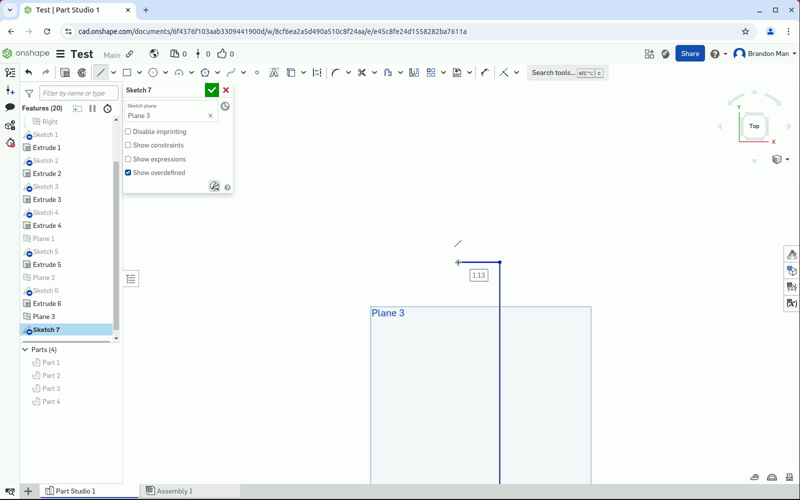
scroll(-6)
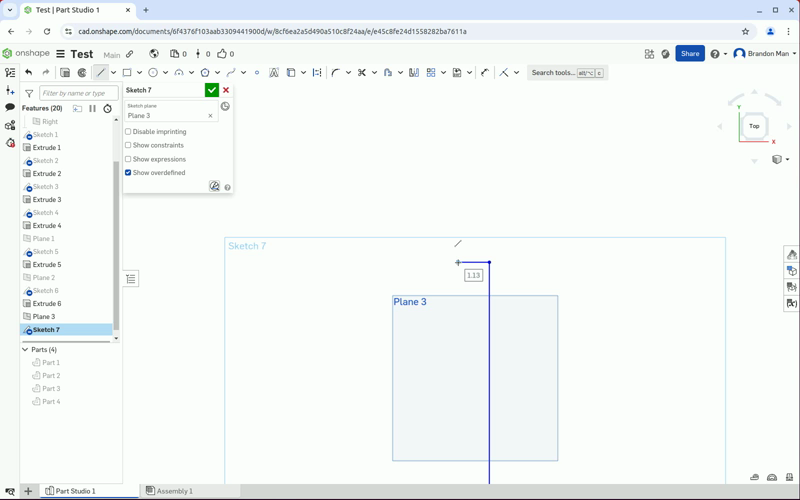
scroll(-6)
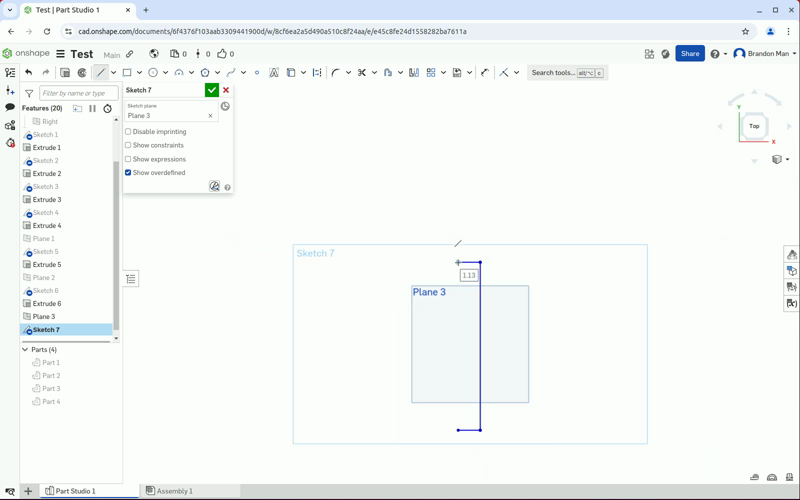
scroll(-6)
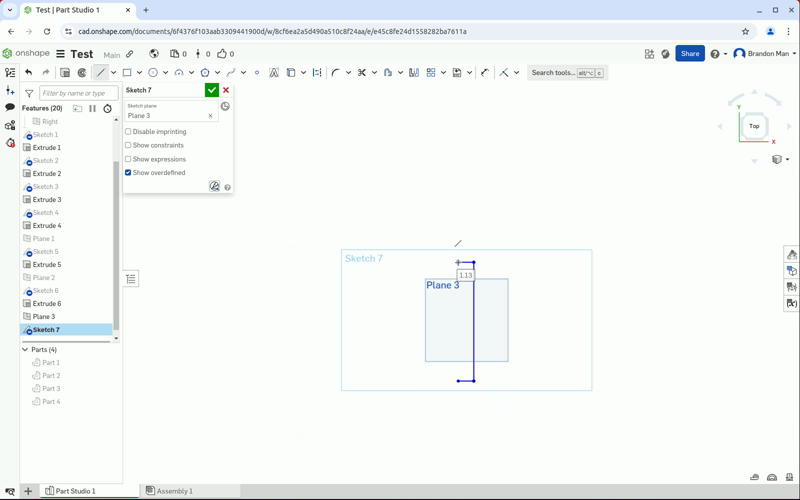
scroll(-6)
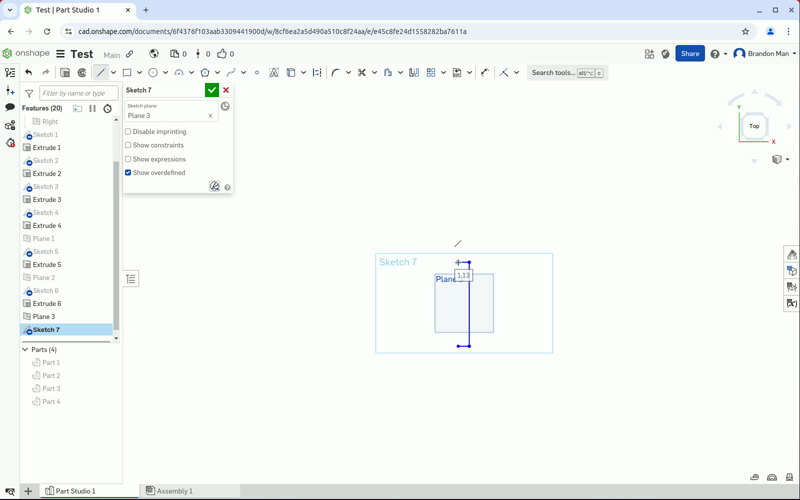
scroll(-6)
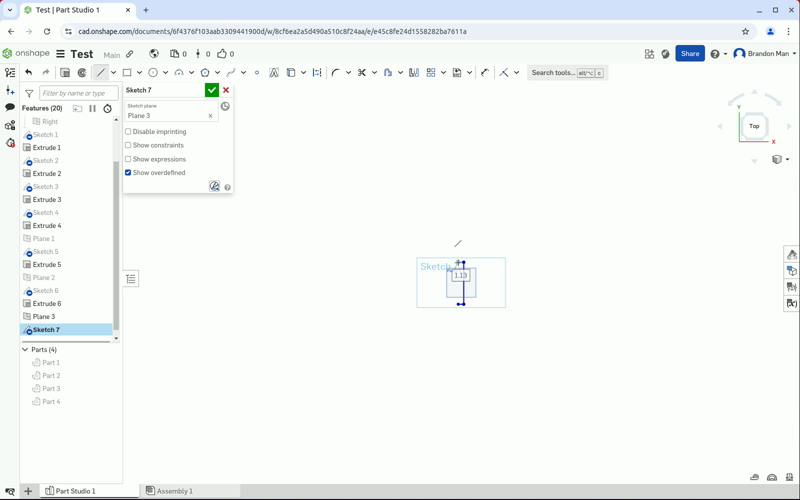
key_up(shift)
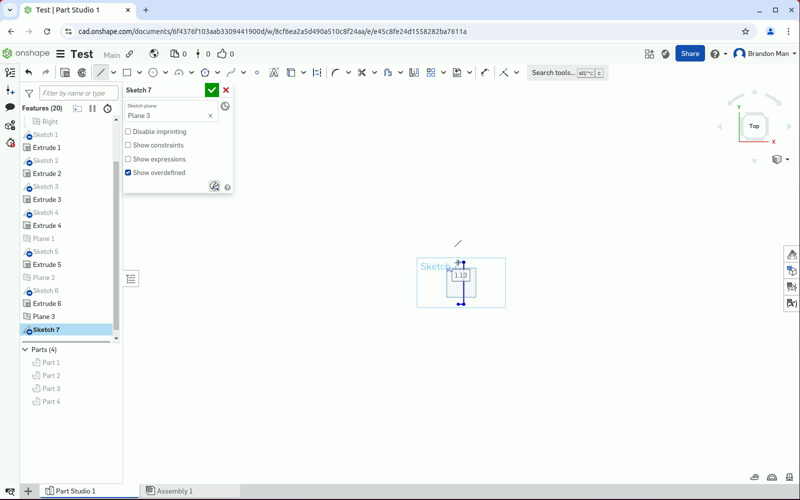
mouse_move(488, 262)
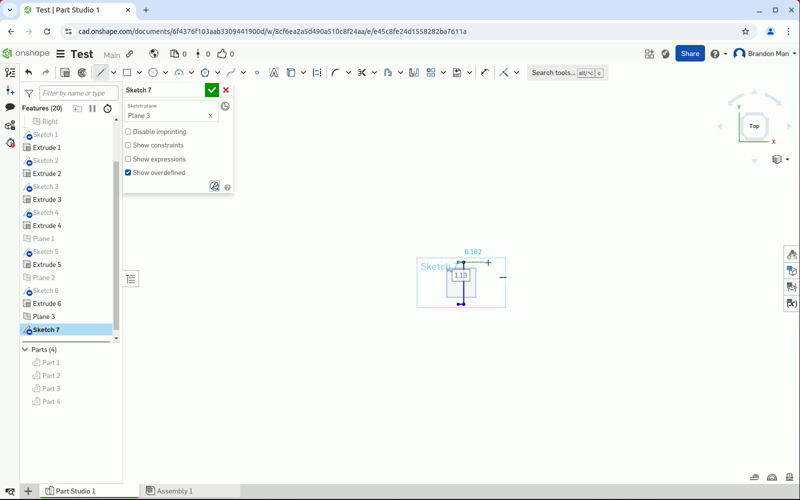
key_down(shift)
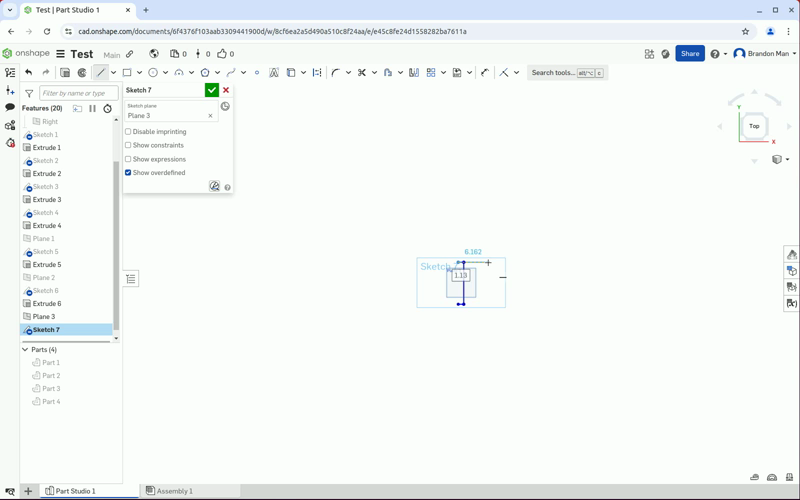
mouse_move(458, 304)
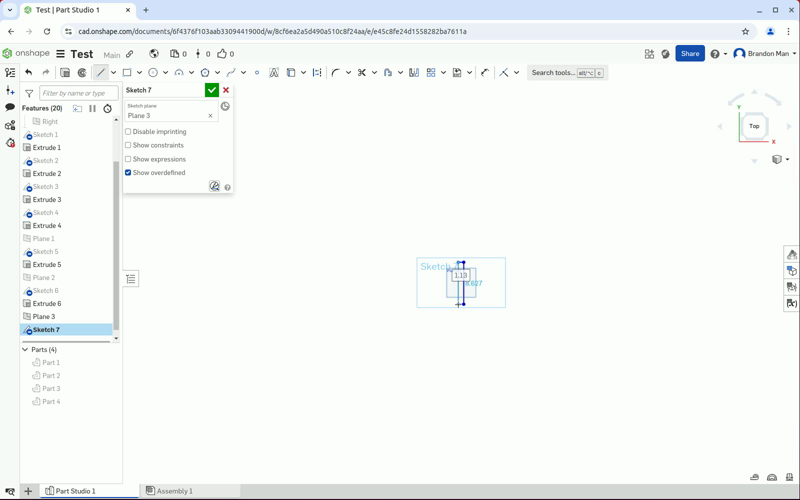
key_up(shift)
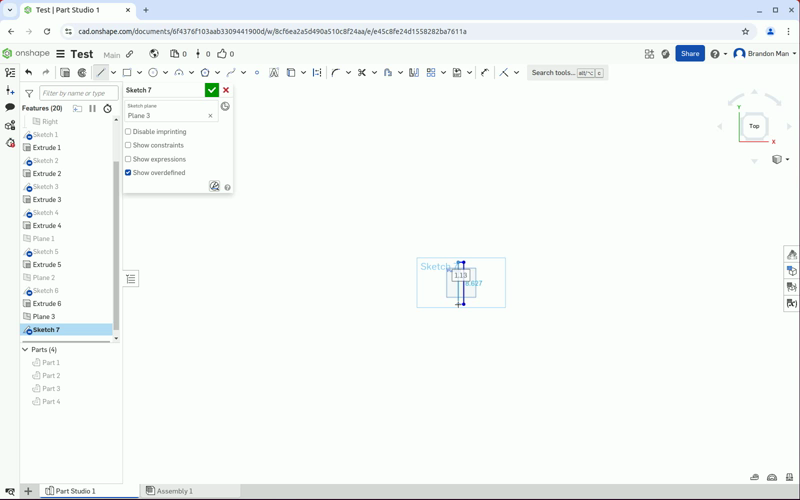
click(458, 304)
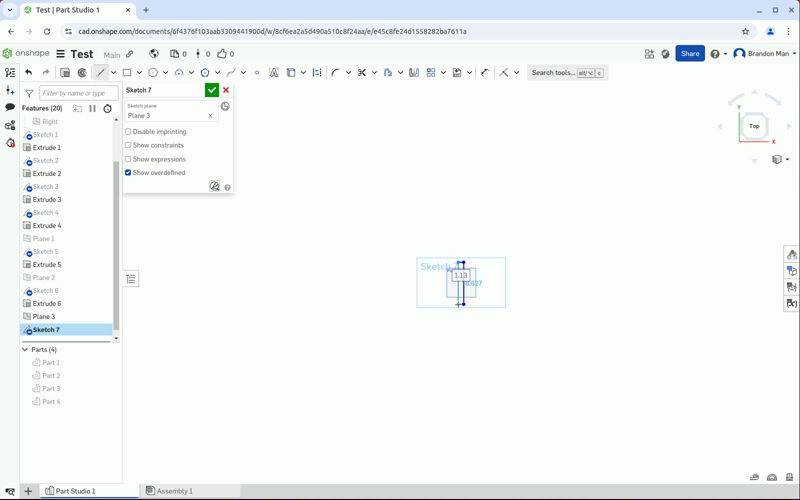
key(esc)
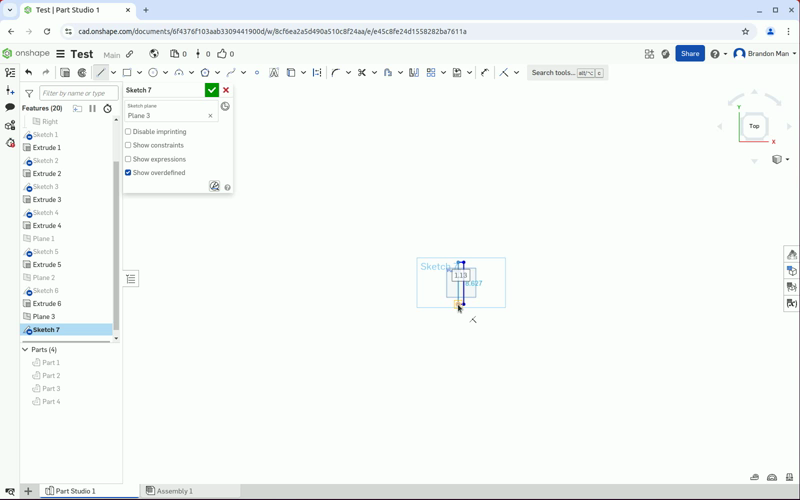
mouse_move(459, 265)
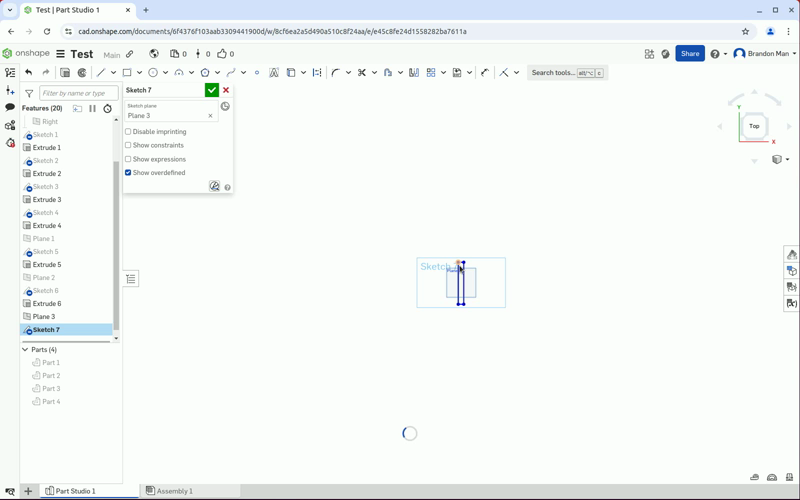
scroll(6)
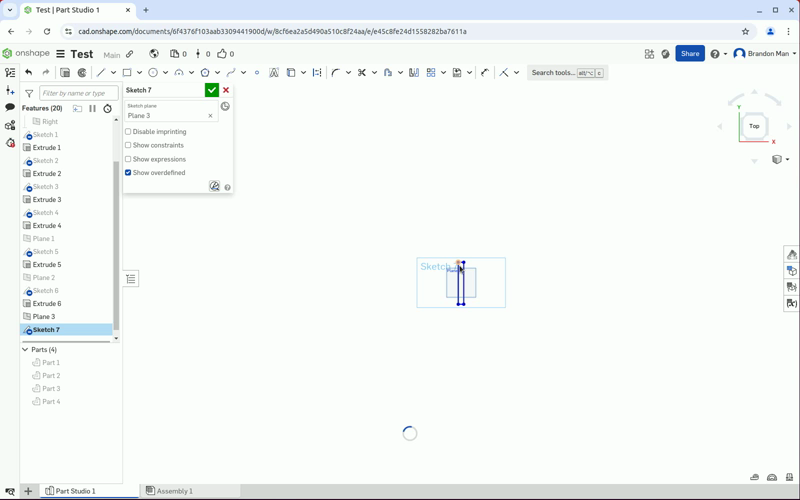
scroll(6)
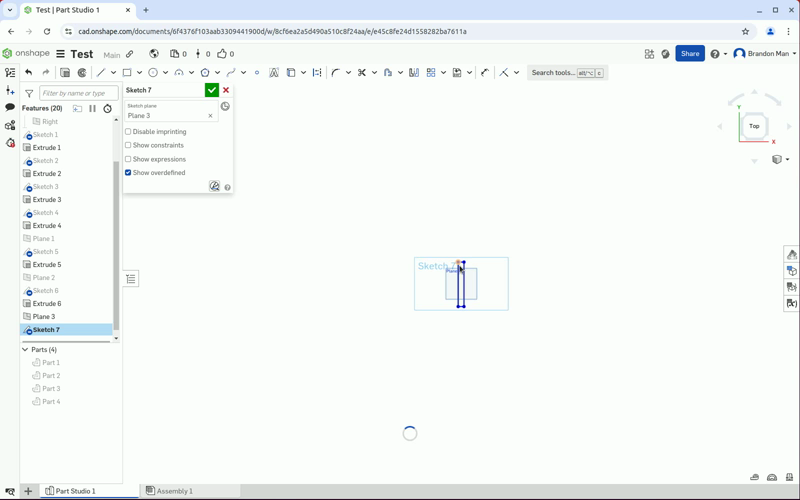
scroll(6)
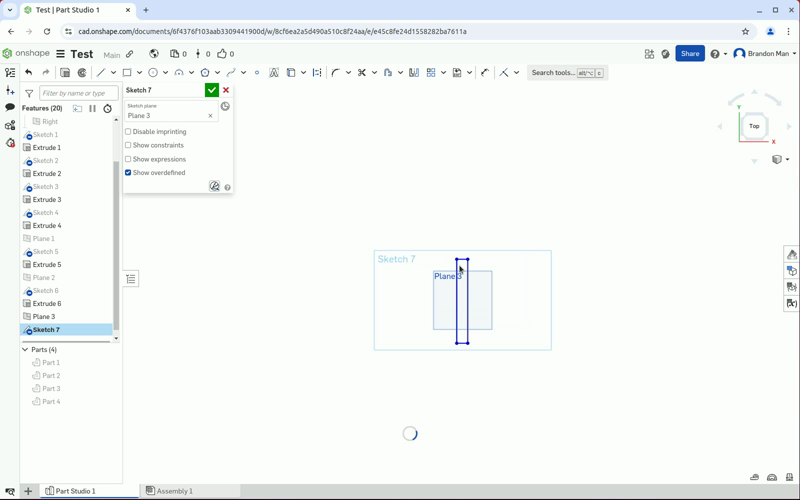
scroll(6)
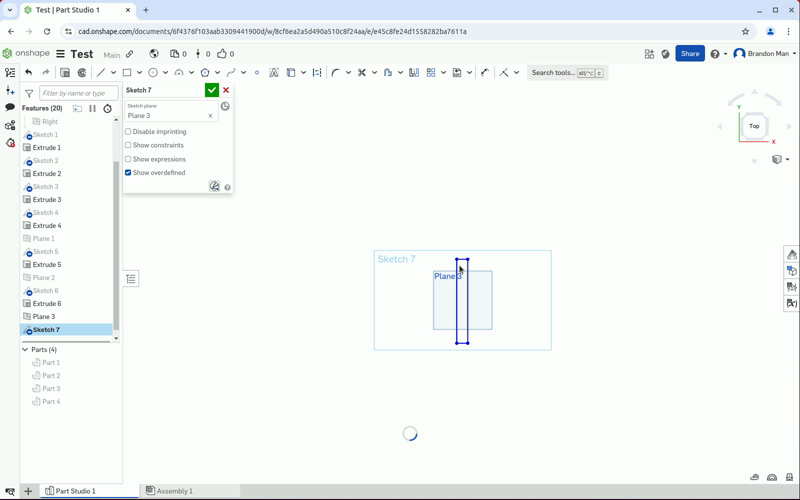
scroll(6)
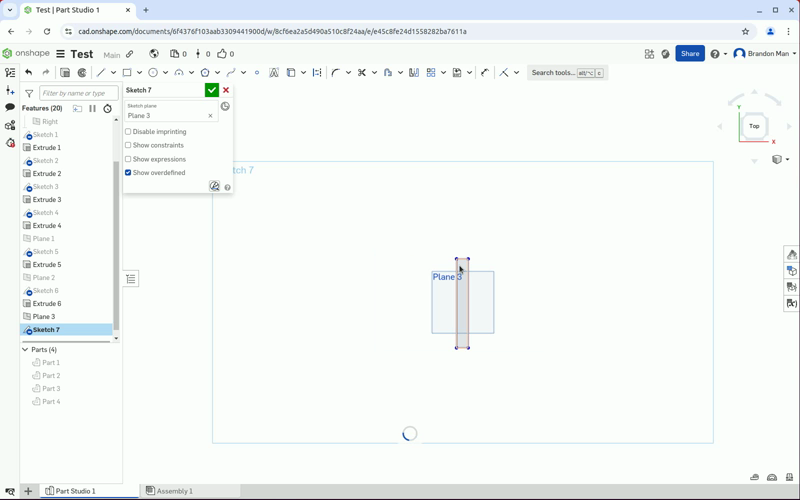
scroll(6)
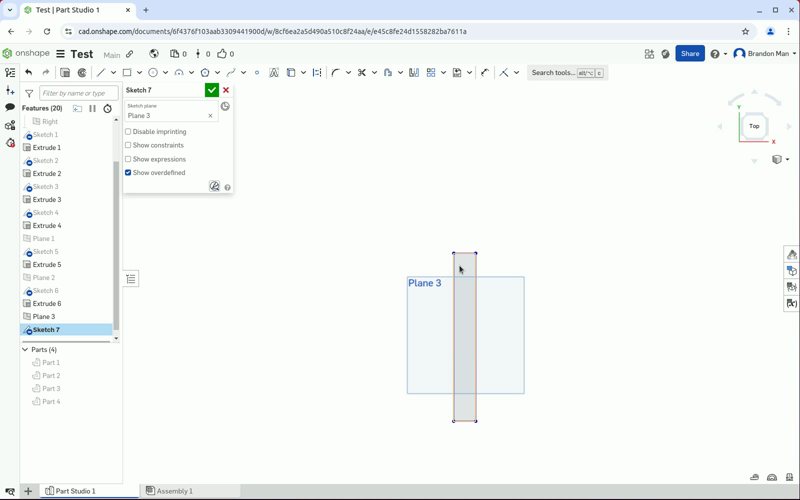
scroll(6)
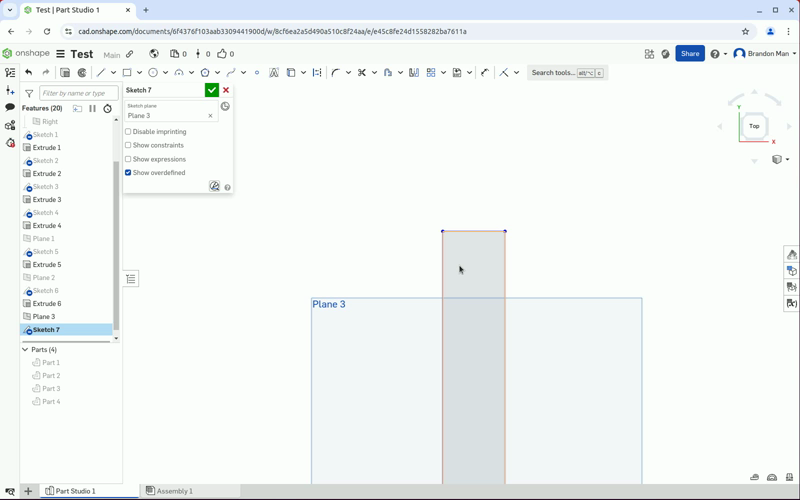
click(459, 265)
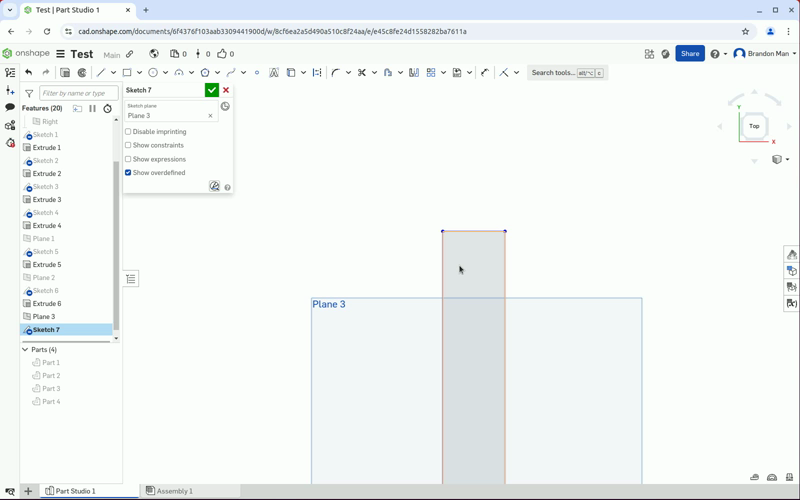
scroll(-6)
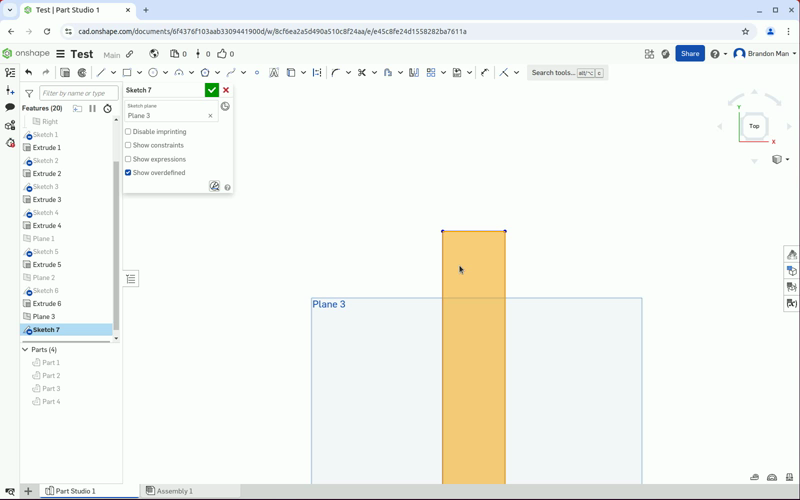
scroll(-6)
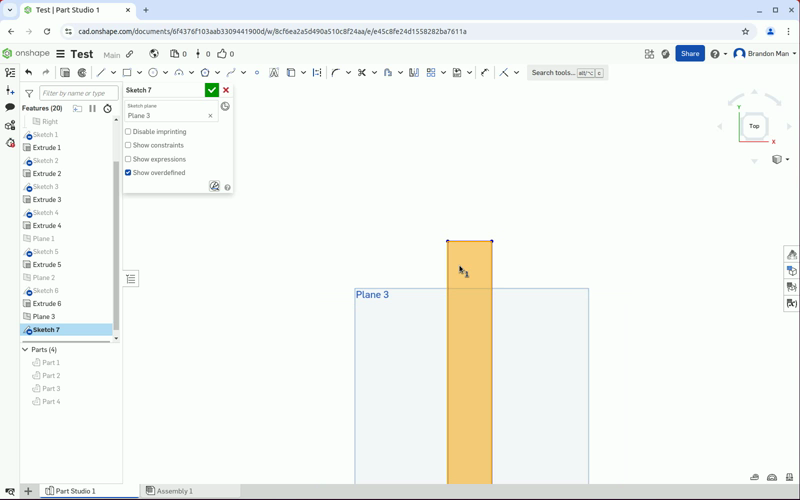
scroll(-6)
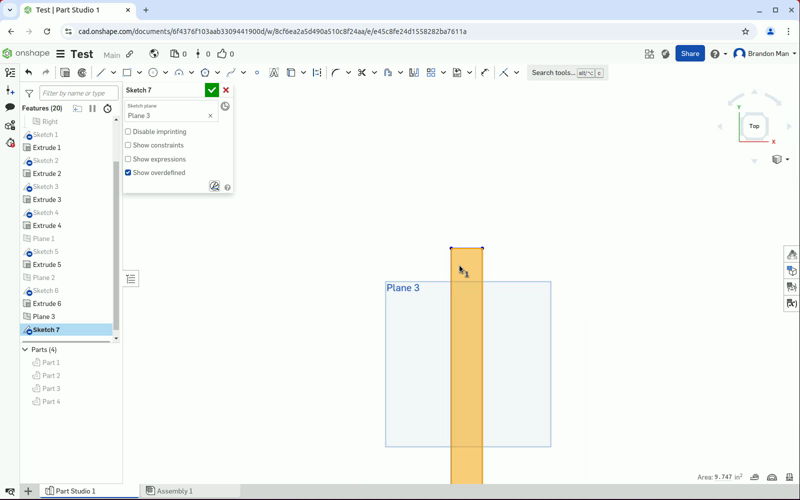
scroll(-6)
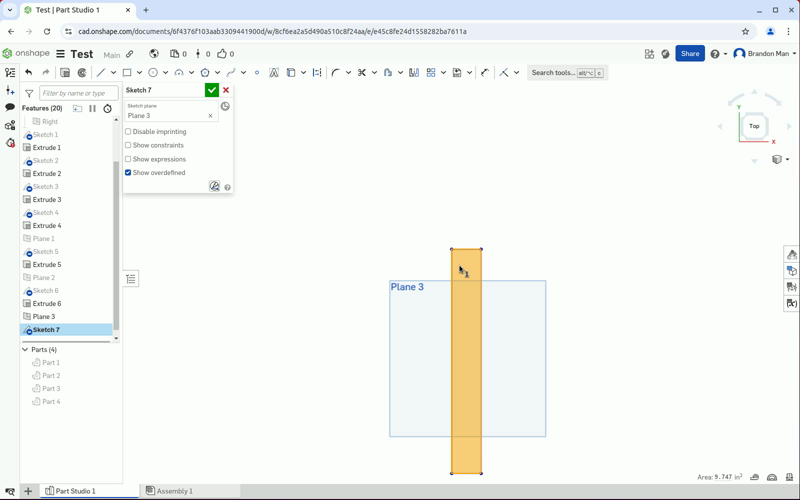
scroll(-6)
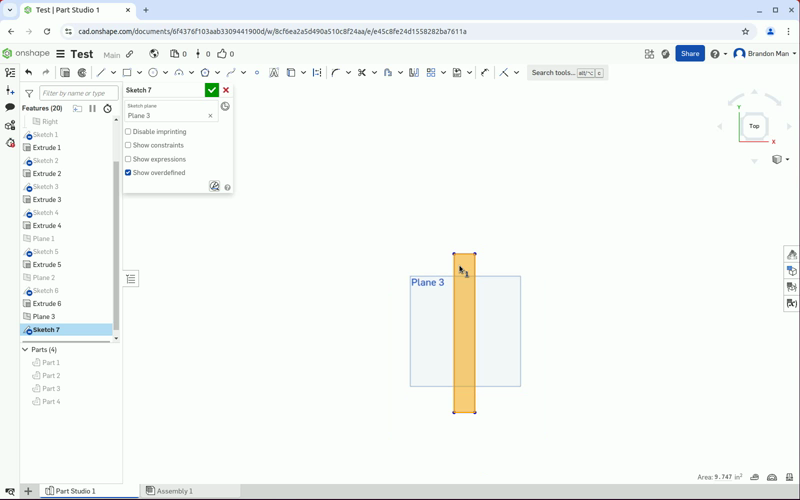
scroll(-6)
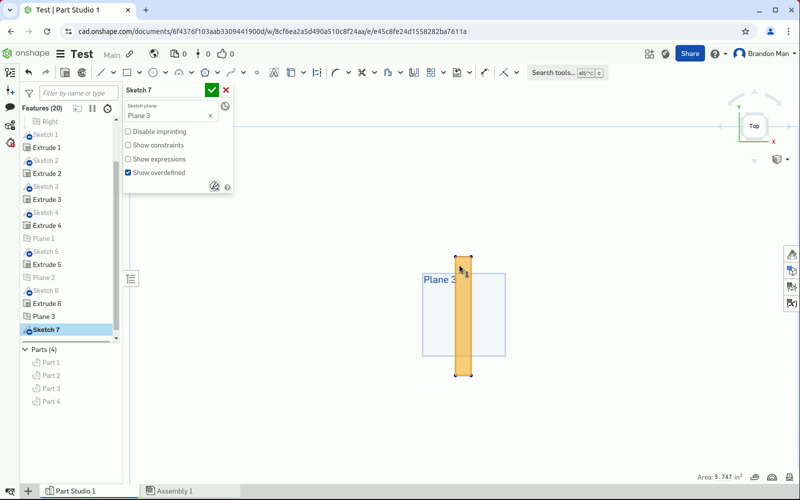
scroll(-6)
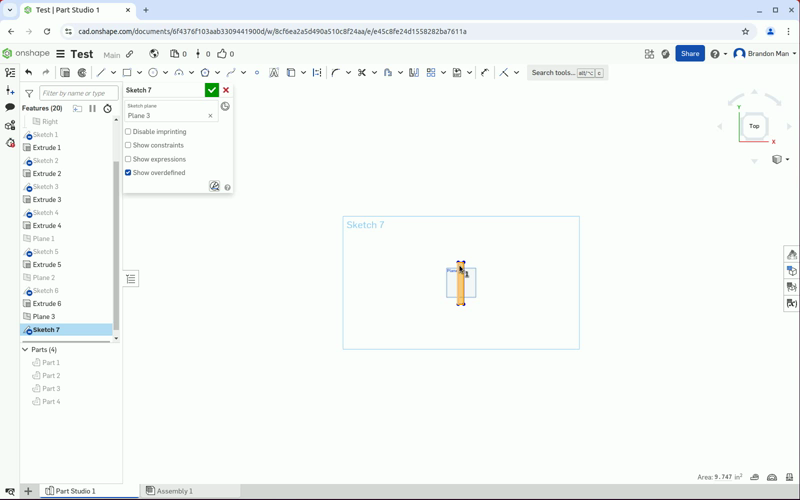
mouse_move(73, 352)
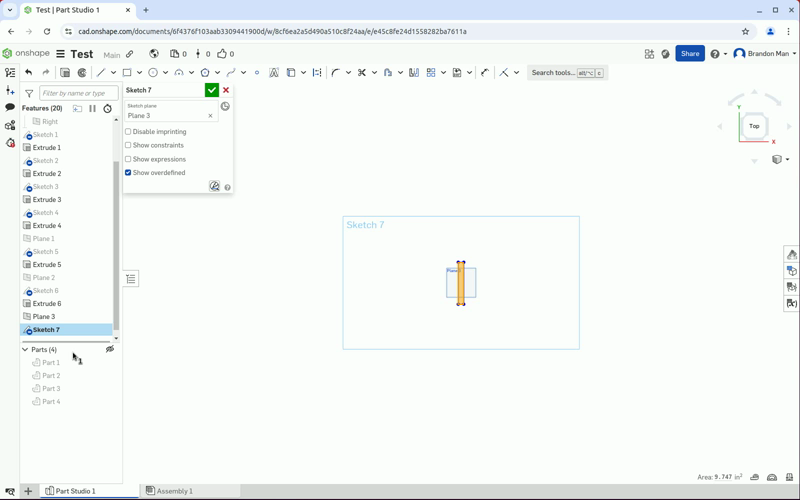
key(shift+y)
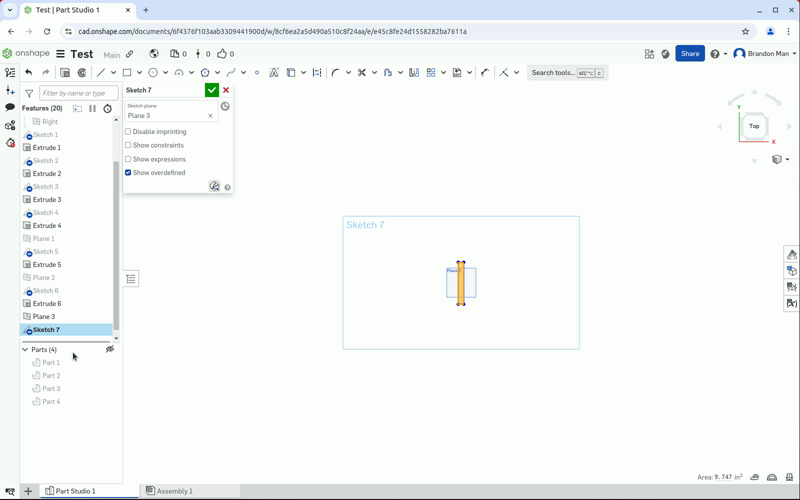
key(shift+e)
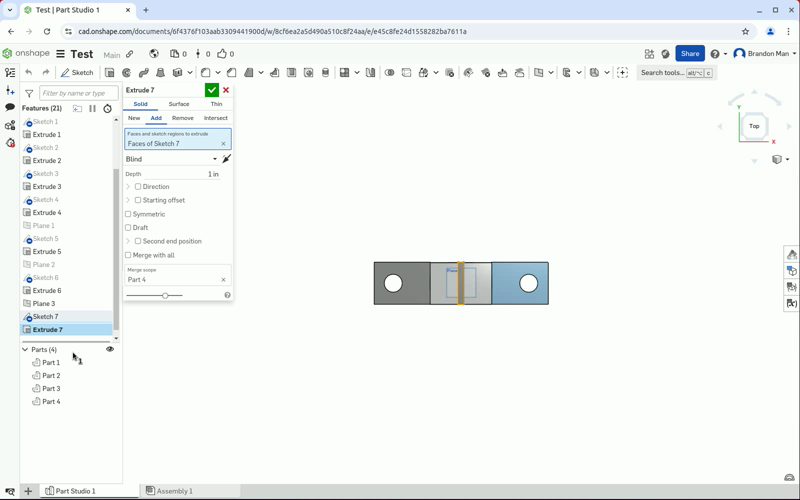
mouse_move(143, 106)
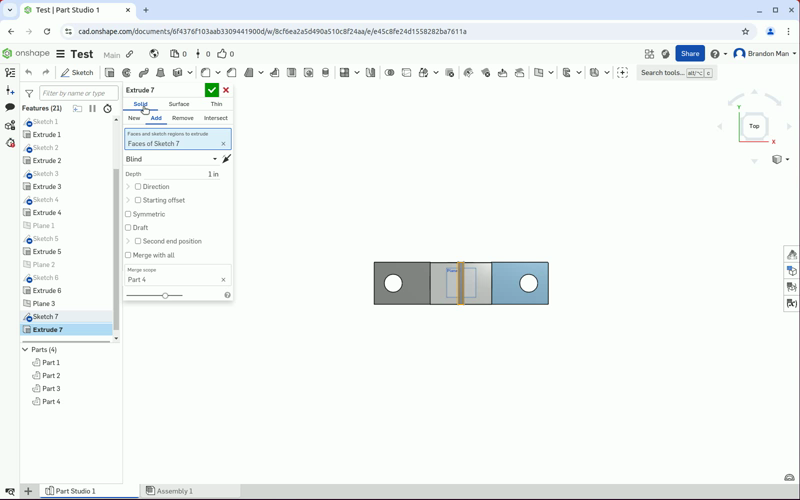
click(143, 106)
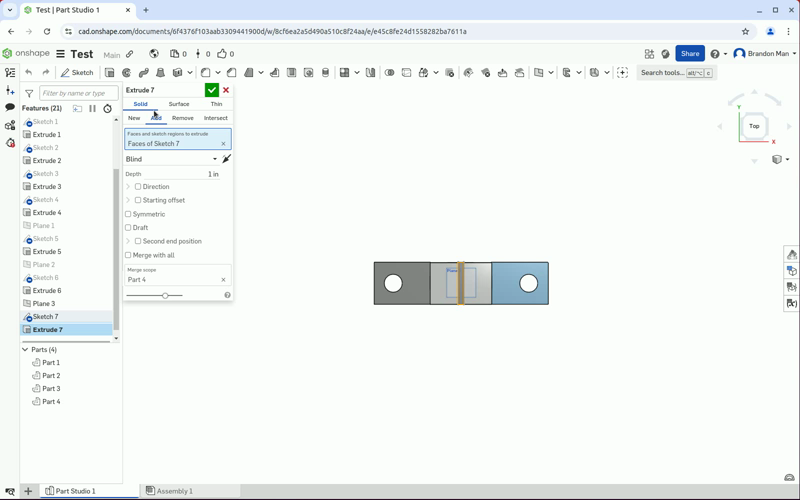
mouse_move(186, 120)
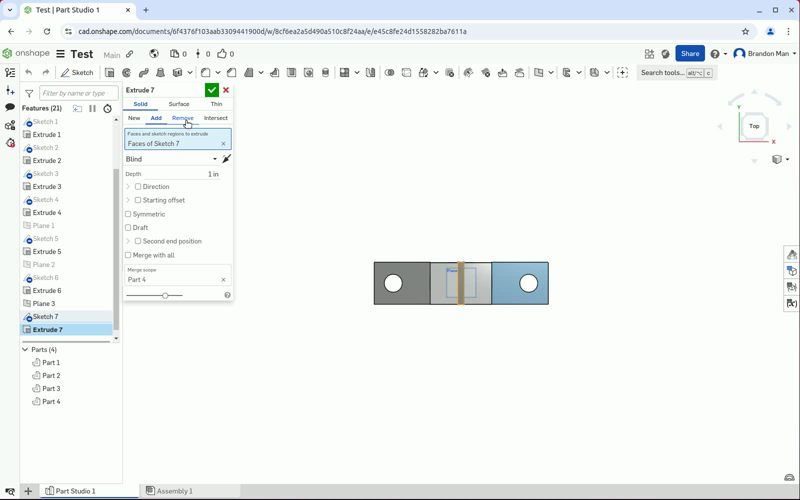
click(186, 120)
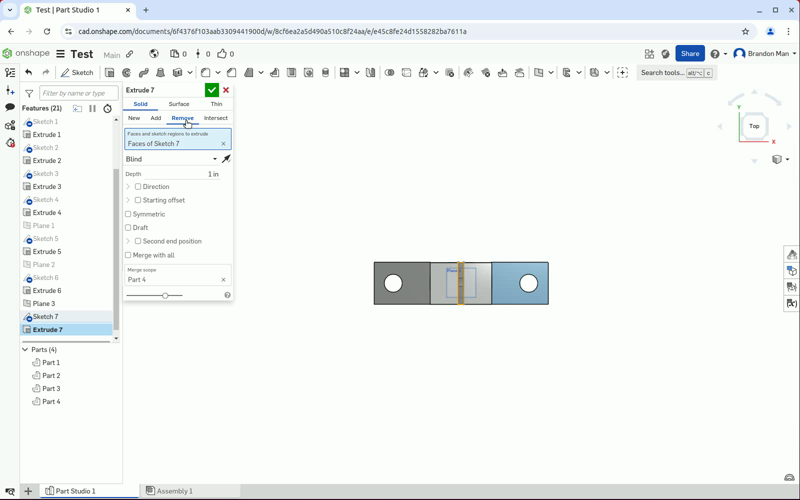
key(tab, 4)
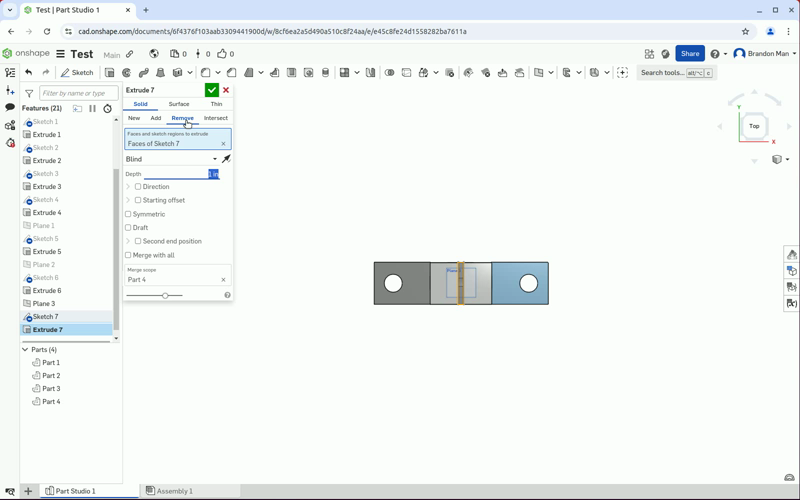
text(4.092)
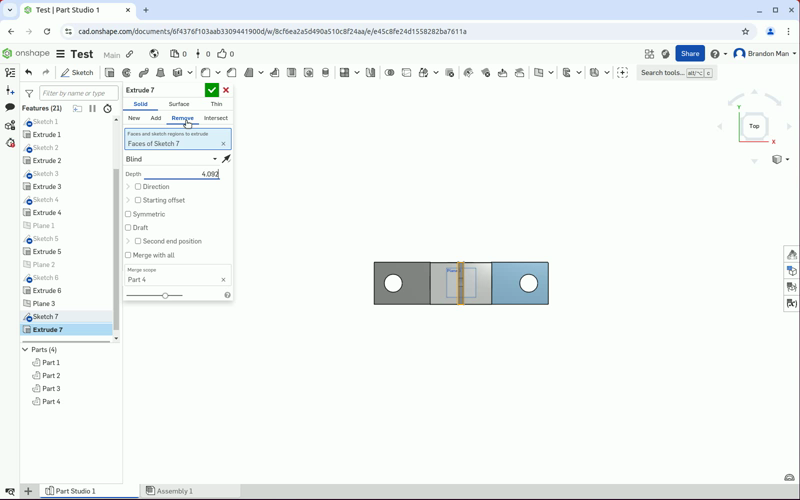
key(tab, 6)
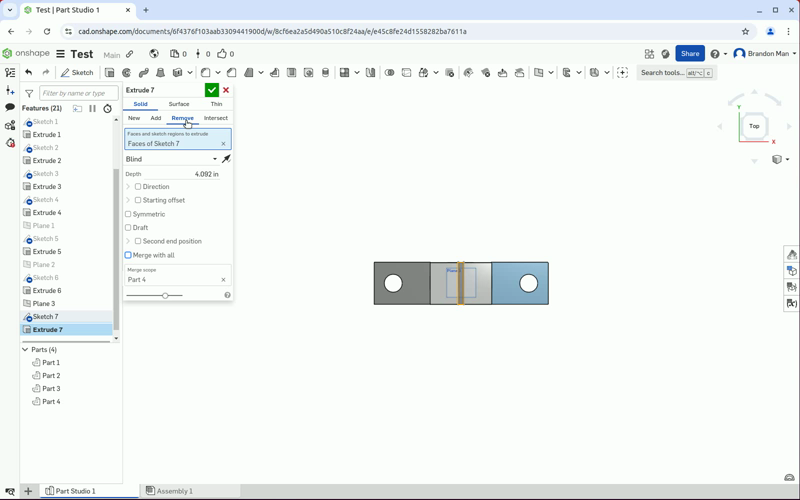
key(space)
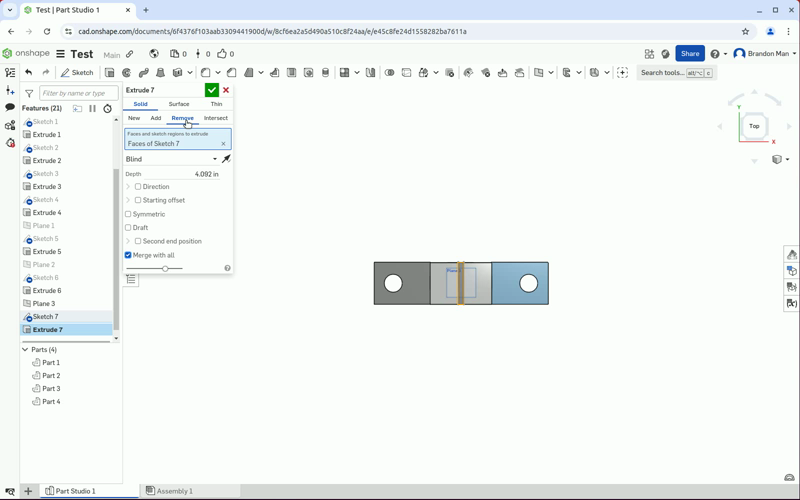
key(enter)
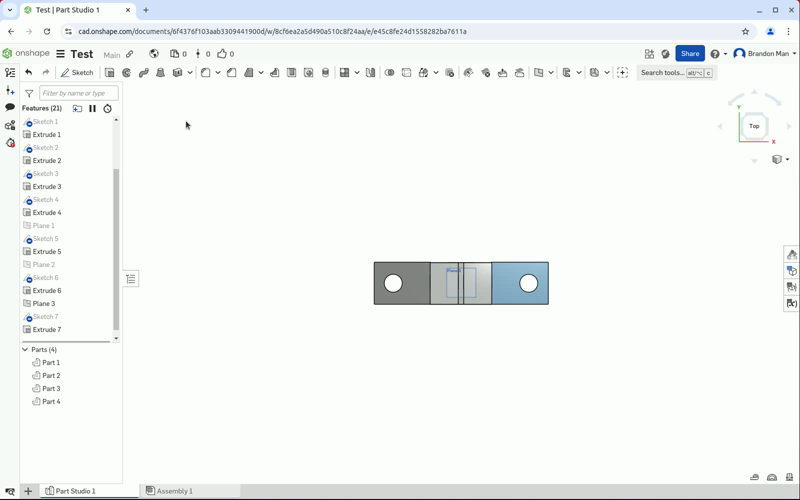
key(shift+h)
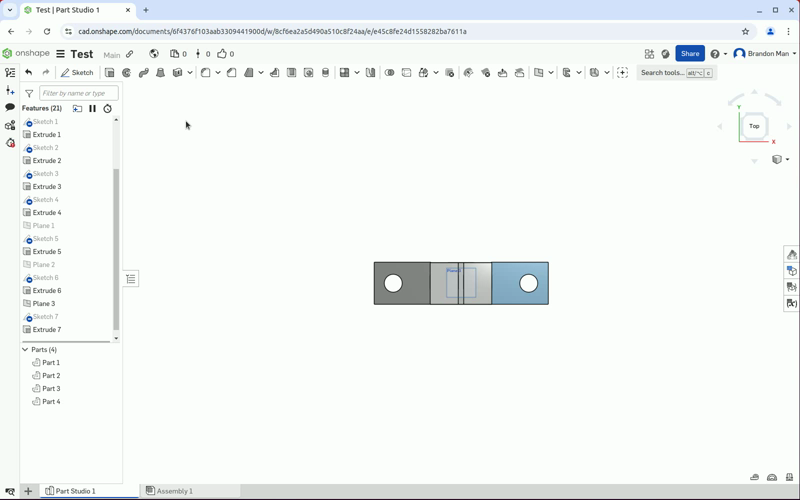
key(shift+h)
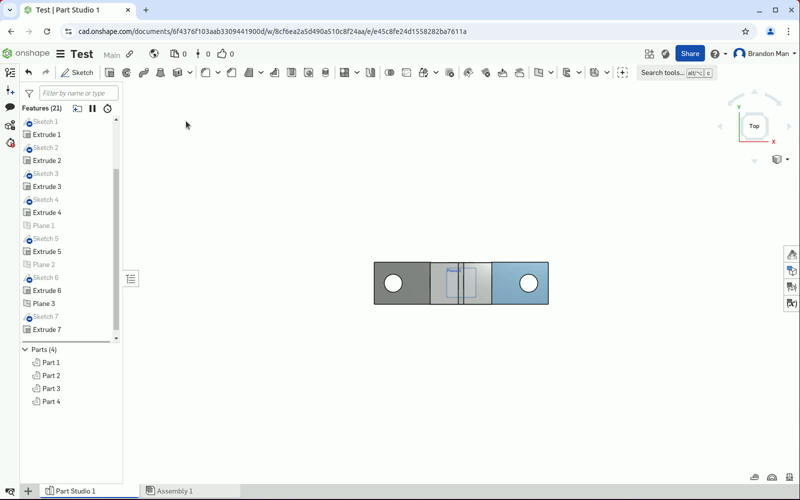
mouse_move(69, 124)
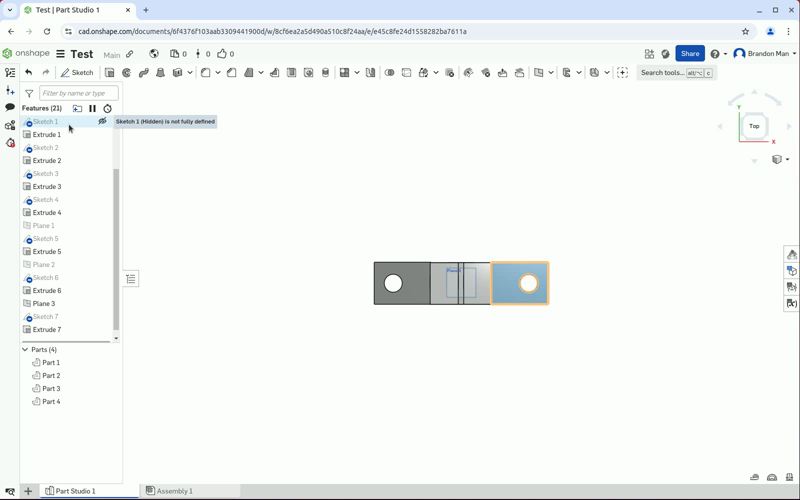
click(69, 124)
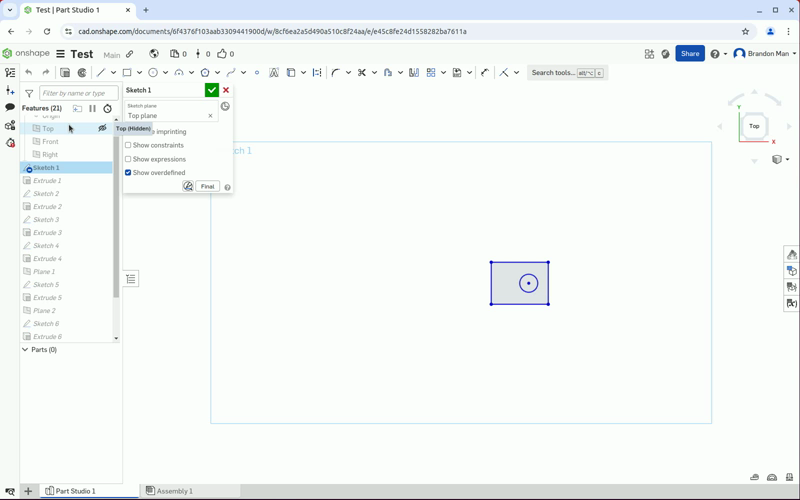
mouse_move(229, 92)
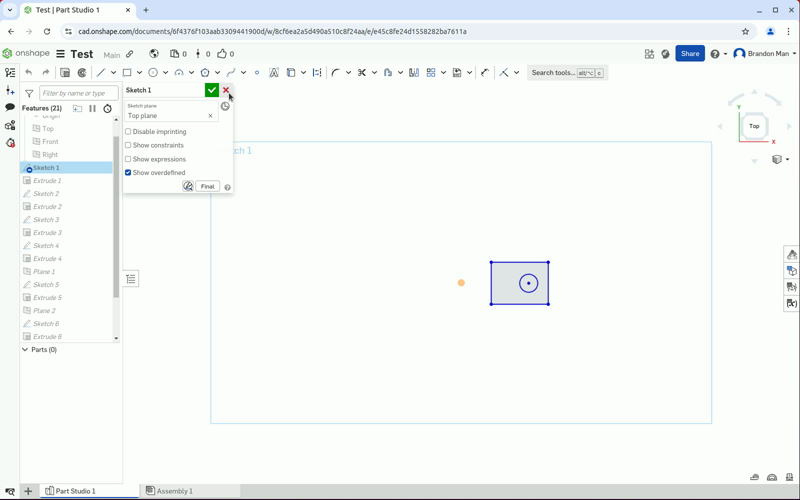
click(229, 92)
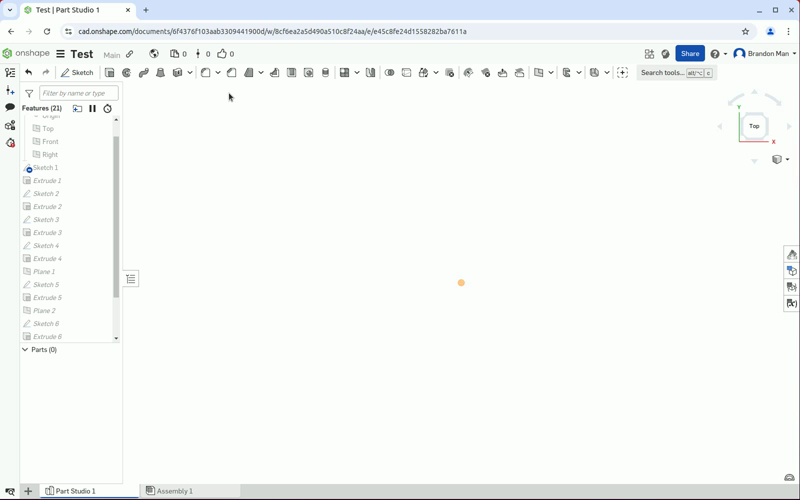
mouse_move(73, 352)
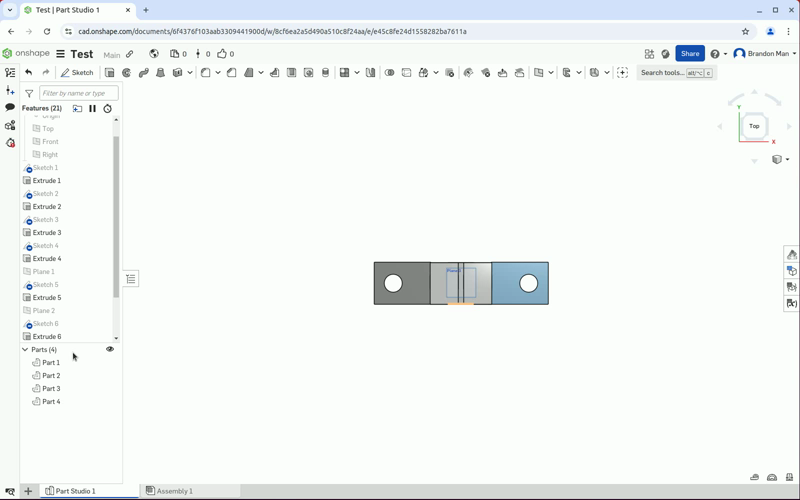
key(y)
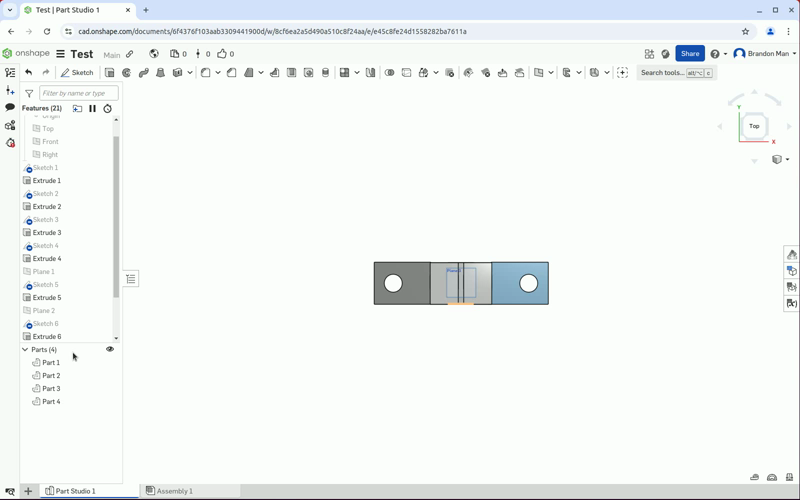
key(shift+p)
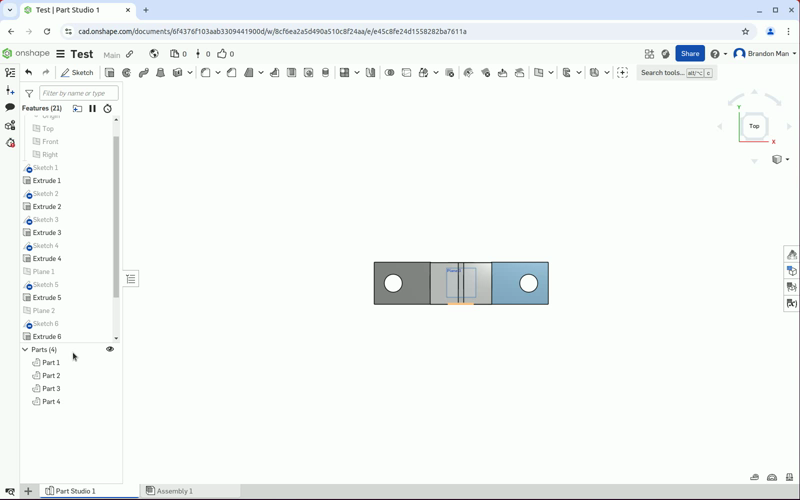
key(space)
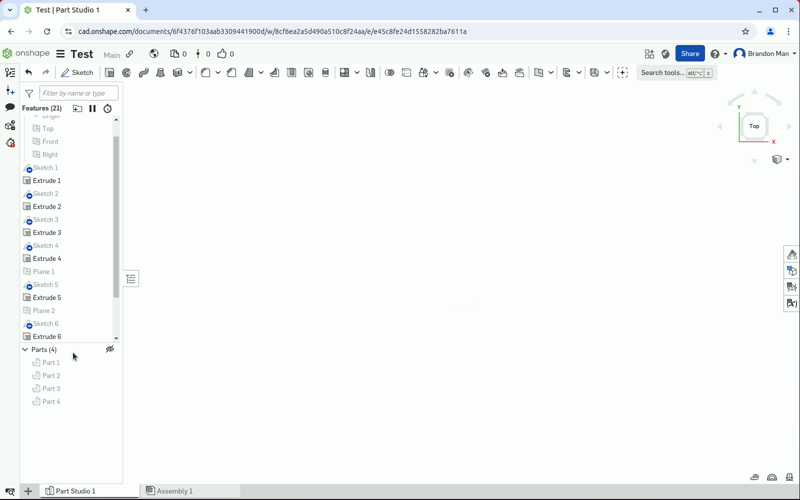
key_down(shift)
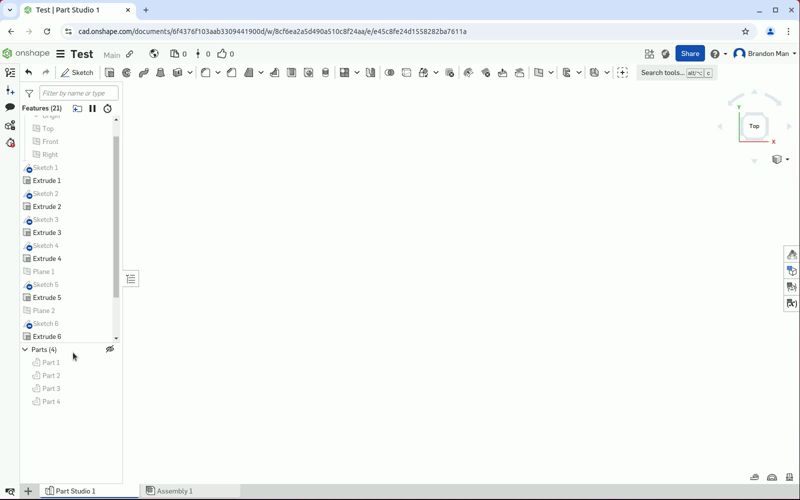
key(up)
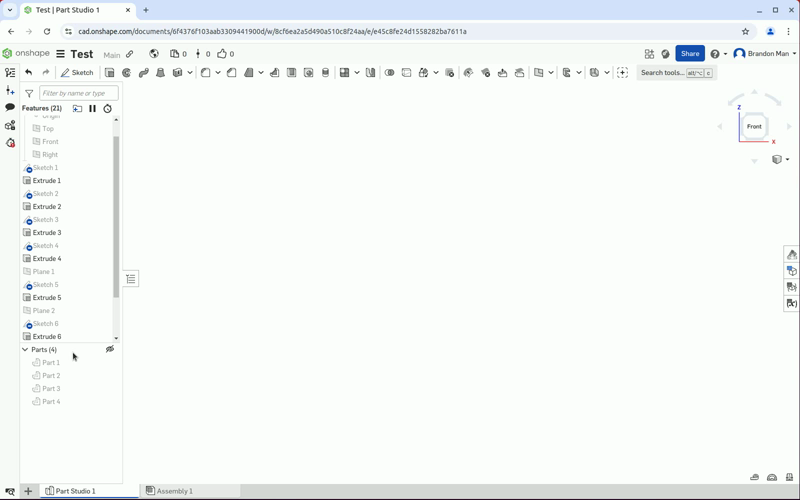
key_up(shift)
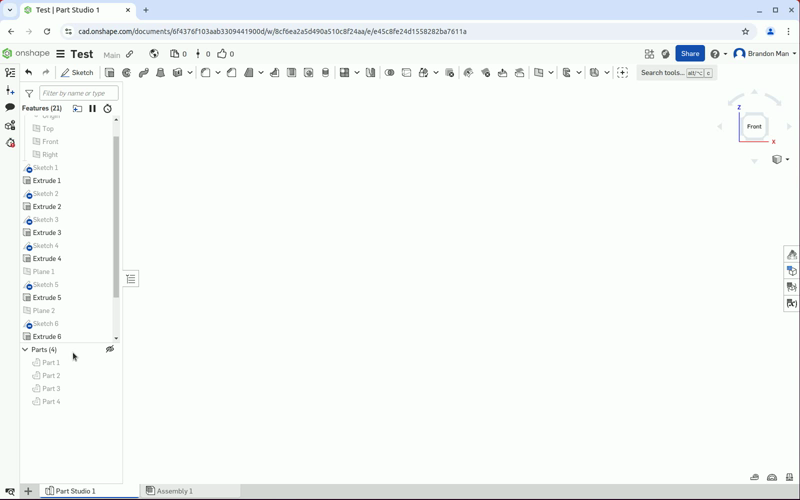
mouse_move(73, 352)
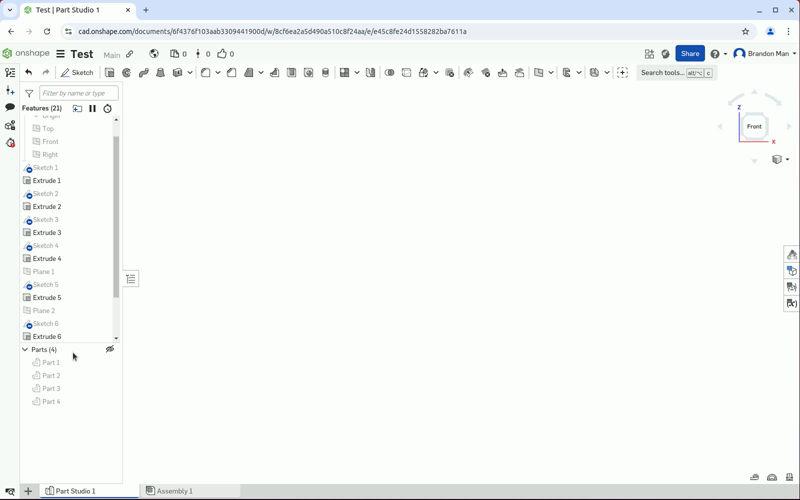
key(shift+y)
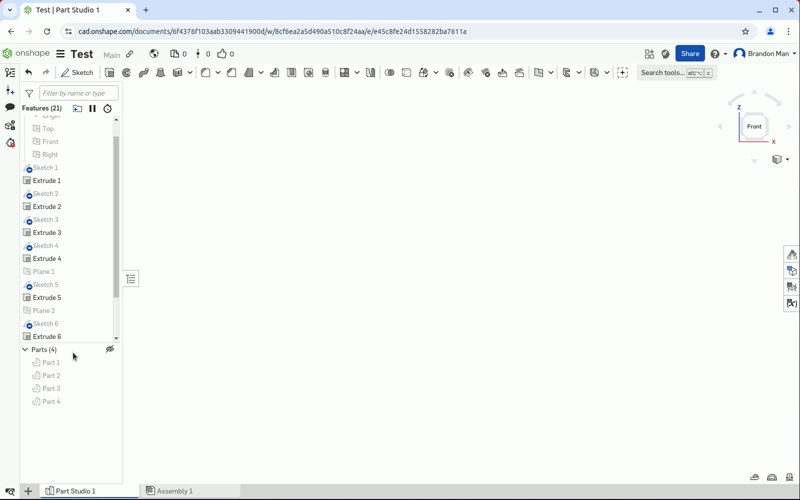
key(shift+s)
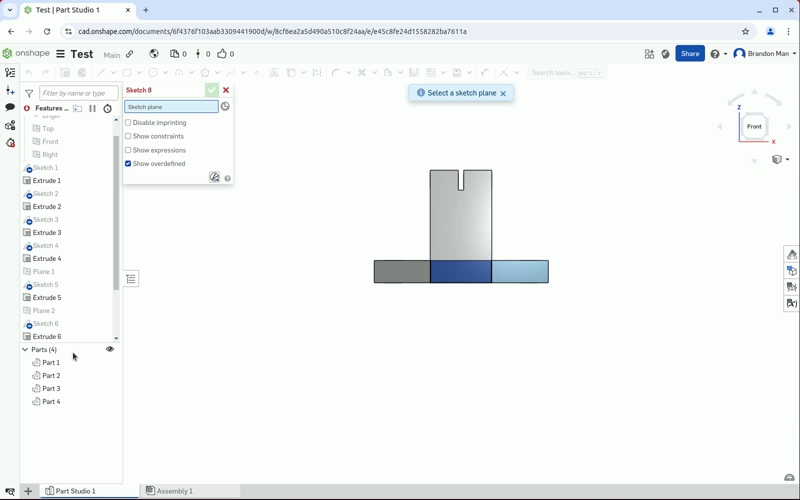
mouse_move(69, 215)
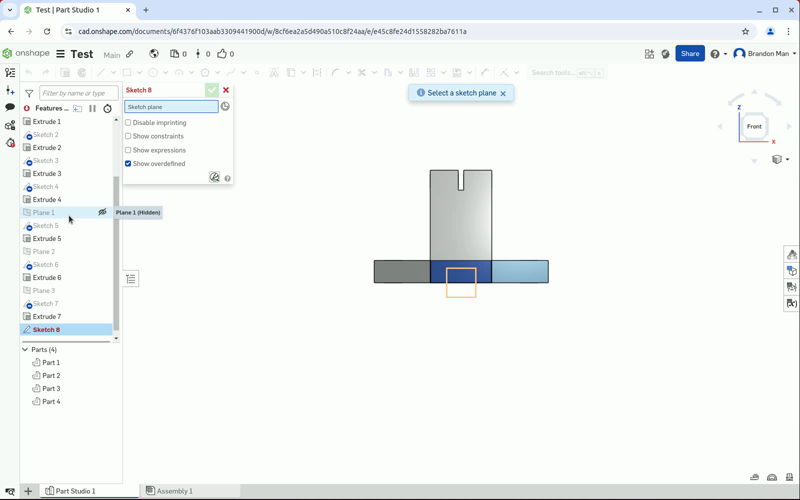
click(69, 215)
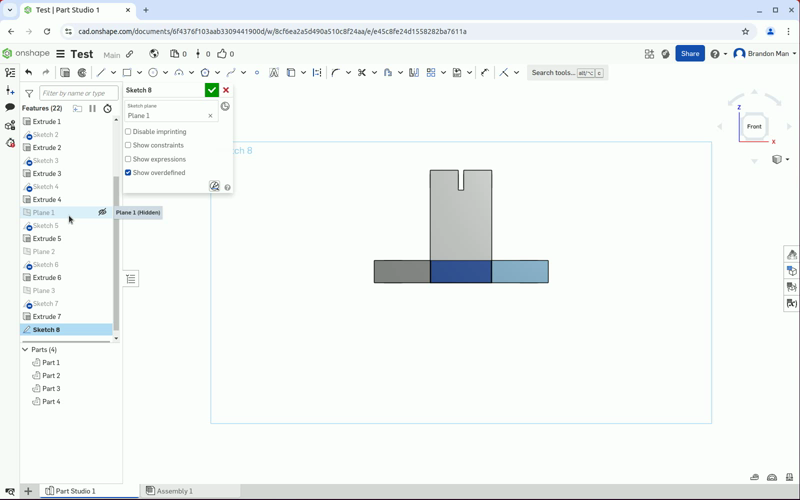
mouse_move(73, 352)
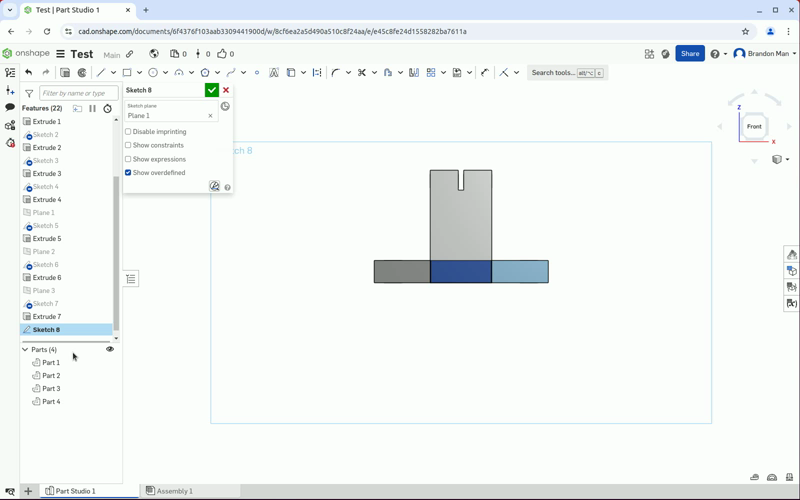
key(y)
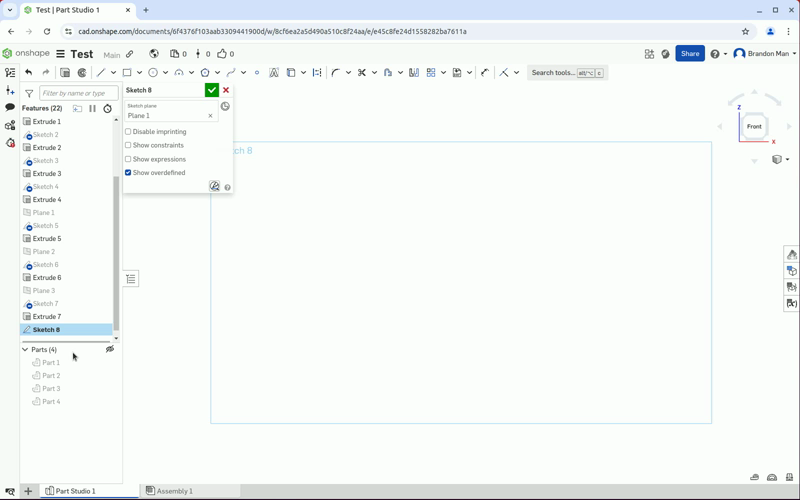
key(c)
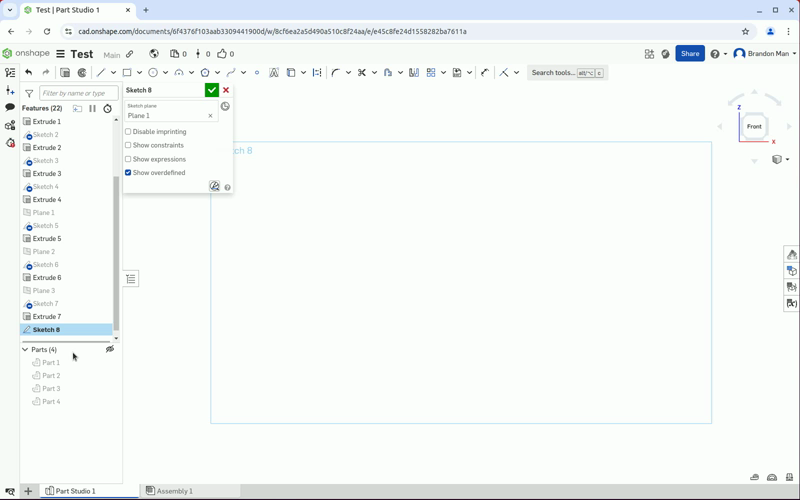
key_down(shift)
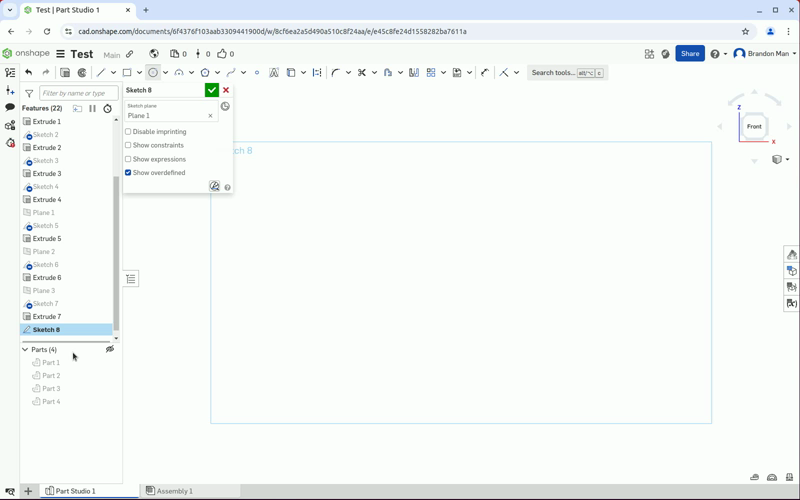
mouse_move(460, 207)
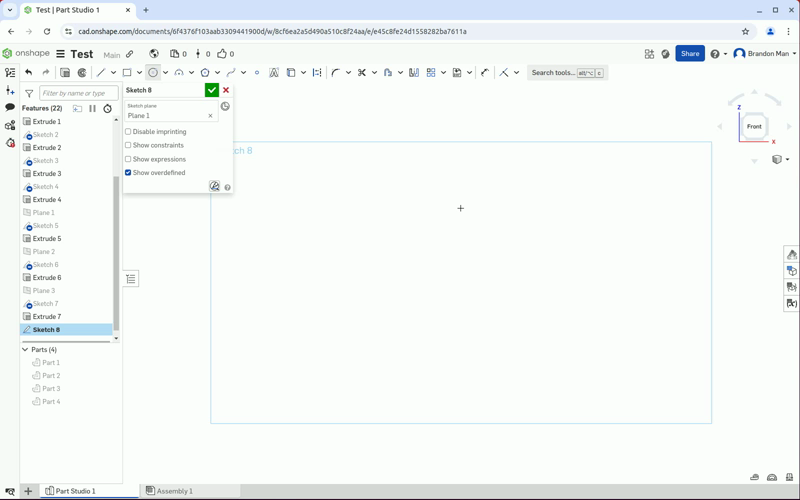
click(460, 207)
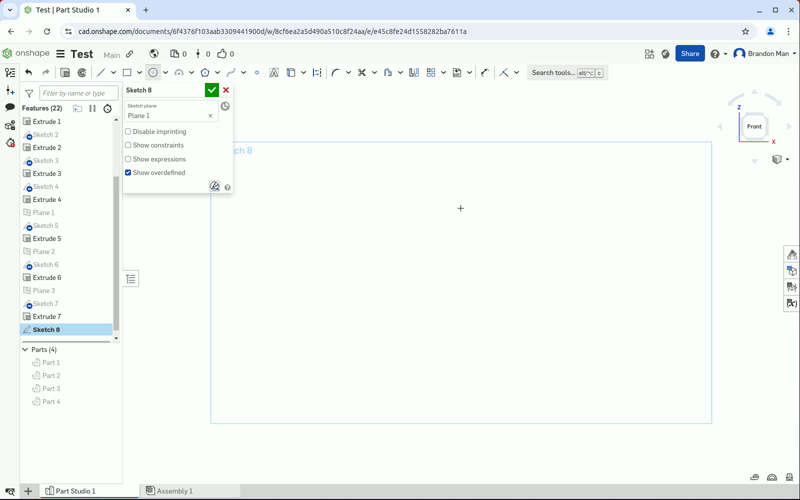
key_up(shift)
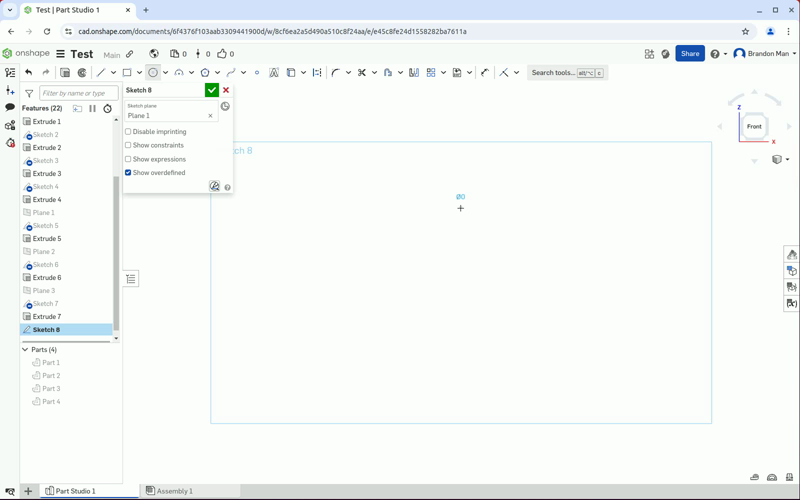
mouse_move(473, 207)
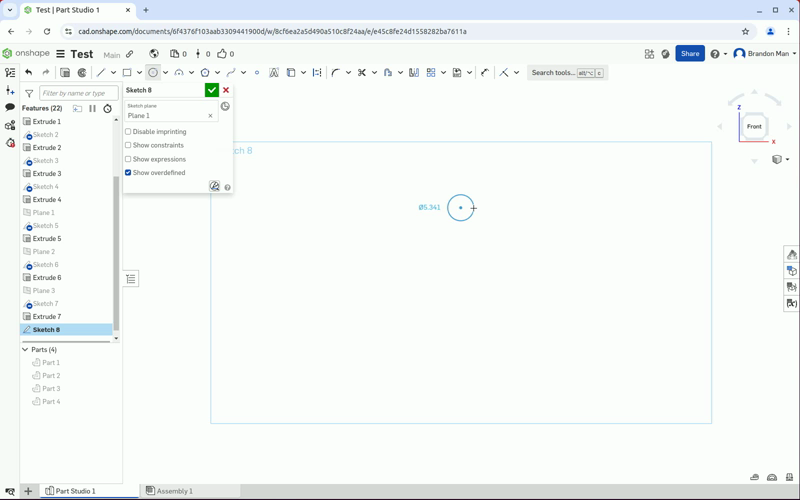
click(473, 207)
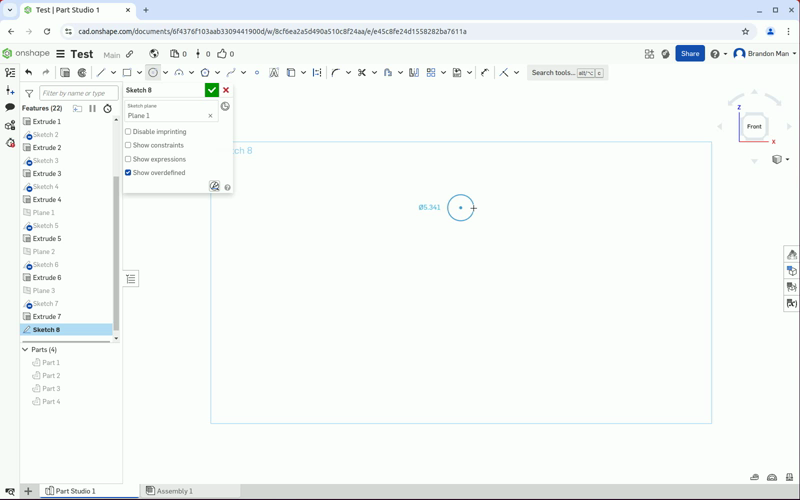
key(esc)
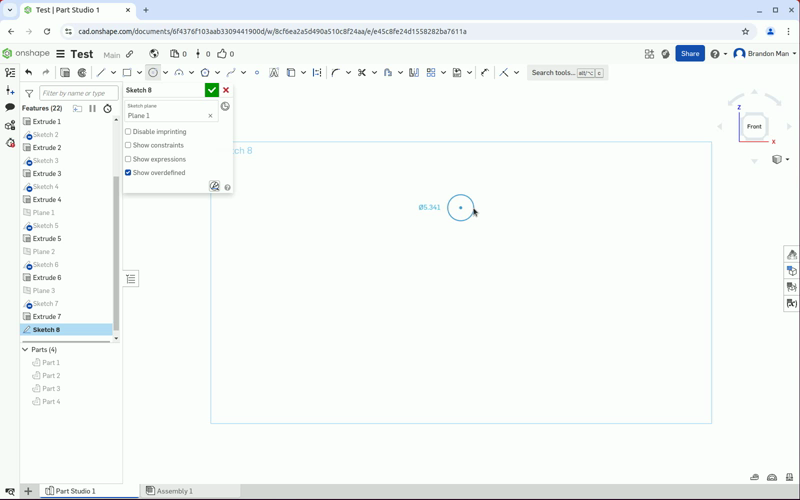
mouse_move(459, 216)
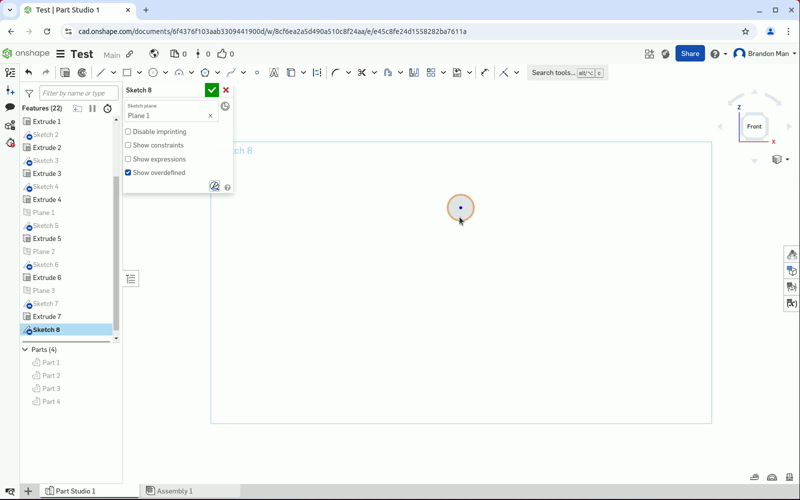
scroll(6)
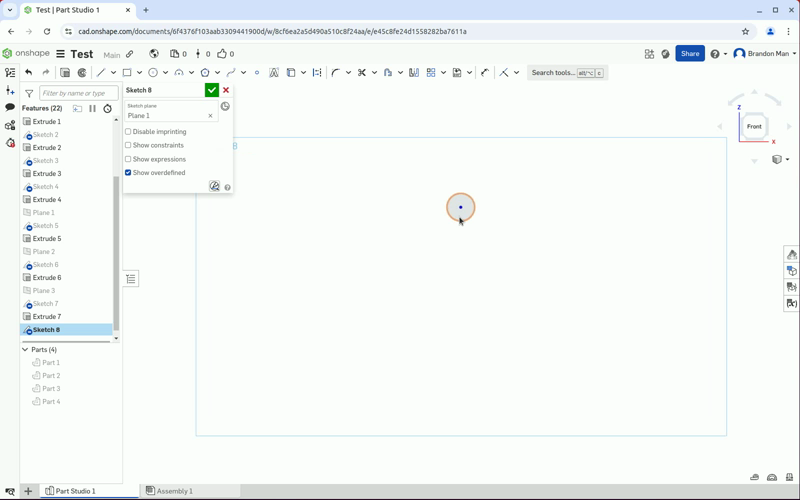
scroll(6)
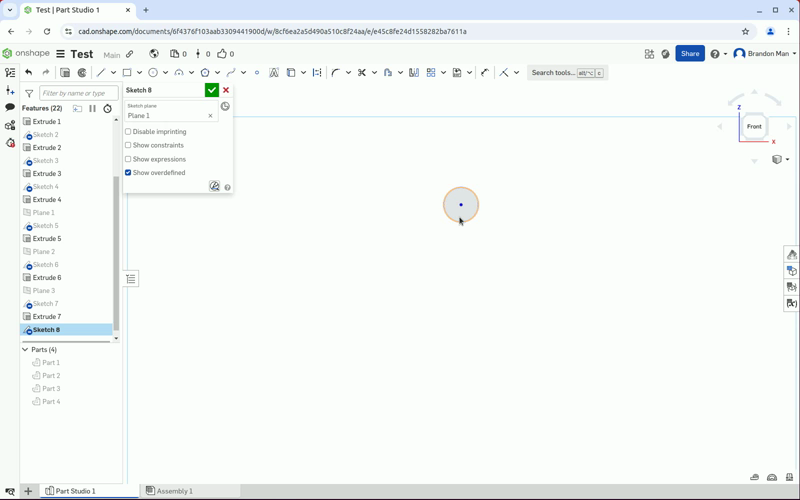
scroll(6)
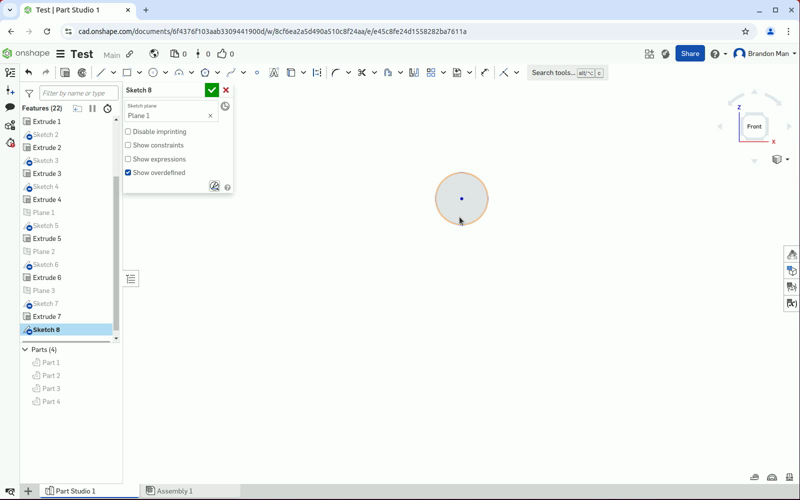
scroll(6)
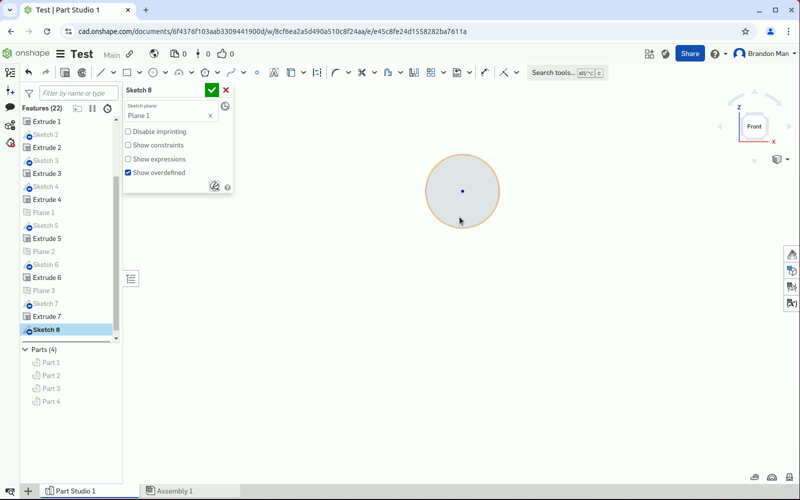
scroll(6)
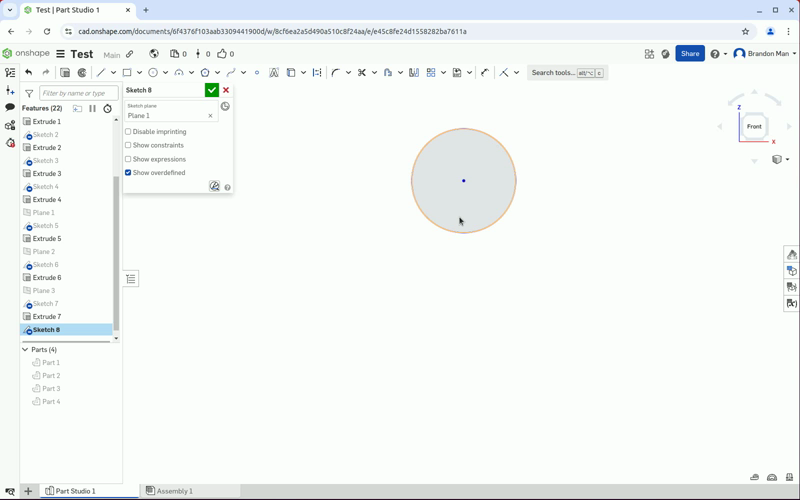
scroll(6)
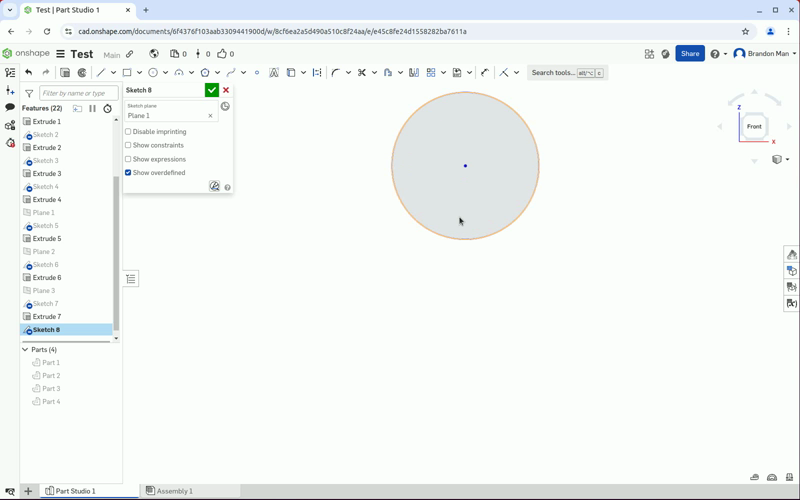
scroll(6)
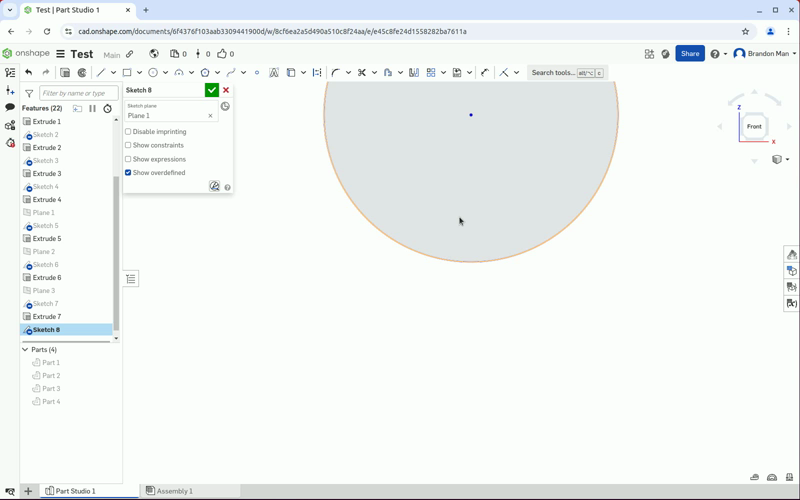
click(459, 216)
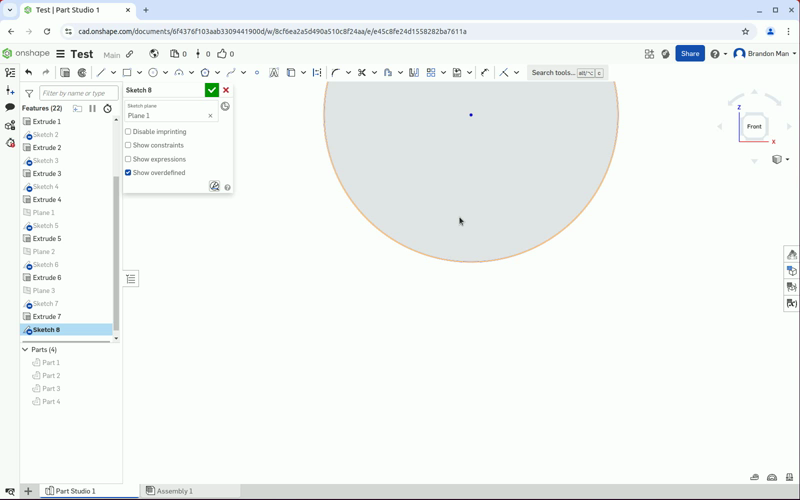
scroll(-6)
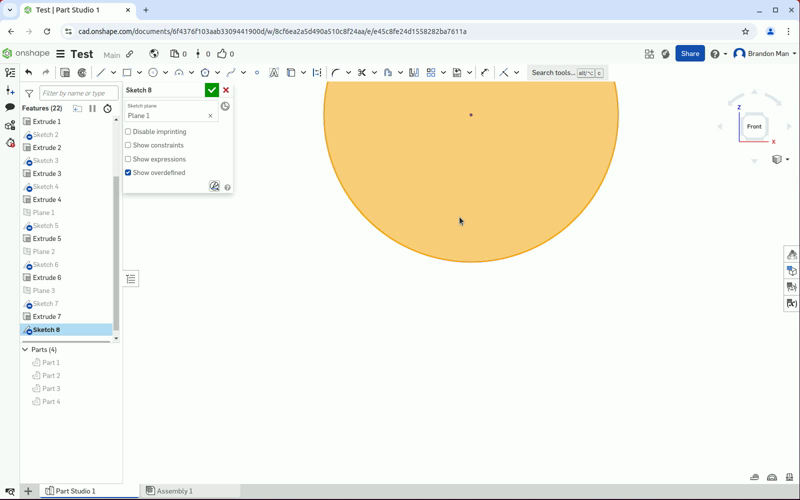
scroll(-6)
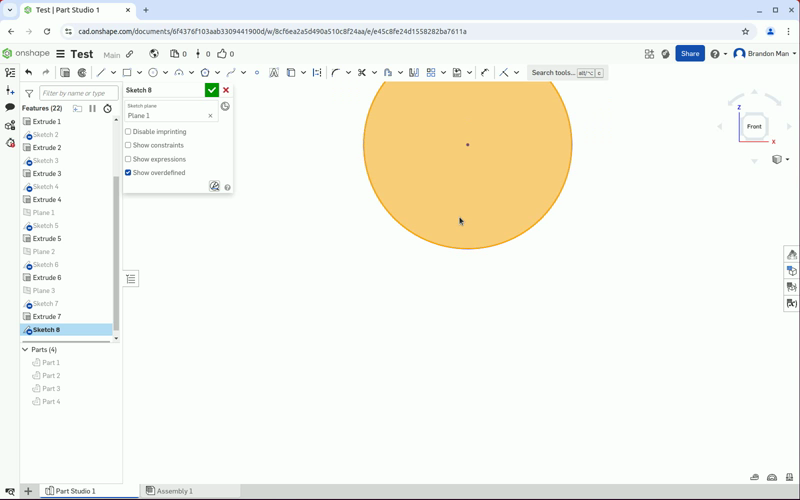
scroll(-6)
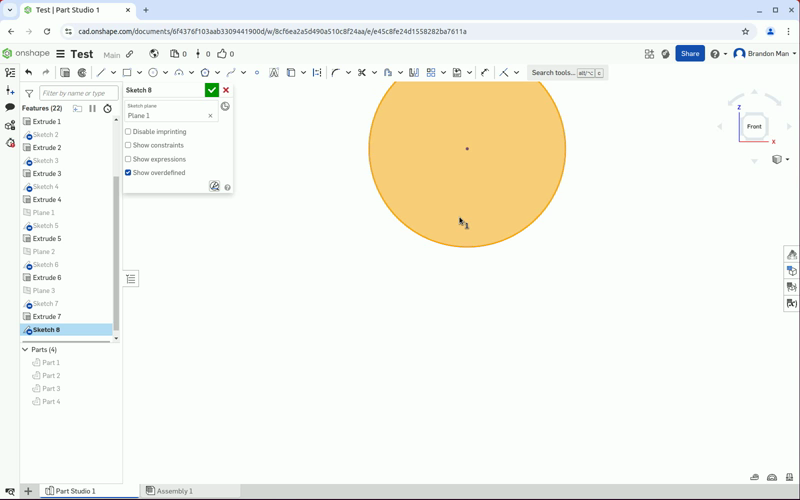
scroll(-6)
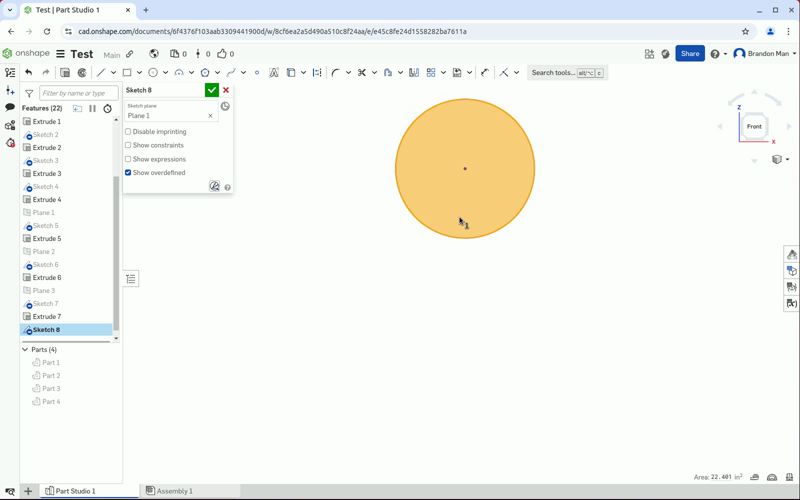
scroll(-6)
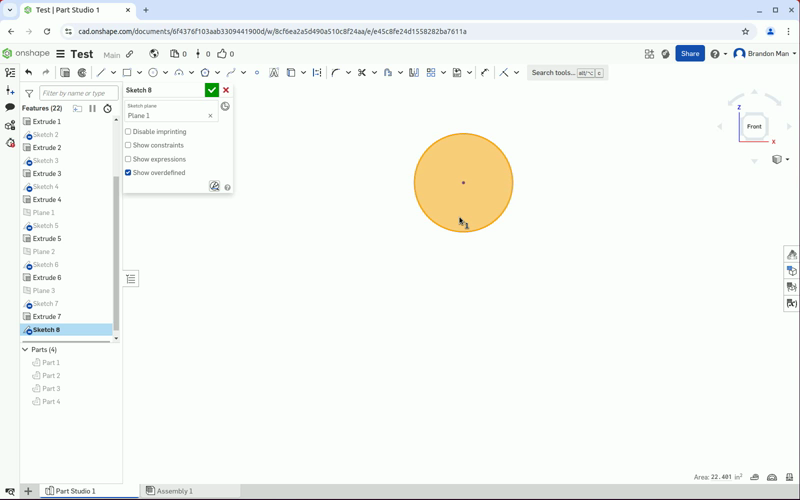
scroll(-6)
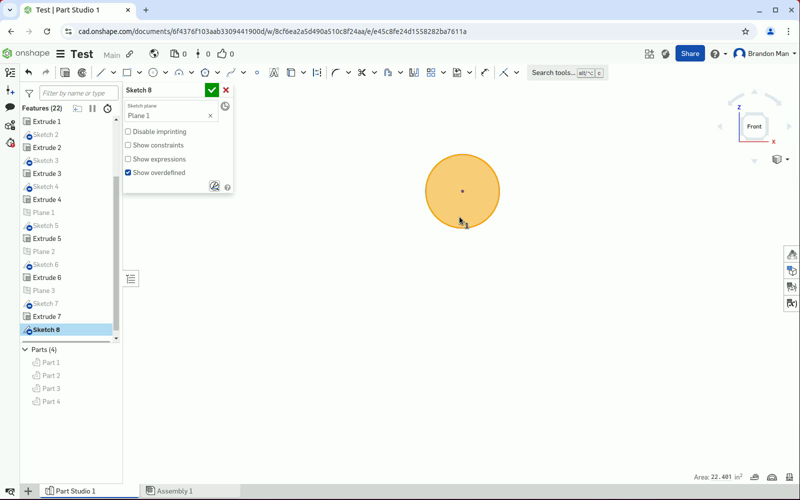
scroll(-6)
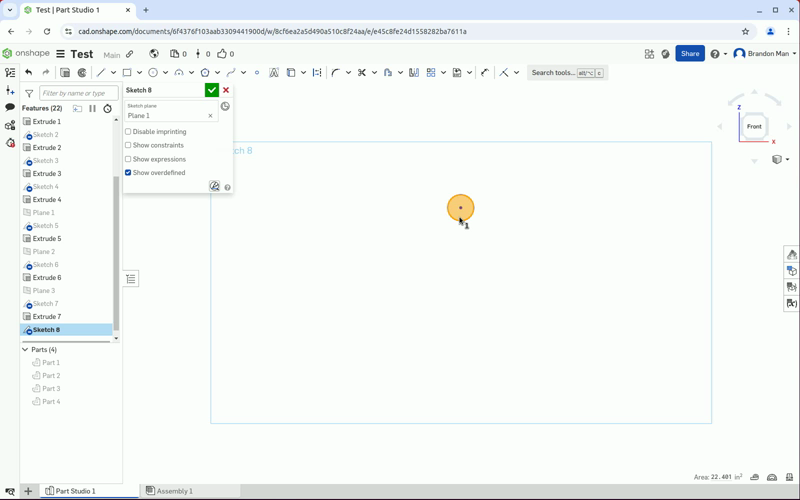
mouse_move(73, 352)
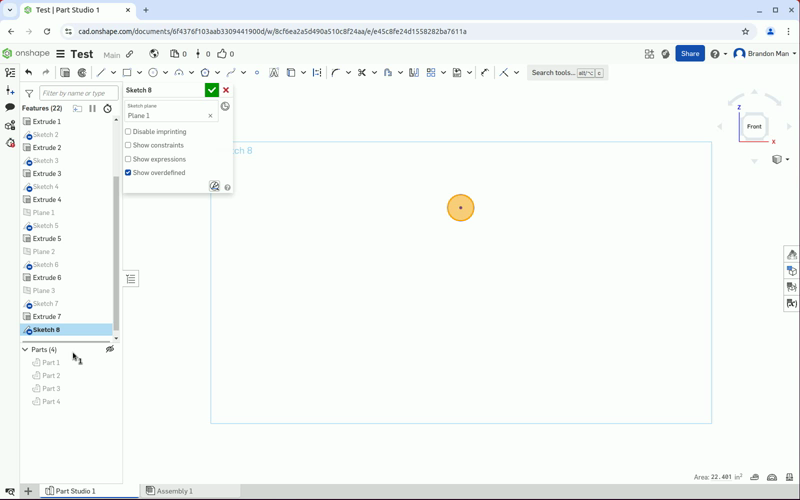
key(shift+y)
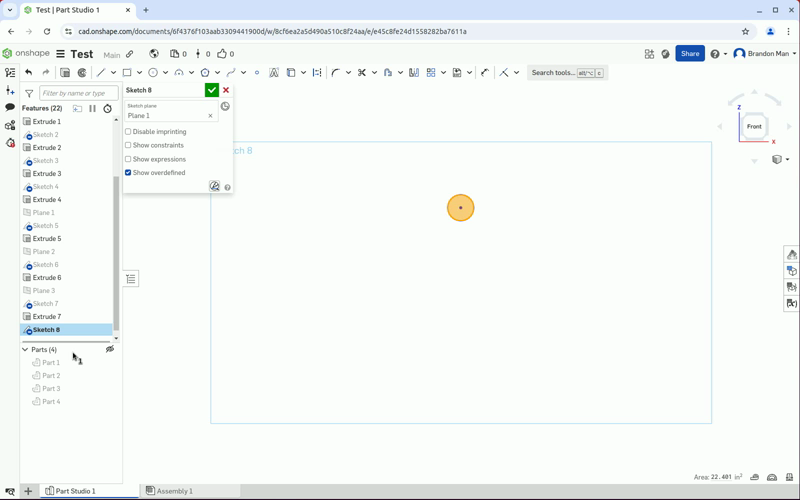
key(shift+e)
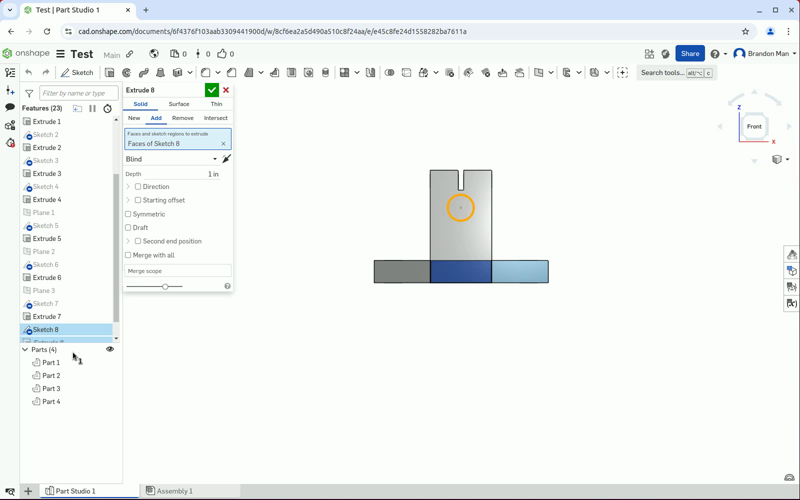
mouse_move(143, 106)
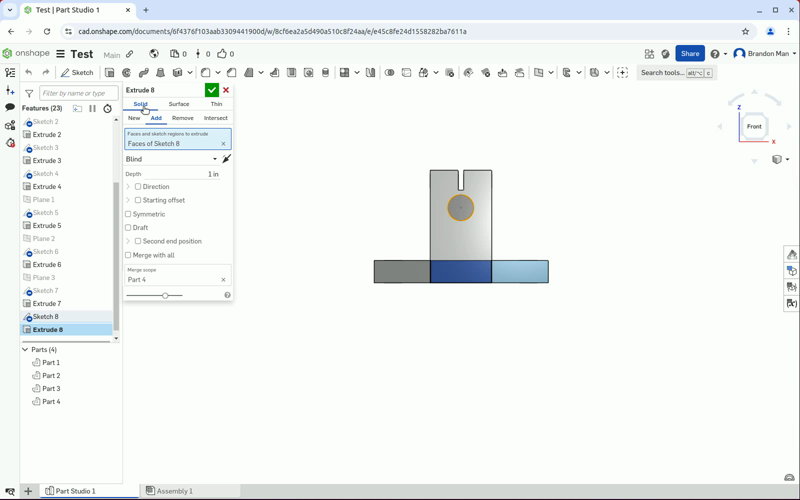
click(143, 106)
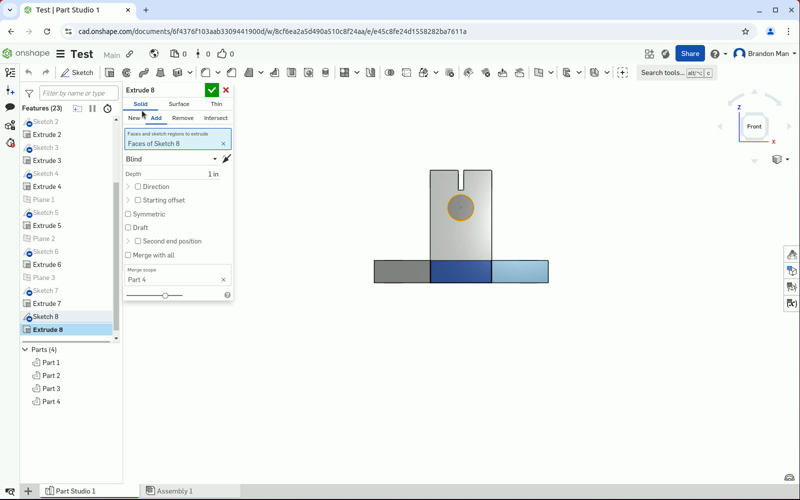
mouse_move(137, 120)
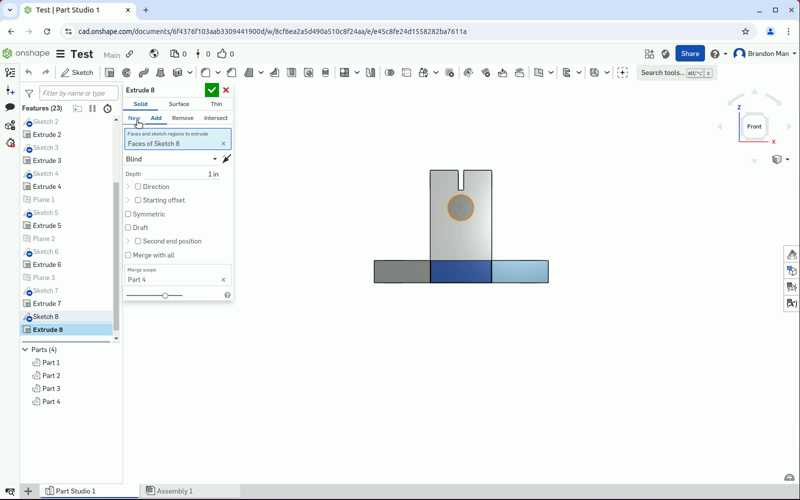
click(137, 120)
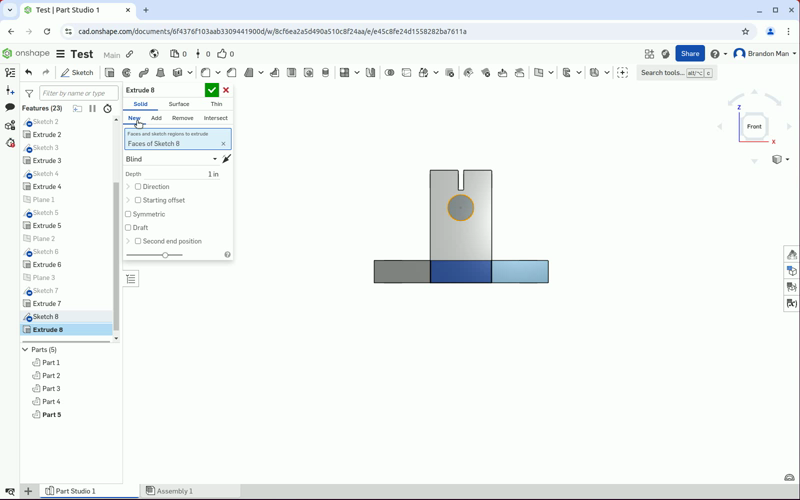
key(tab, 4)
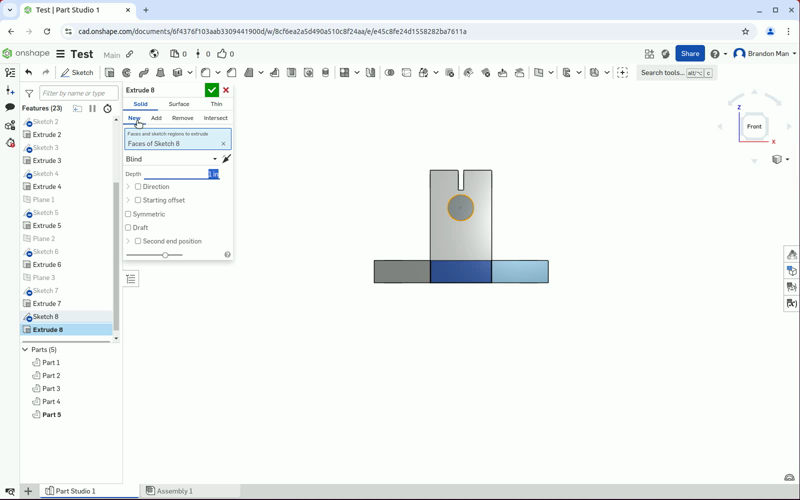
text(34.18)
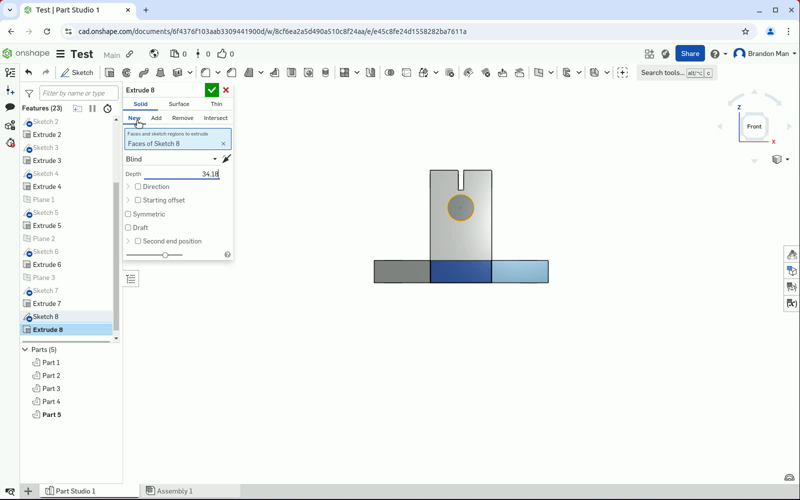
key(tab, 3)
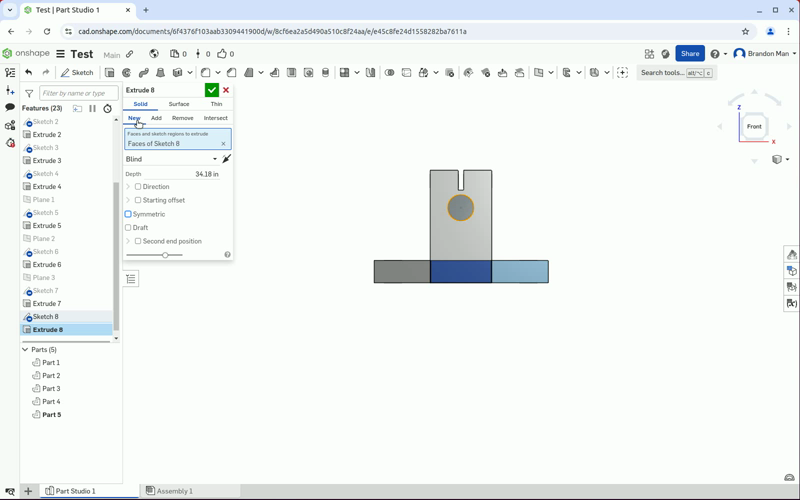
key(space)
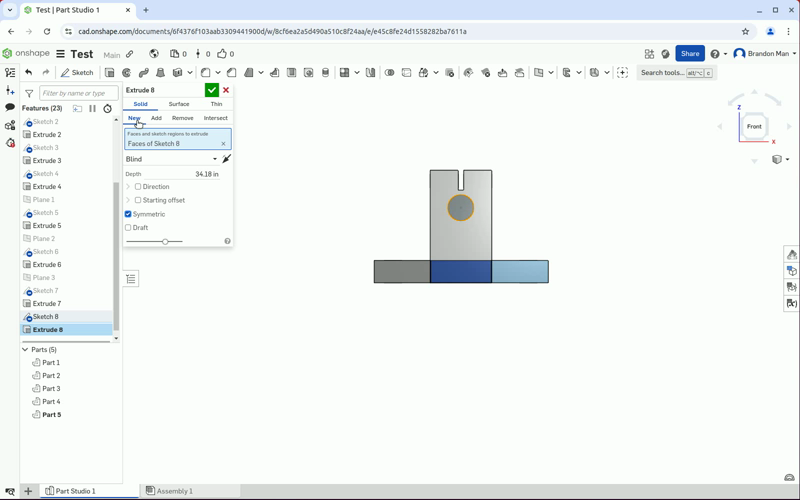
key(enter)
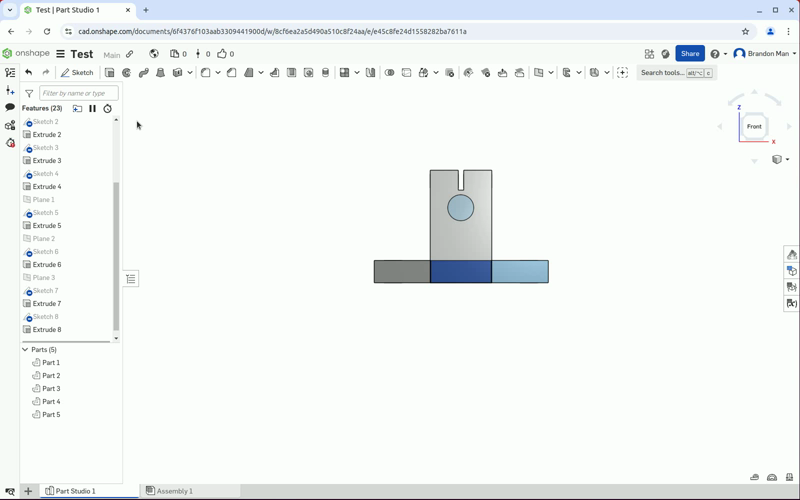
key(shift+h)
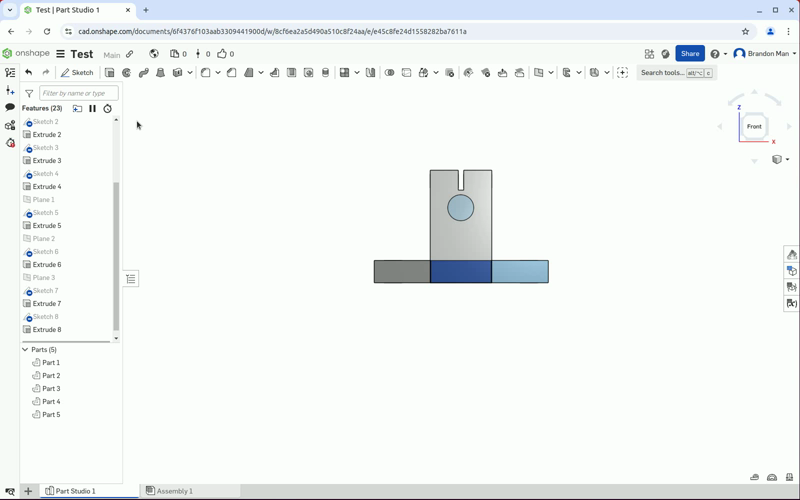
key(shift+h)
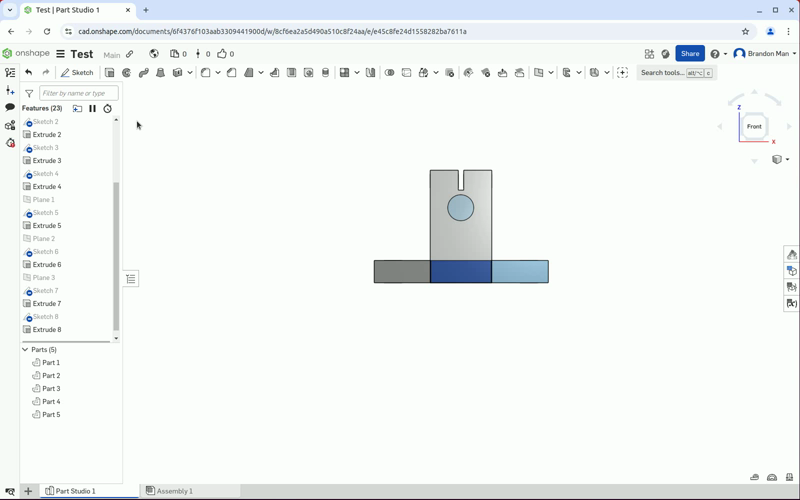
key(shift+7)
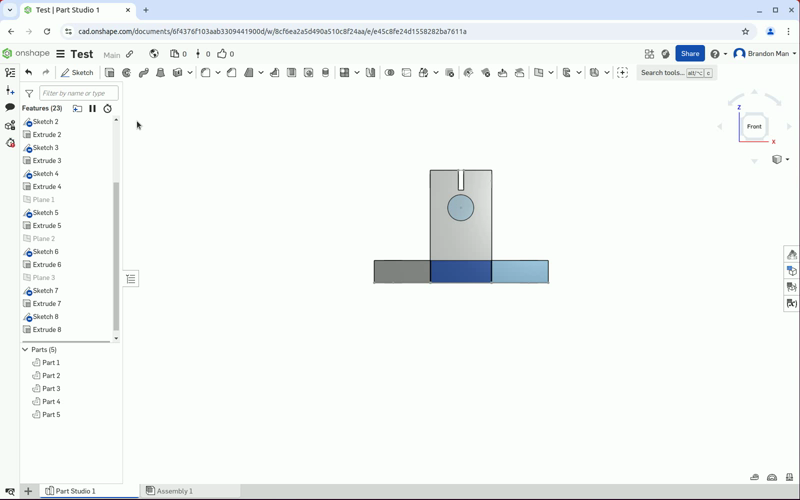
key(left, 2)
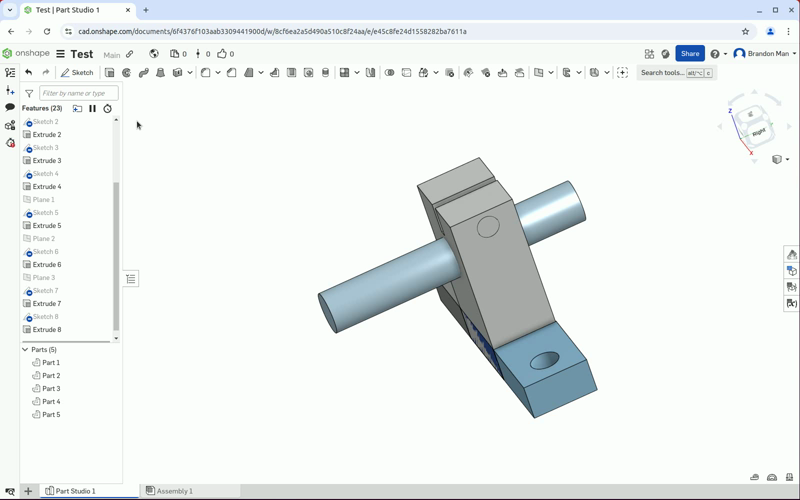
key(down, 2)
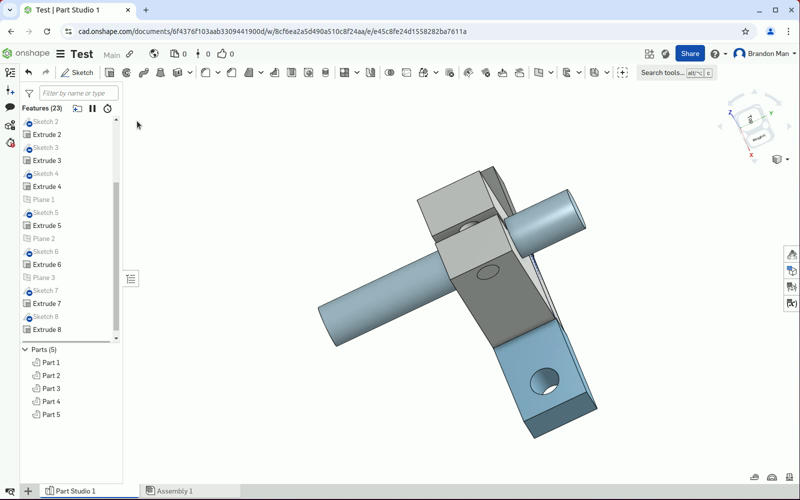
key(up, 2)
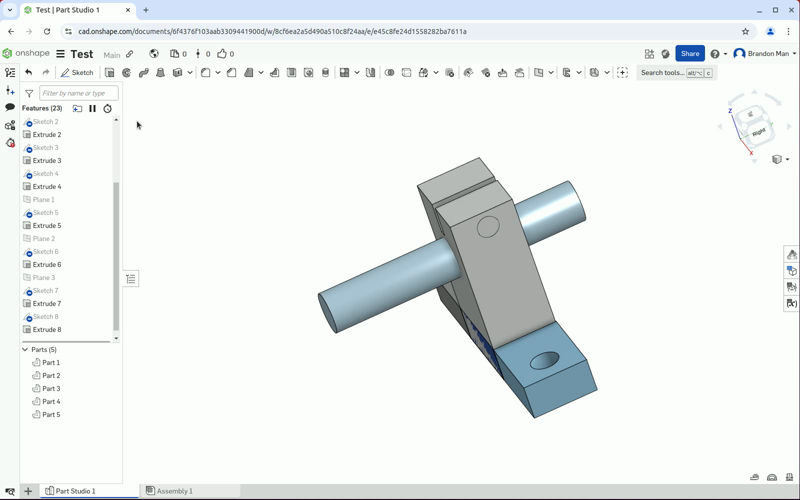
key(right, 2)
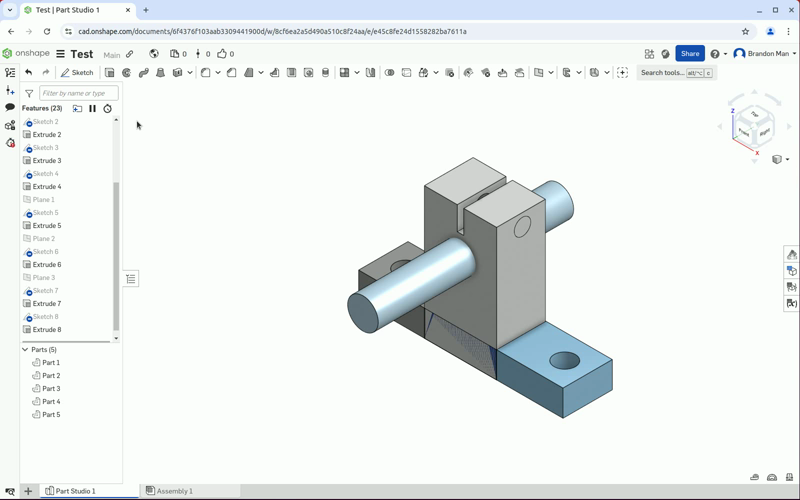
mouse_move(69, 98)
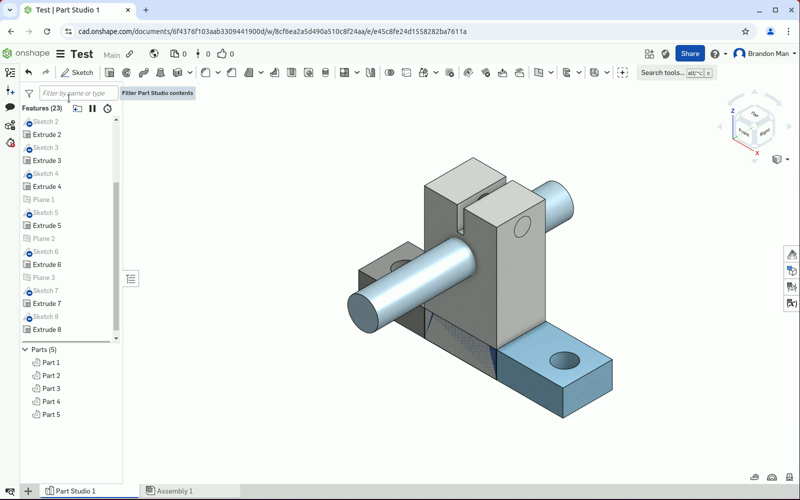
click(69, 98)